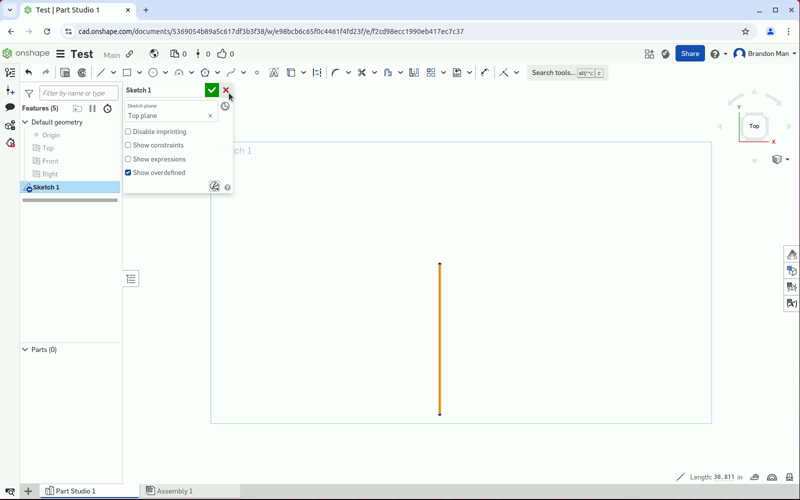
key(shift+h)
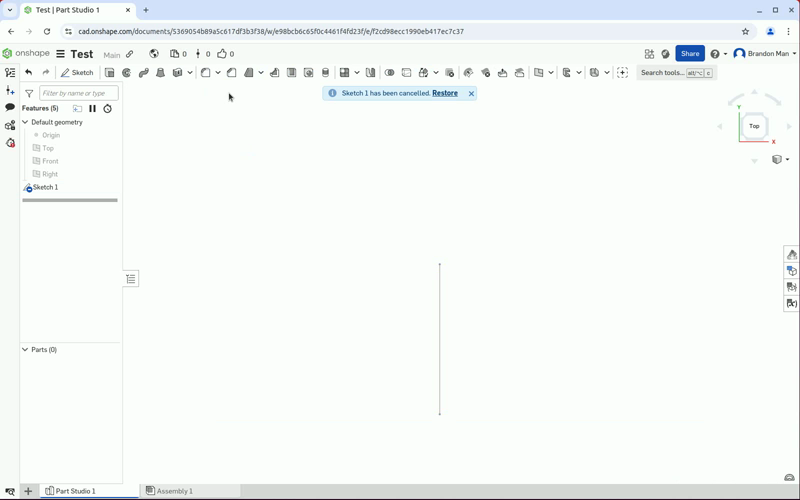
key(shift+s)
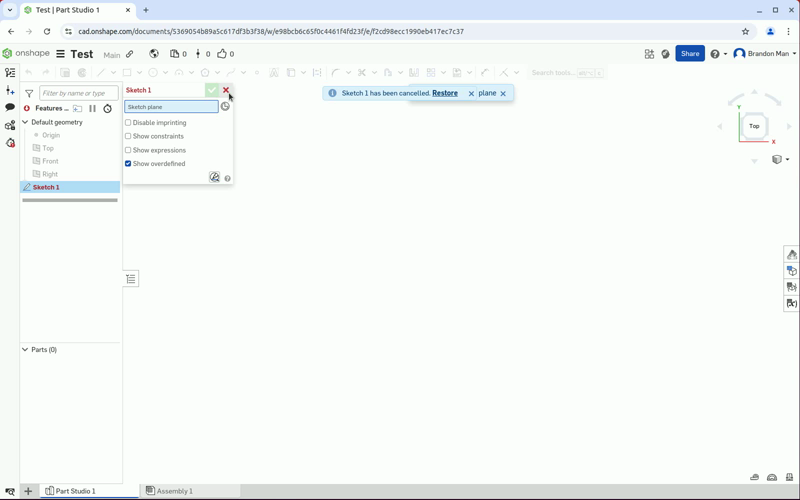
mouse_move(73, 150)
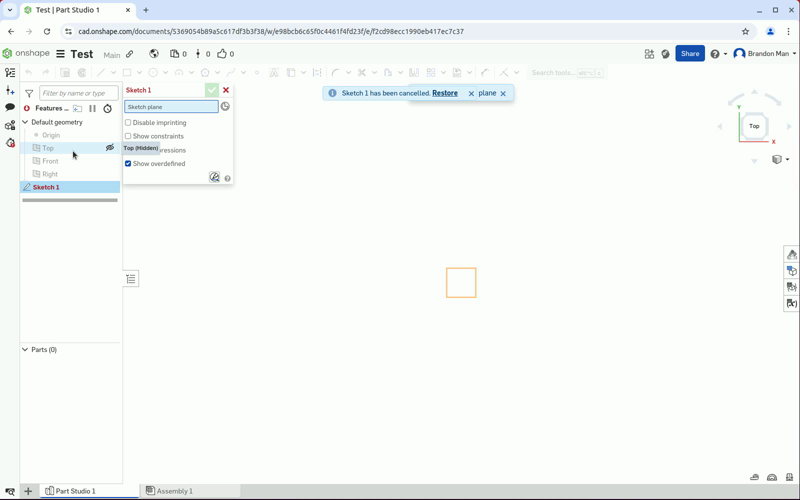
click(73, 150)
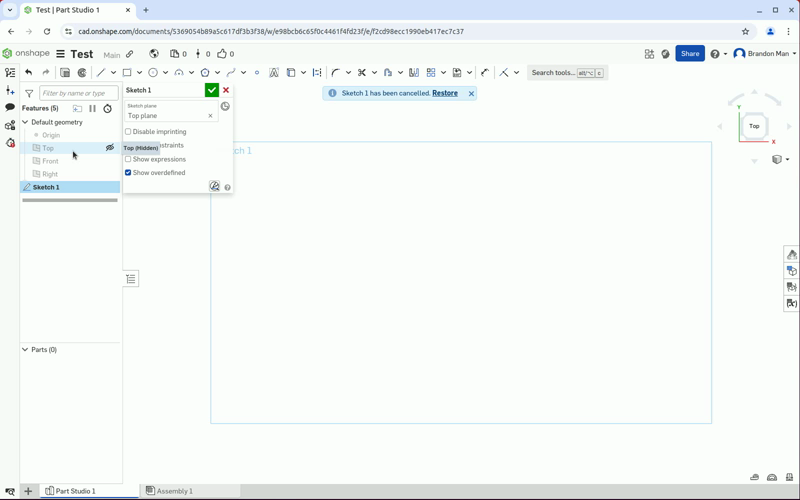
mouse_move(73, 352)
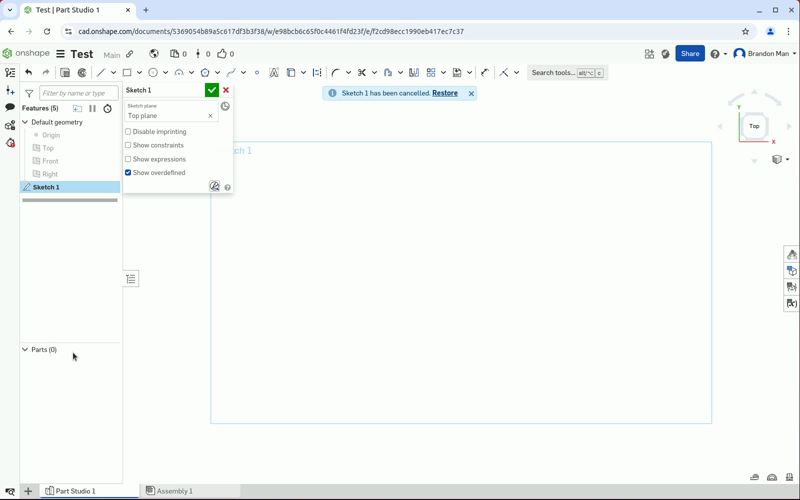
key(y)
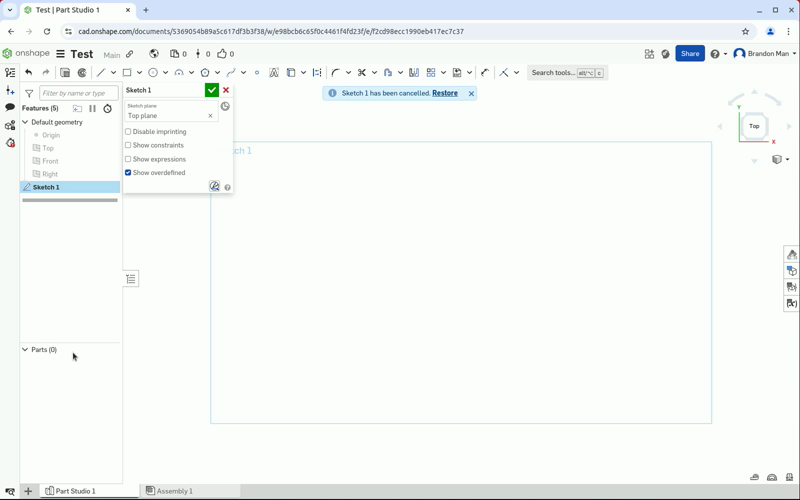
key(l)
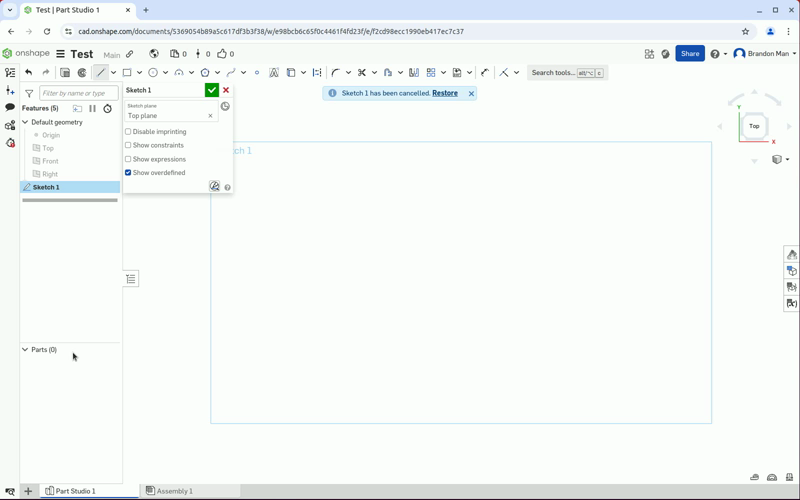
key_down(shift)
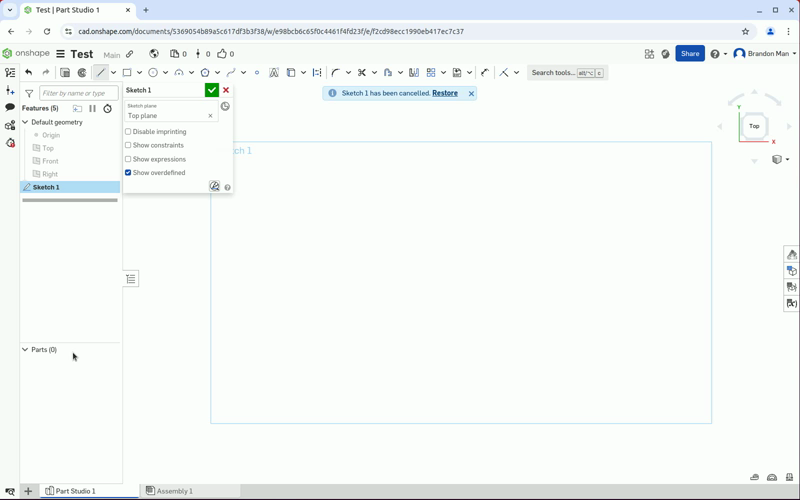
mouse_move(437, 280)
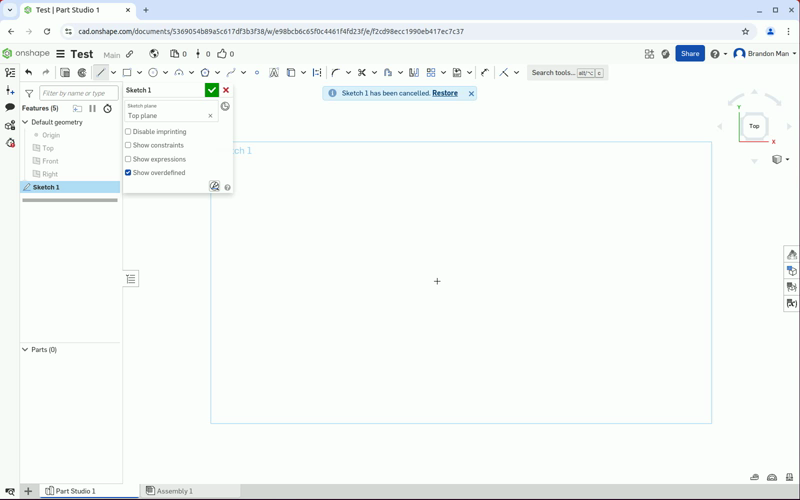
click(437, 280)
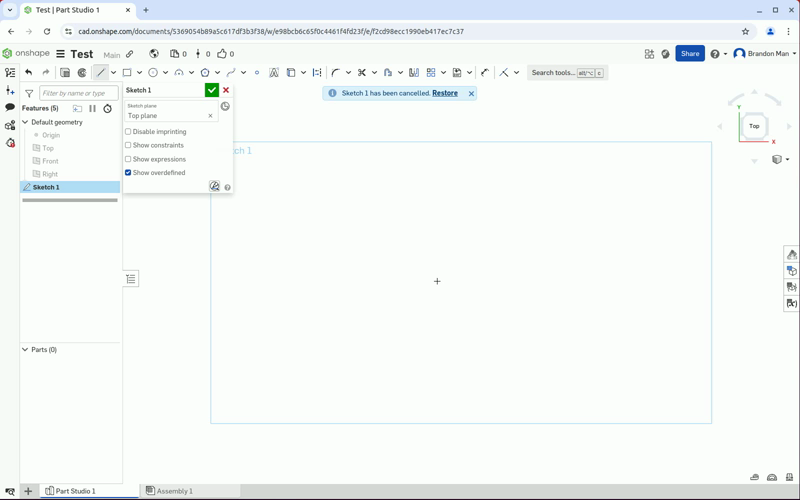
key_up(shift)
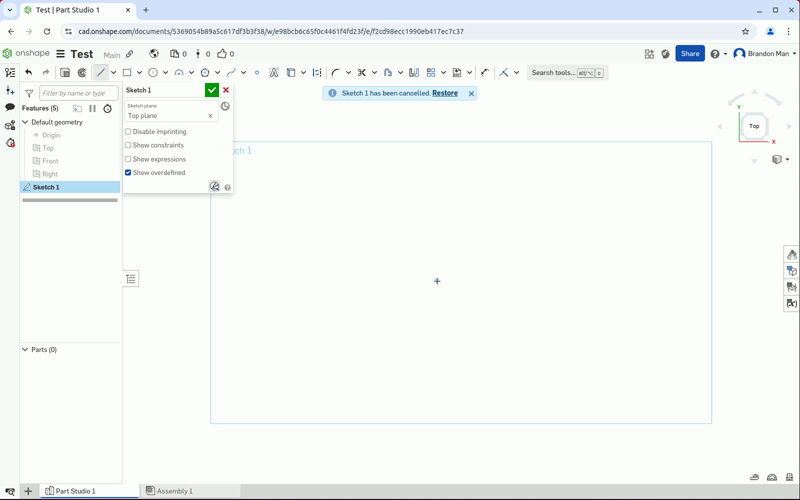
key_down(shift)
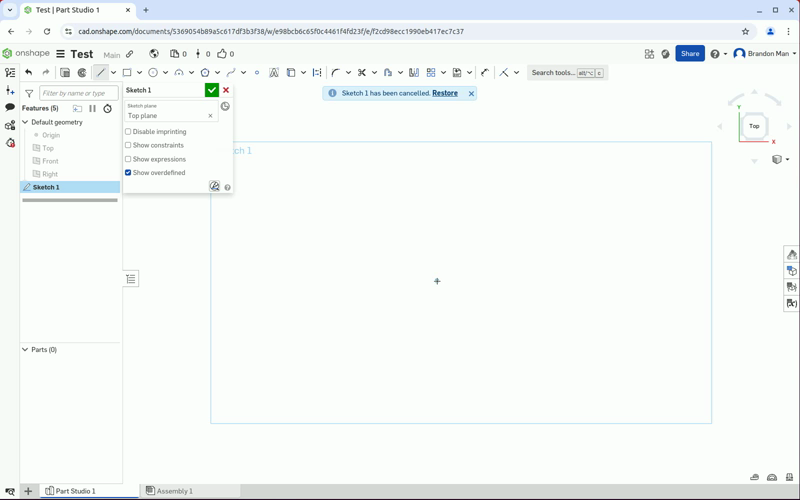
mouse_move(467, 280)
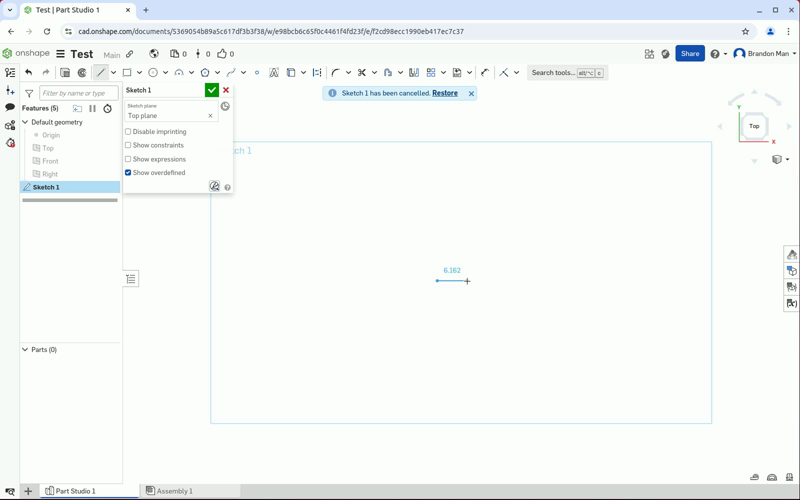
mouse_move(477, 280)
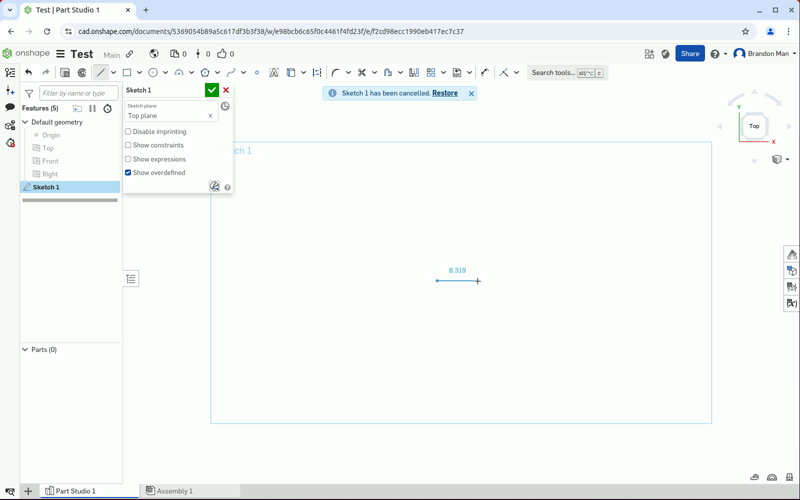
click(477, 280)
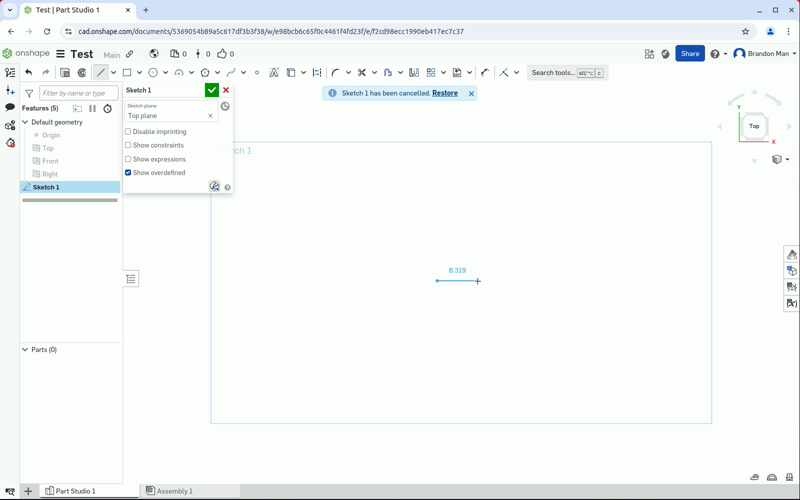
key_up(shift)
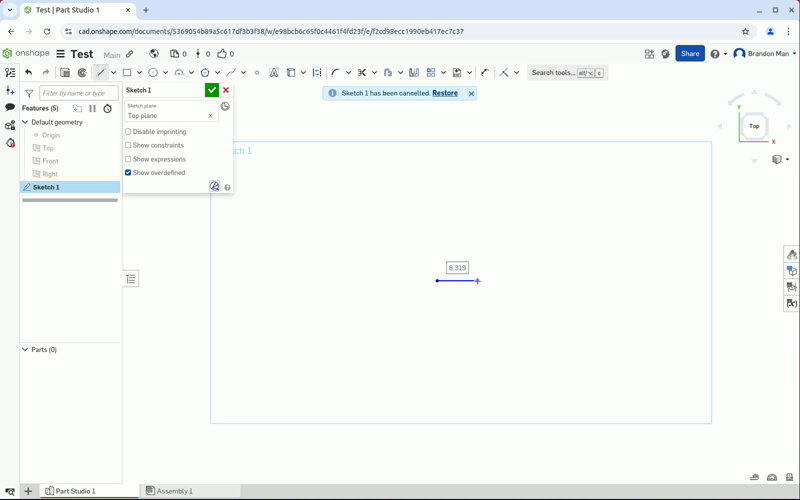
key(esc)
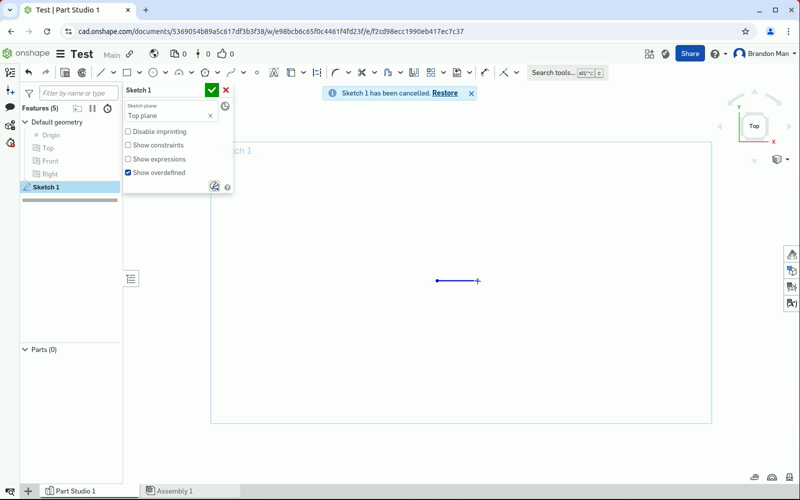
key(a)
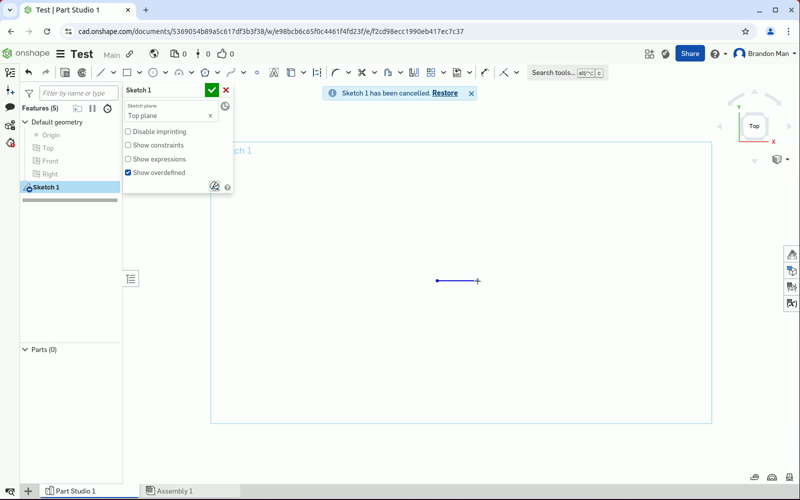
mouse_move(477, 280)
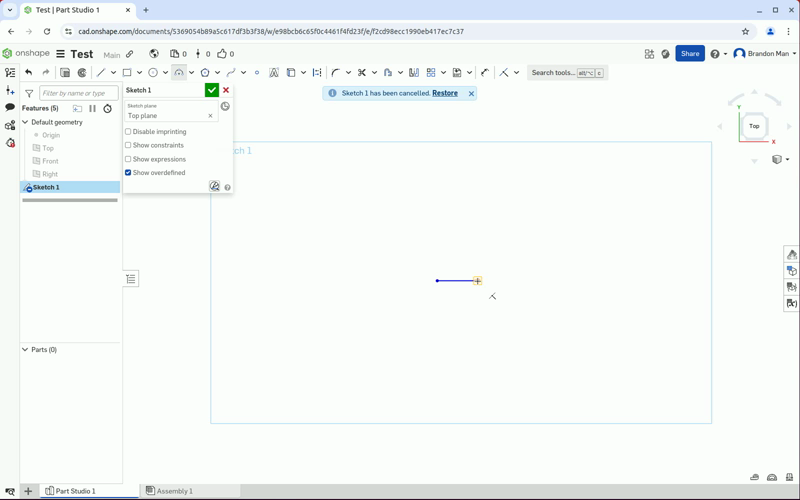
click(477, 280)
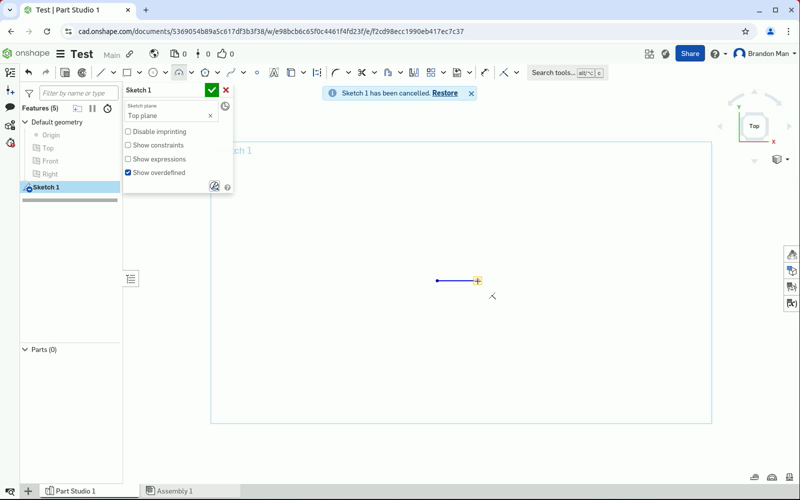
key_down(shift)
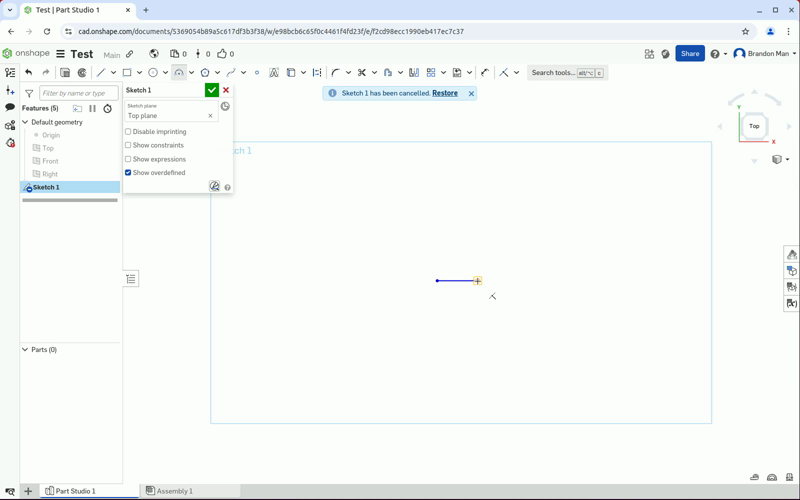
mouse_move(477, 249)
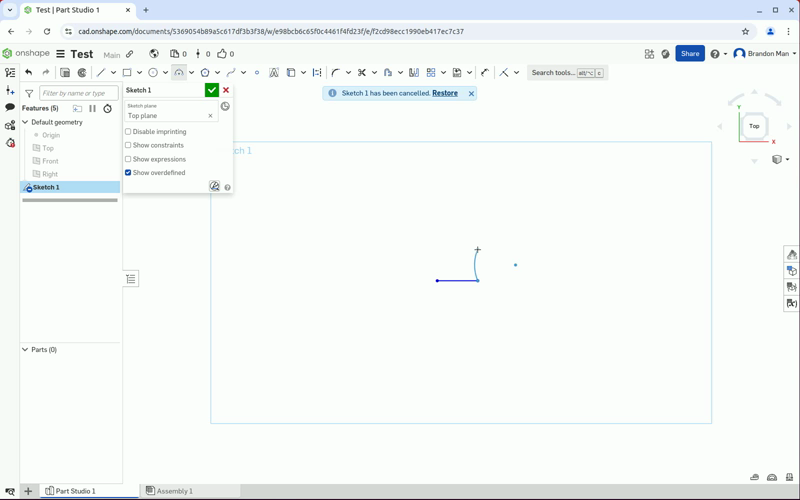
click(477, 249)
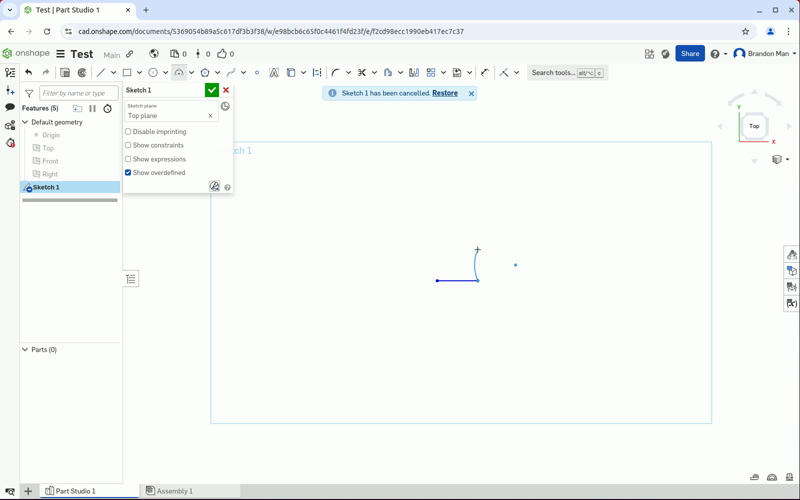
mouse_move(483, 264)
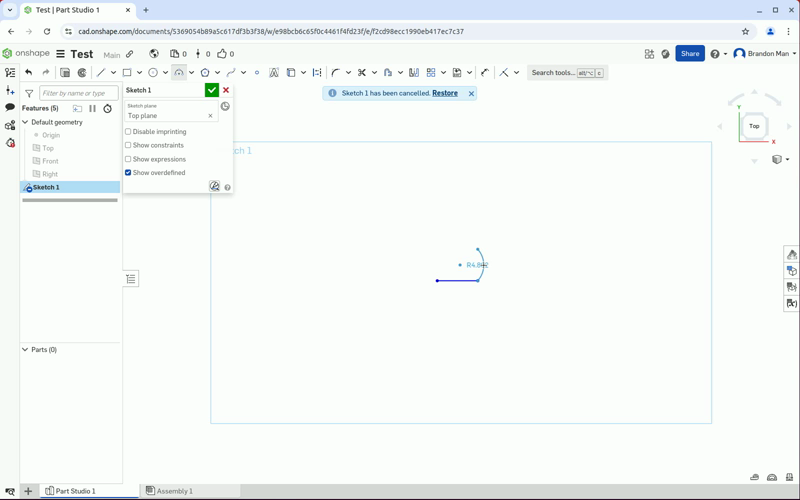
click(483, 264)
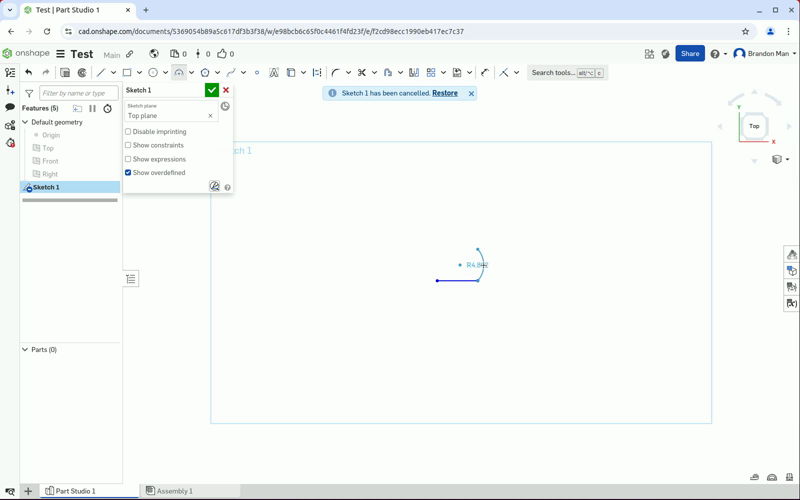
key_up(shift)
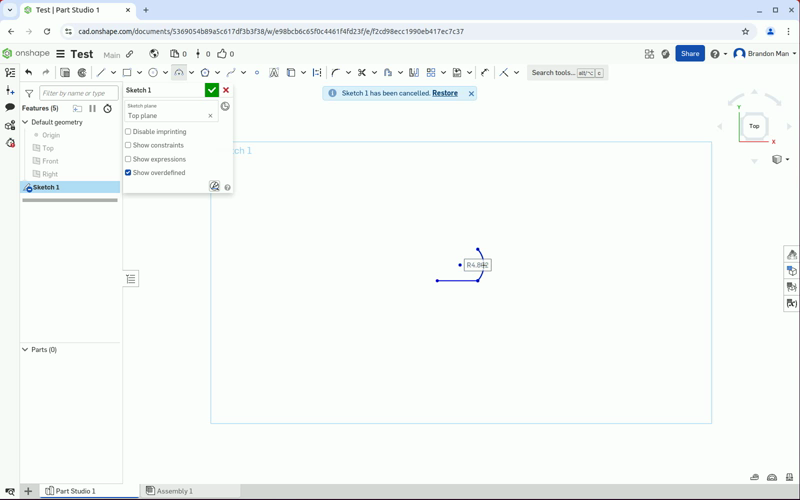
key(esc)
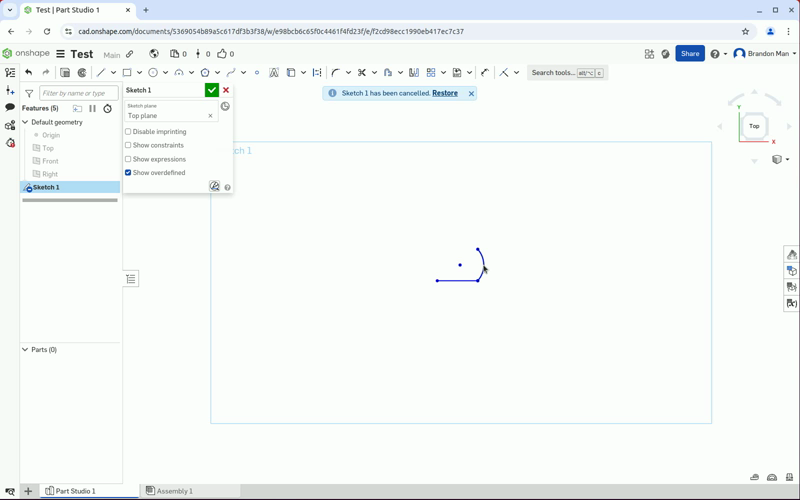
key(l)
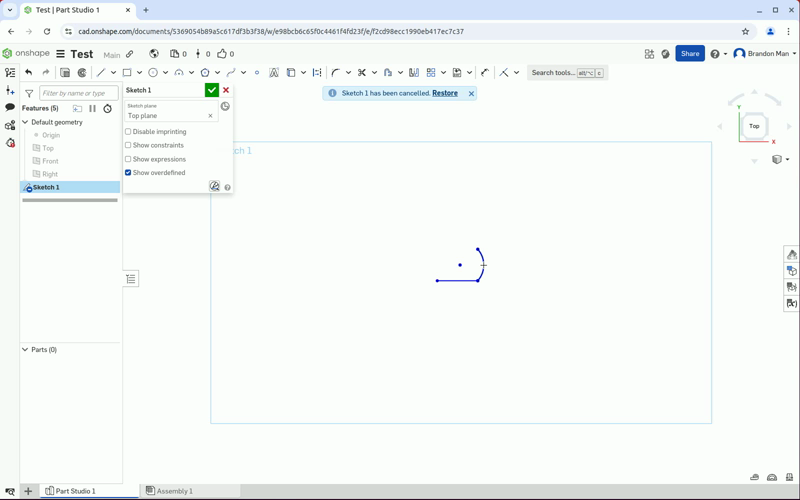
mouse_move(477, 249)
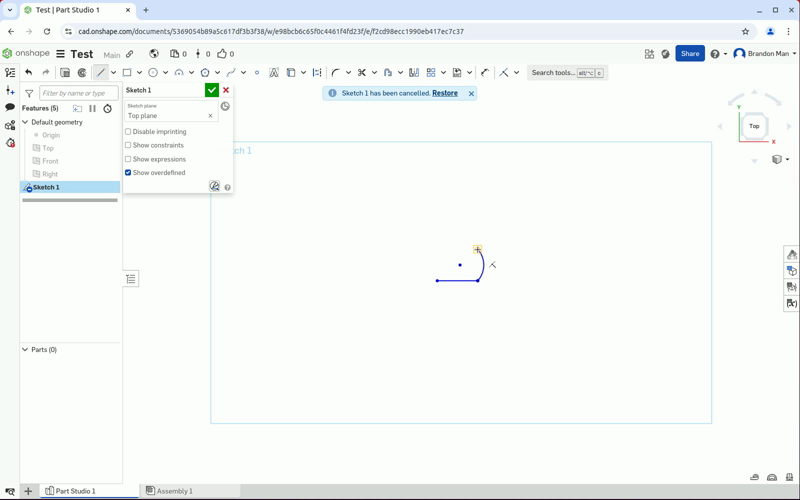
click(477, 249)
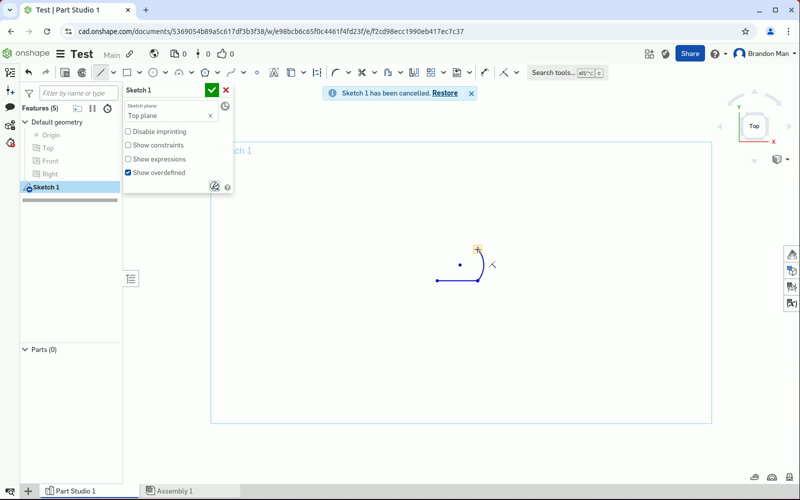
key_down(shift)
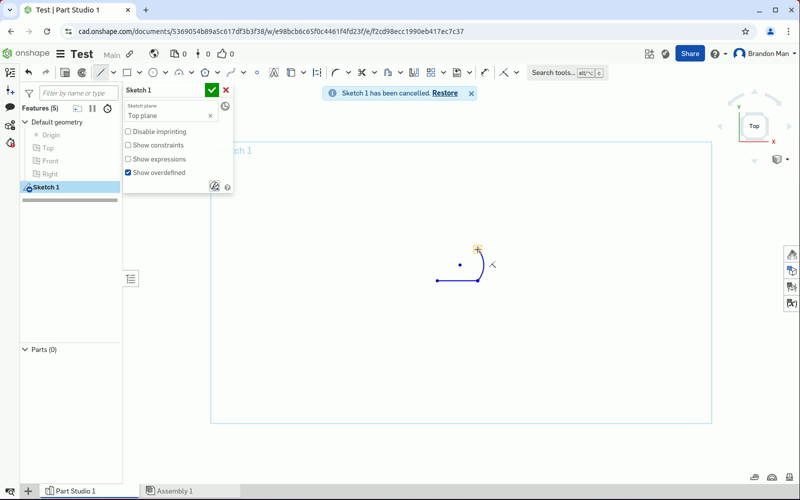
mouse_move(507, 249)
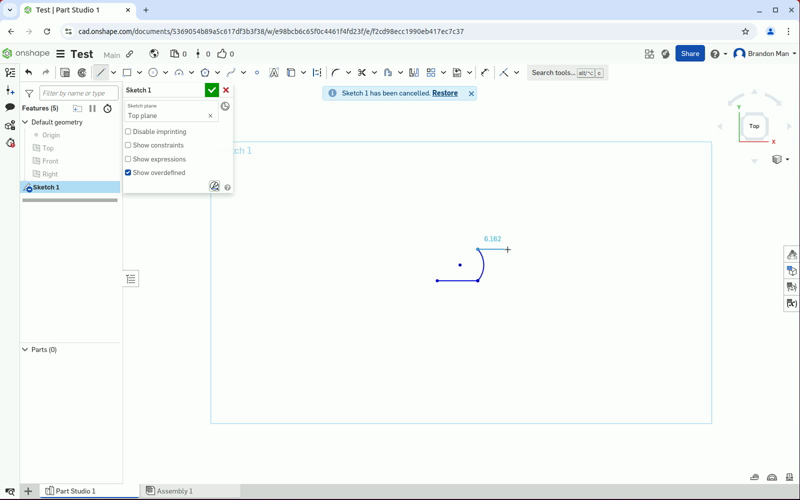
mouse_move(437, 249)
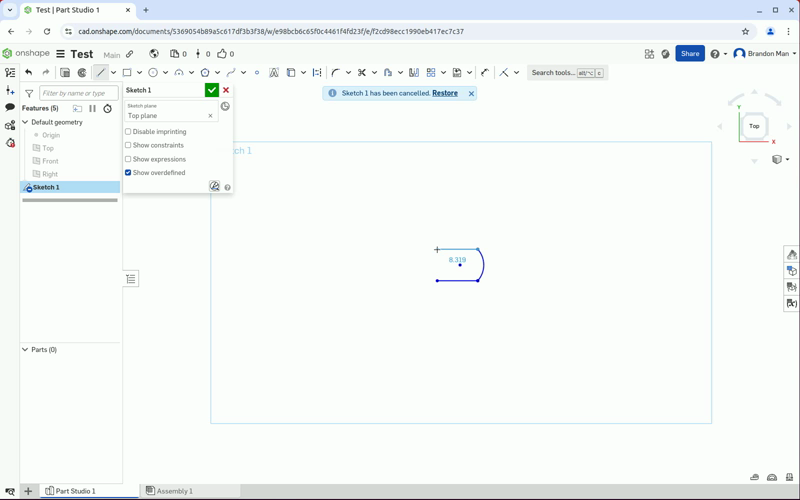
click(437, 249)
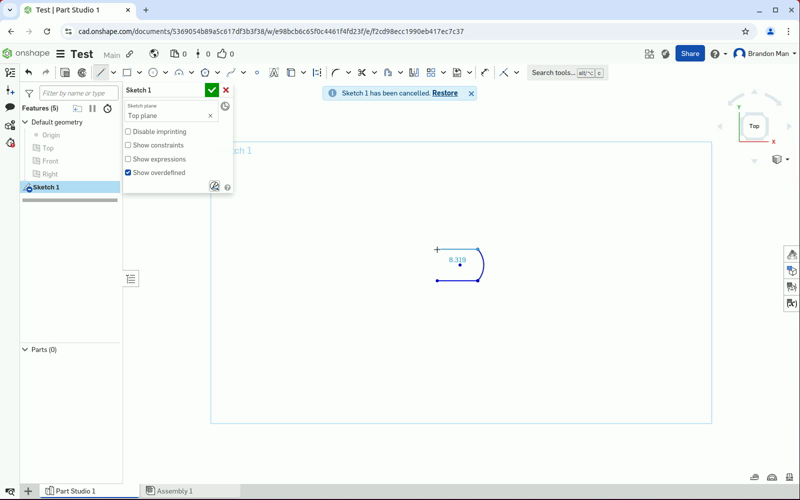
key_up(shift)
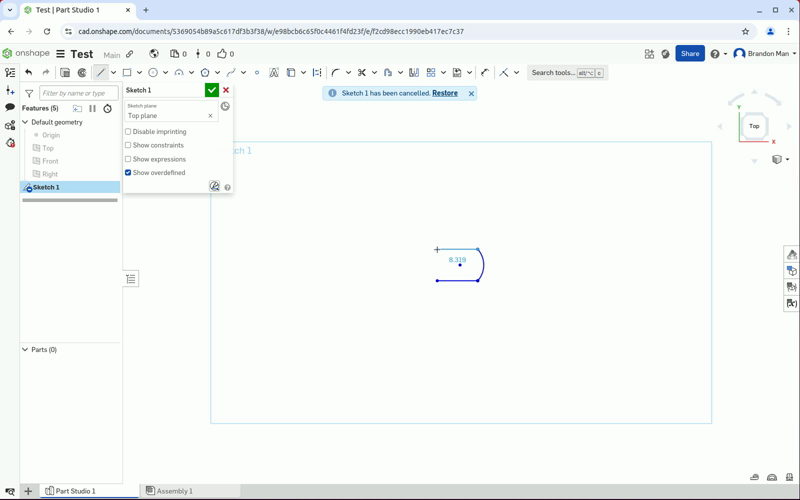
key(esc)
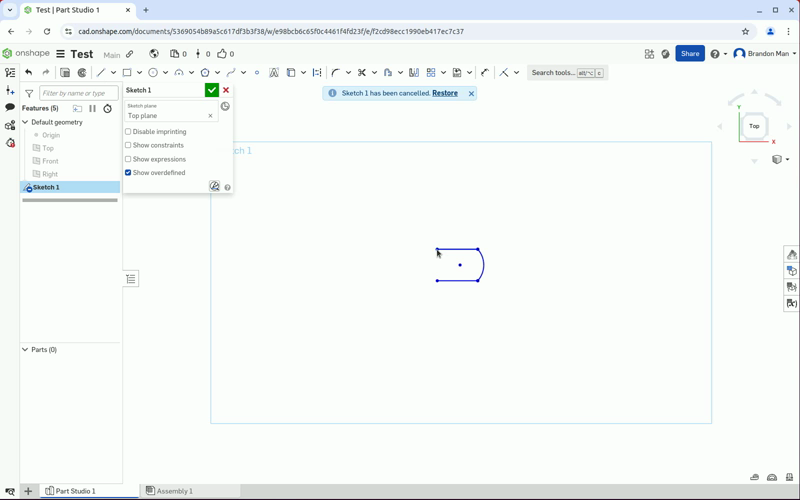
key(a)
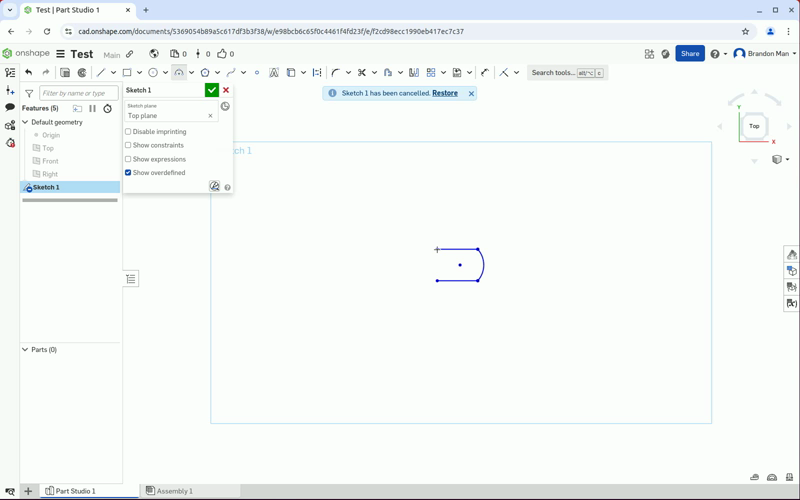
mouse_move(437, 249)
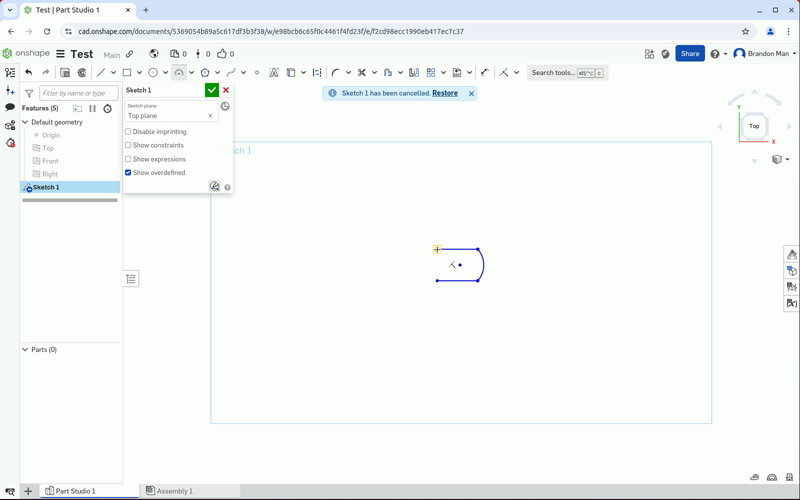
click(437, 249)
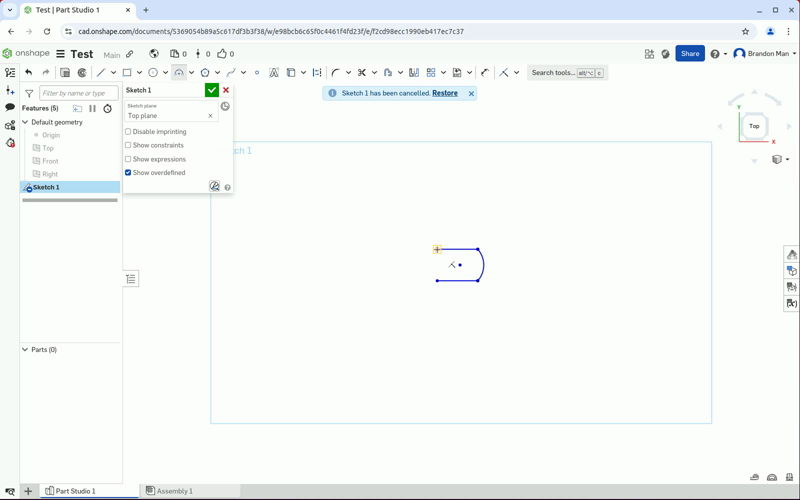
mouse_move(437, 280)
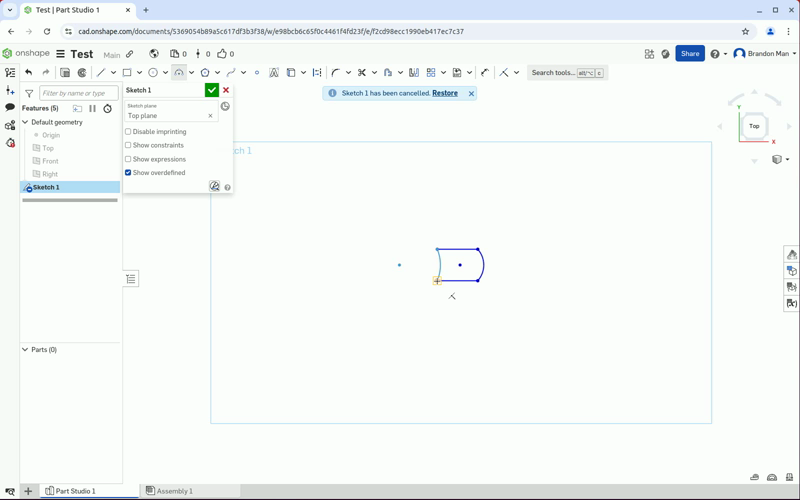
click(437, 280)
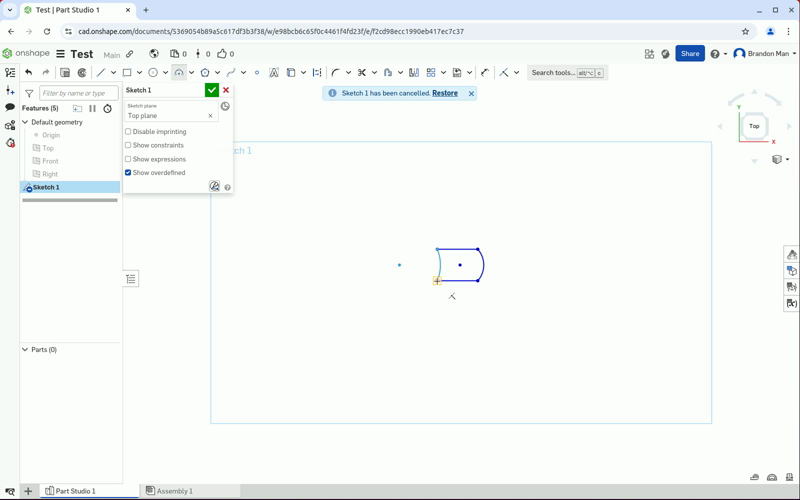
key_down(shift)
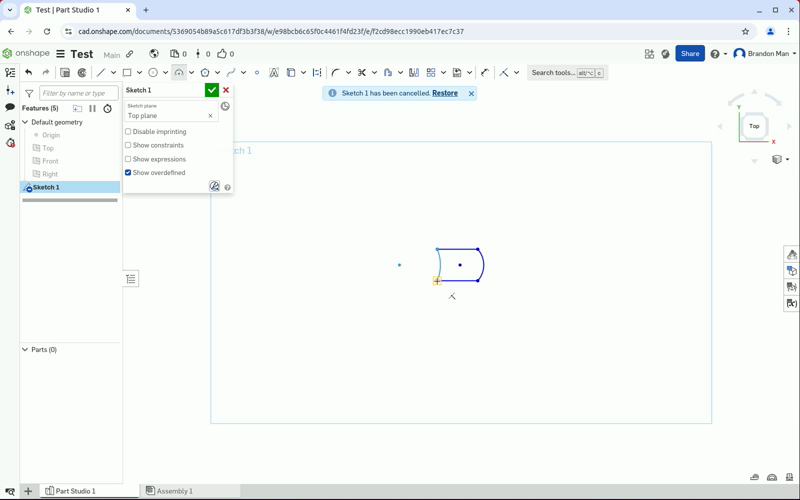
mouse_move(431, 264)
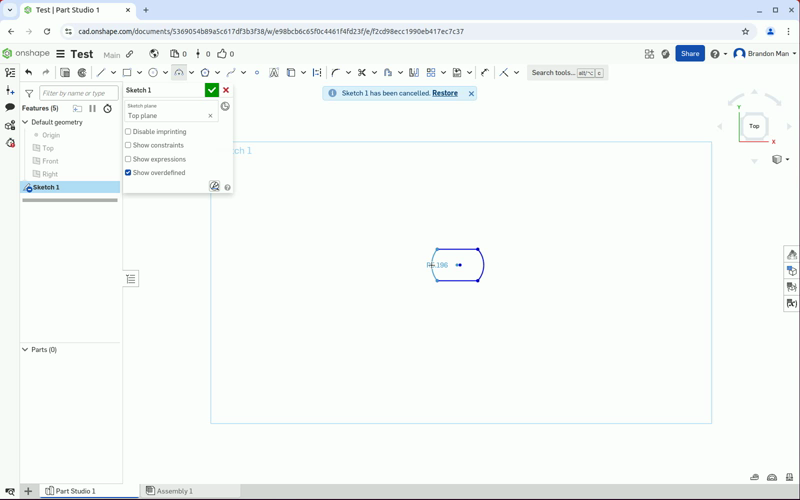
click(431, 264)
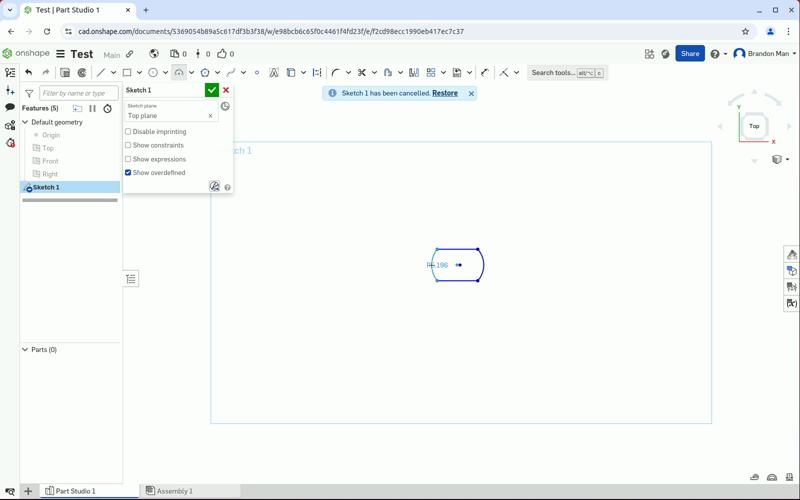
key_up(shift)
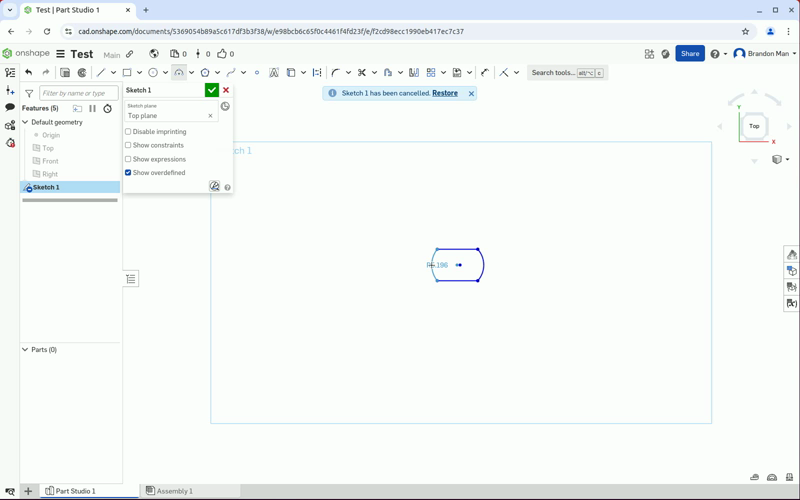
key(esc)
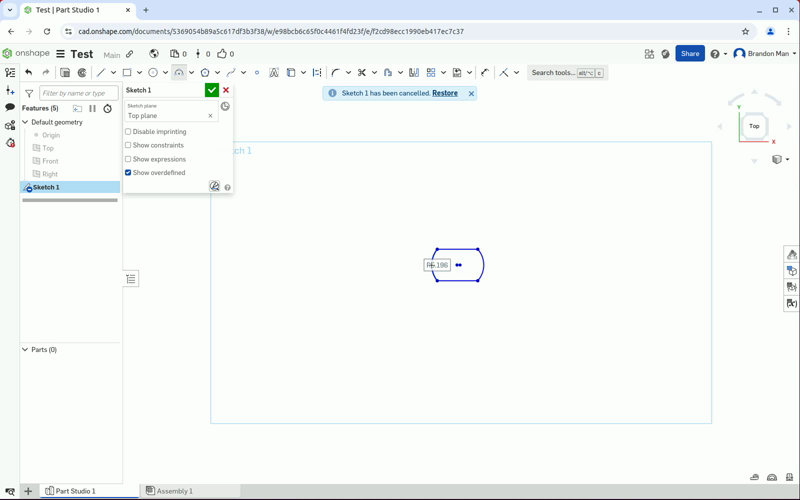
mouse_move(448, 264)
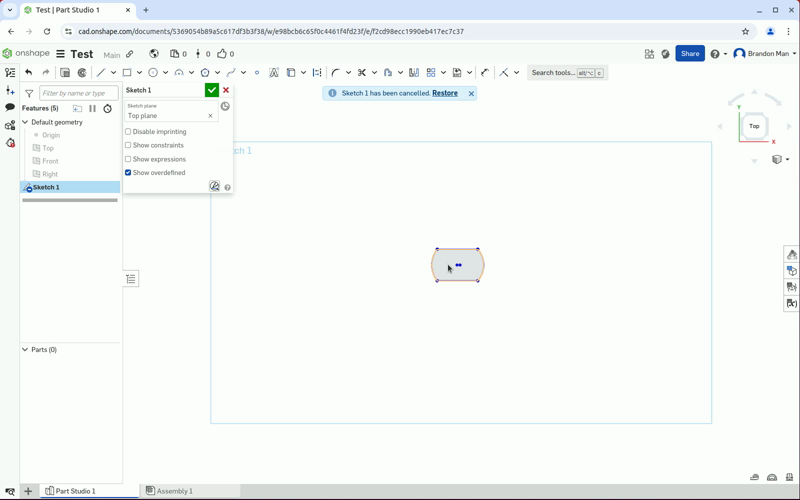
scroll(6)
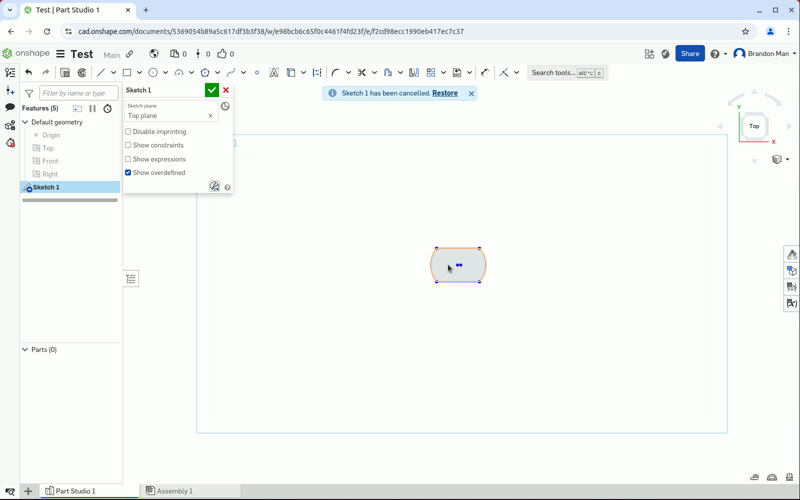
scroll(6)
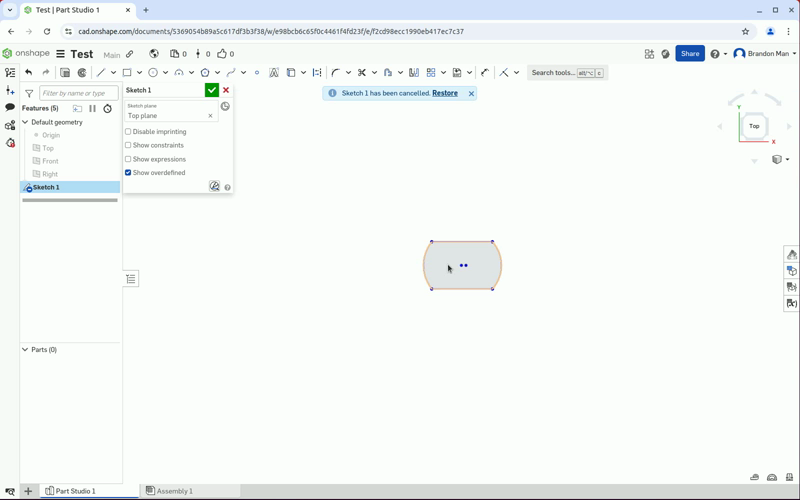
scroll(6)
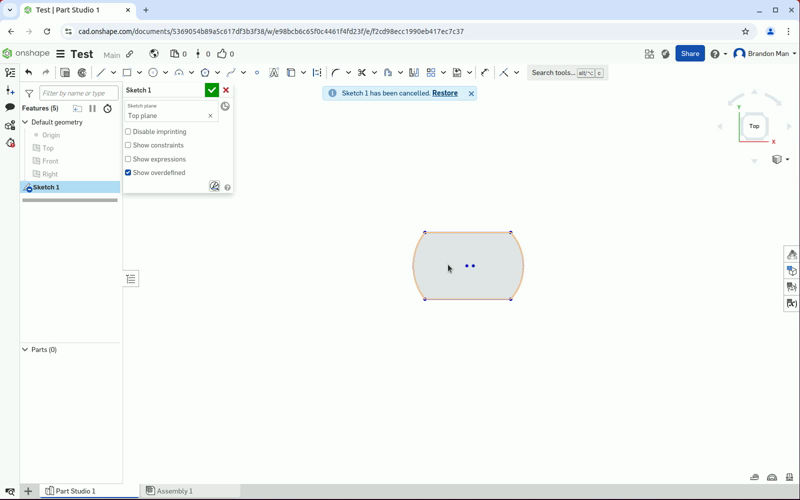
scroll(6)
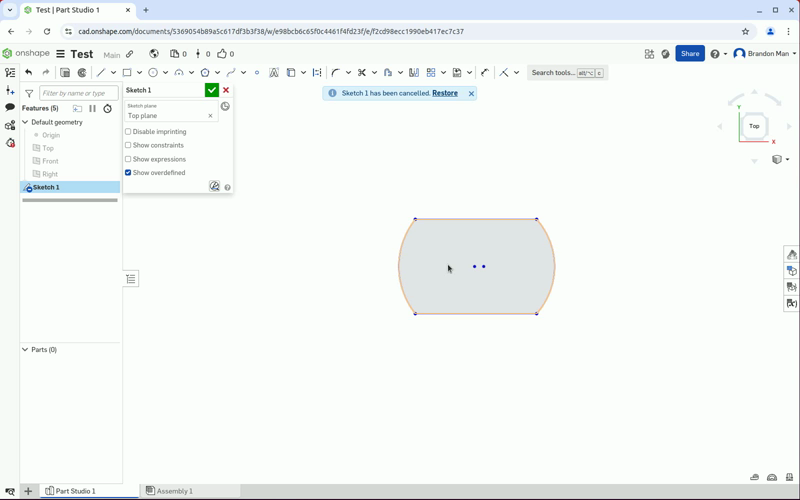
scroll(6)
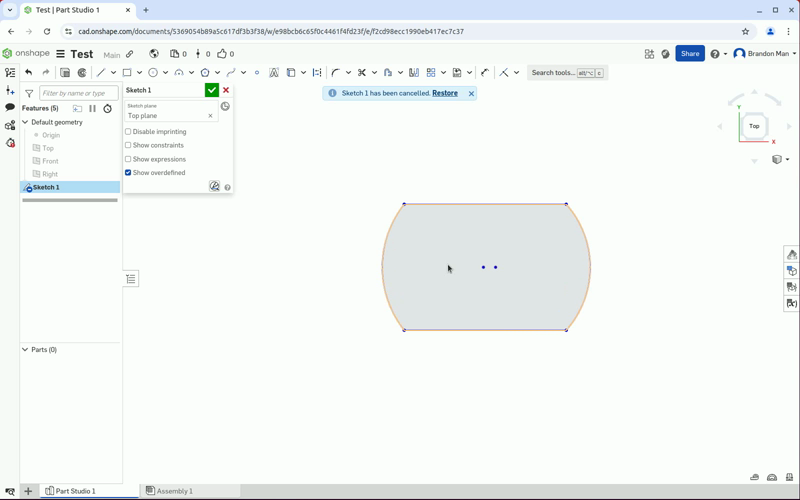
scroll(6)
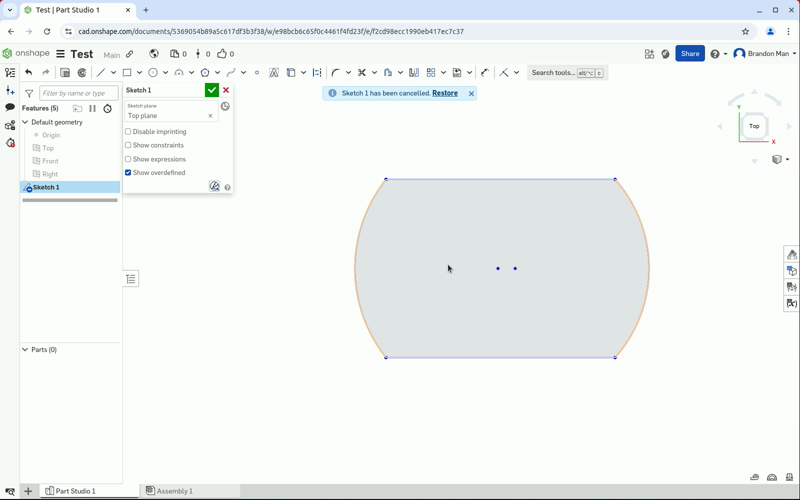
scroll(6)
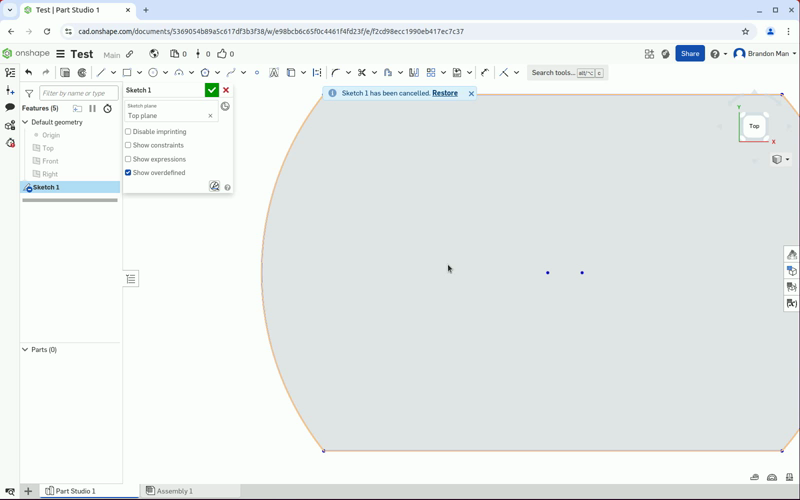
click(448, 264)
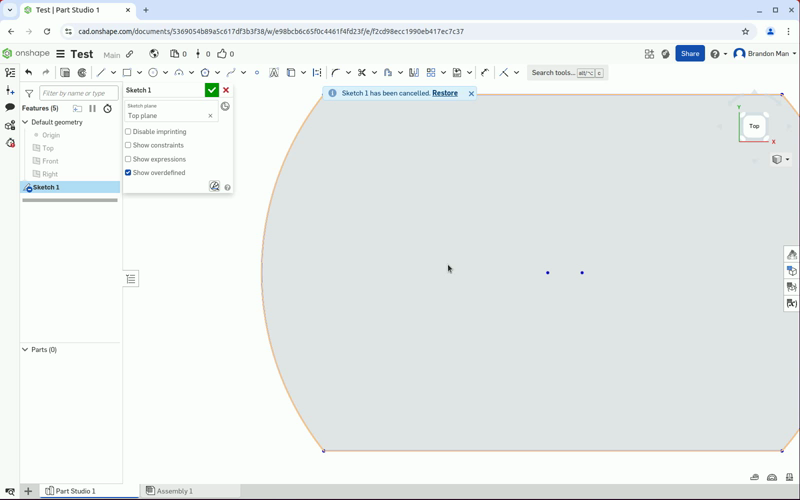
scroll(-6)
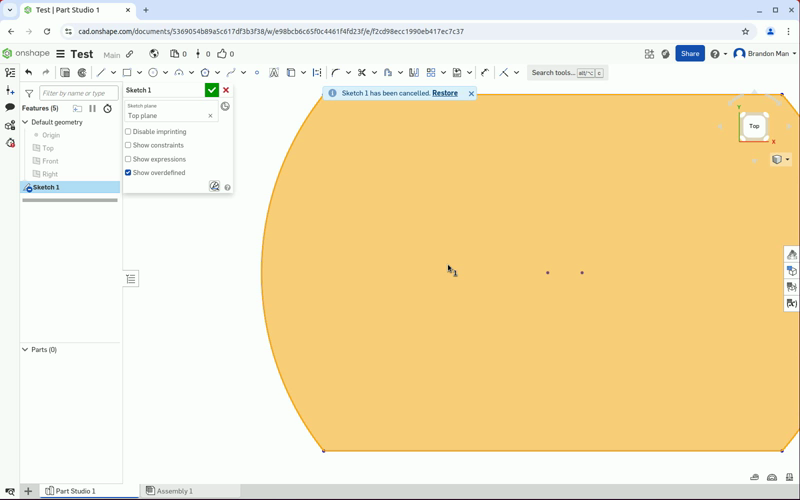
scroll(-6)
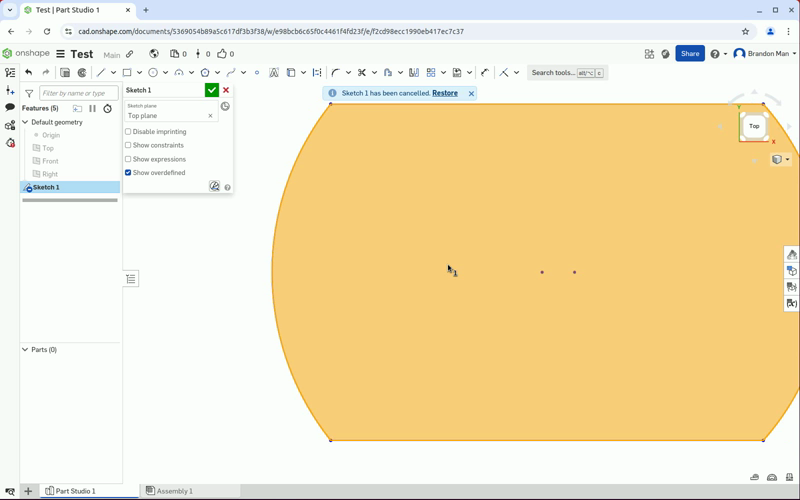
scroll(-6)
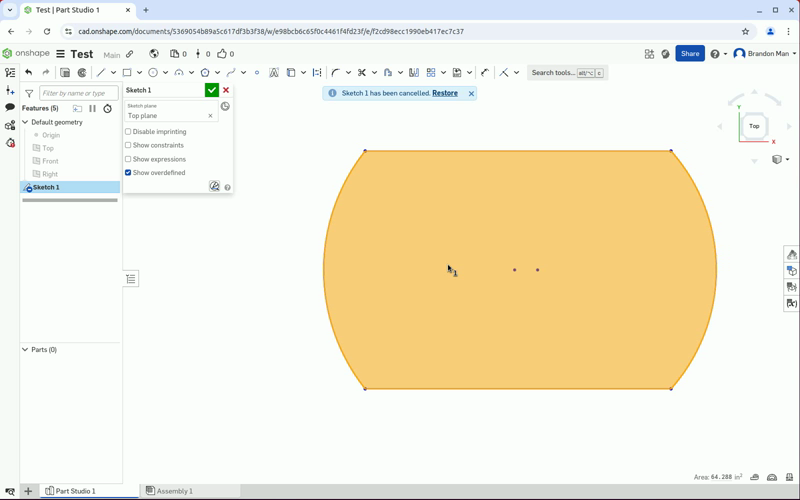
scroll(-6)
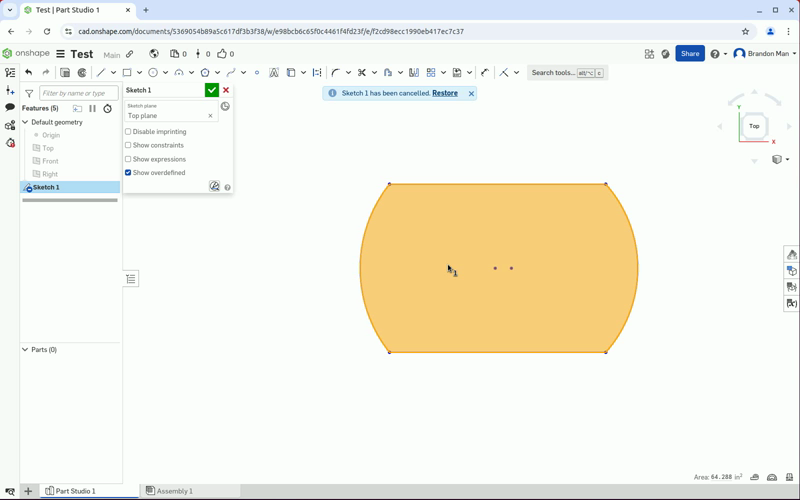
scroll(-6)
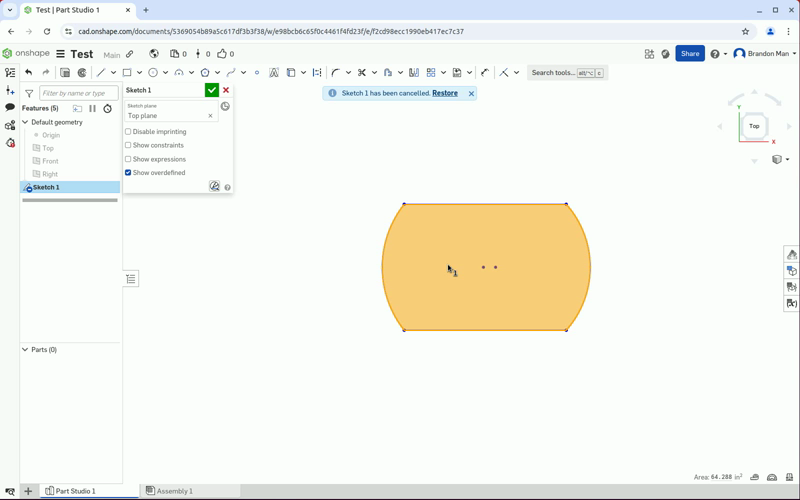
scroll(-6)
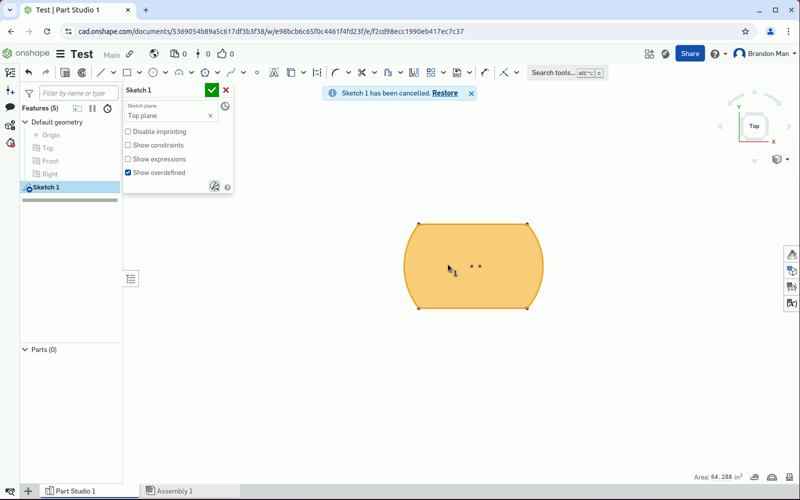
scroll(-6)
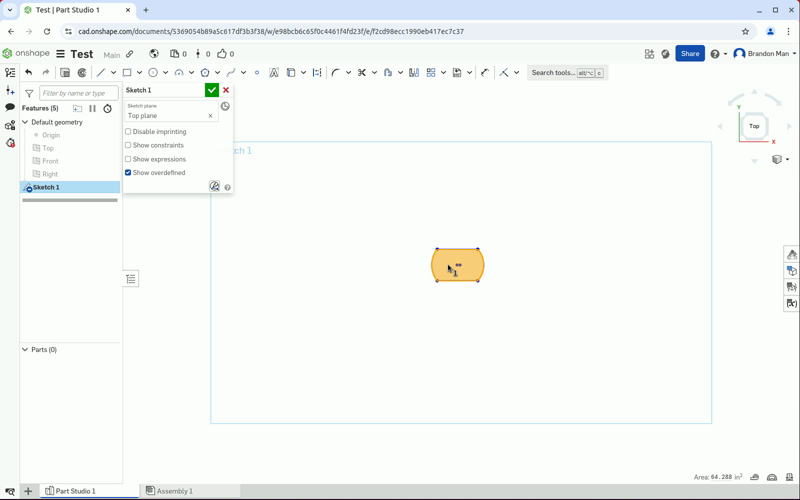
mouse_move(73, 352)
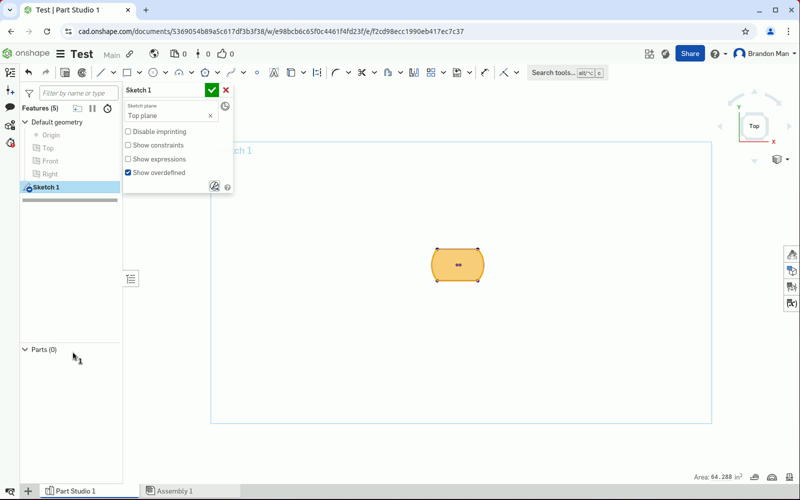
key(shift+y)
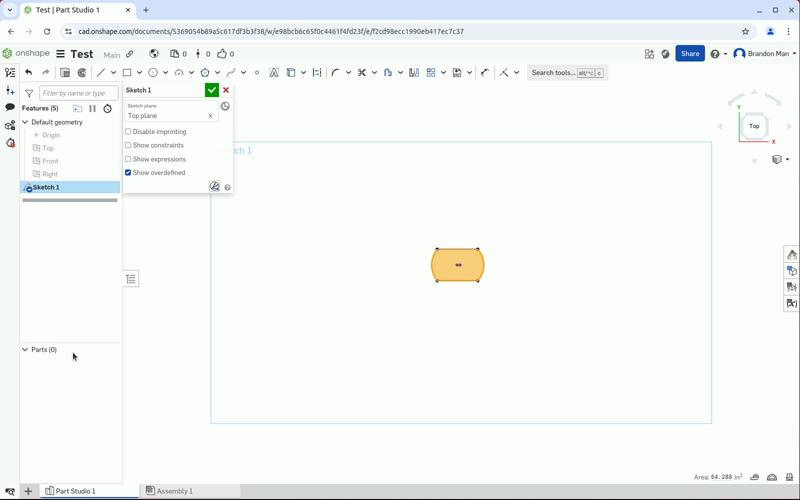
key(shift+e)
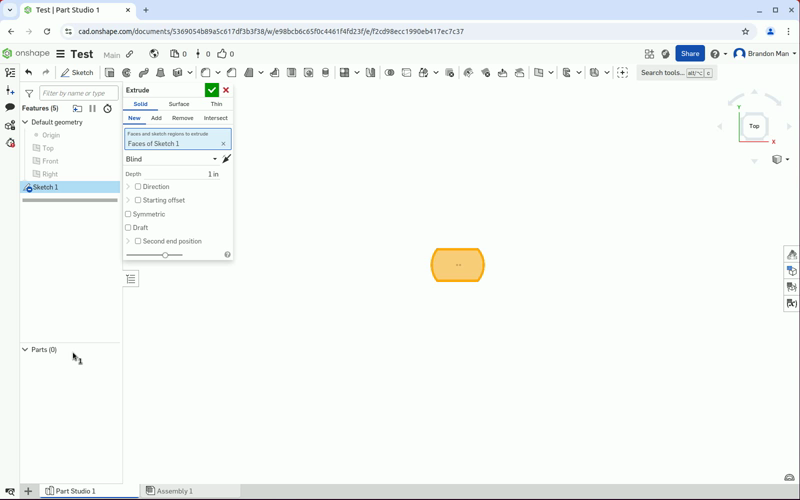
mouse_move(143, 106)
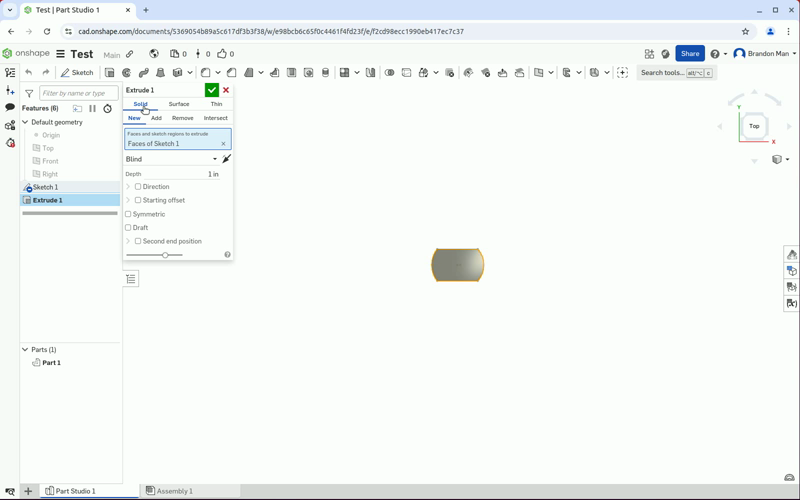
click(143, 106)
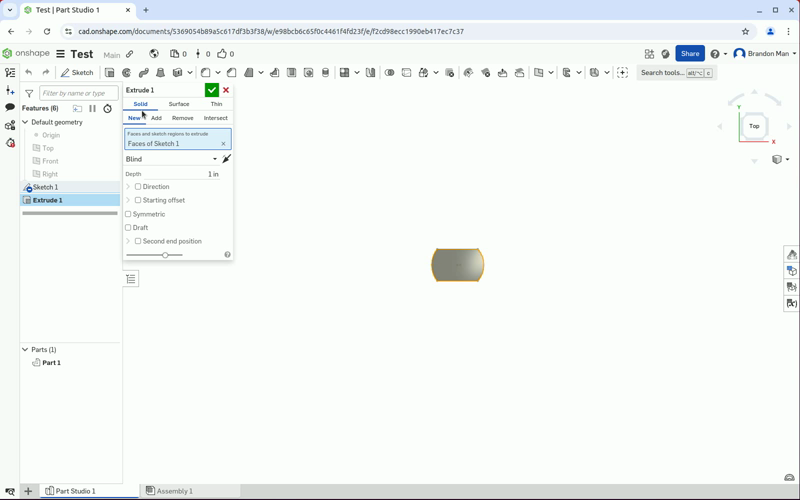
mouse_move(137, 120)
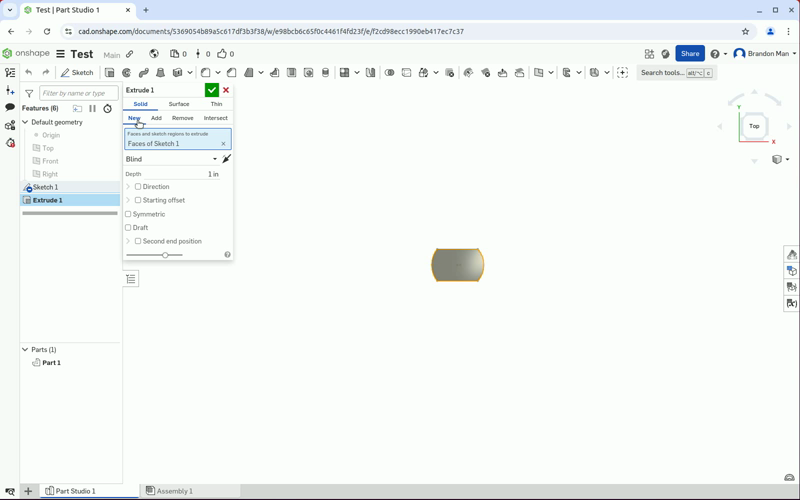
click(137, 120)
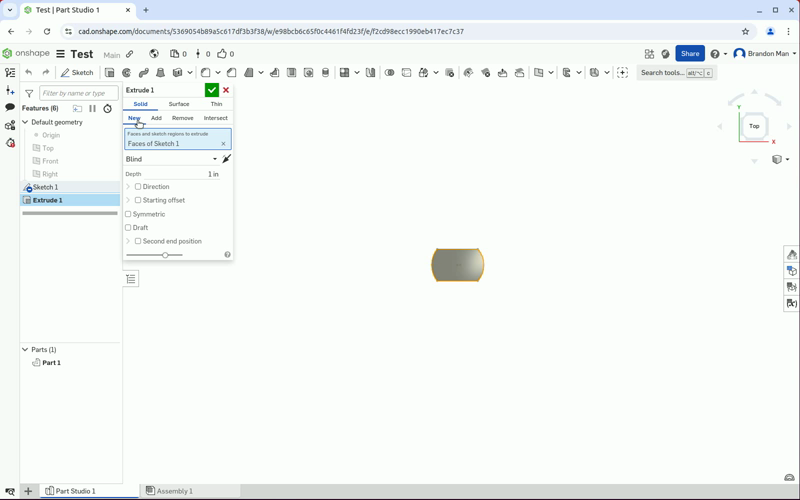
key(tab, 4)
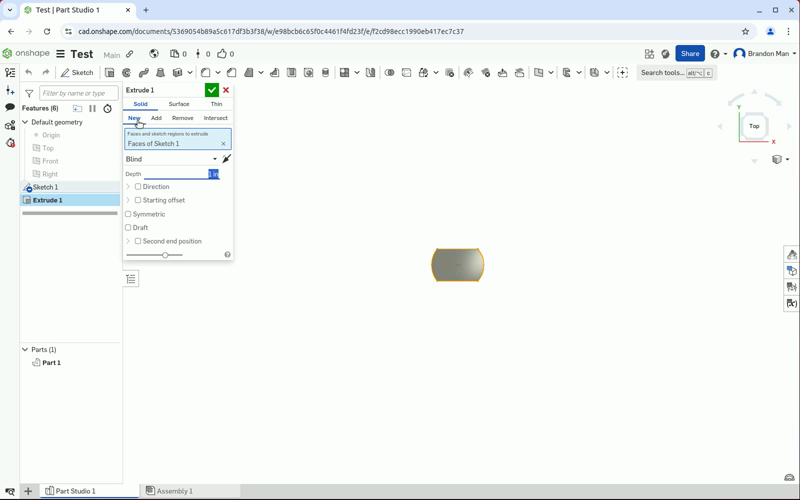
text(0.241)
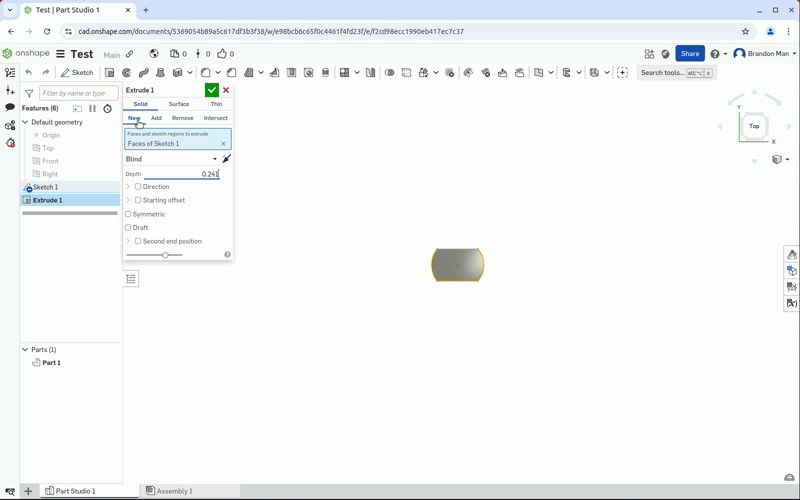
key(enter)
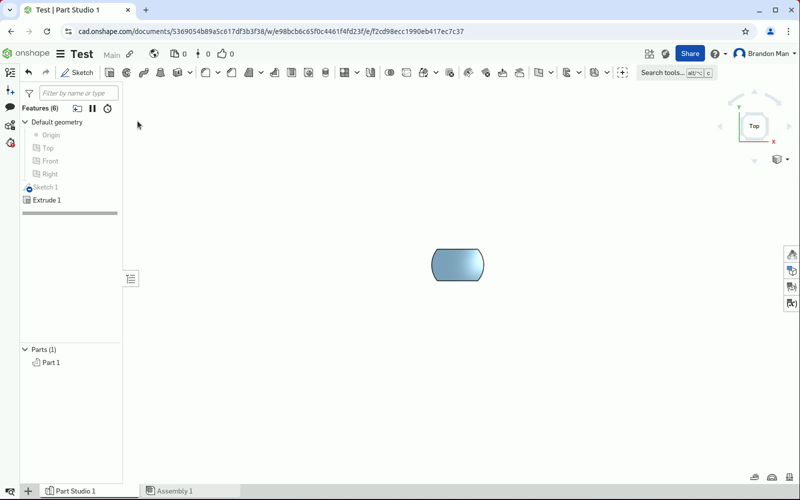
key(shift+h)
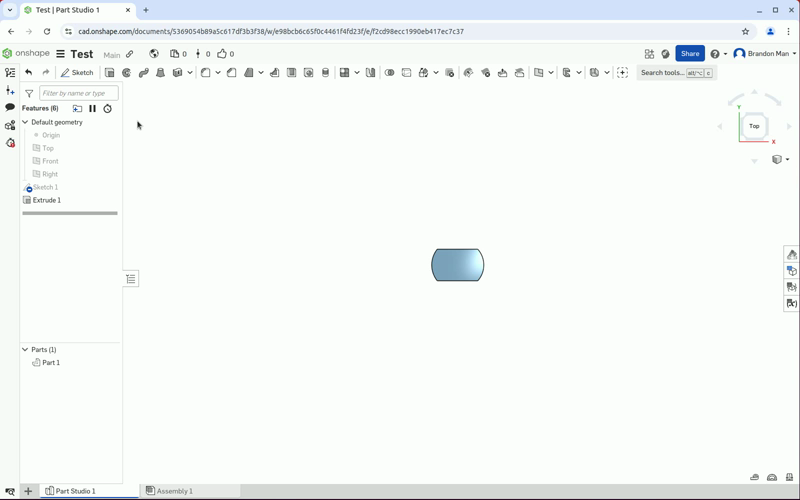
key(shift+h)
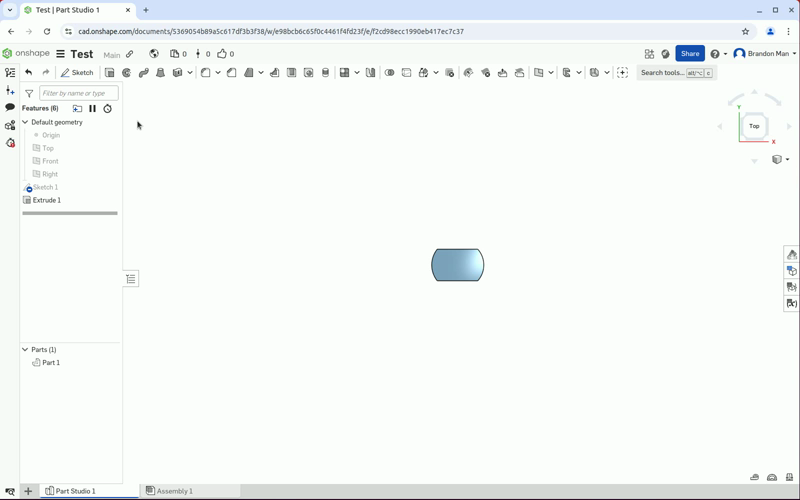
mouse_move(73, 189)
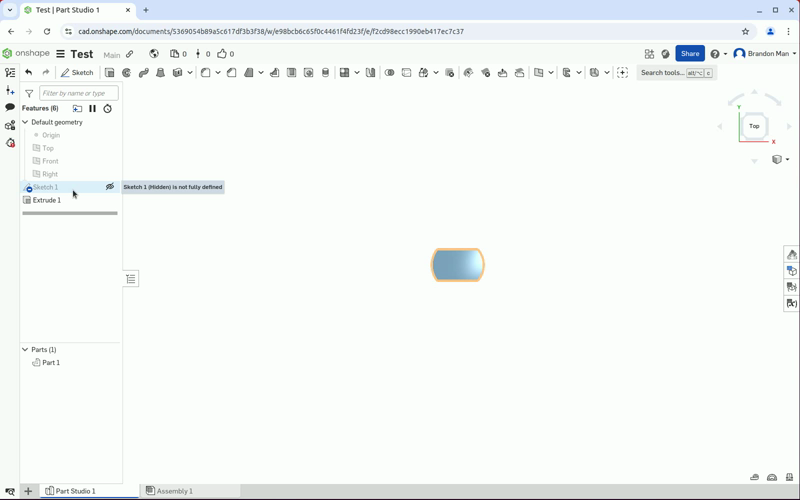
click(73, 189)
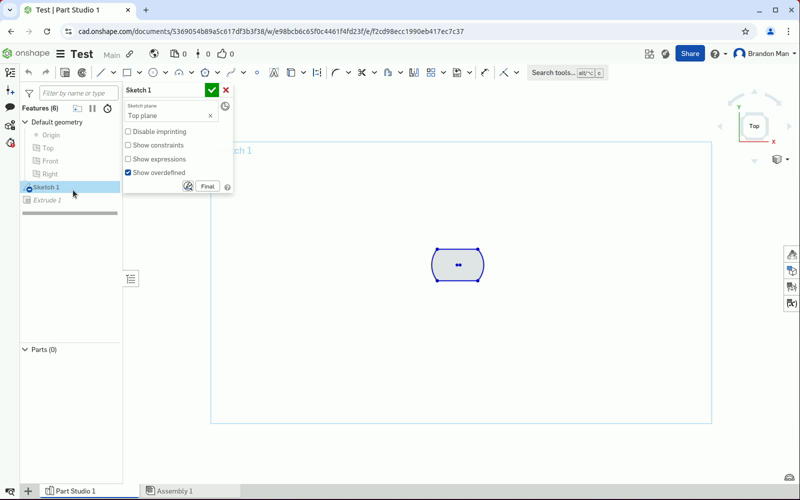
mouse_move(229, 92)
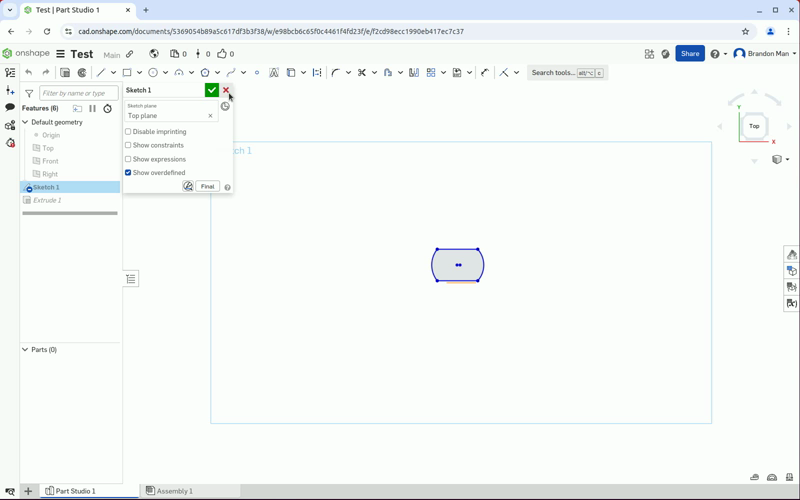
click(229, 92)
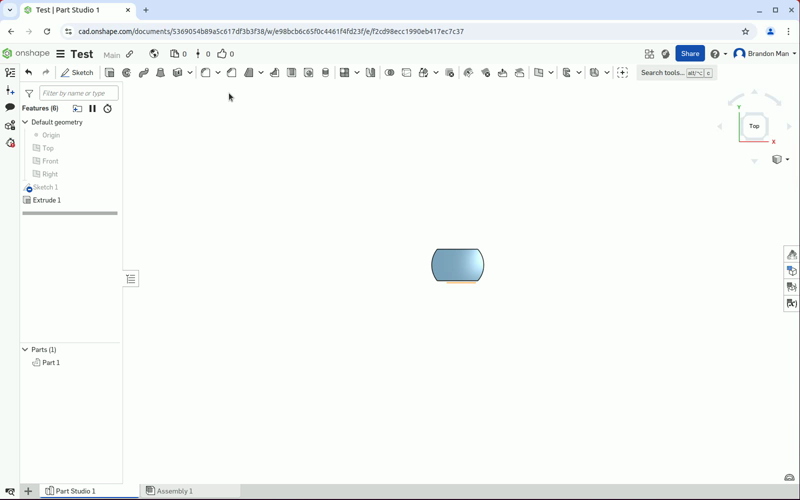
mouse_move(541, 75)
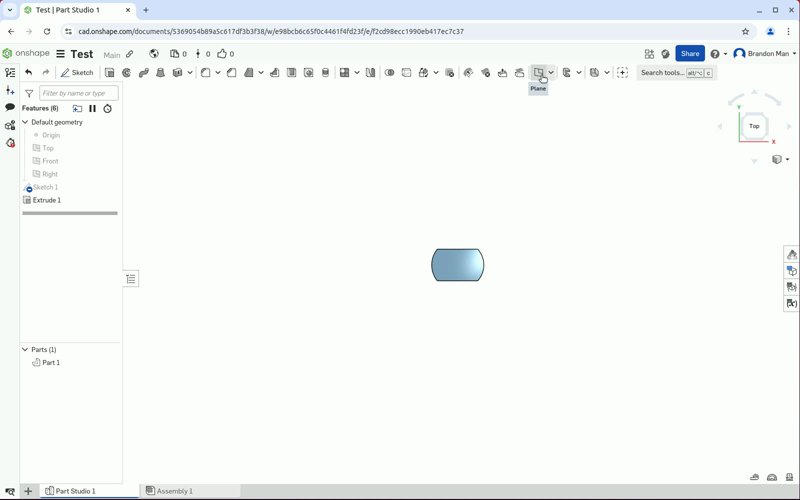
click(541, 75)
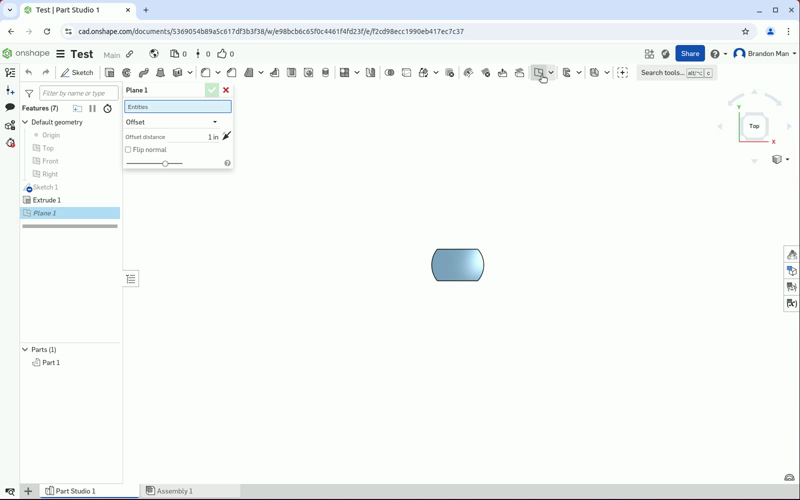
mouse_move(73, 150)
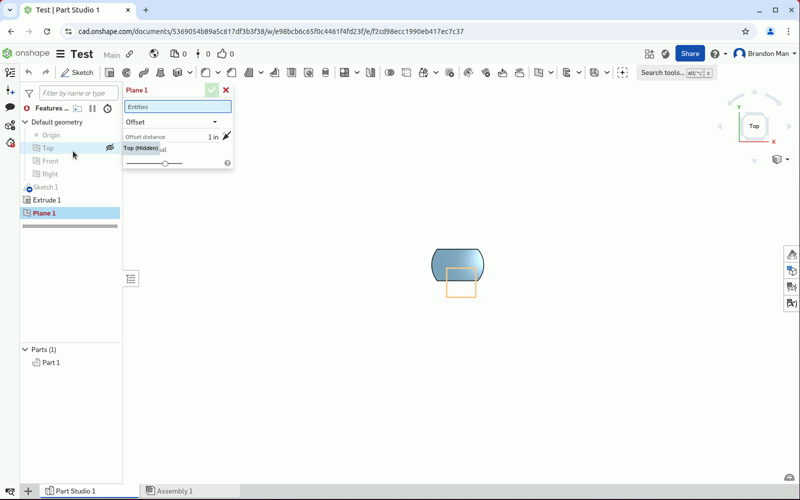
click(73, 150)
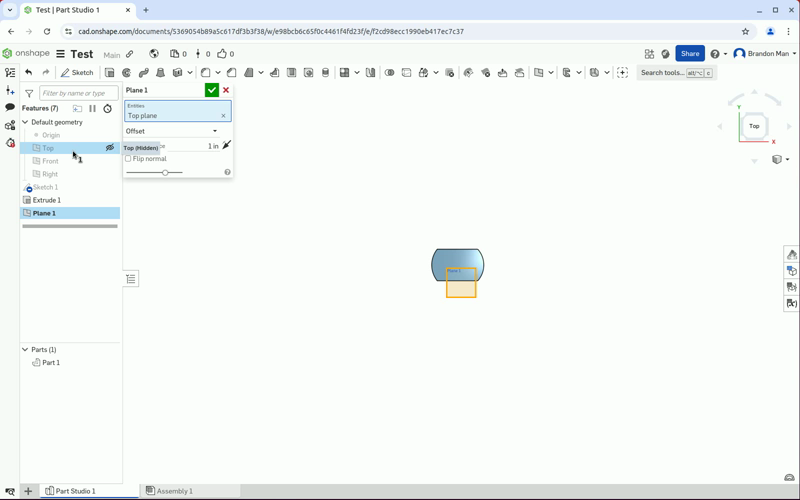
key(tab, 2)
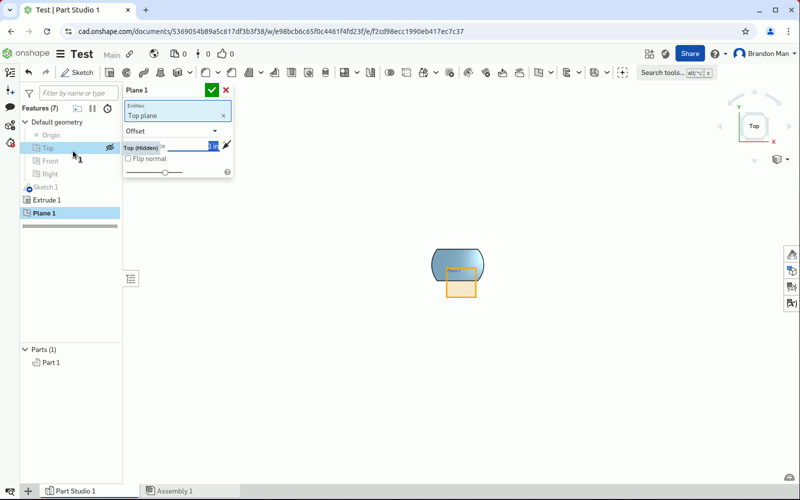
text(0.246)
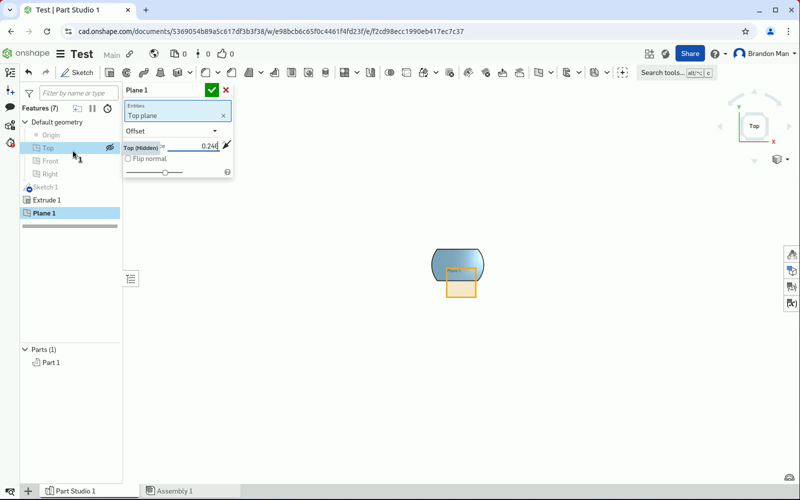
key(enter, 2)
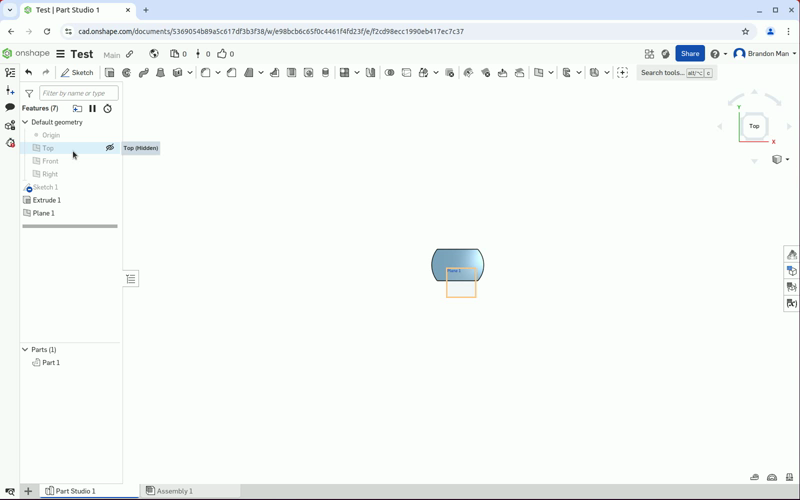
key(shift+s)
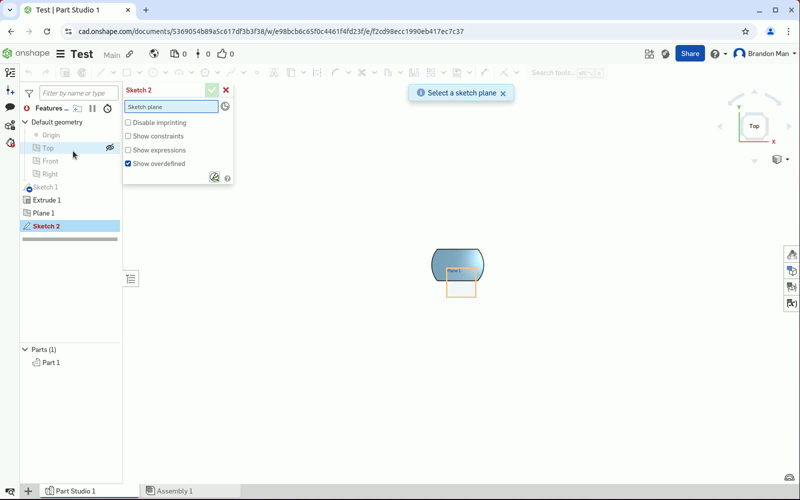
mouse_move(73, 215)
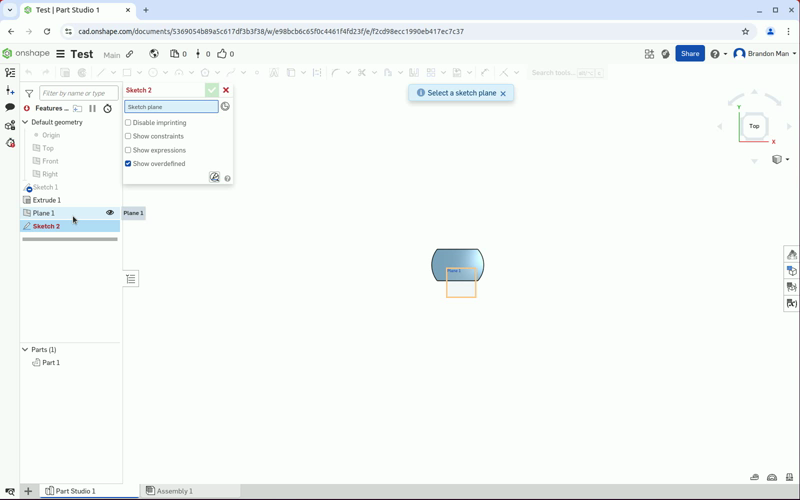
click(73, 215)
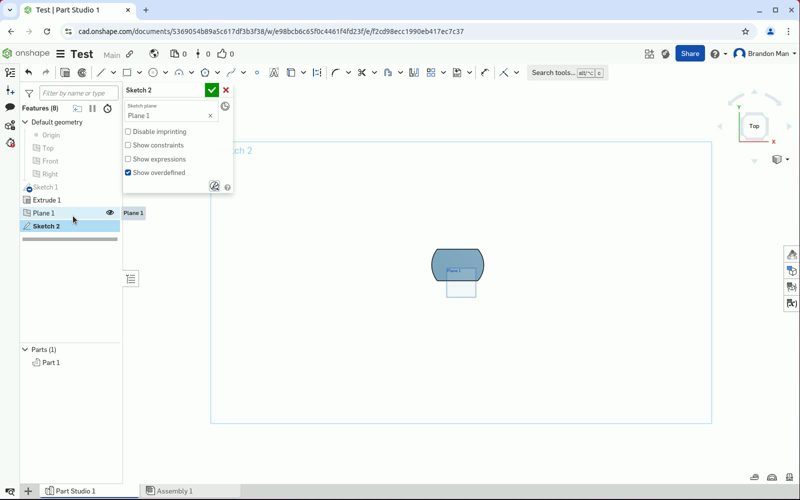
mouse_move(73, 352)
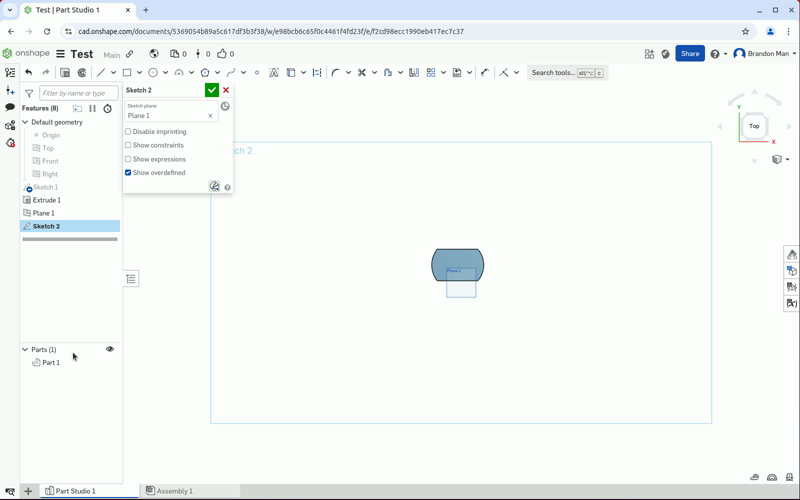
key(y)
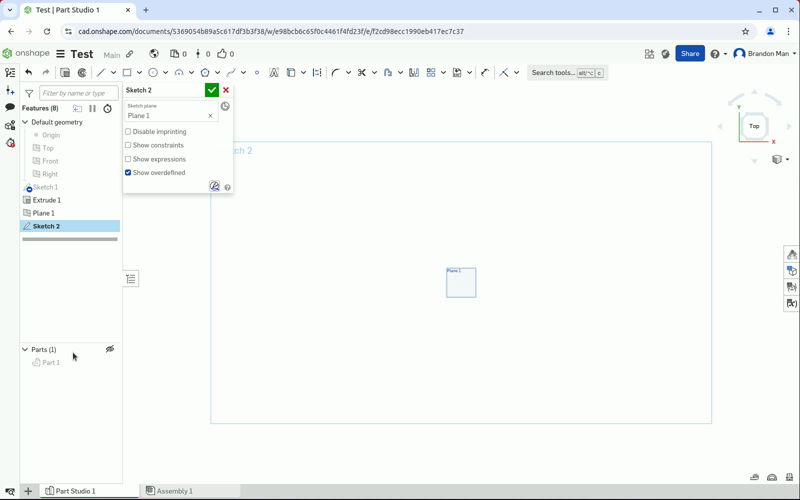
key(l)
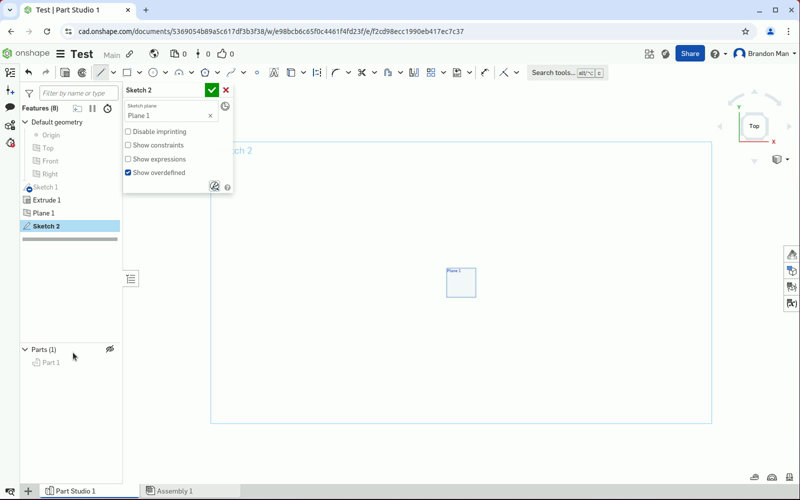
key_down(shift)
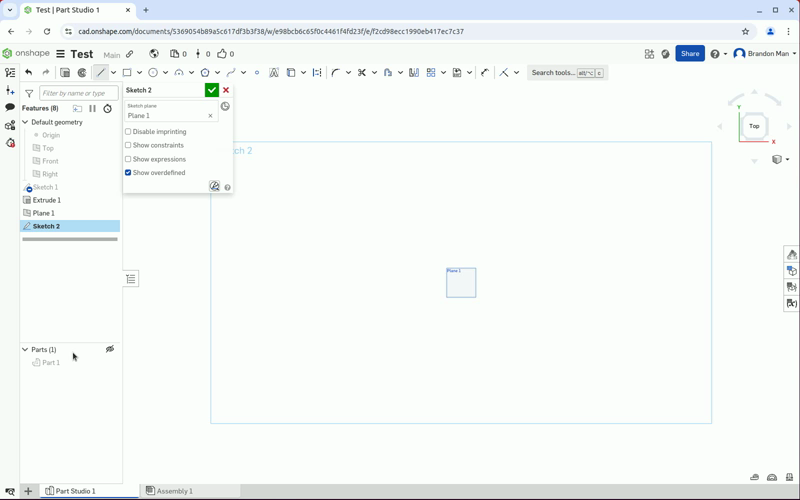
mouse_move(437, 280)
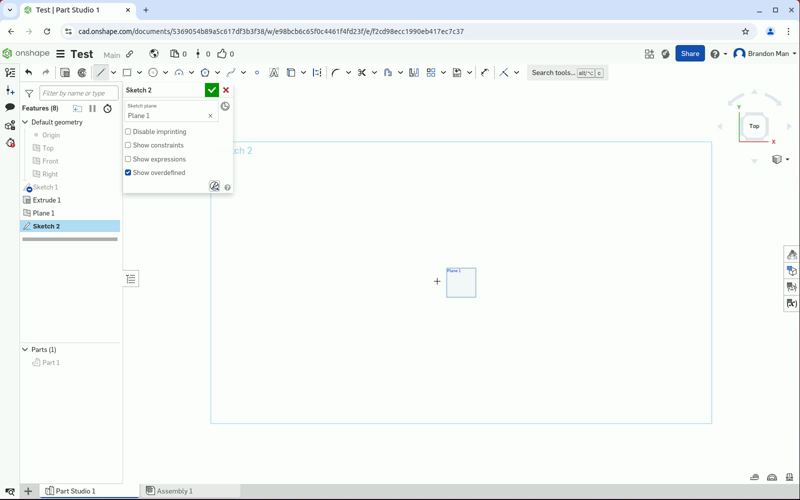
click(437, 280)
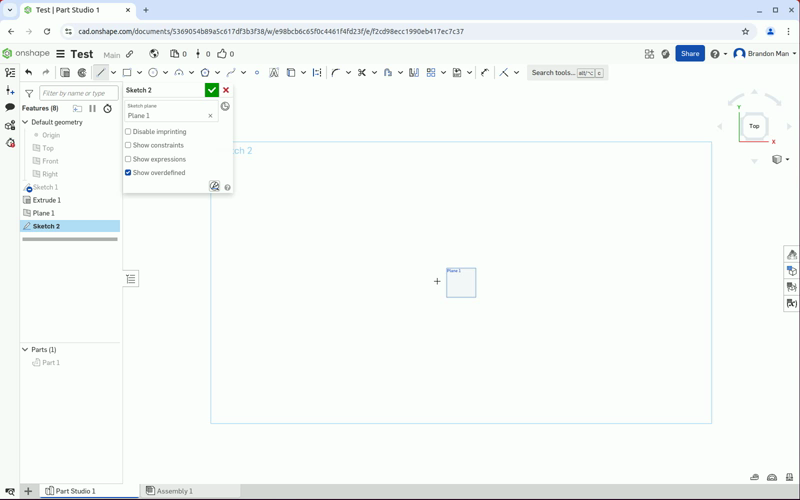
key_up(shift)
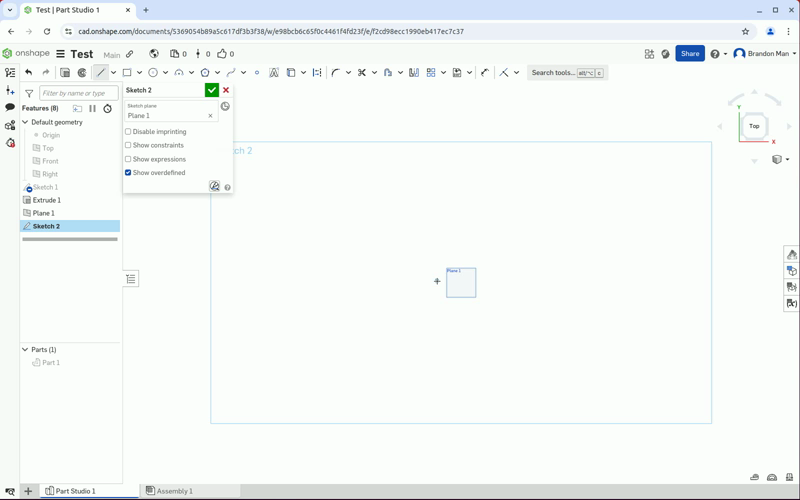
key_down(shift)
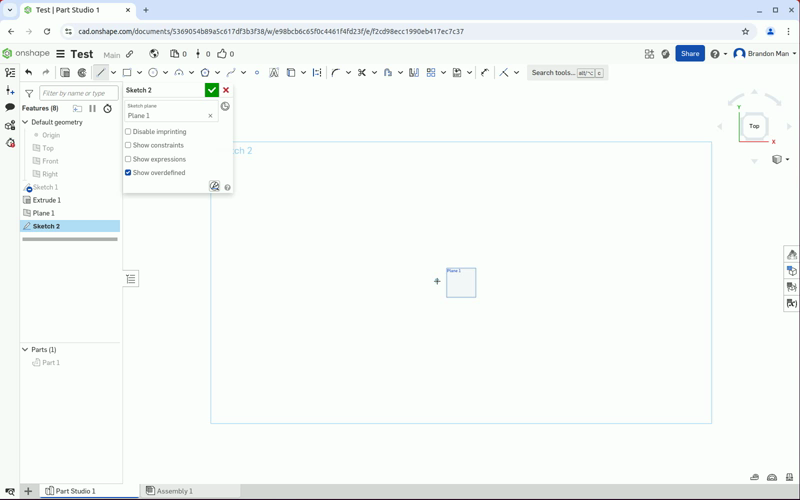
mouse_move(467, 280)
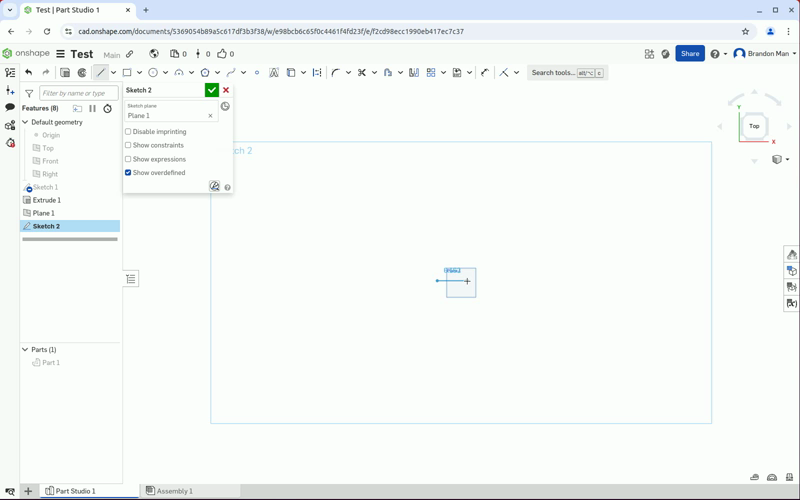
mouse_move(477, 280)
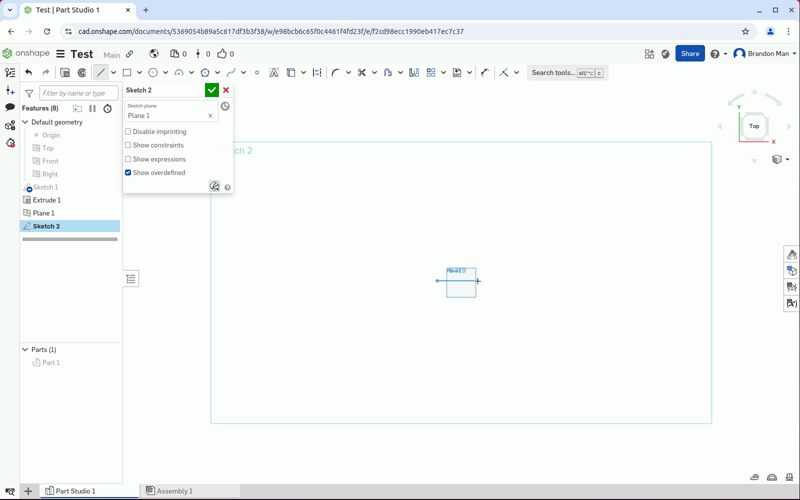
click(477, 280)
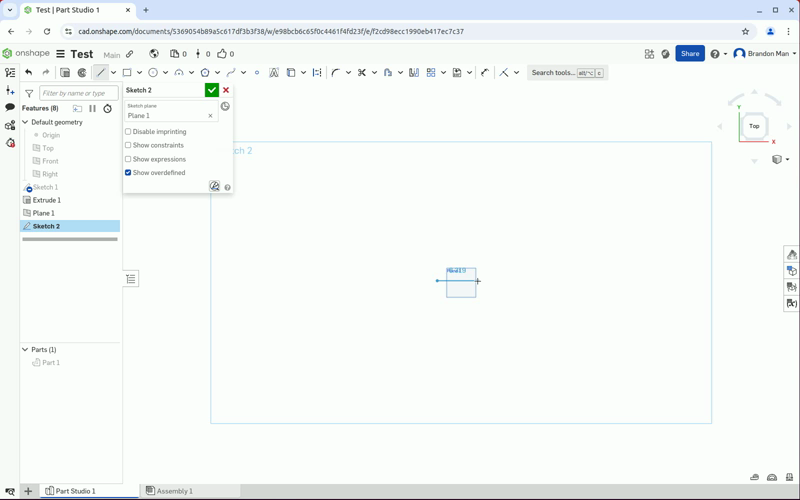
key_up(shift)
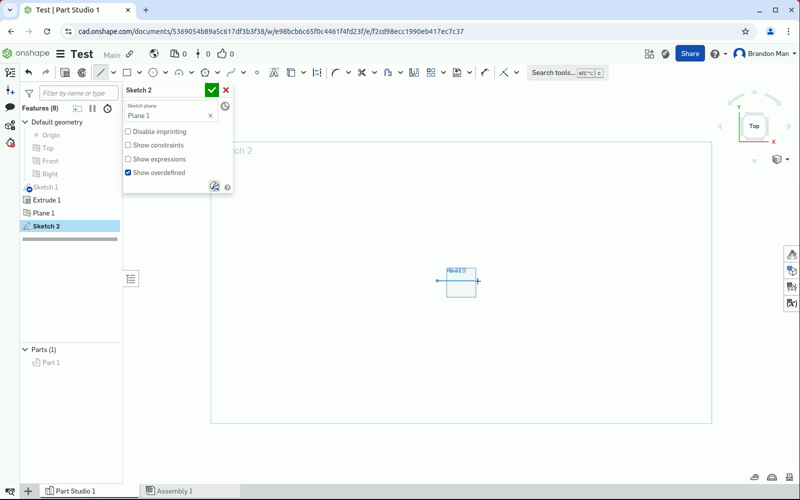
key(esc)
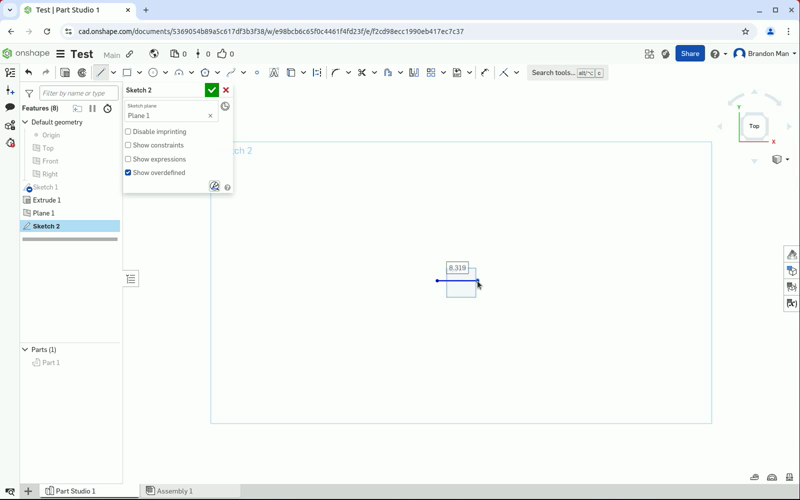
key(a)
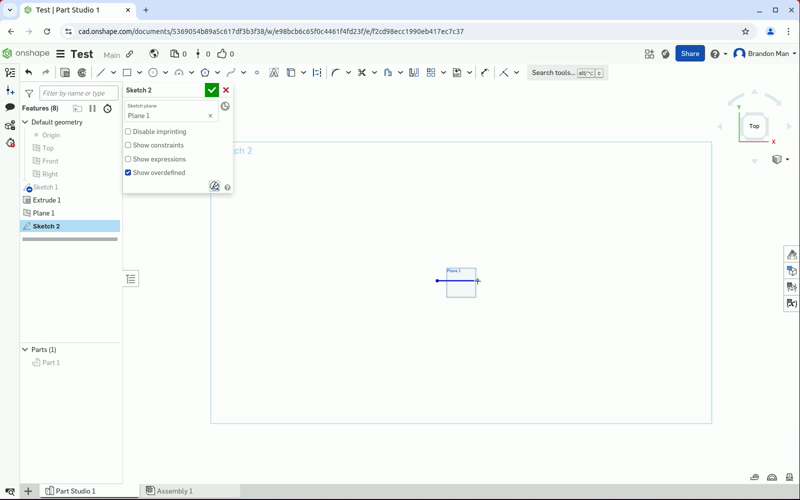
mouse_move(477, 280)
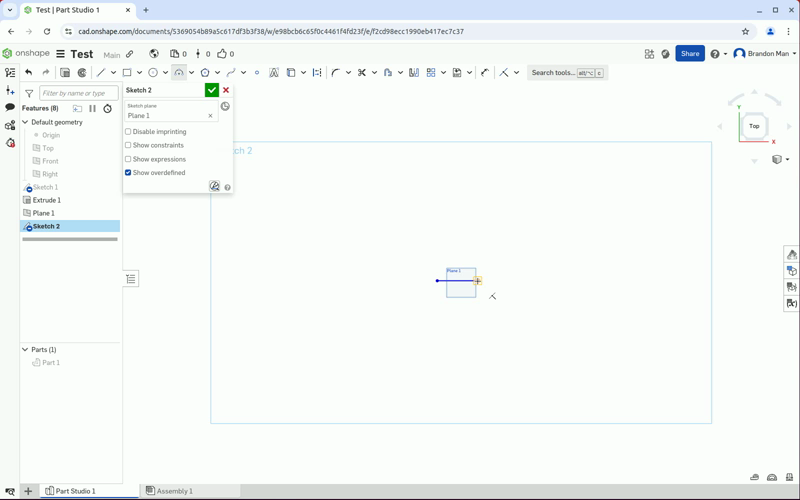
click(477, 280)
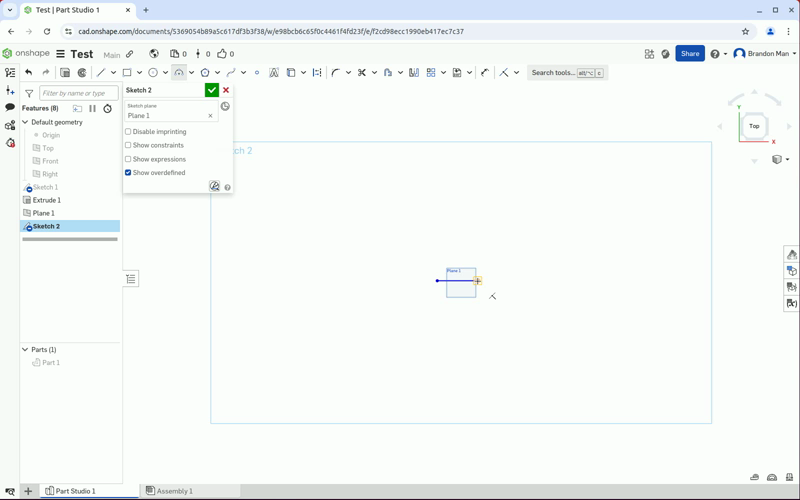
key_down(shift)
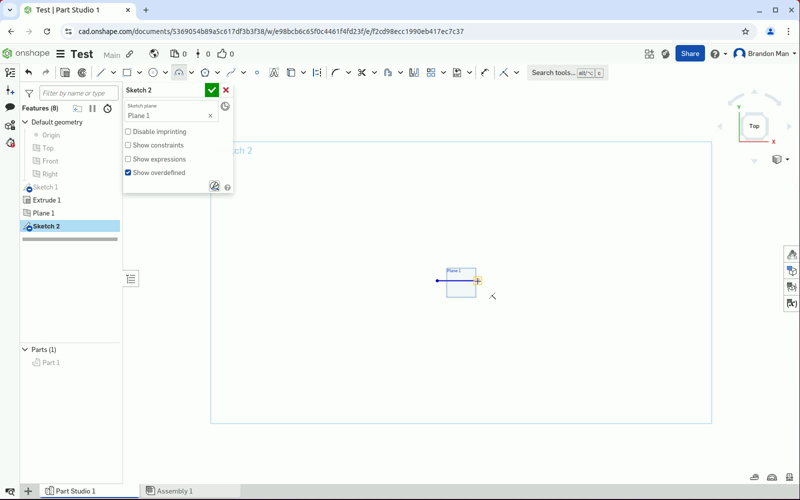
mouse_move(477, 249)
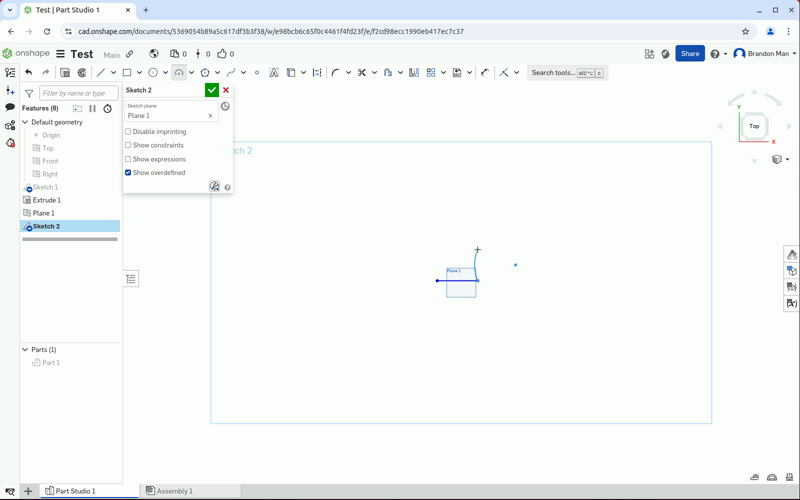
click(477, 249)
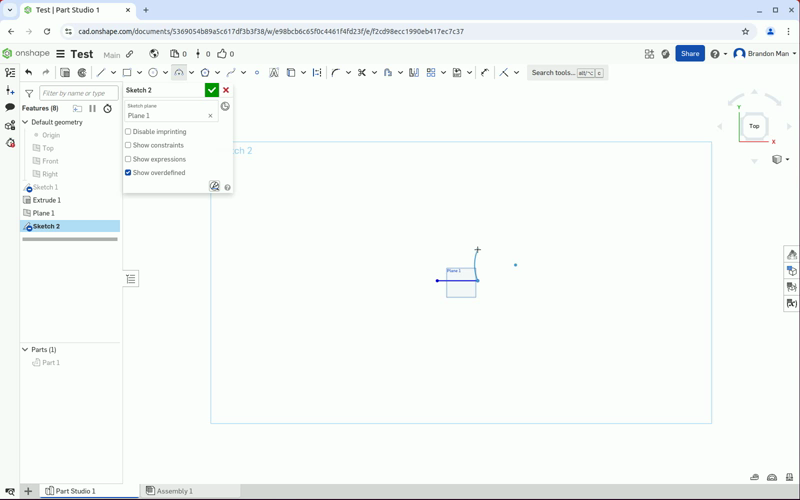
mouse_move(483, 264)
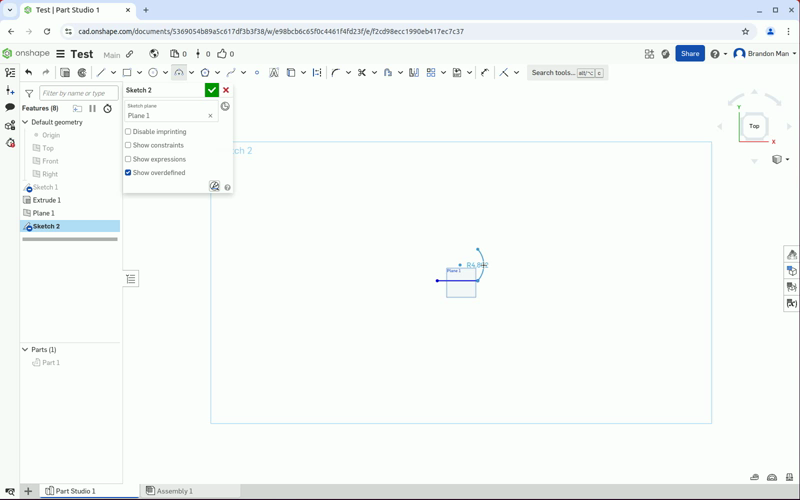
click(483, 264)
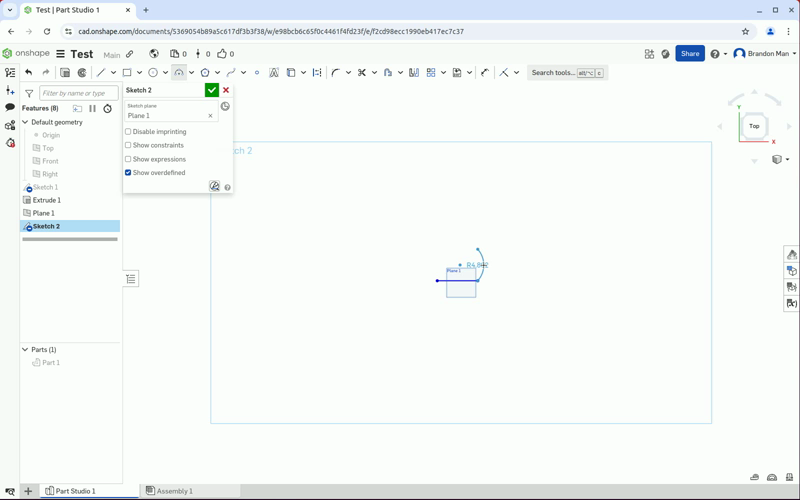
key_up(shift)
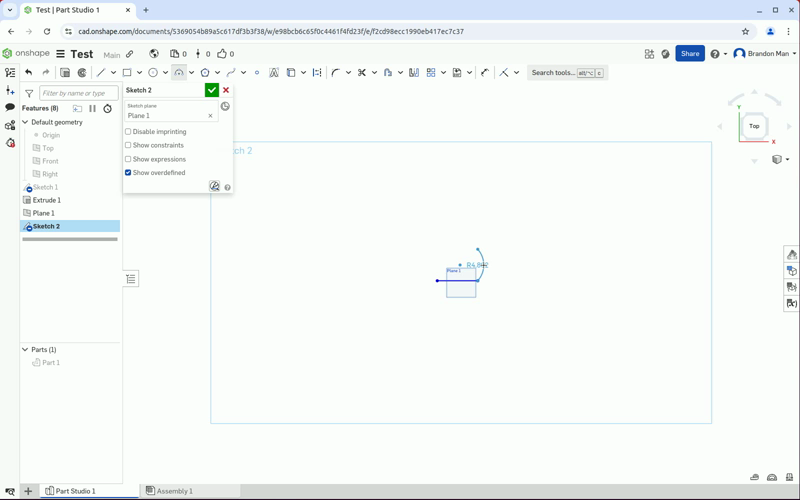
key(esc)
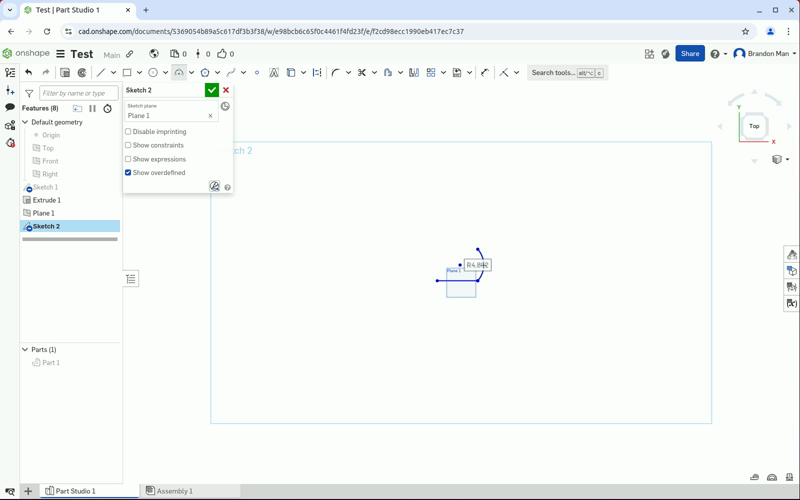
key(l)
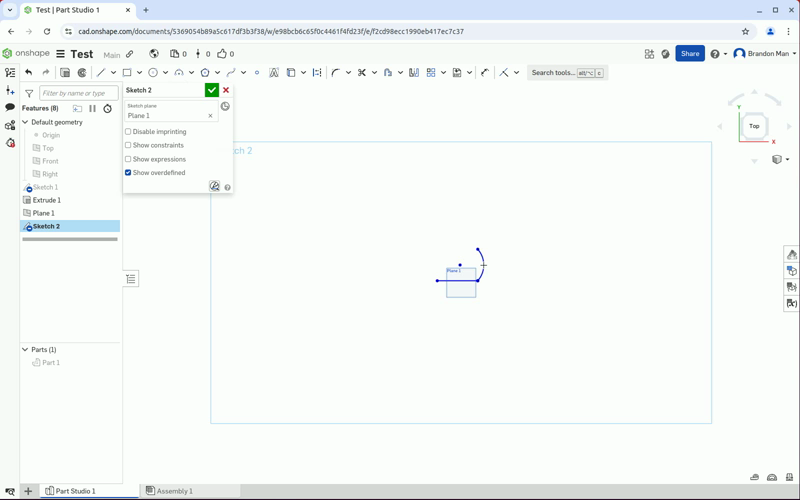
mouse_move(477, 249)
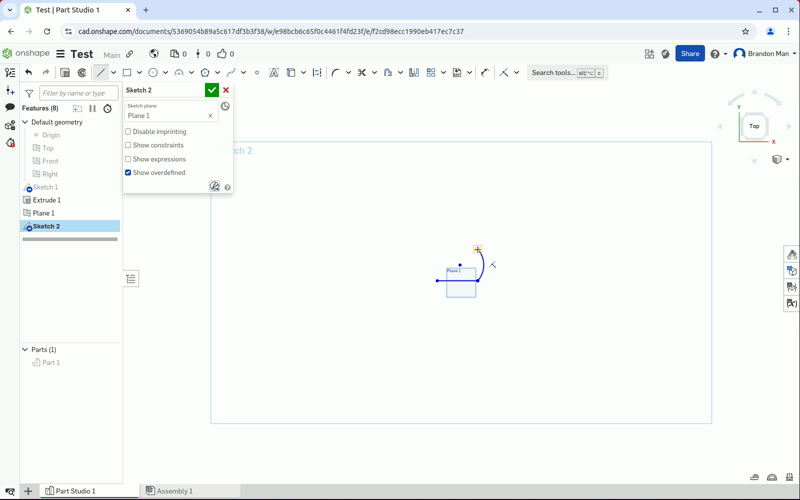
click(477, 249)
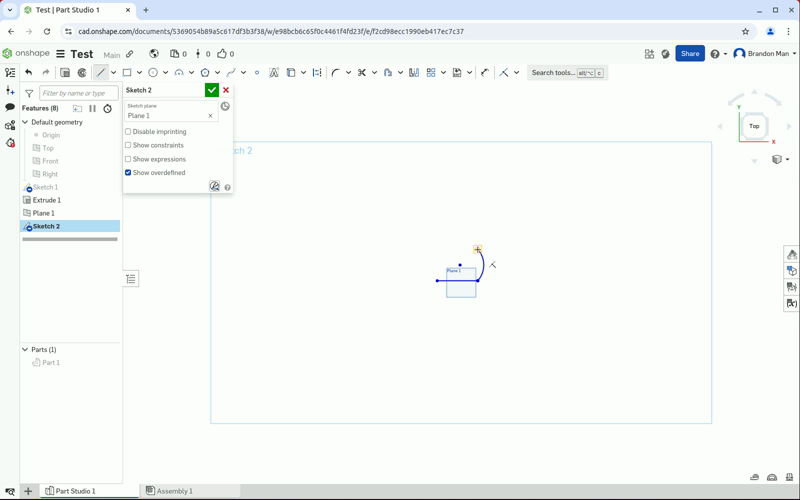
key_down(shift)
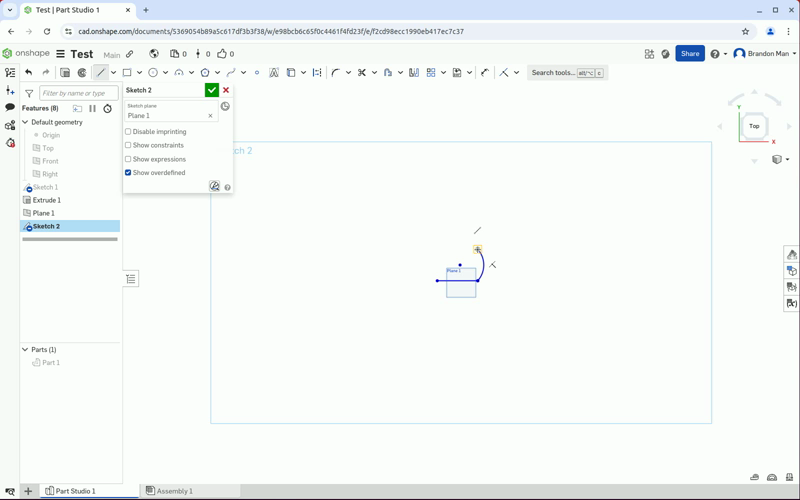
mouse_move(507, 249)
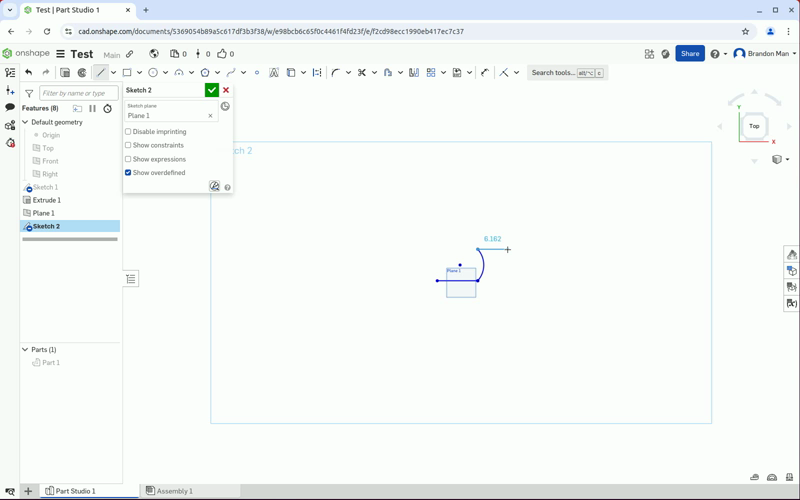
mouse_move(437, 249)
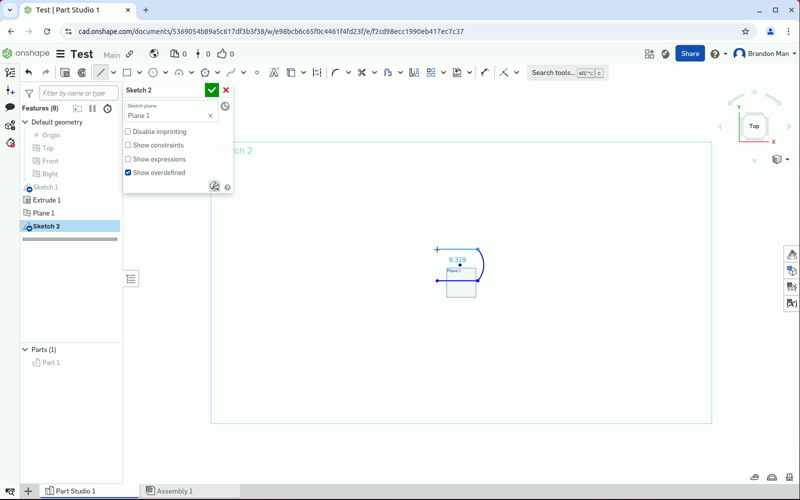
click(437, 249)
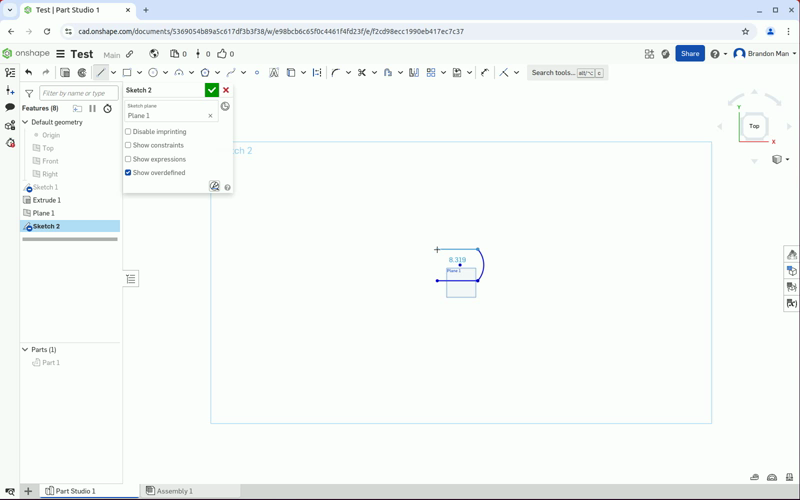
key_up(shift)
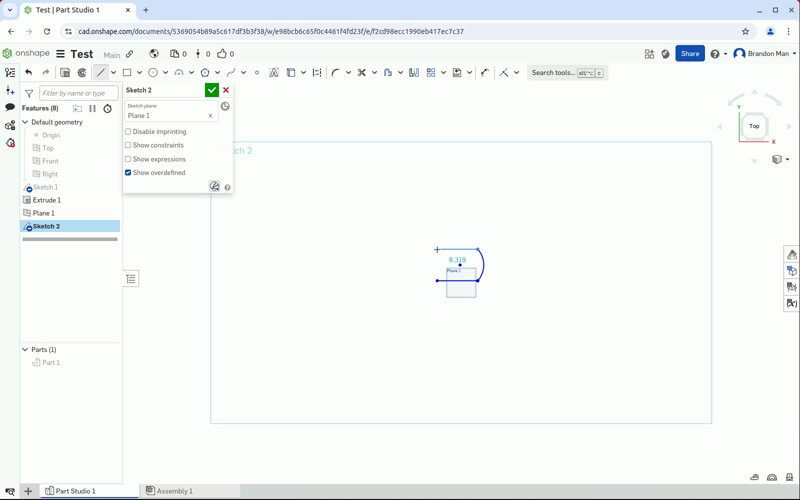
key(esc)
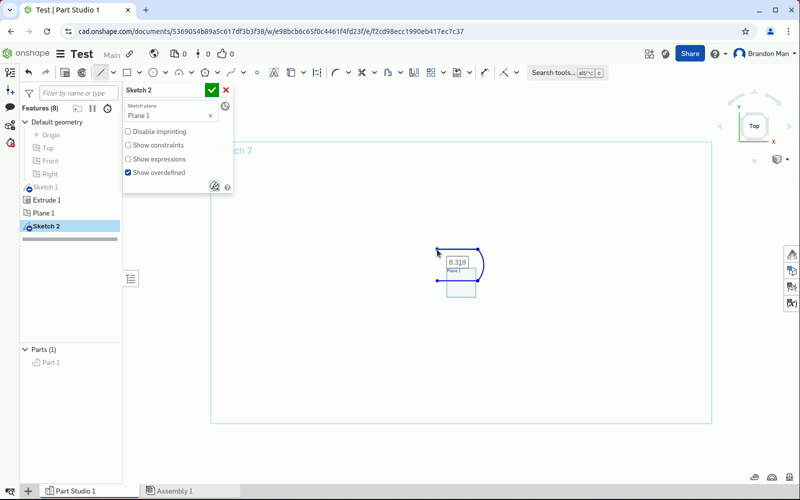
key(a)
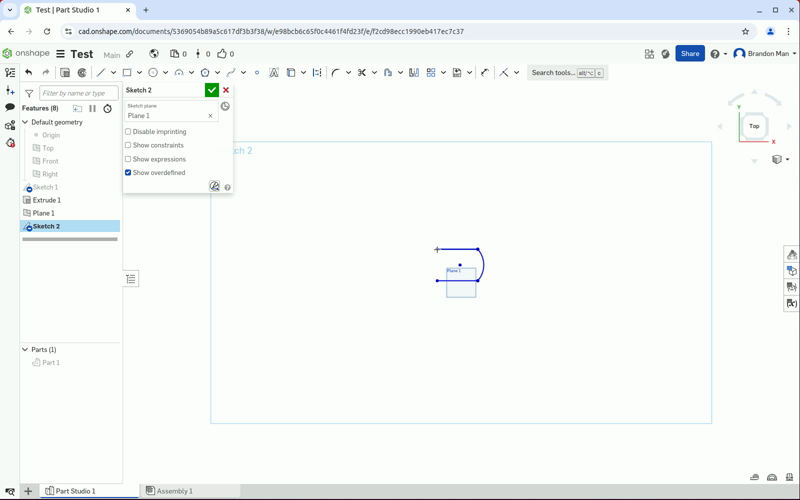
mouse_move(437, 249)
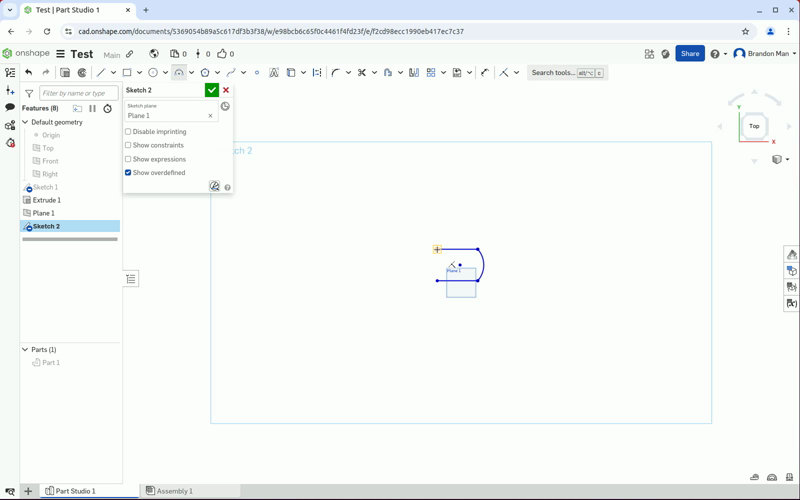
click(437, 249)
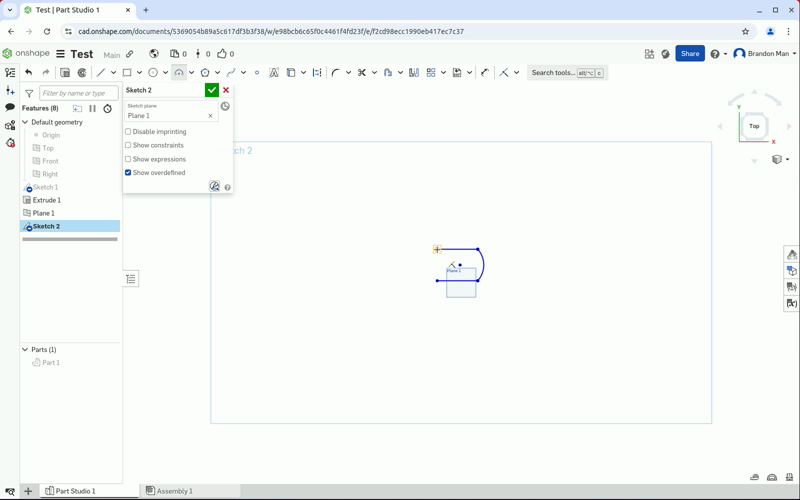
mouse_move(437, 280)
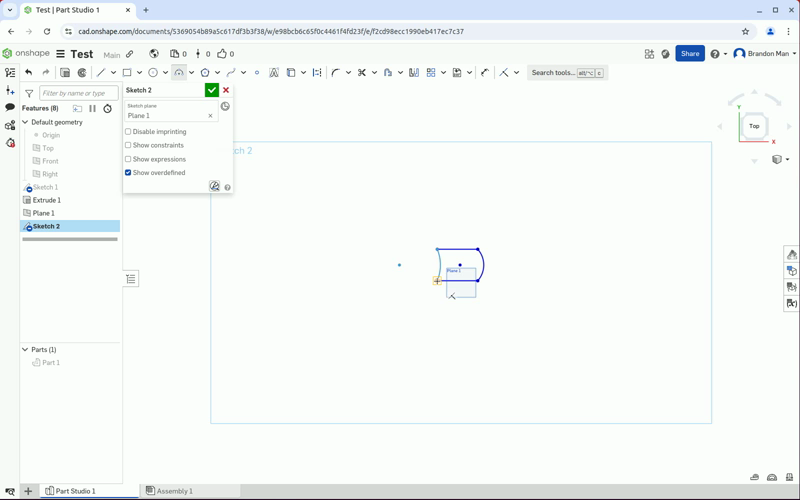
click(437, 280)
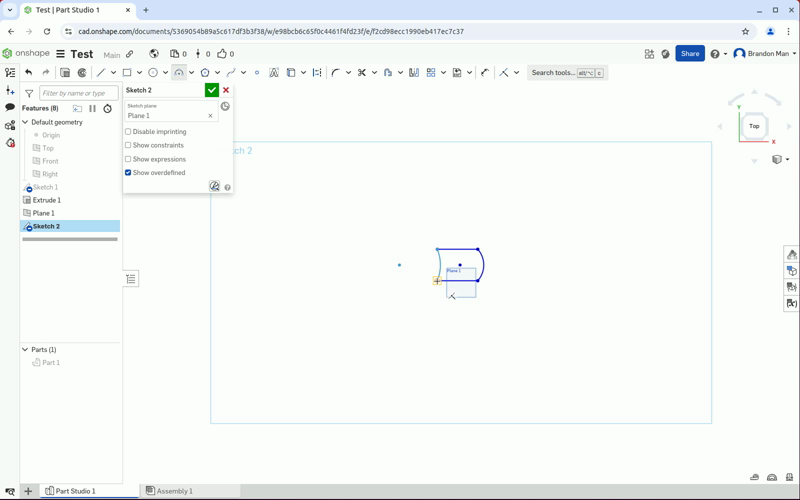
key_down(shift)
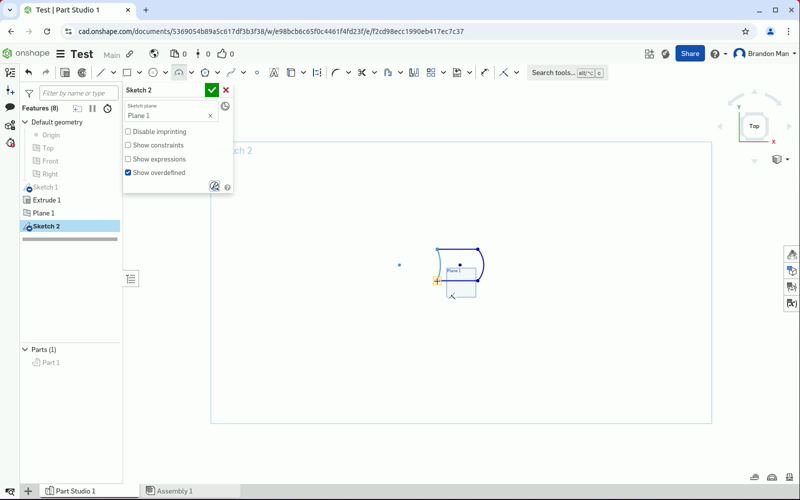
mouse_move(431, 264)
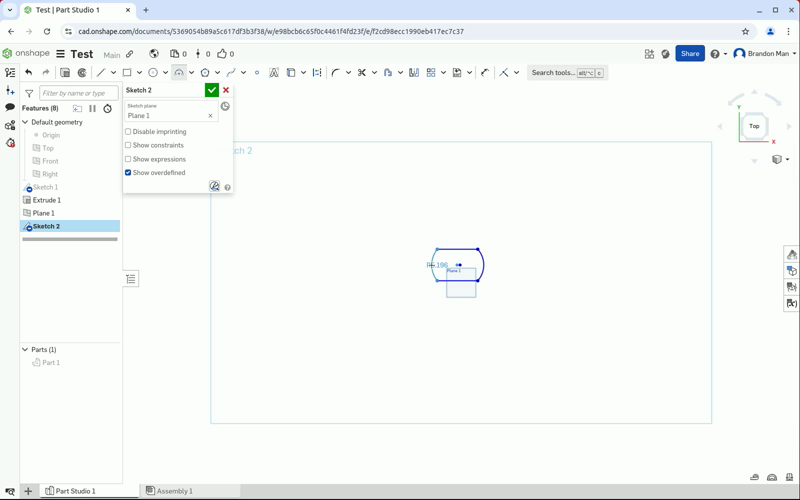
click(431, 264)
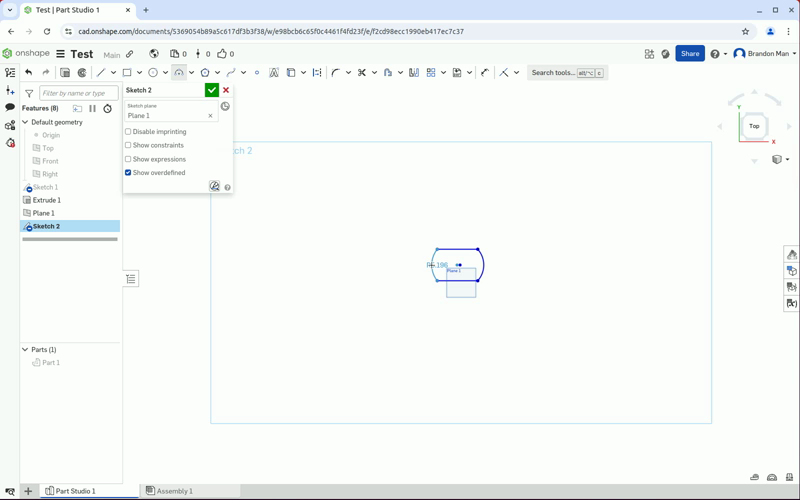
key_up(shift)
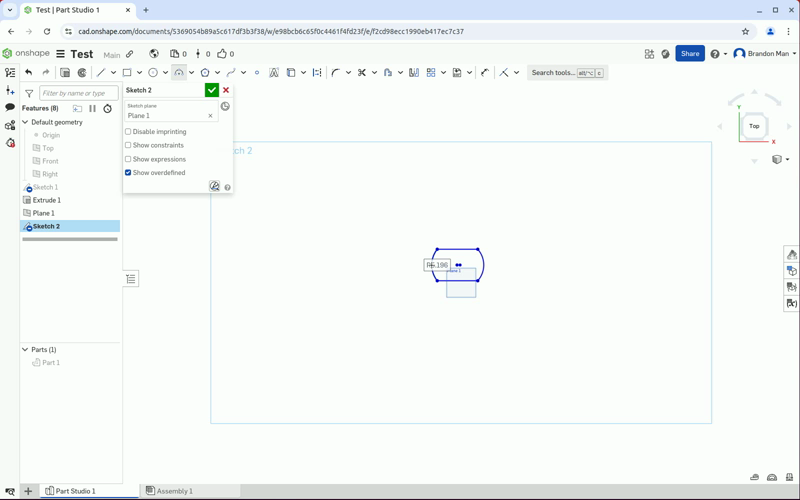
key(esc)
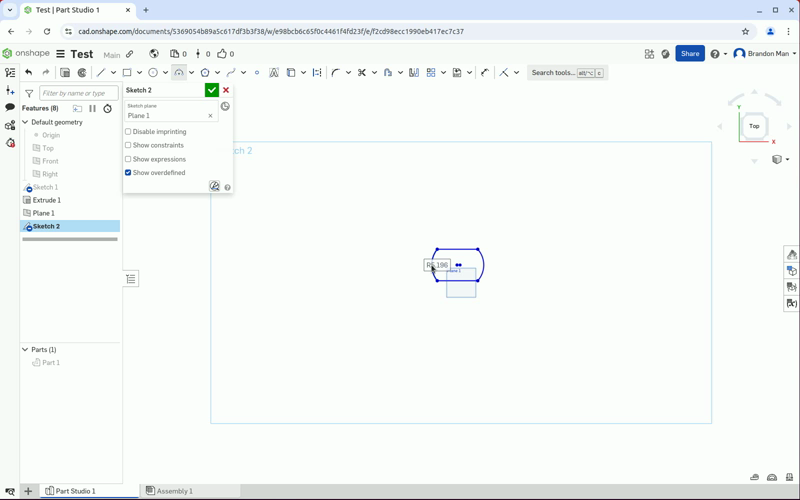
key(l)
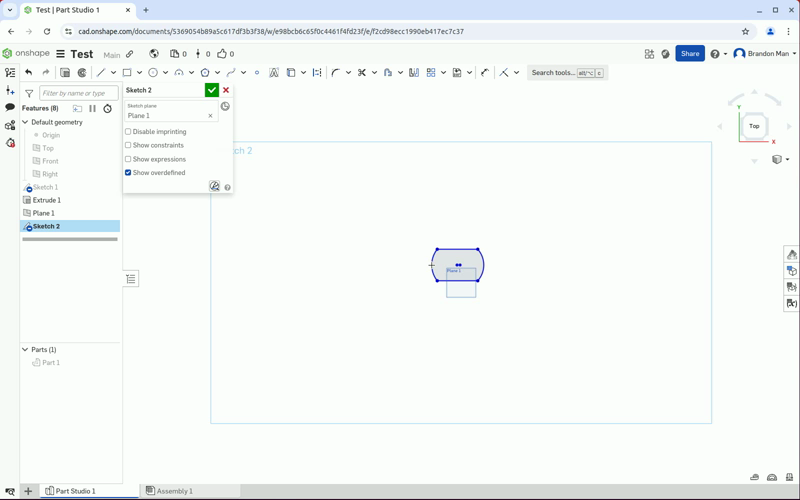
key_down(shift)
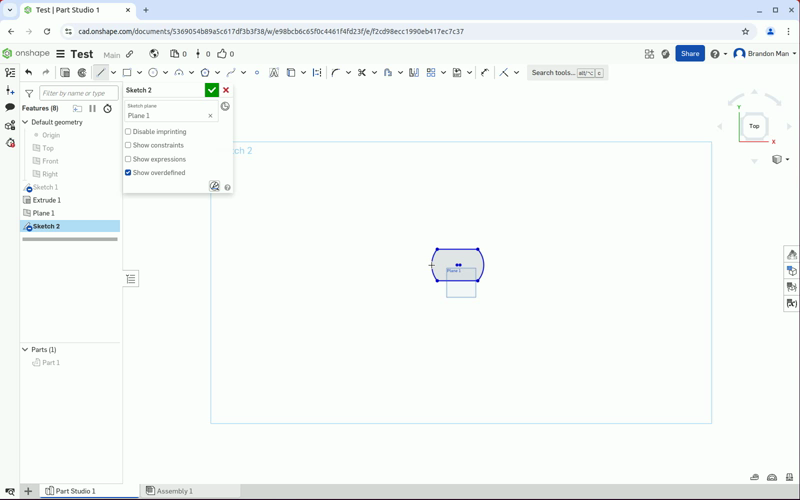
mouse_move(432, 265)
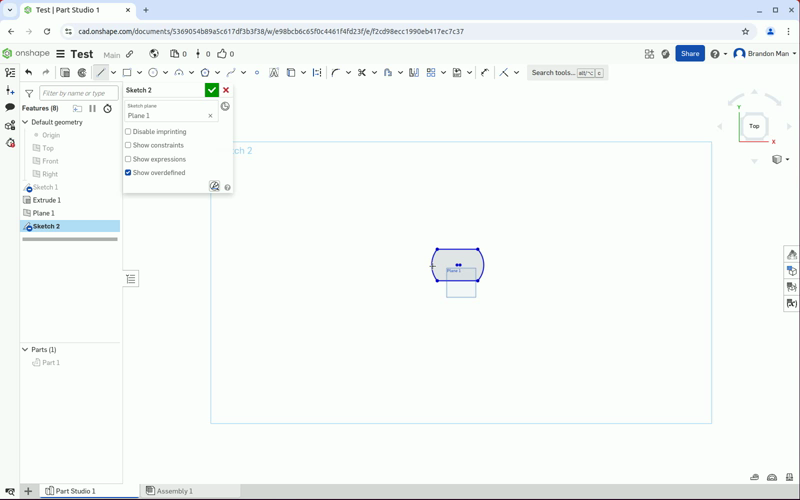
scroll(6)
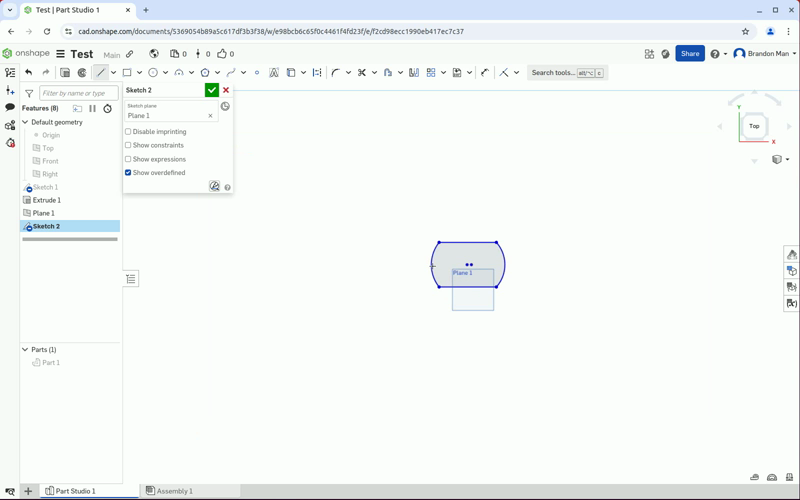
scroll(6)
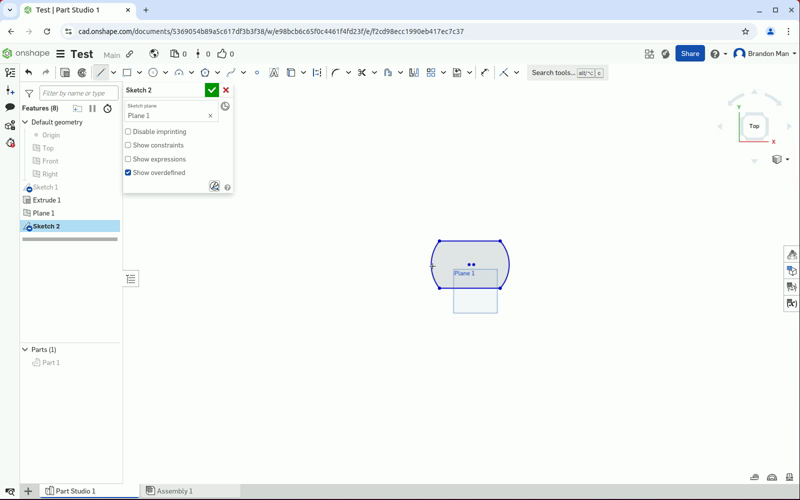
scroll(6)
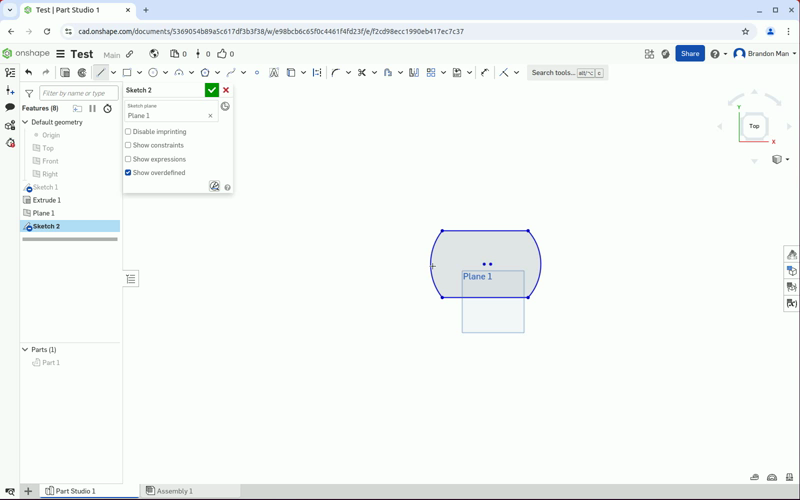
scroll(6)
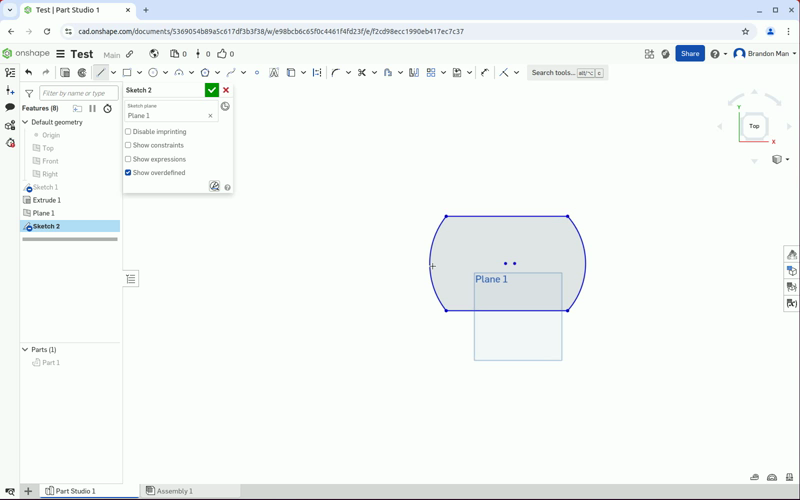
scroll(6)
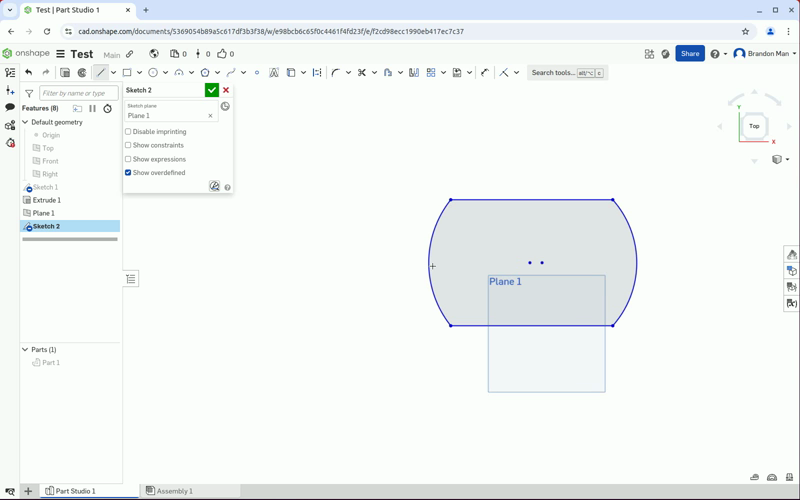
scroll(6)
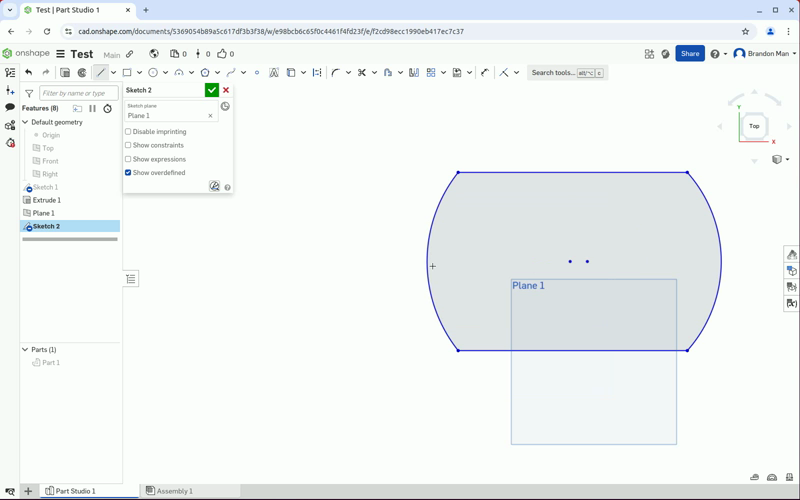
scroll(6)
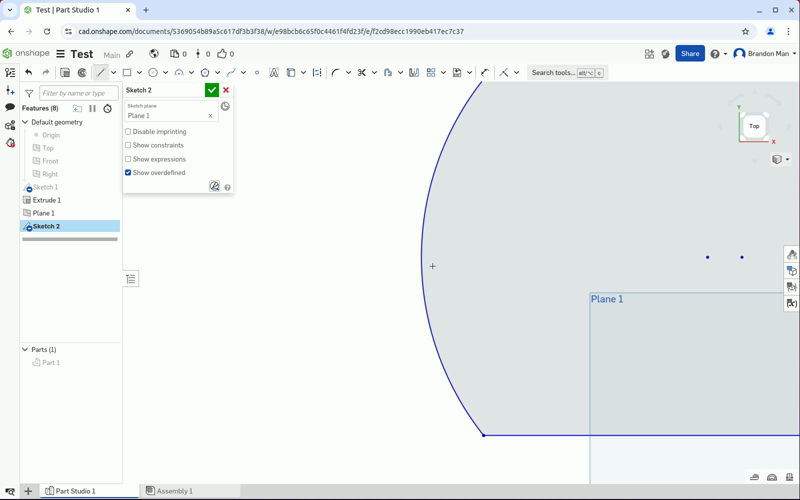
click(432, 265)
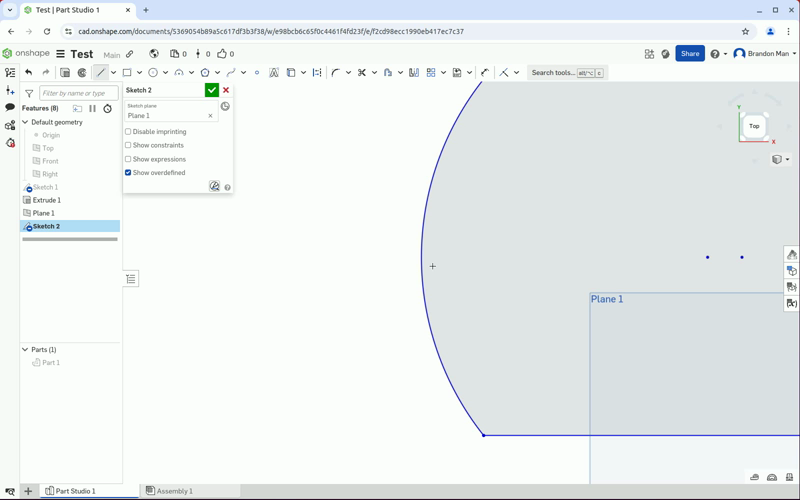
scroll(-6)
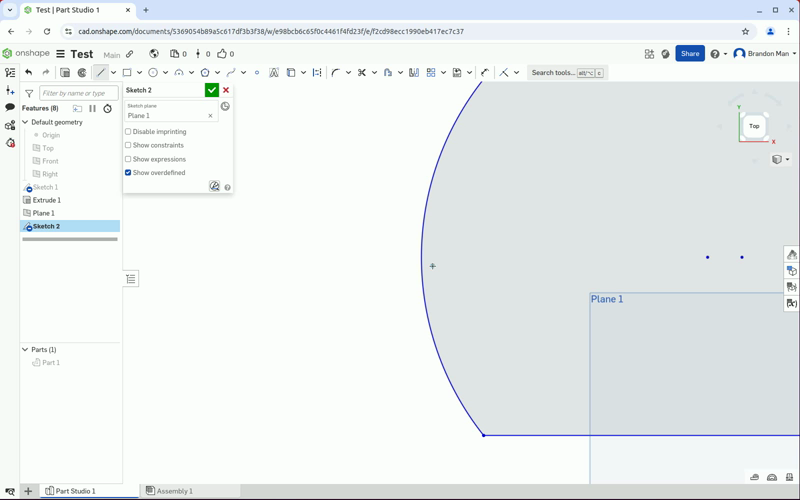
scroll(-6)
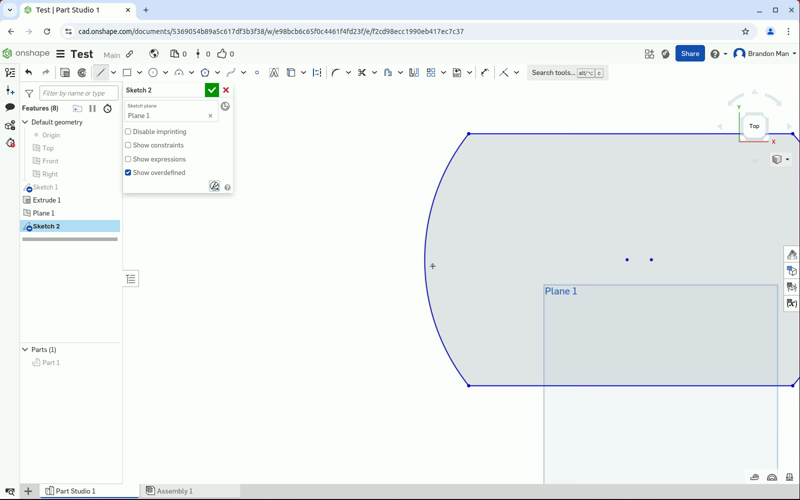
scroll(-6)
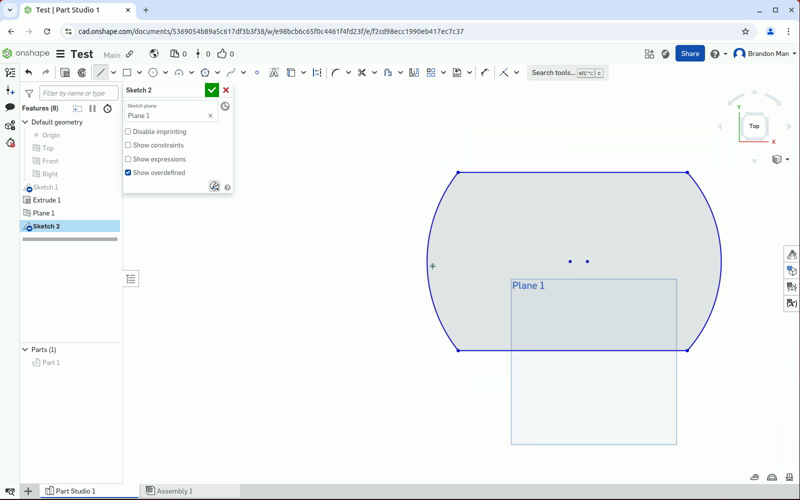
scroll(-6)
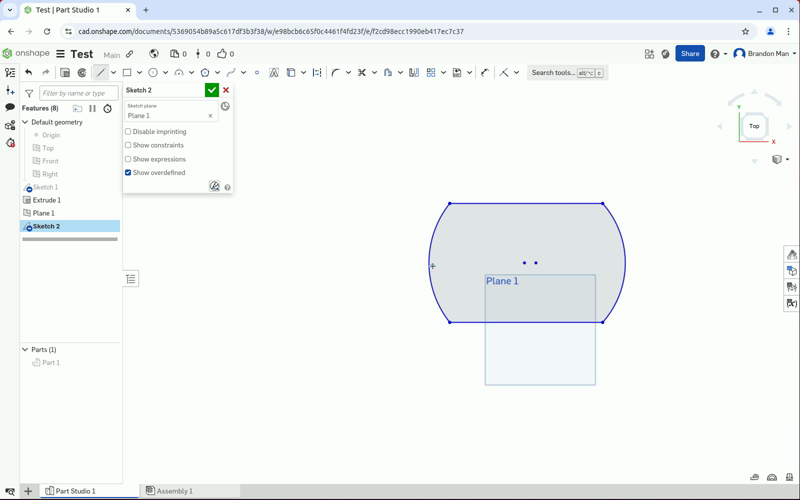
scroll(-6)
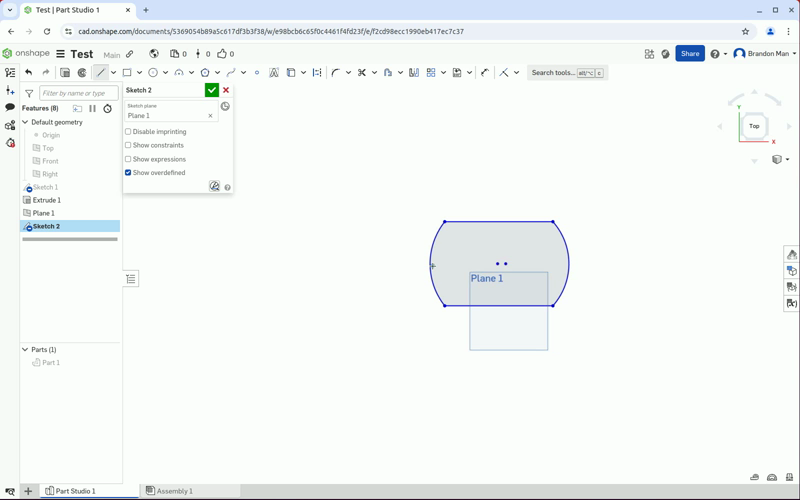
scroll(-6)
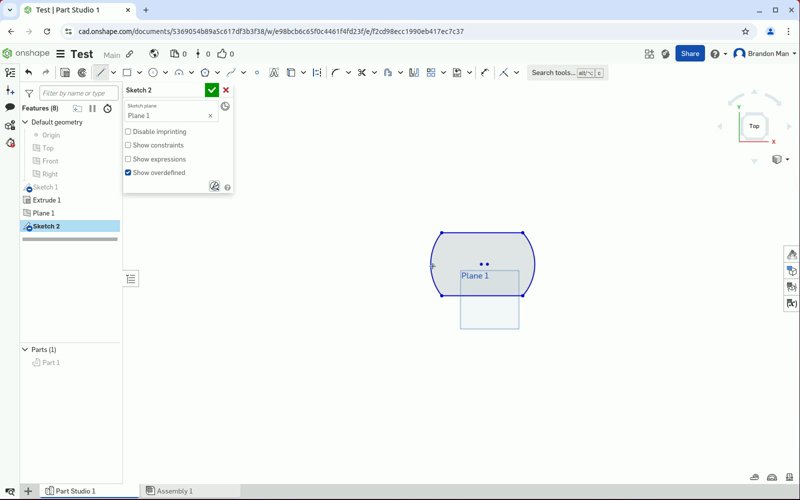
scroll(-6)
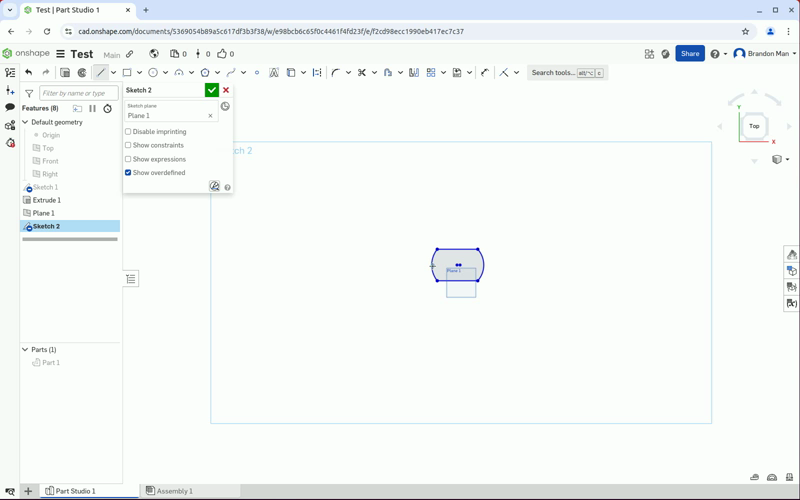
key_up(shift)
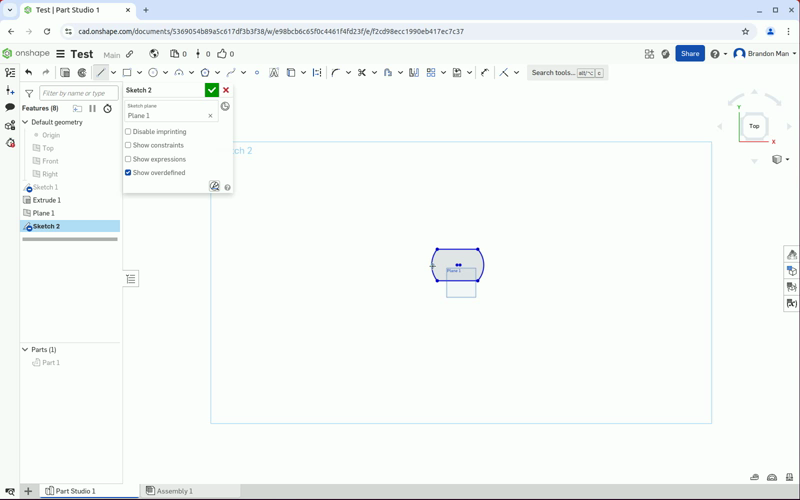
key_down(shift)
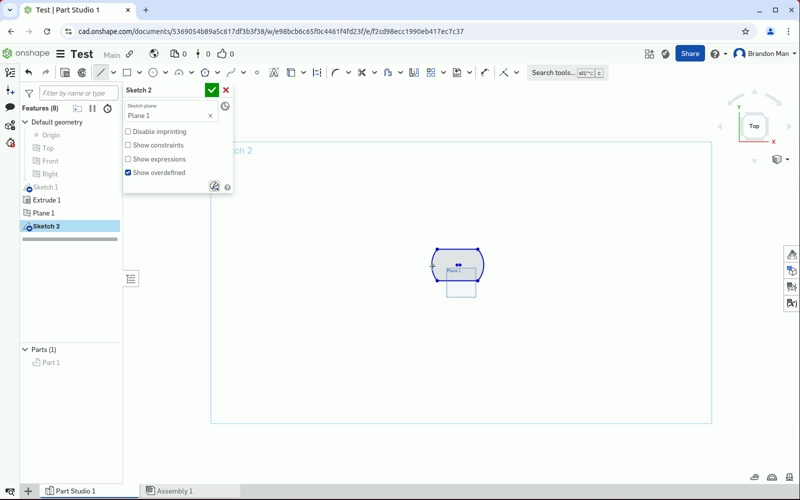
mouse_move(462, 265)
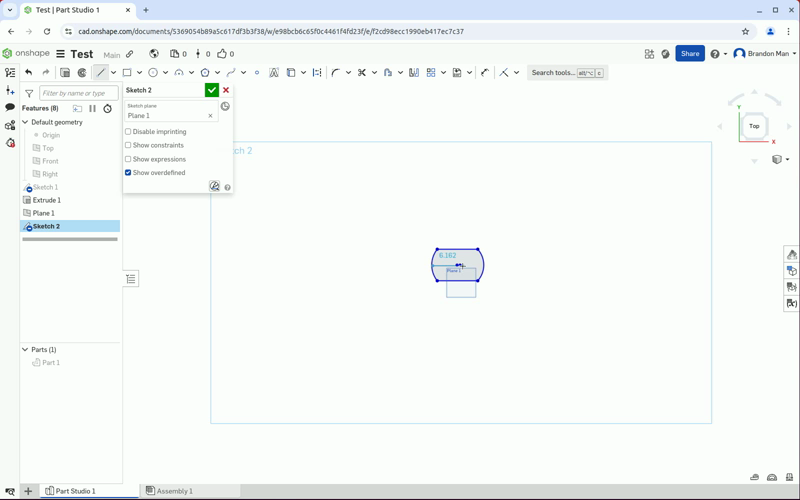
mouse_move(437, 265)
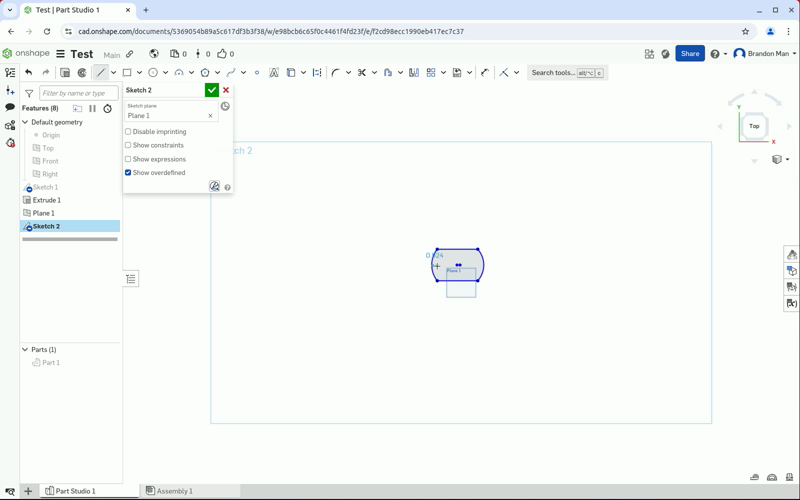
scroll(6)
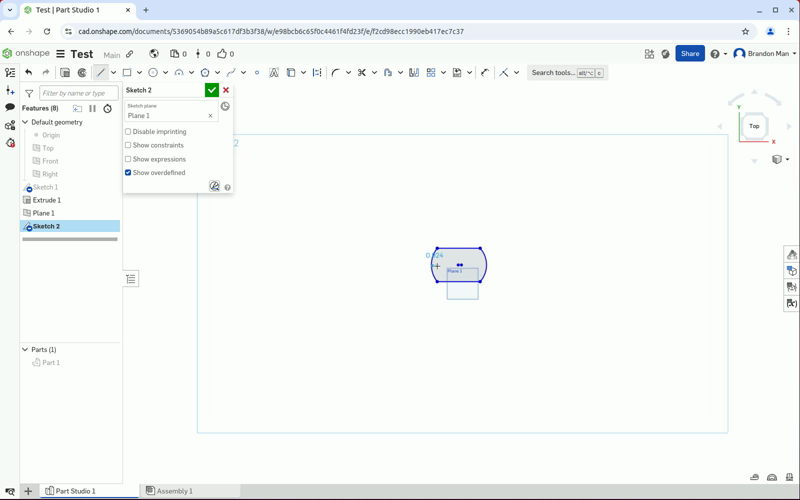
scroll(6)
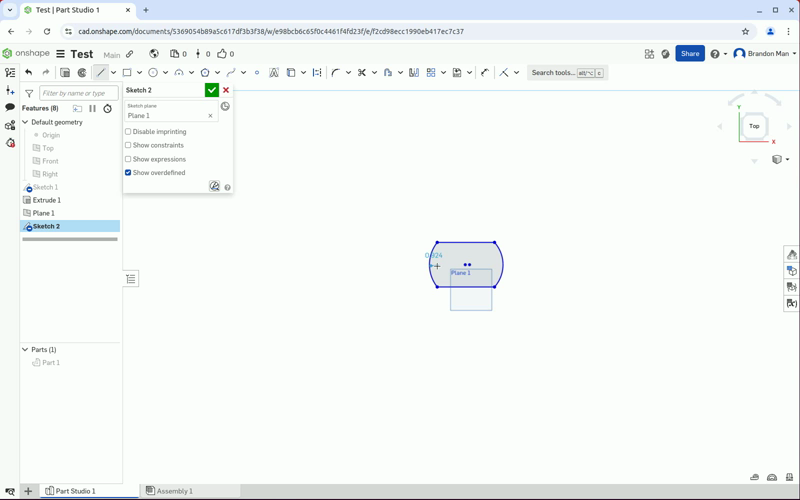
scroll(6)
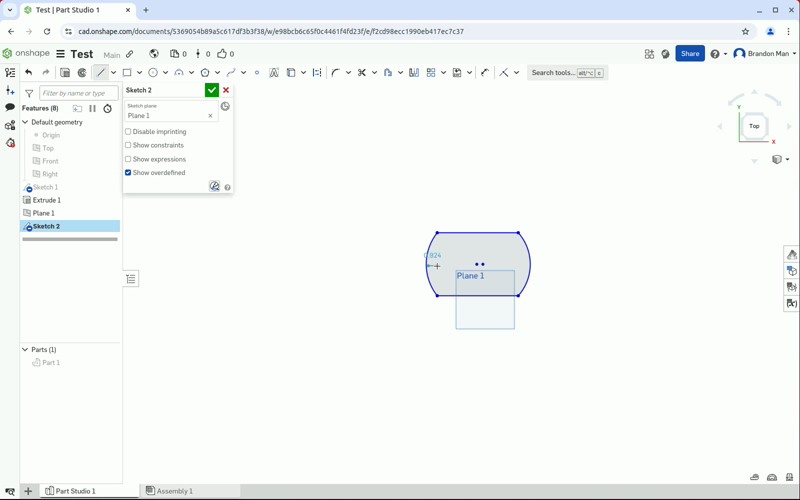
scroll(6)
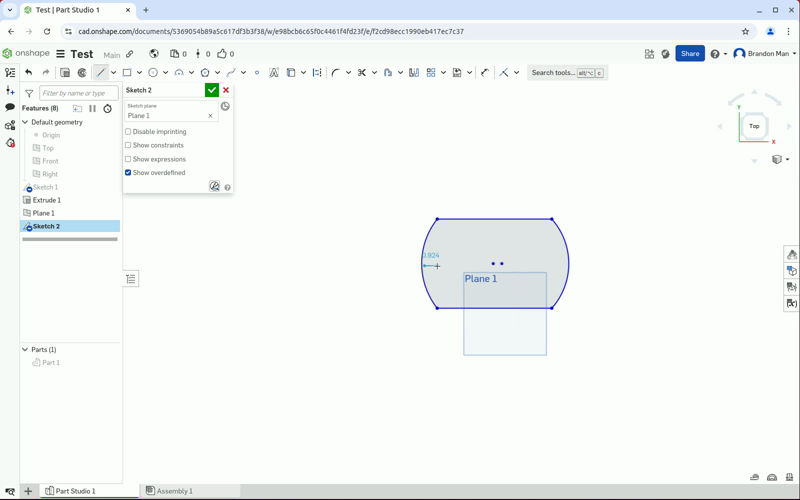
scroll(6)
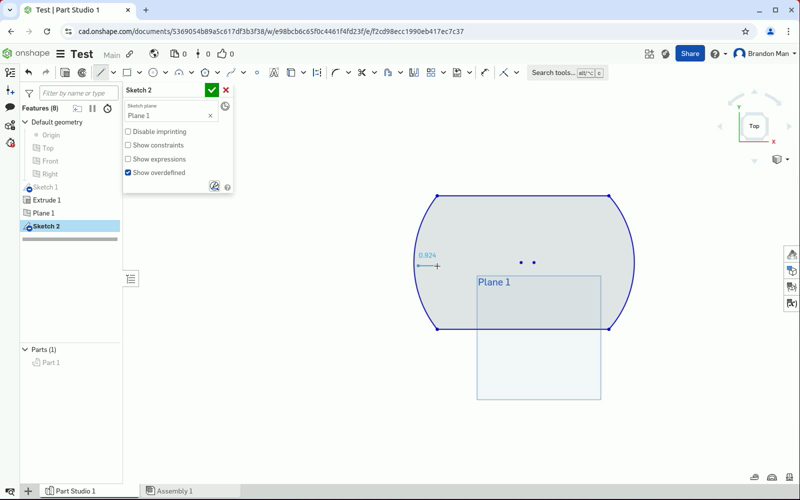
scroll(6)
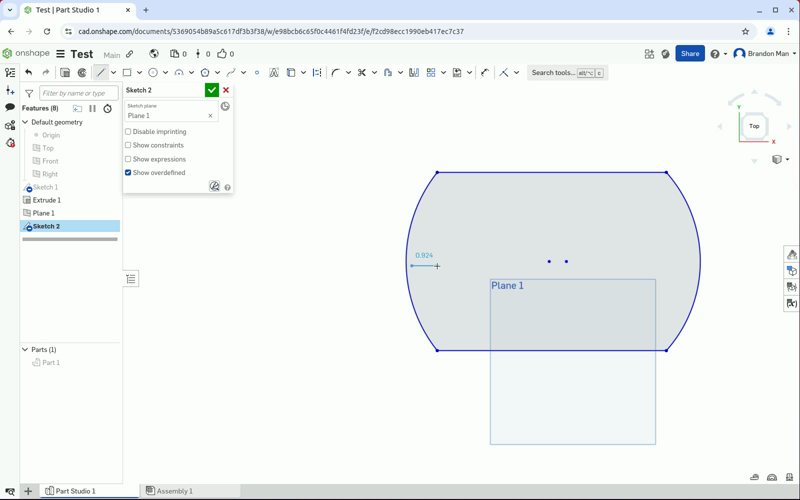
scroll(6)
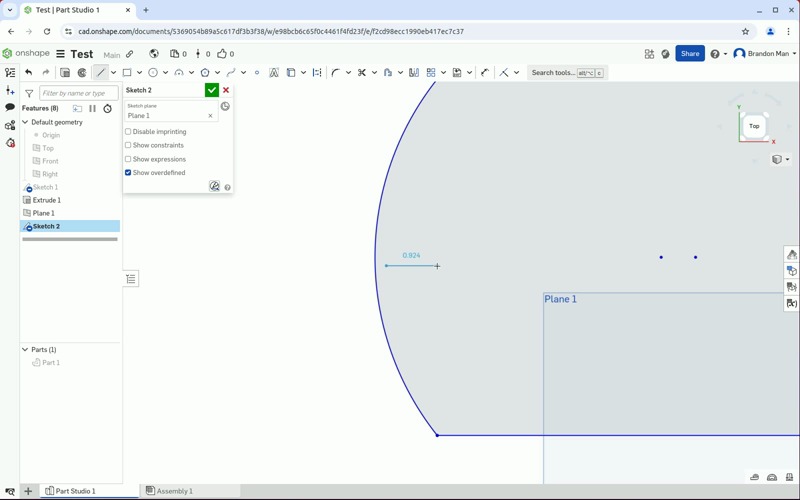
click(437, 265)
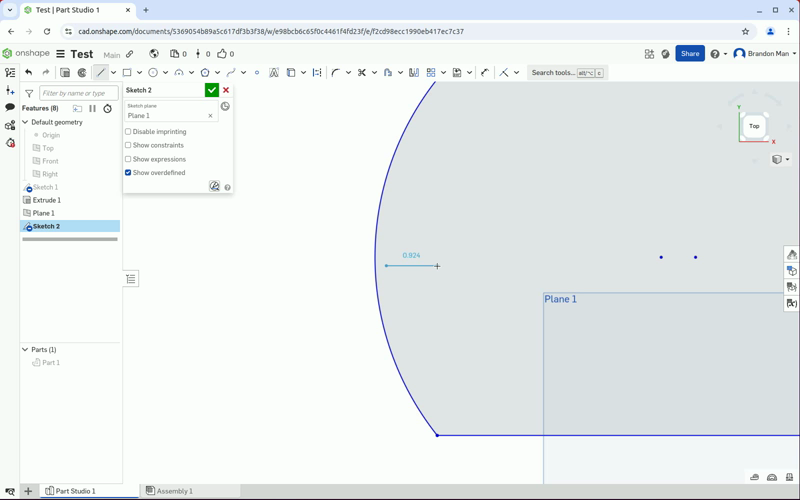
scroll(-6)
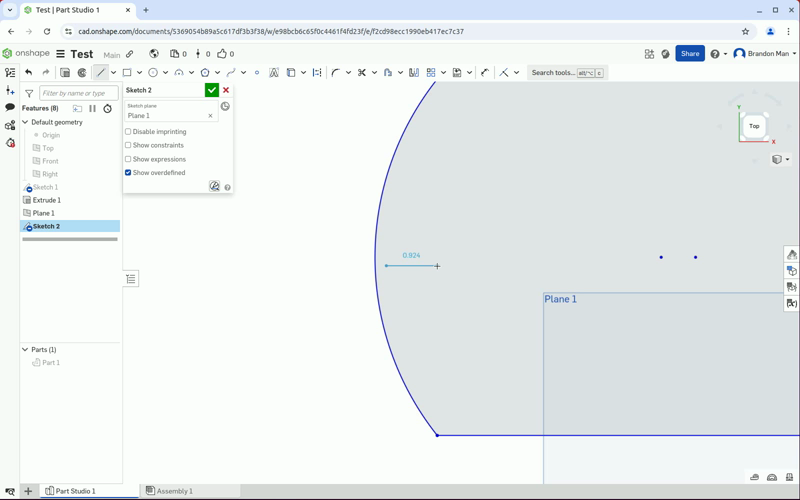
scroll(-6)
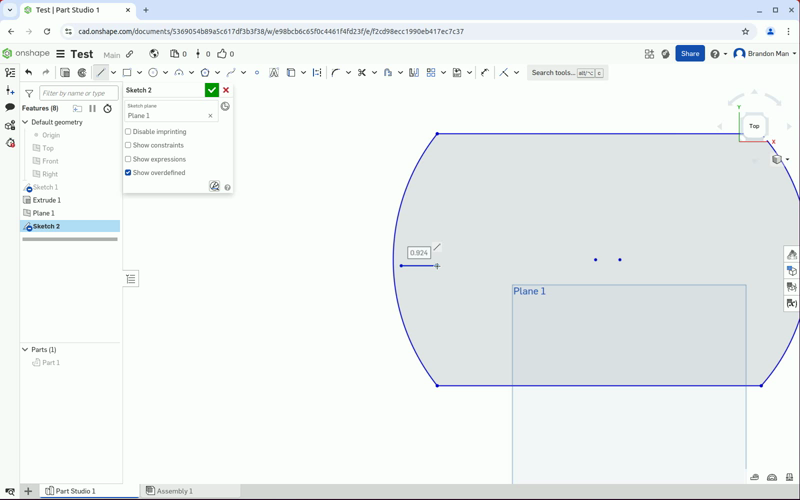
scroll(-6)
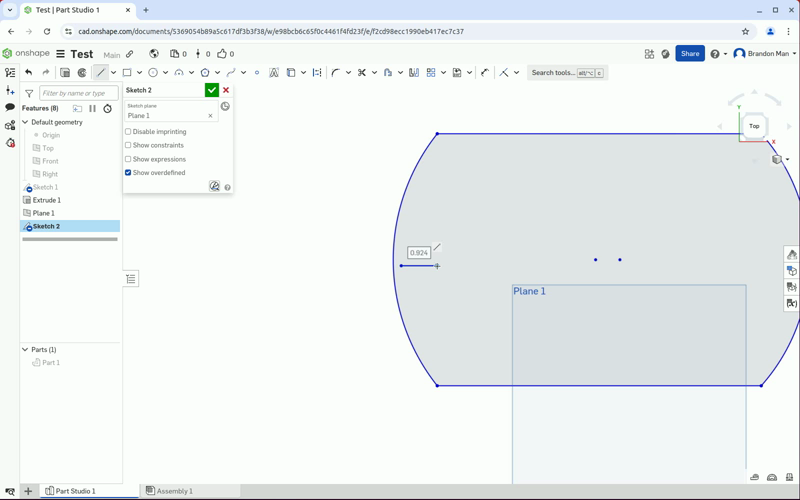
scroll(-6)
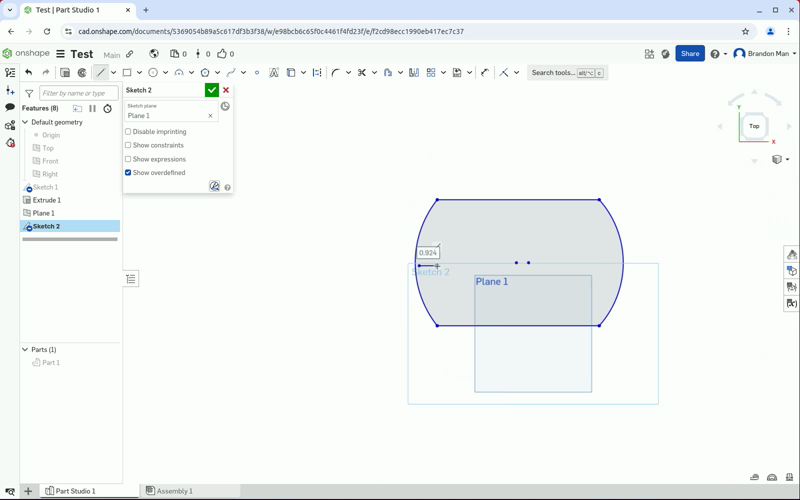
scroll(-6)
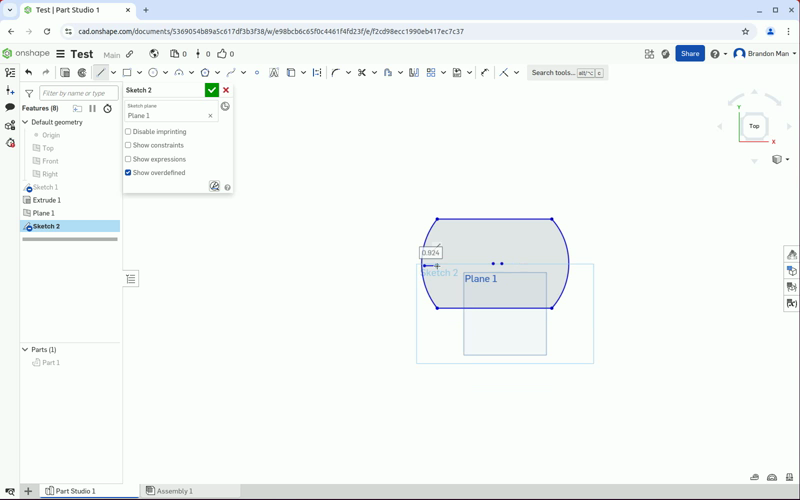
scroll(-6)
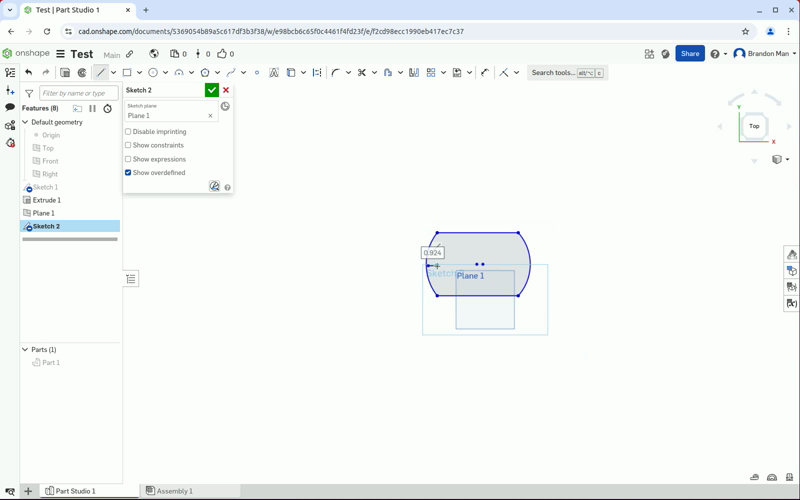
scroll(-6)
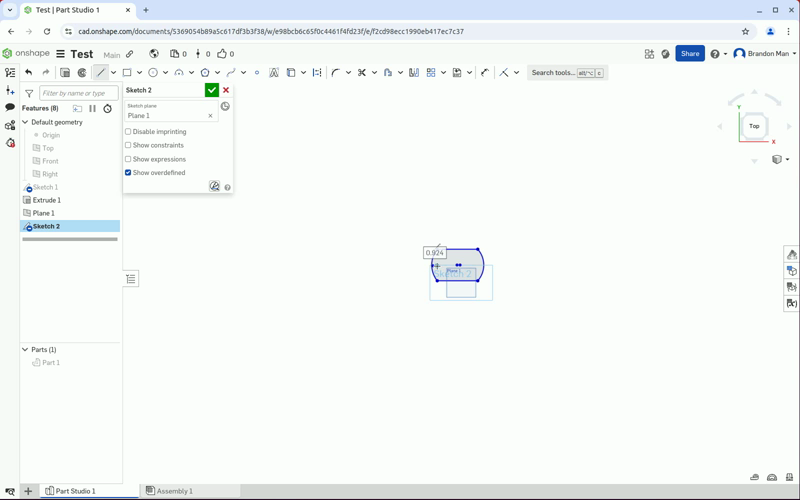
key_up(shift)
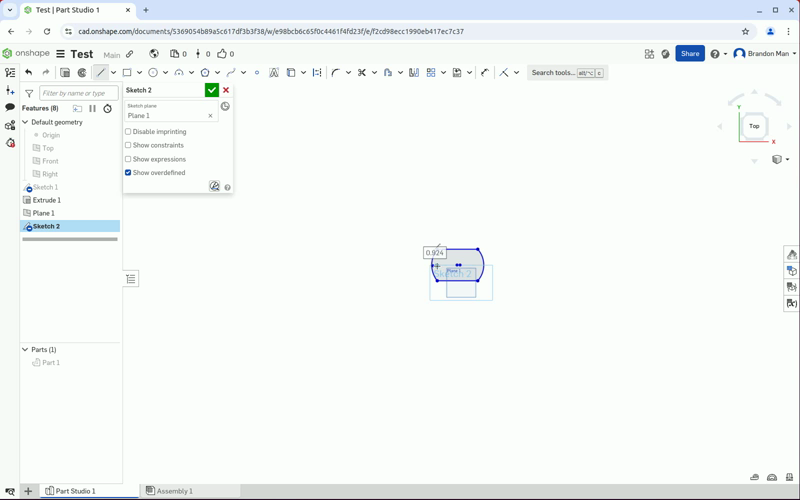
key_down(shift)
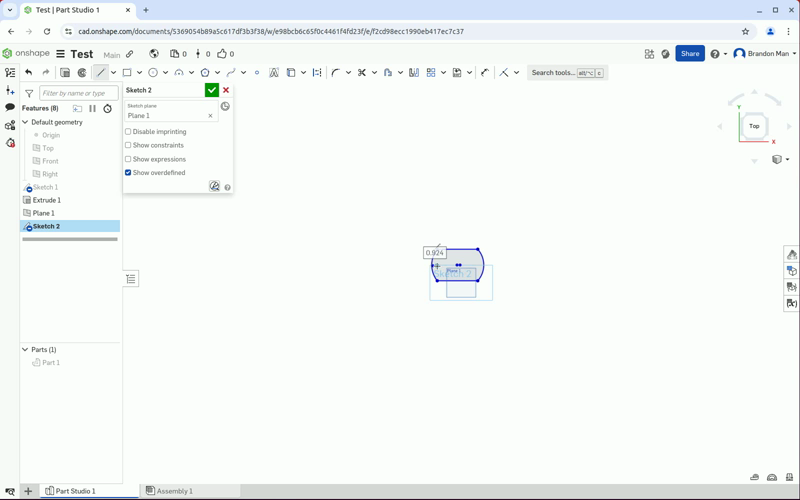
mouse_move(467, 265)
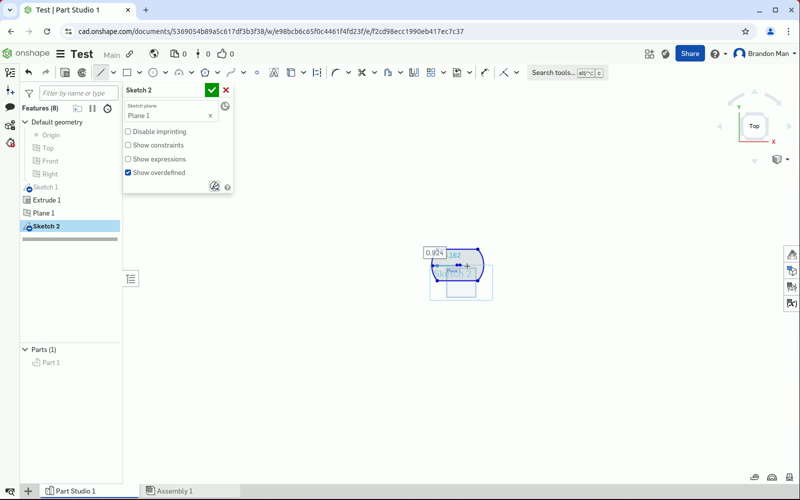
mouse_move(437, 279)
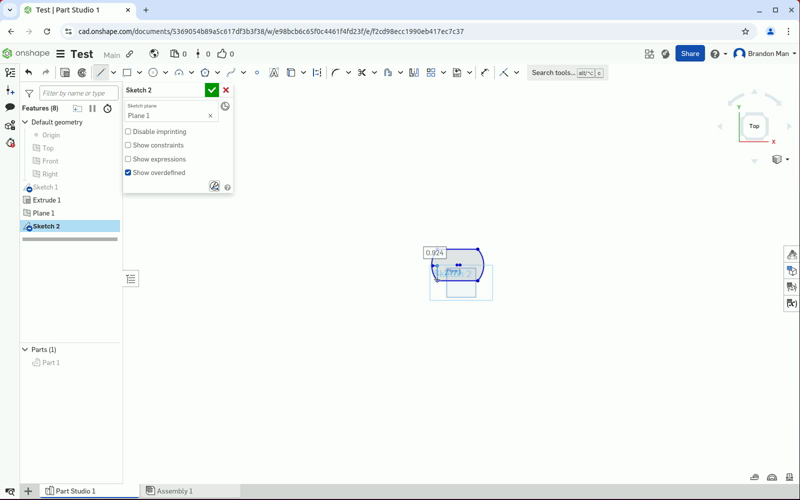
scroll(6)
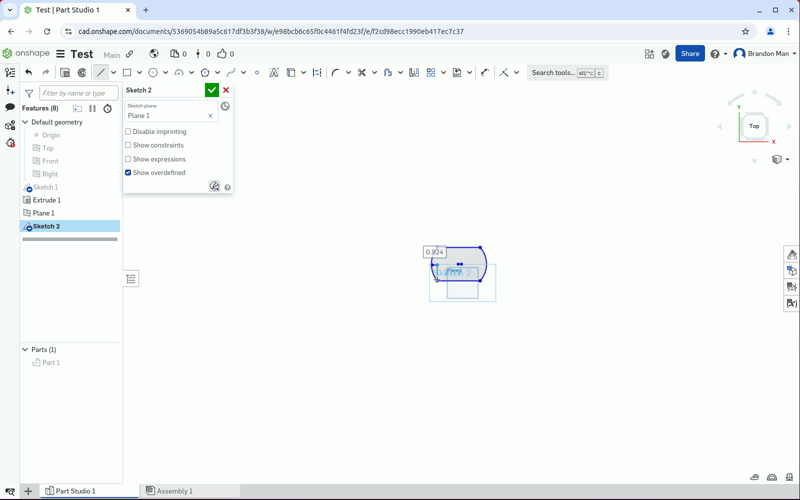
scroll(6)
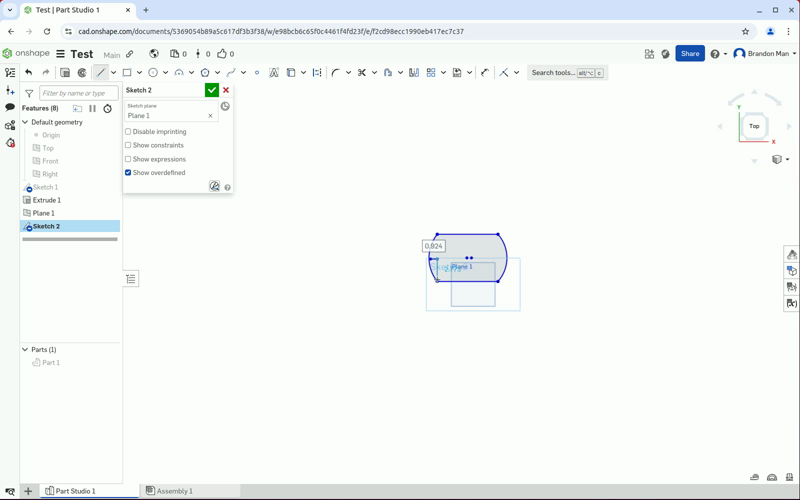
scroll(6)
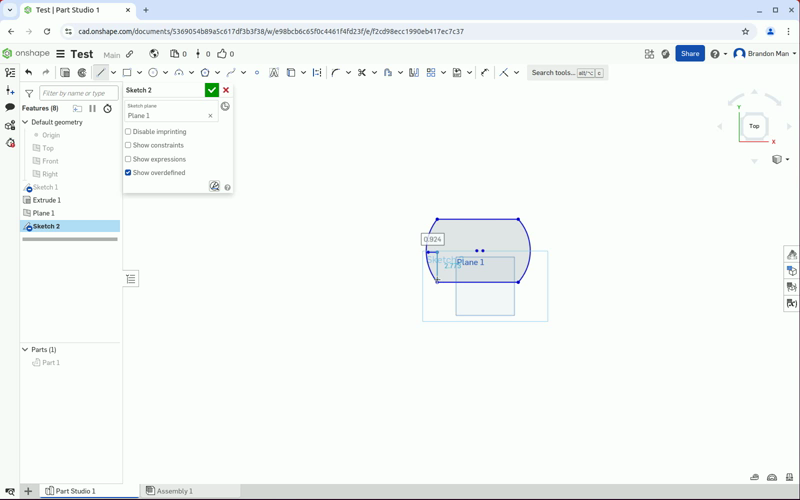
scroll(6)
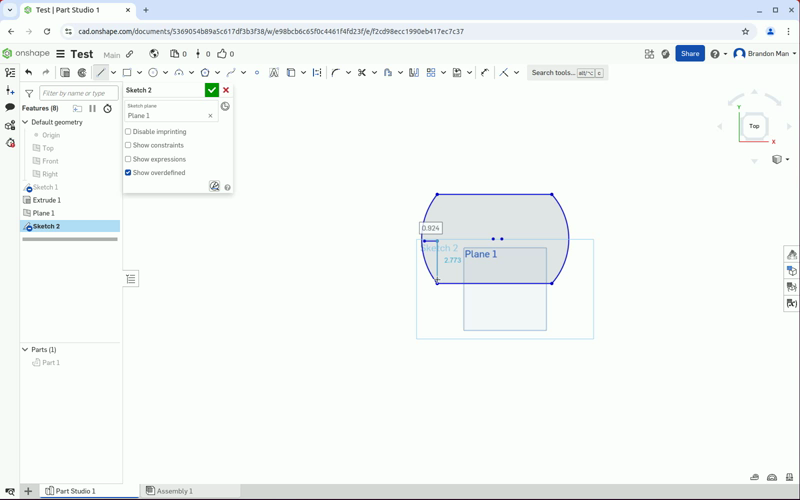
scroll(6)
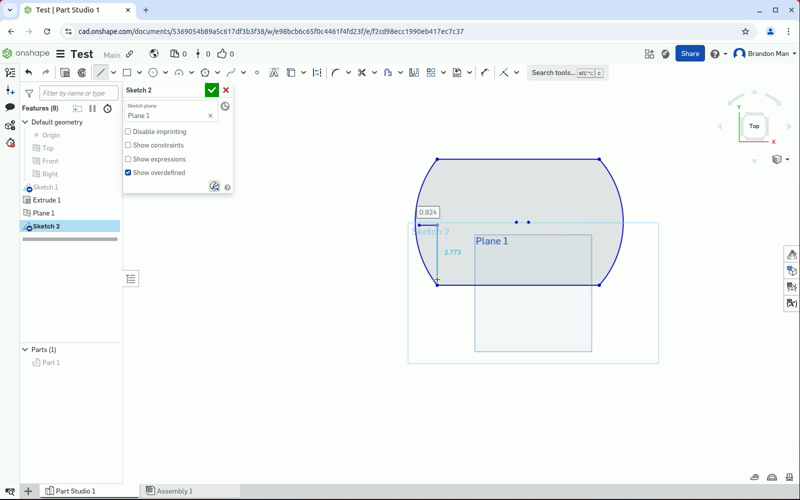
scroll(6)
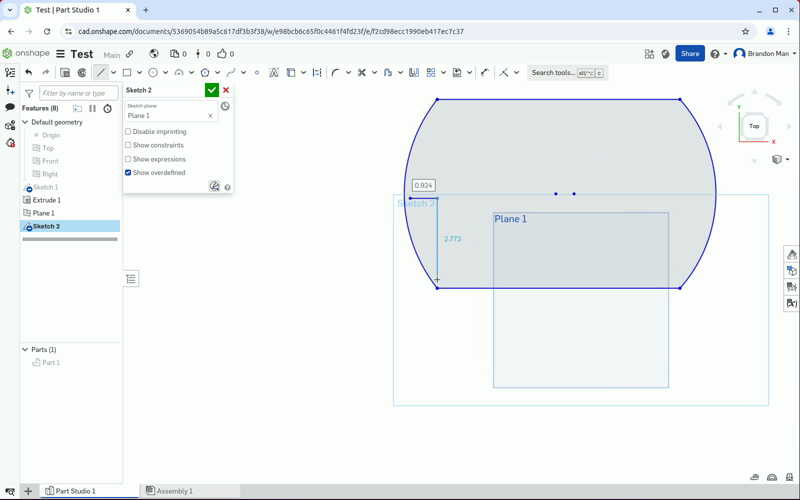
scroll(6)
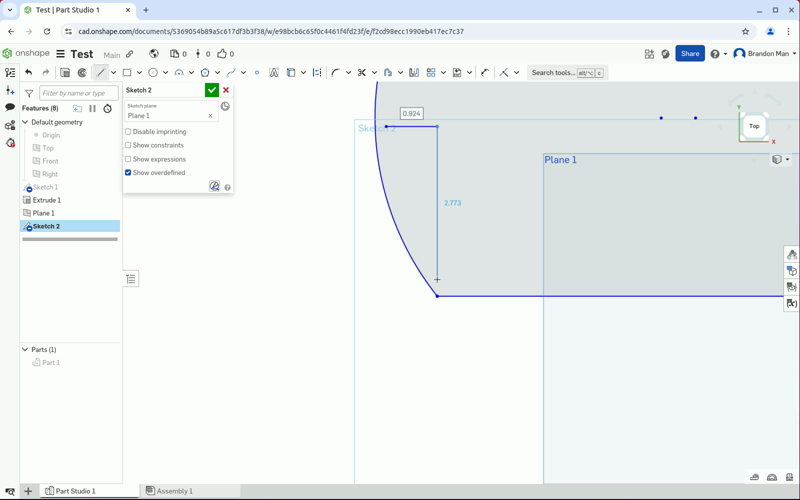
click(437, 279)
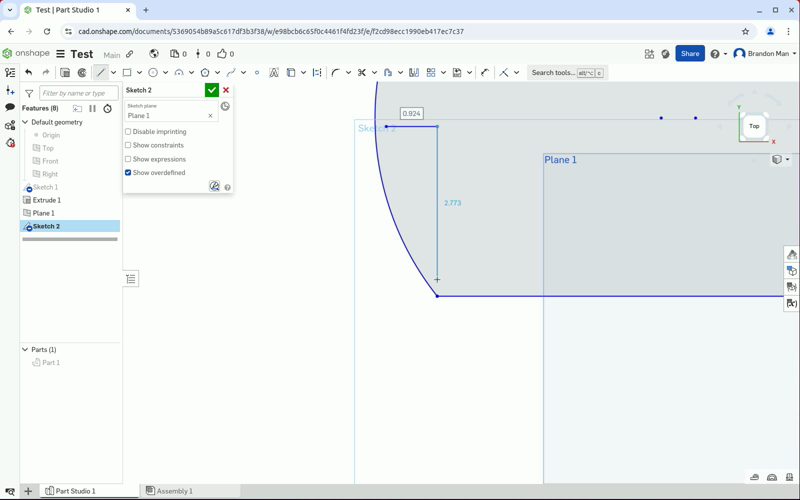
scroll(-6)
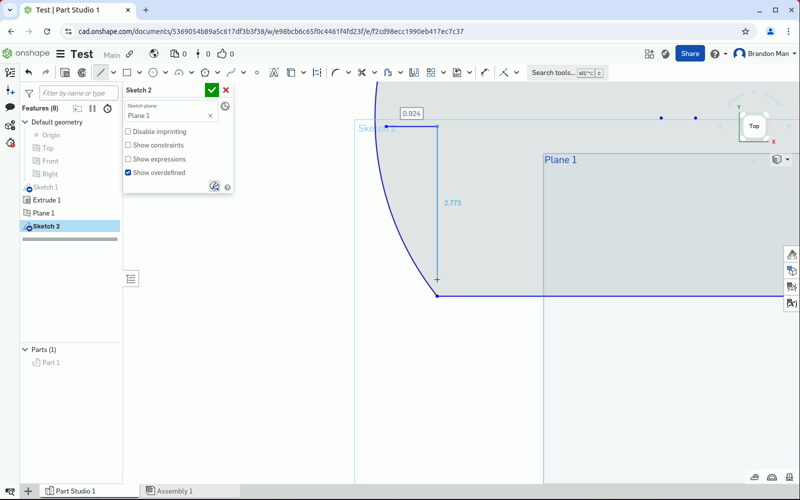
scroll(-6)
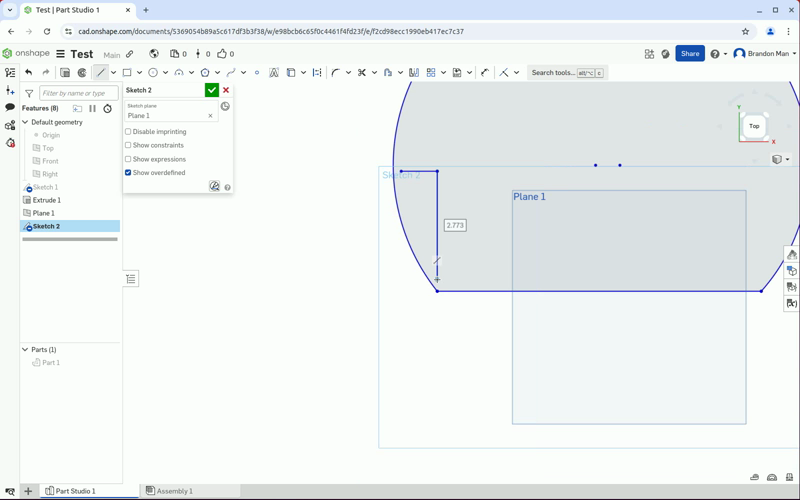
scroll(-6)
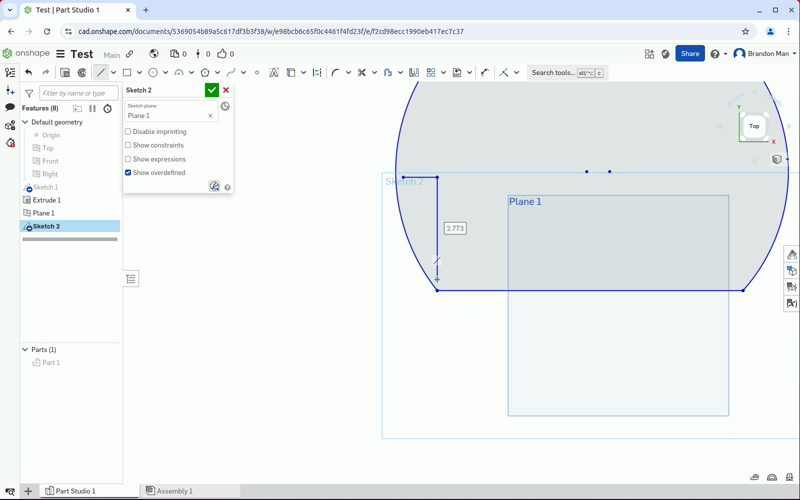
scroll(-6)
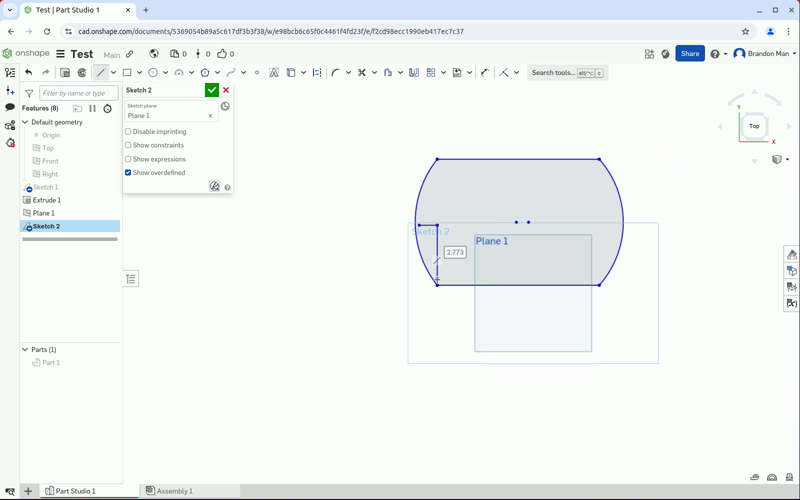
scroll(-6)
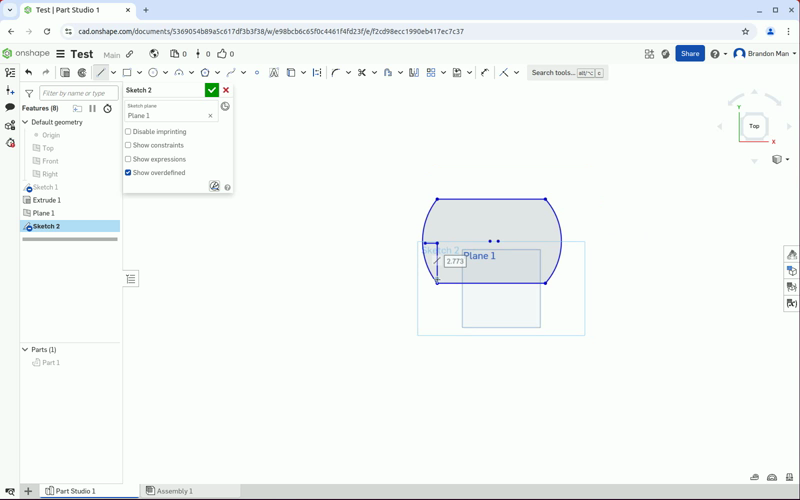
scroll(-6)
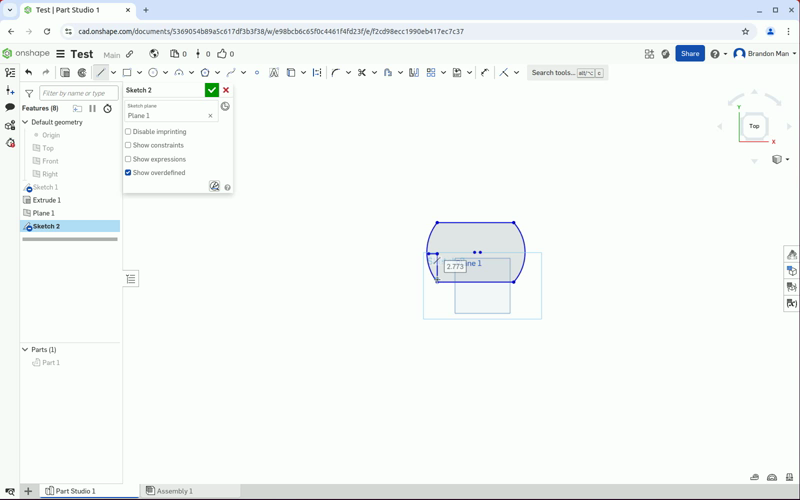
scroll(-6)
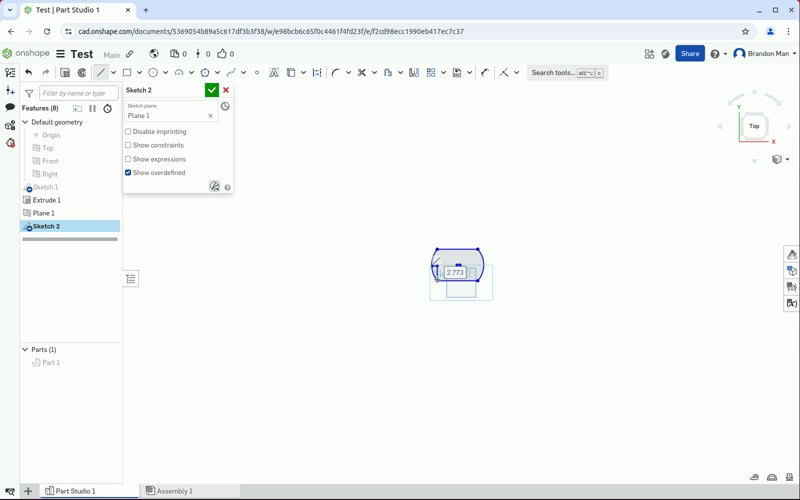
key_up(shift)
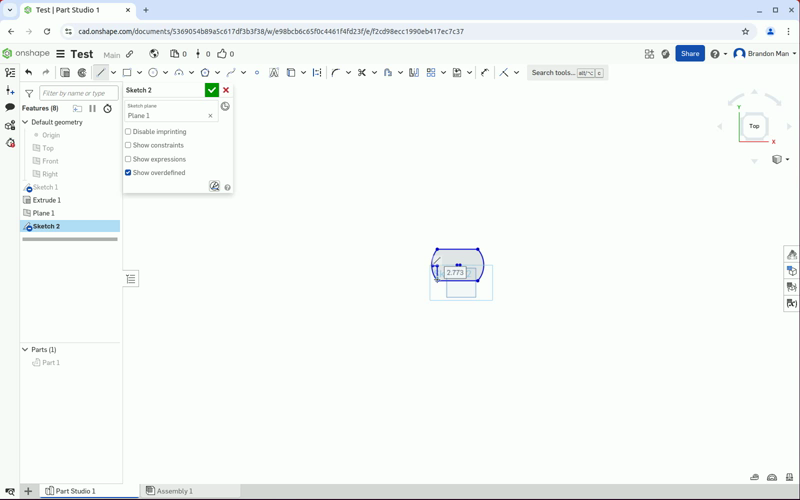
key_down(shift)
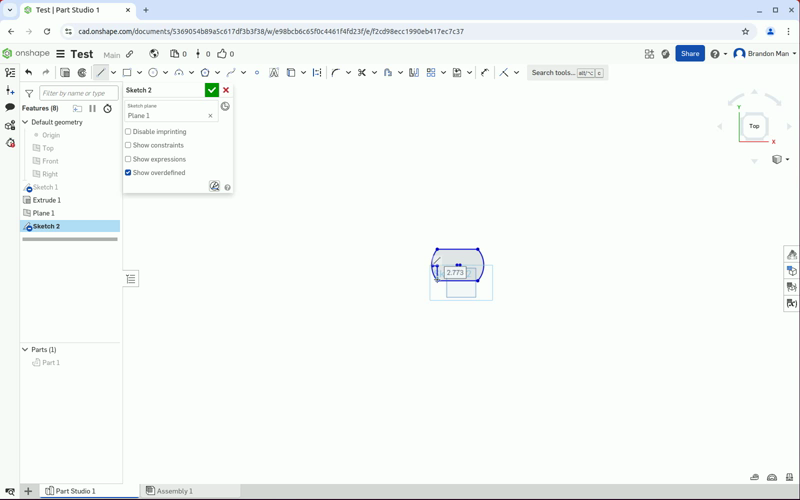
mouse_move(467, 279)
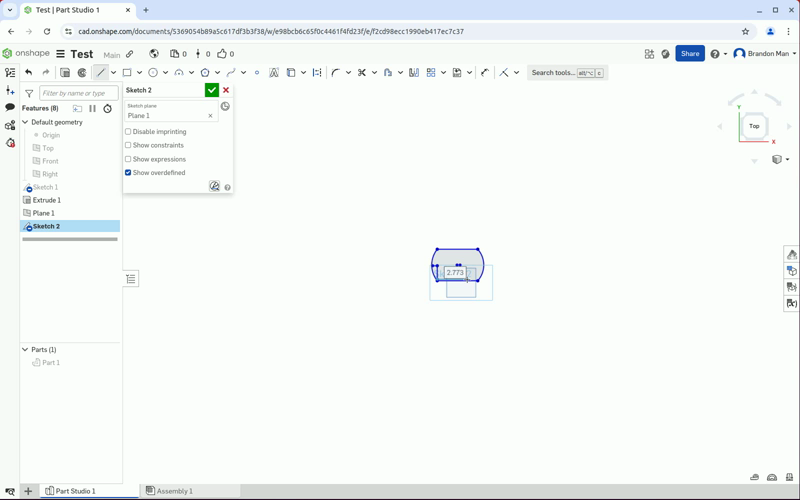
mouse_move(477, 279)
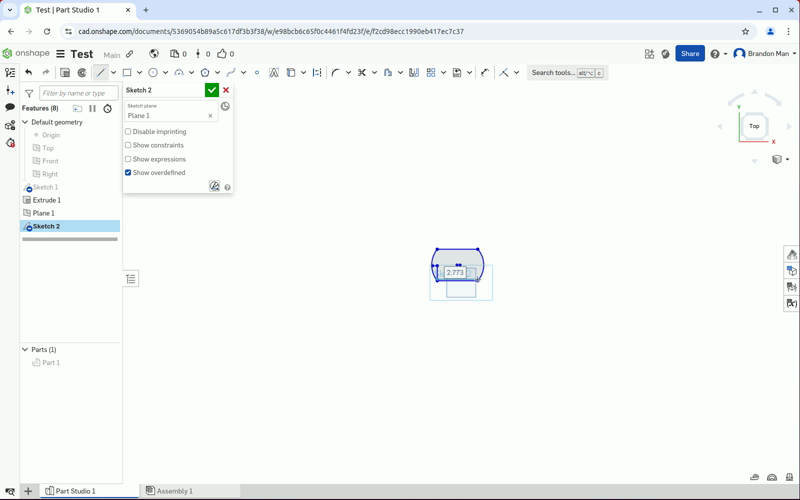
scroll(6)
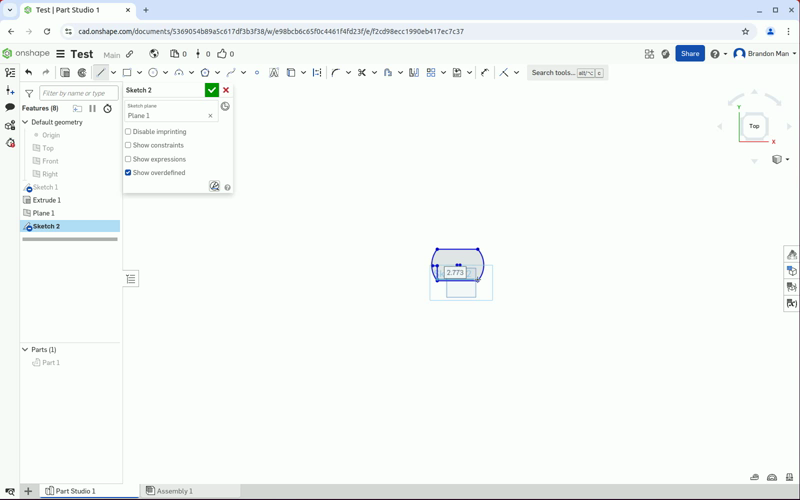
scroll(6)
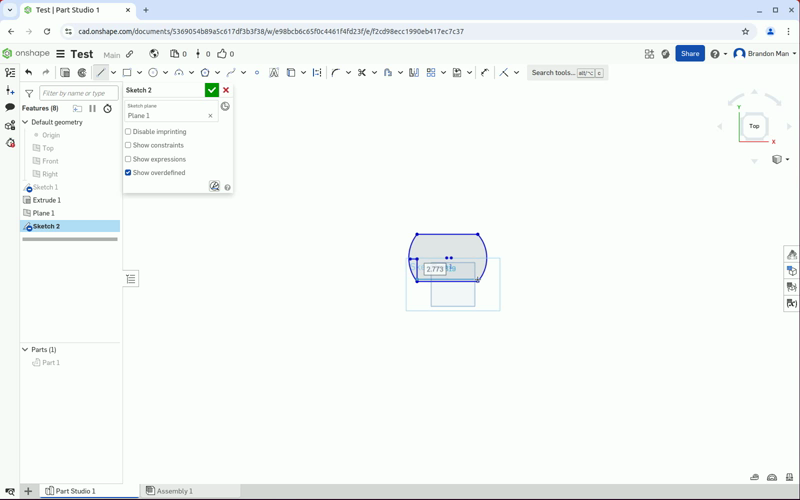
scroll(6)
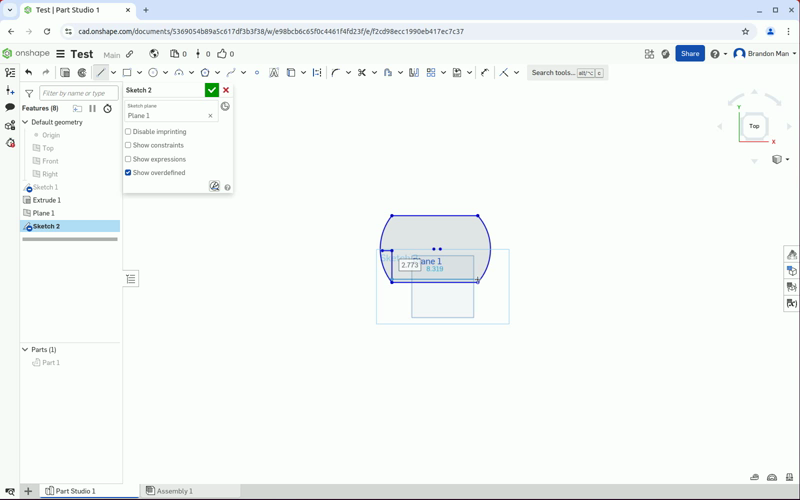
scroll(6)
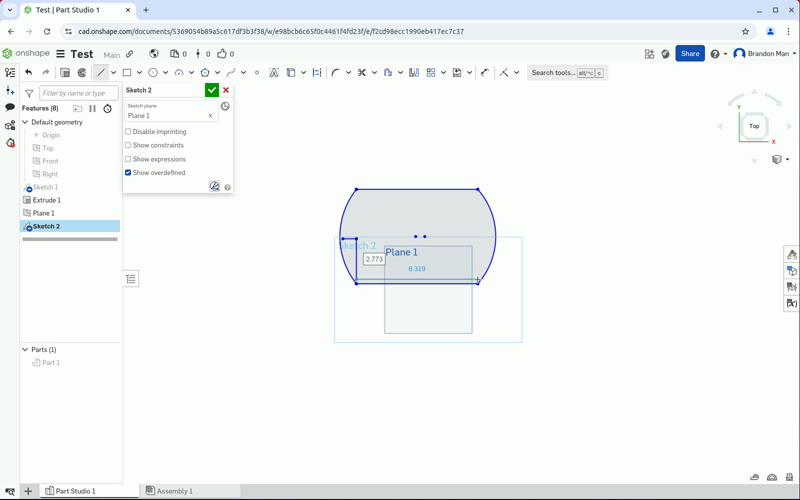
scroll(6)
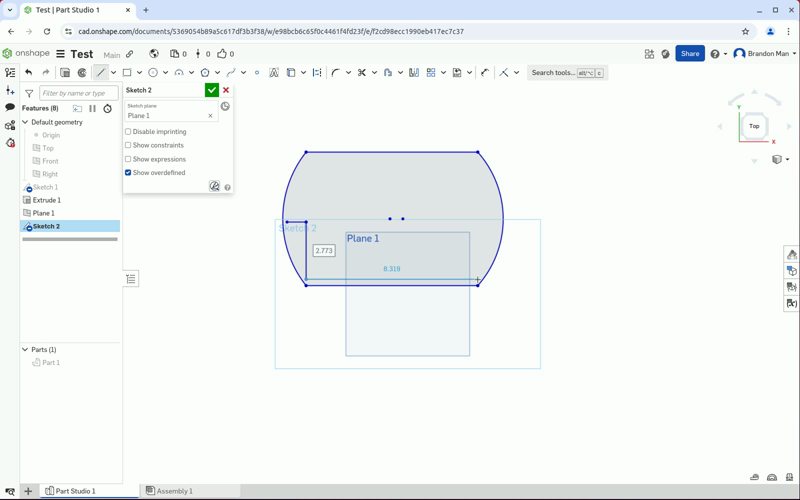
scroll(6)
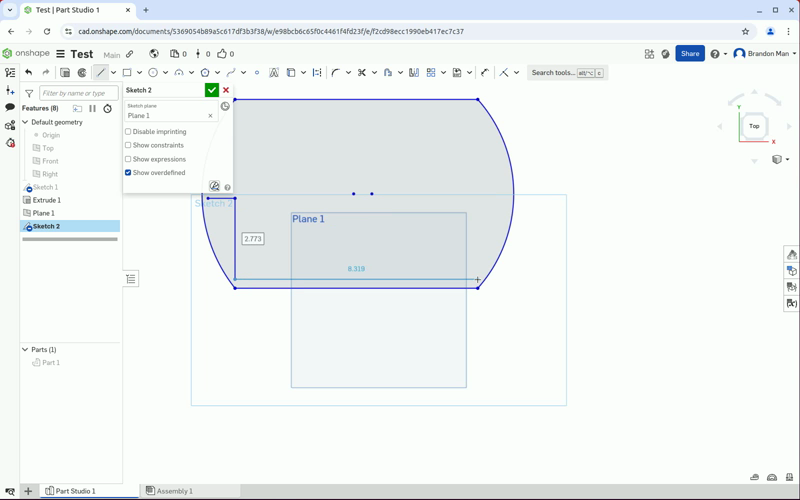
scroll(6)
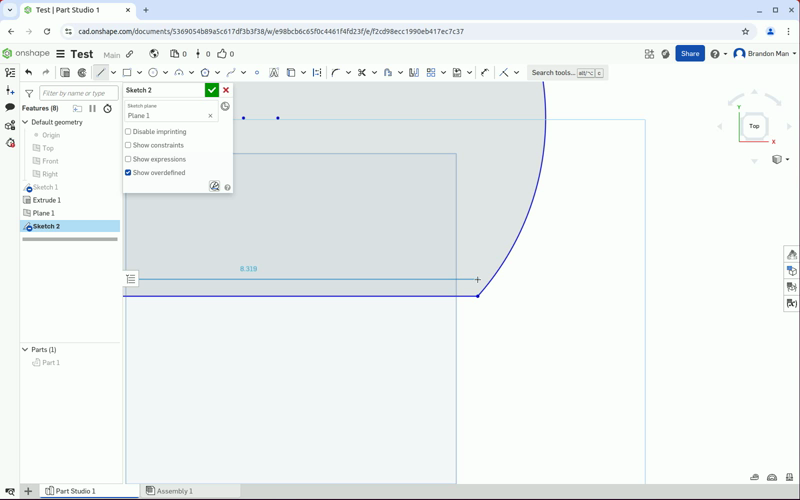
click(477, 279)
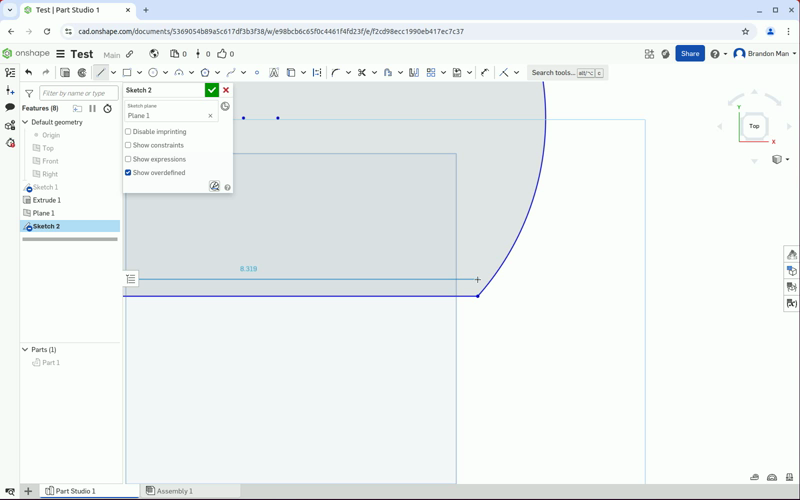
scroll(-6)
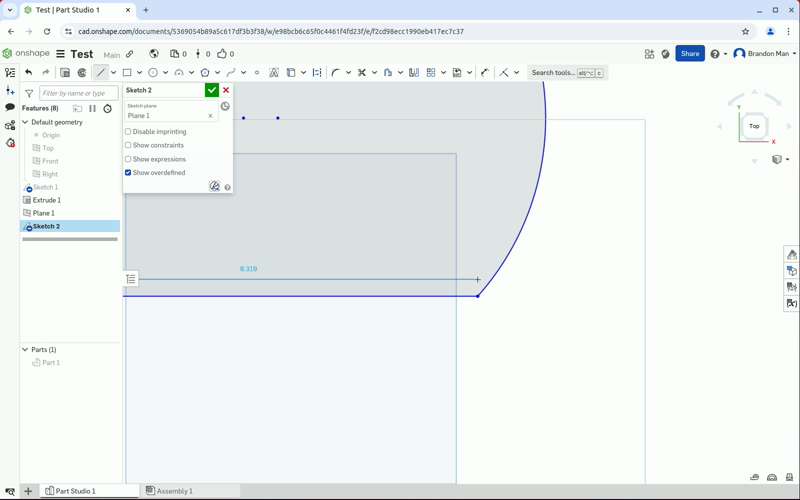
scroll(-6)
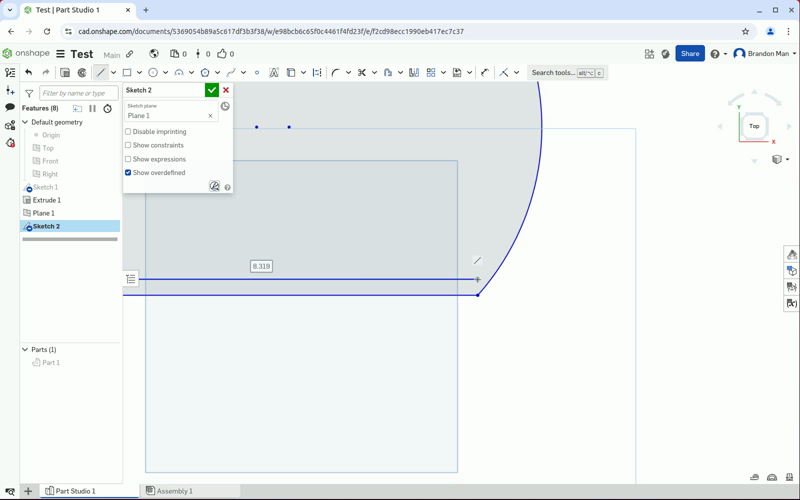
scroll(-6)
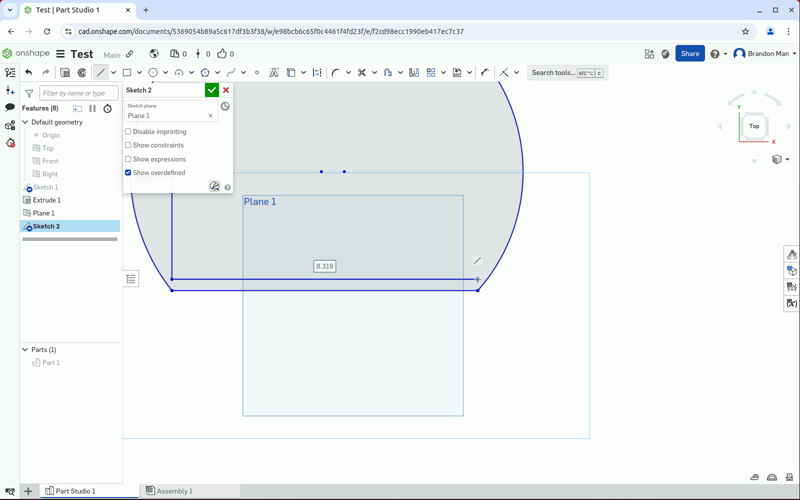
scroll(-6)
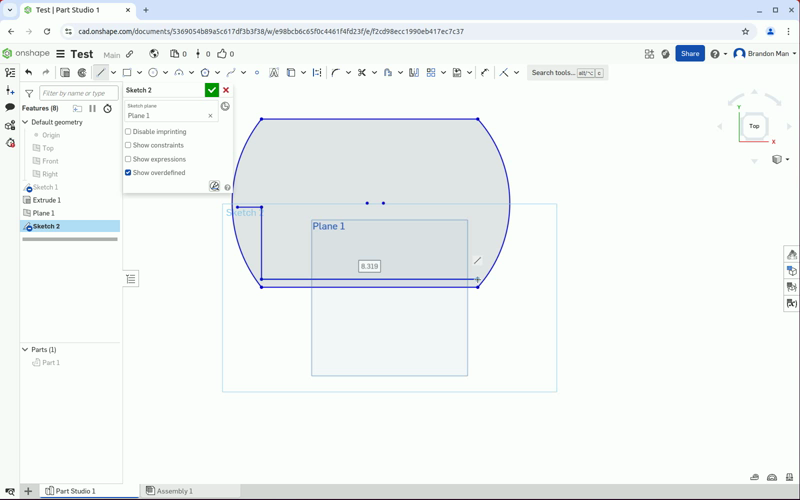
scroll(-6)
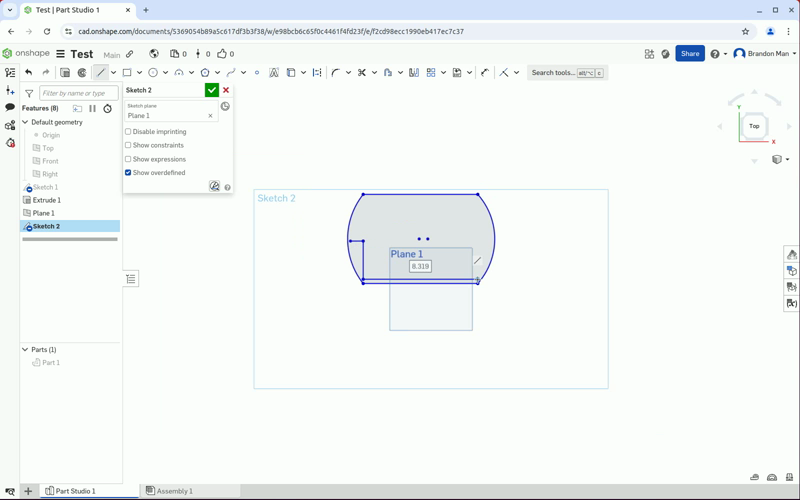
scroll(-6)
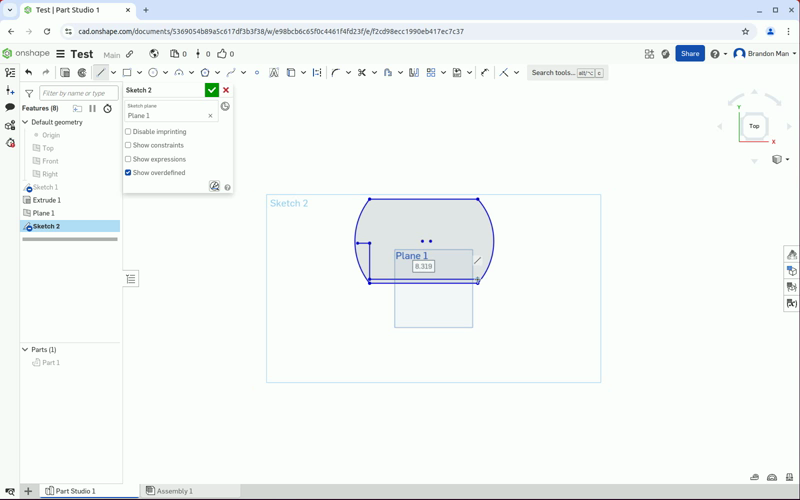
scroll(-6)
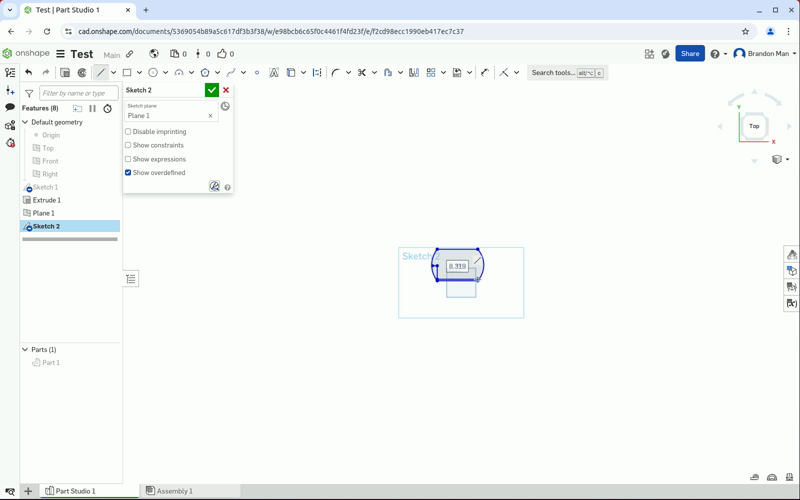
key_up(shift)
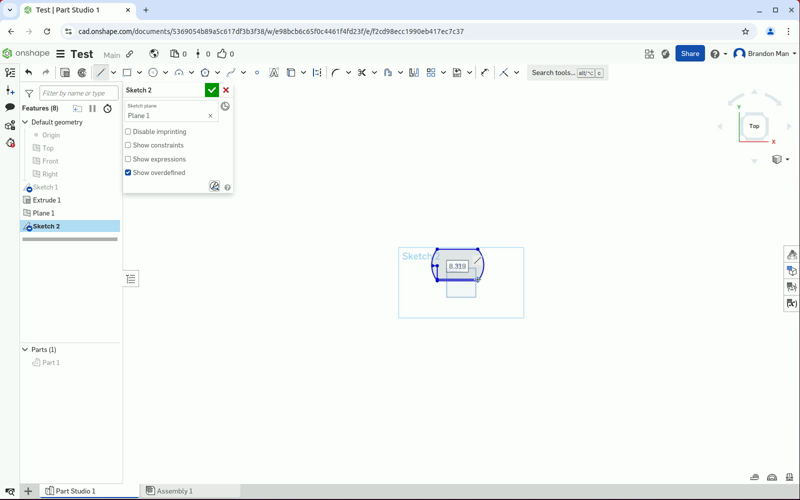
key(esc)
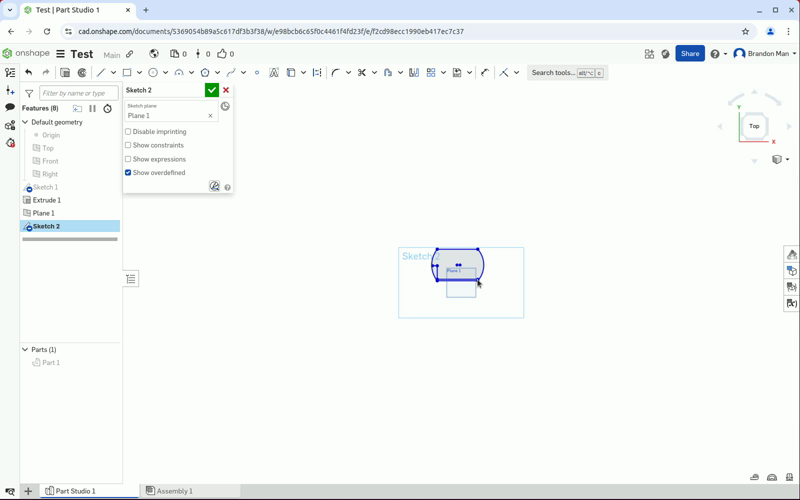
key(a)
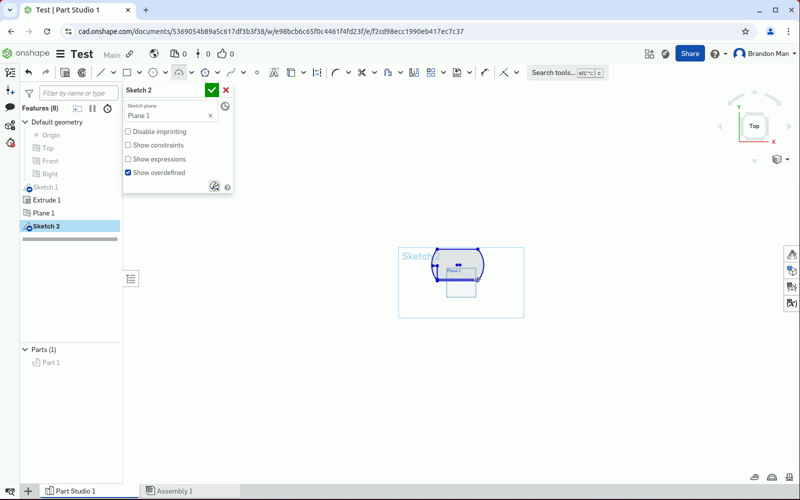
mouse_move(477, 279)
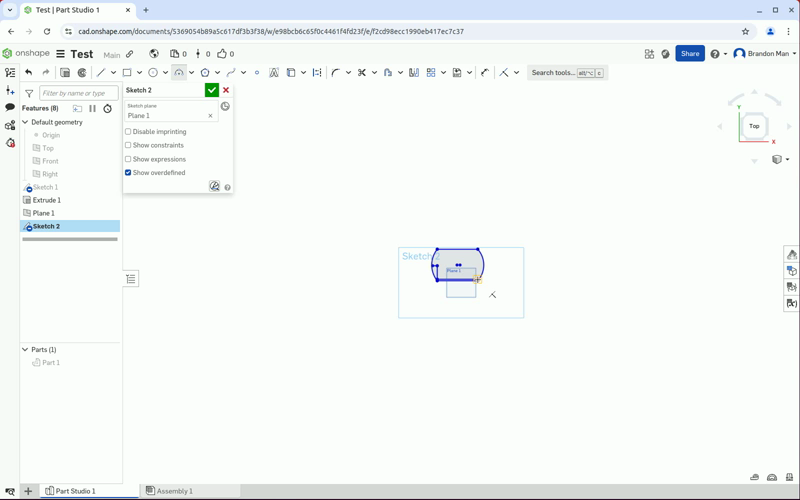
scroll(6)
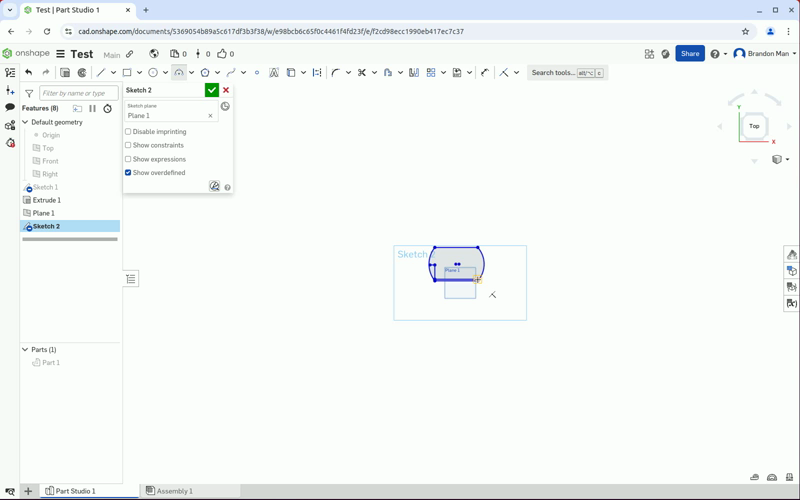
scroll(6)
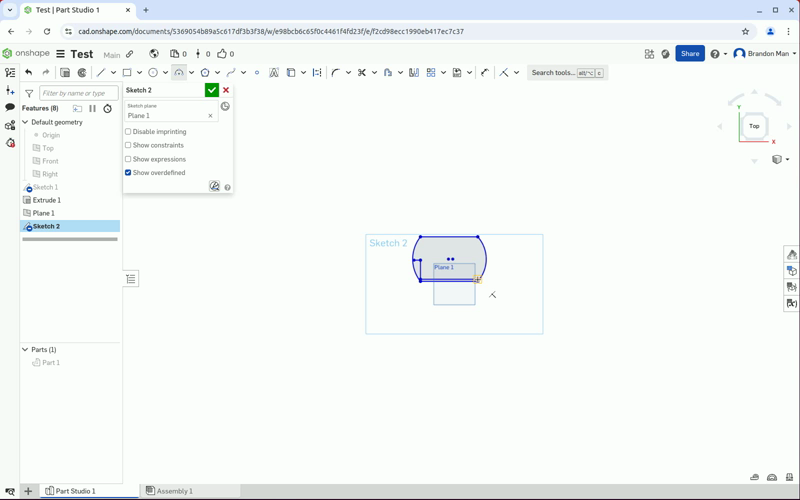
scroll(6)
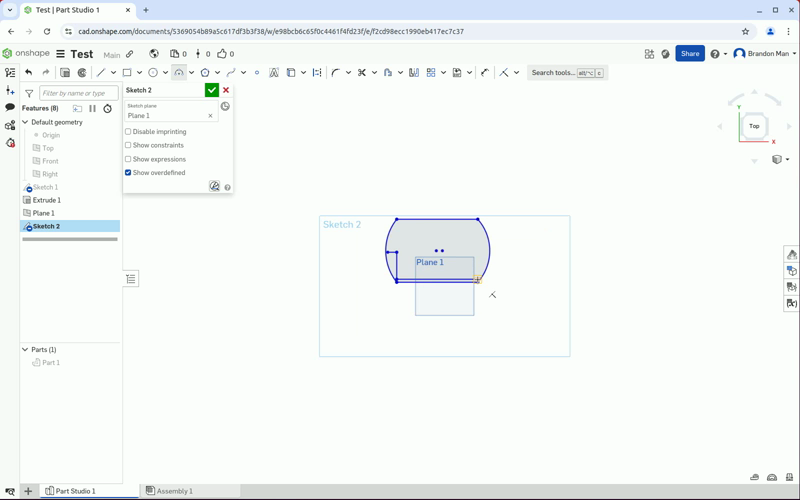
scroll(6)
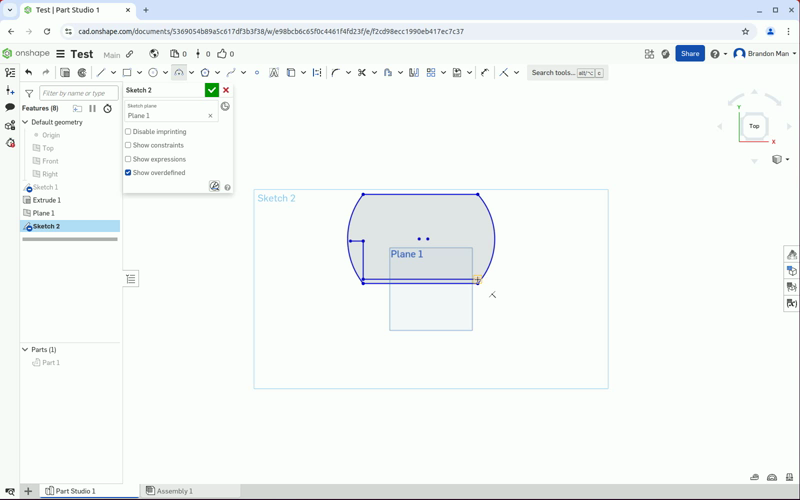
scroll(6)
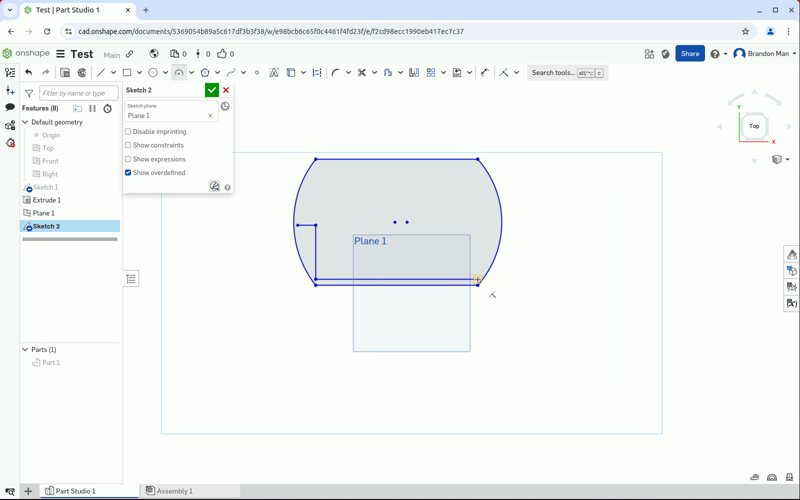
scroll(6)
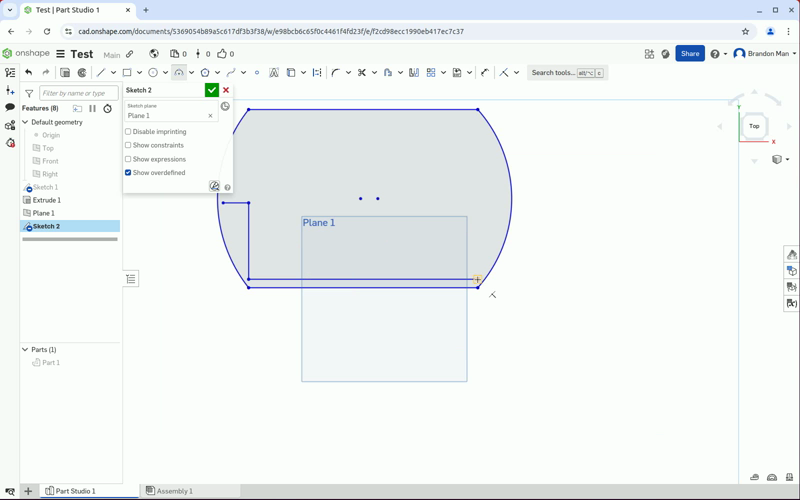
scroll(6)
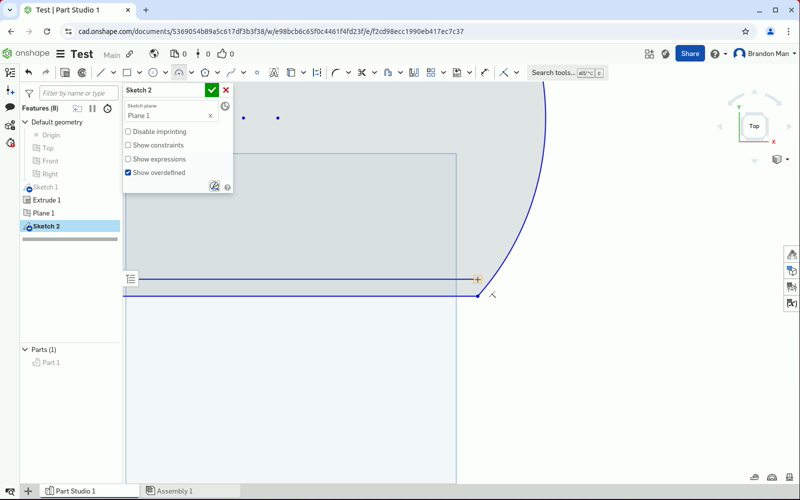
click(477, 279)
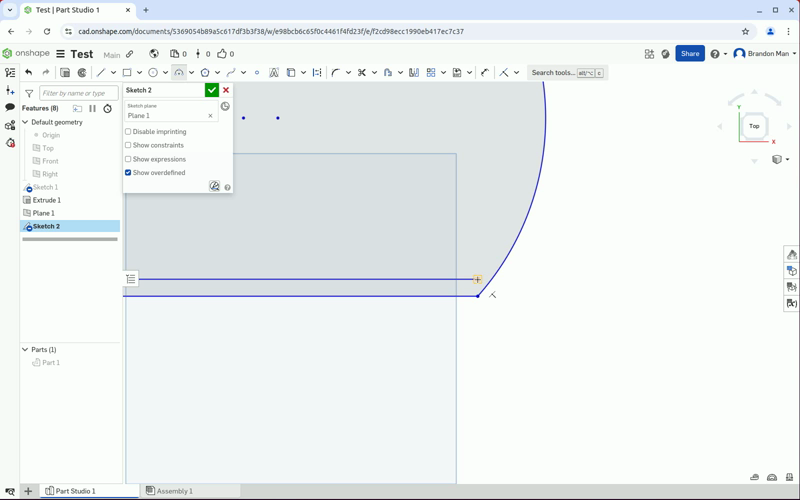
scroll(-6)
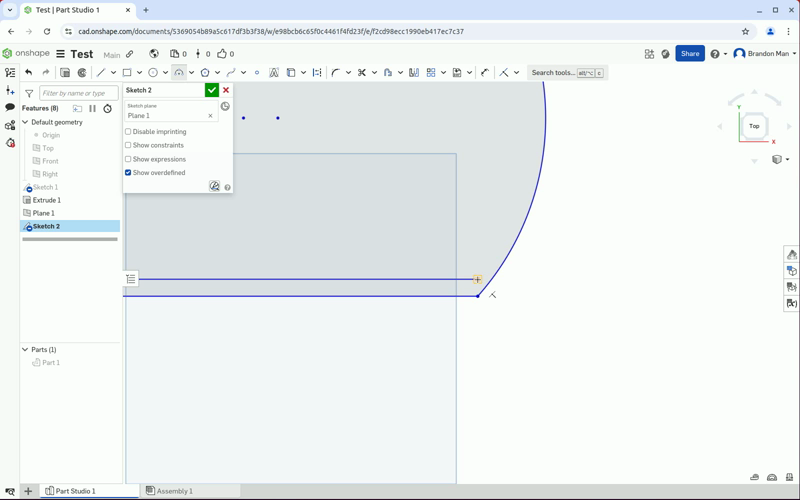
scroll(-6)
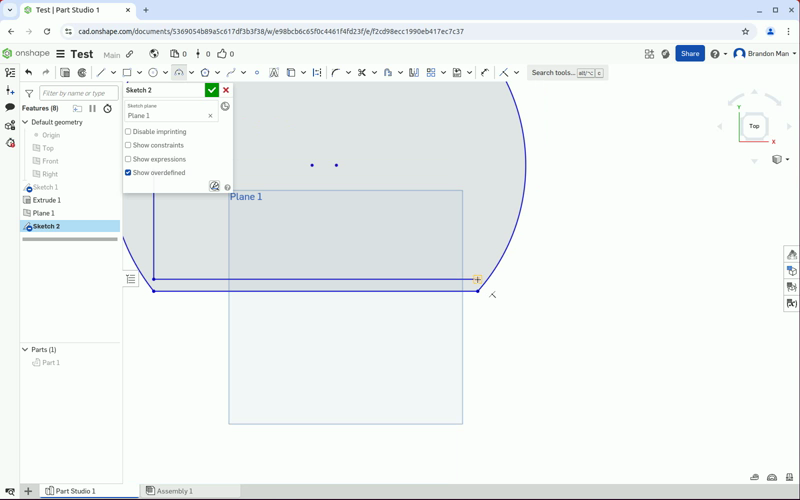
scroll(-6)
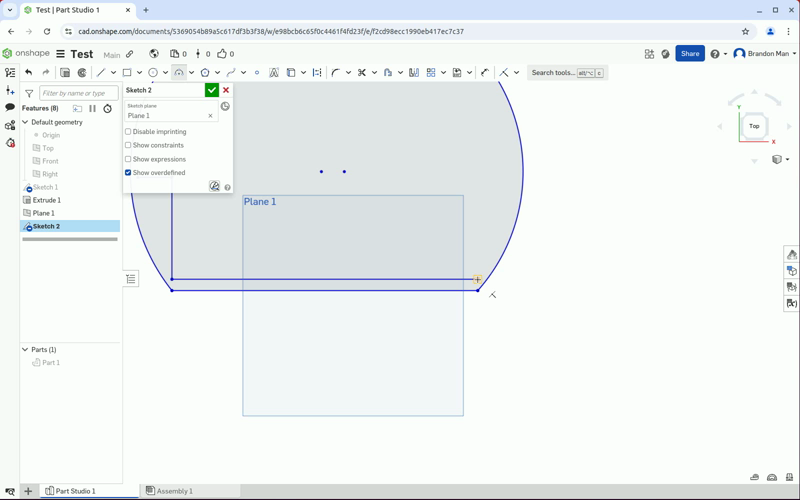
scroll(-6)
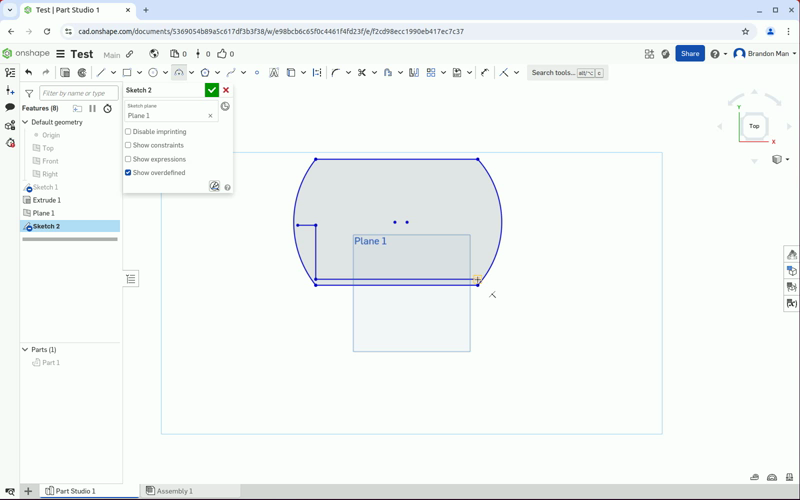
scroll(-6)
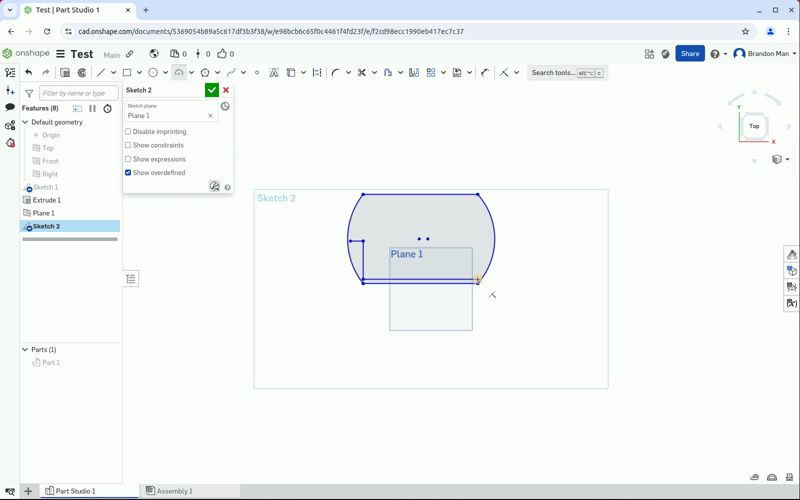
scroll(-6)
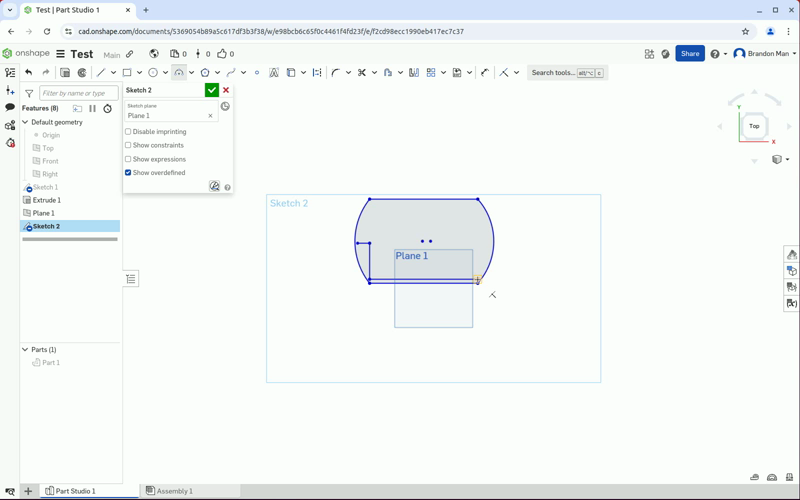
scroll(-6)
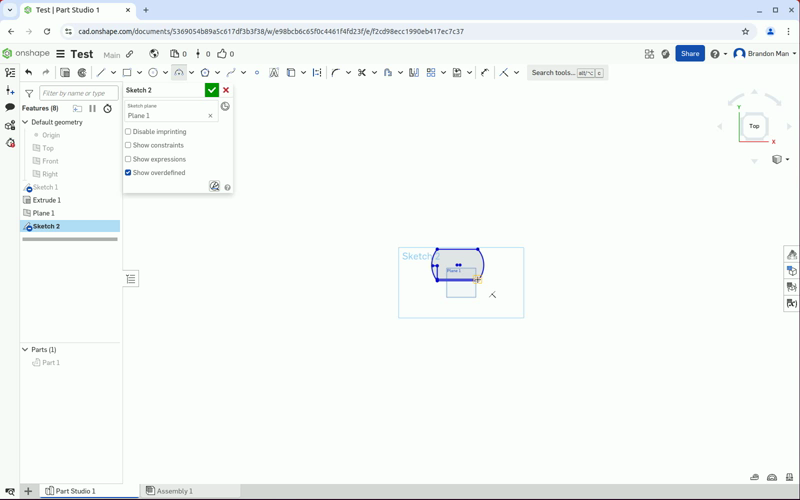
key_down(shift)
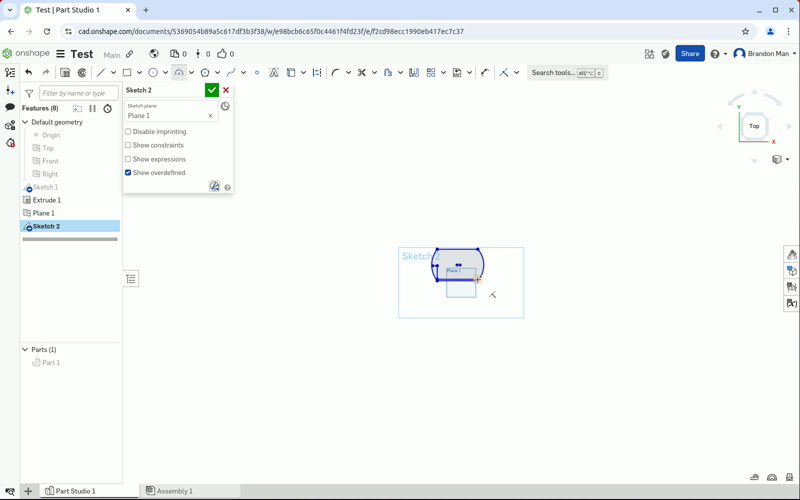
mouse_move(477, 250)
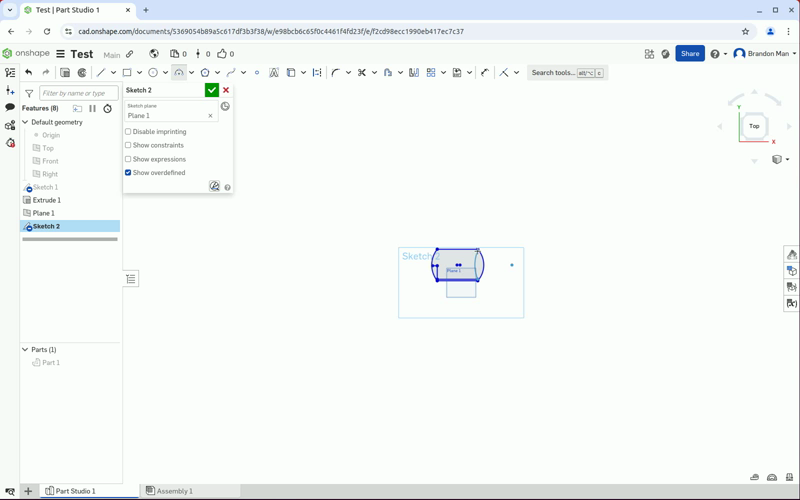
scroll(6)
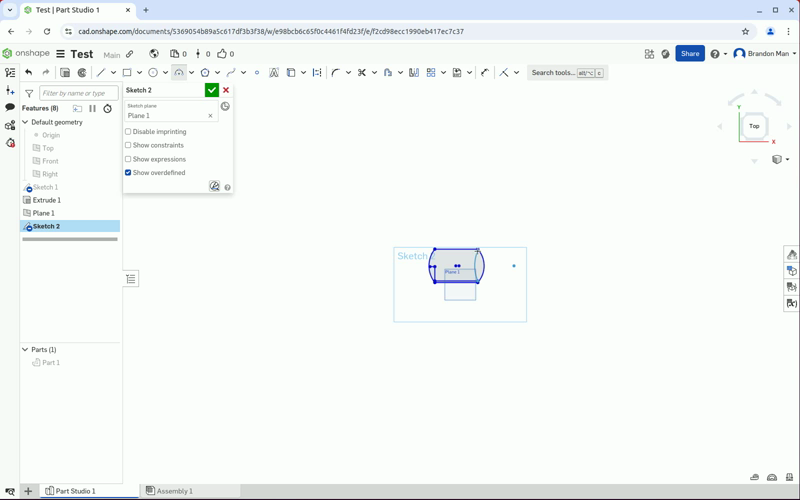
scroll(6)
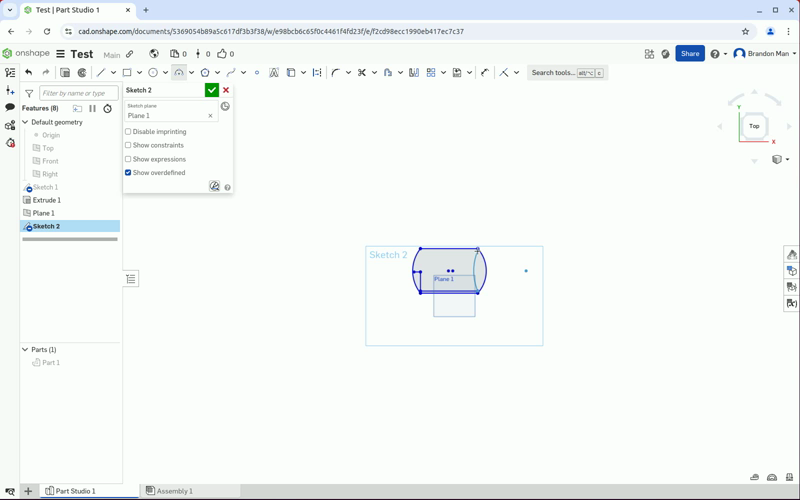
scroll(6)
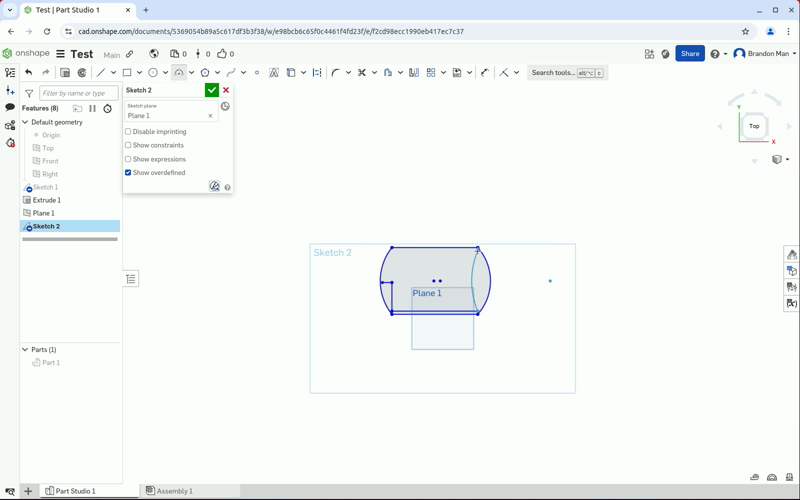
scroll(6)
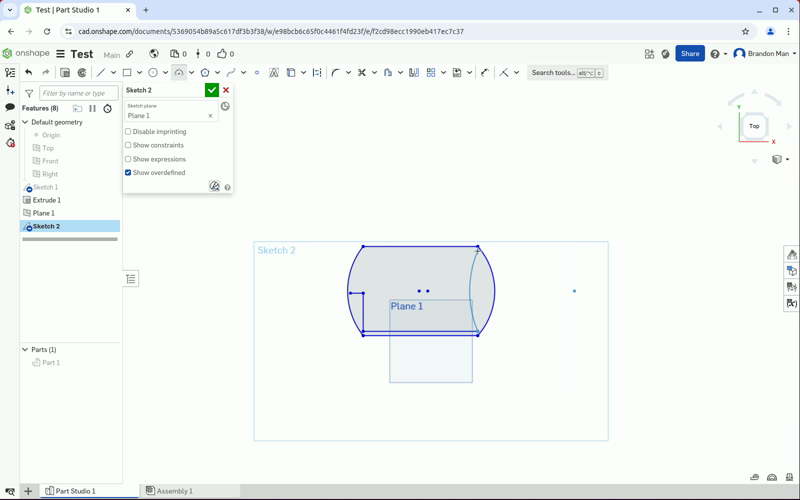
scroll(6)
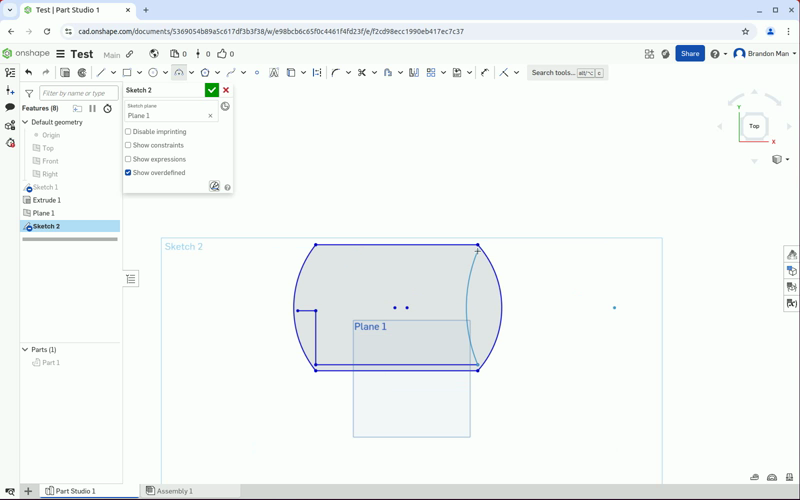
scroll(6)
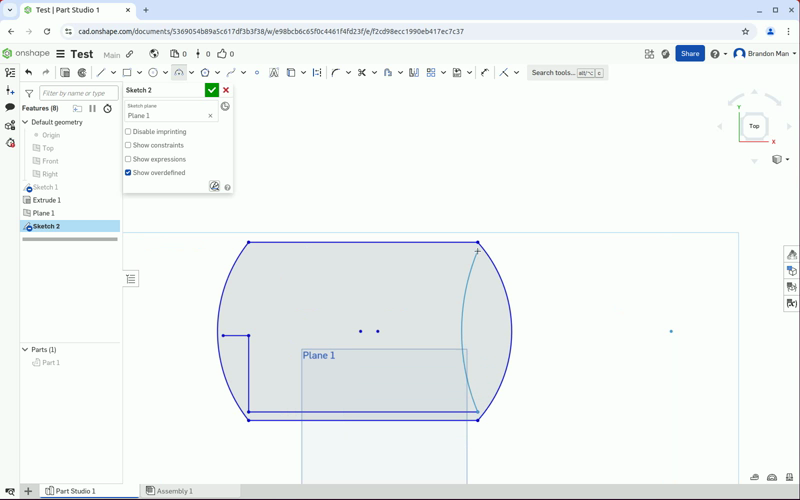
scroll(6)
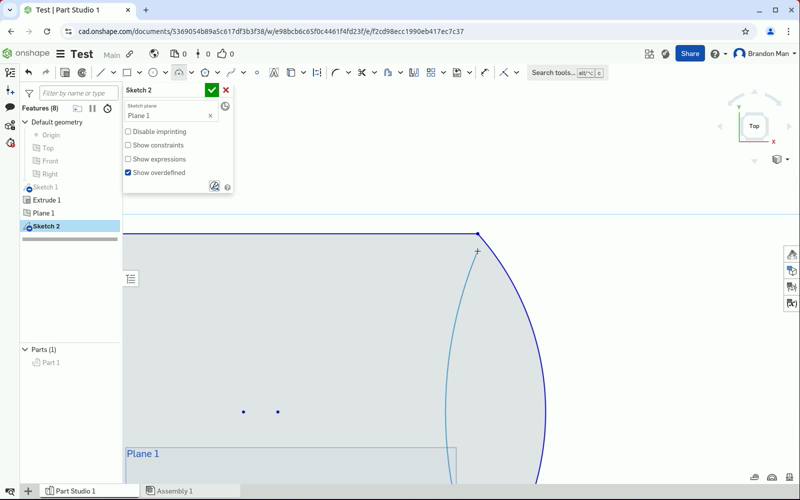
click(477, 250)
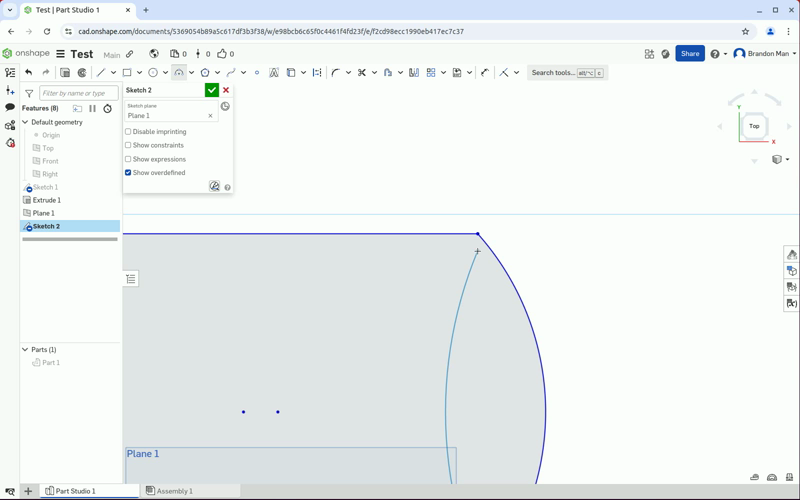
scroll(-6)
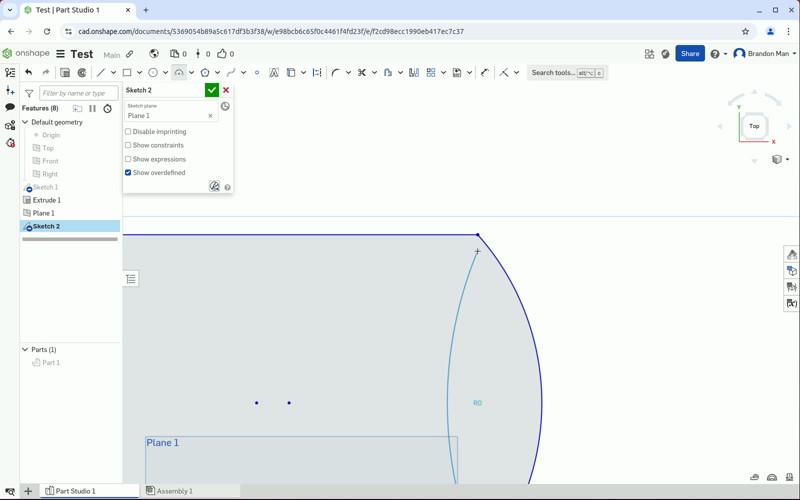
scroll(-6)
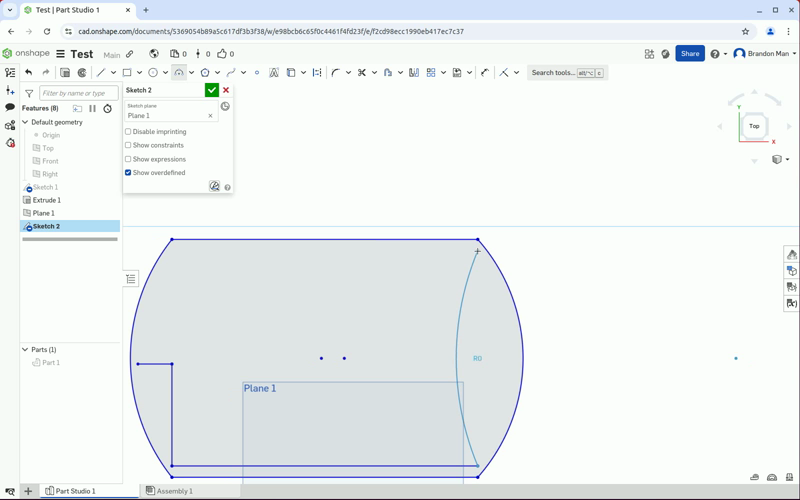
scroll(-6)
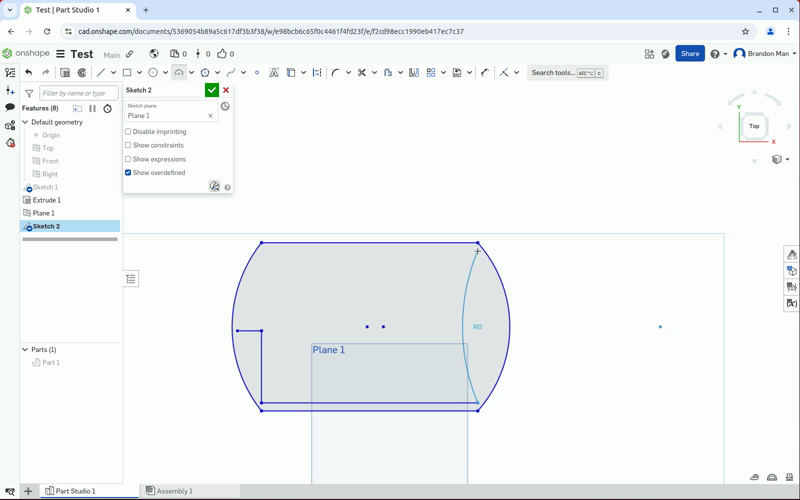
scroll(-6)
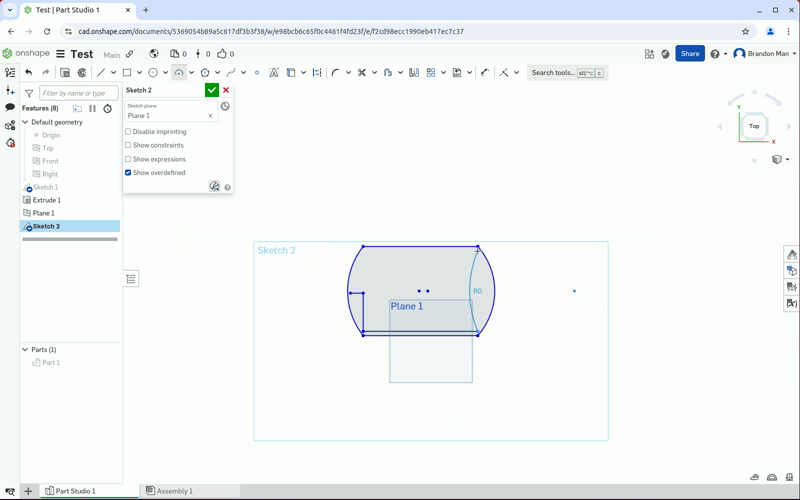
scroll(-6)
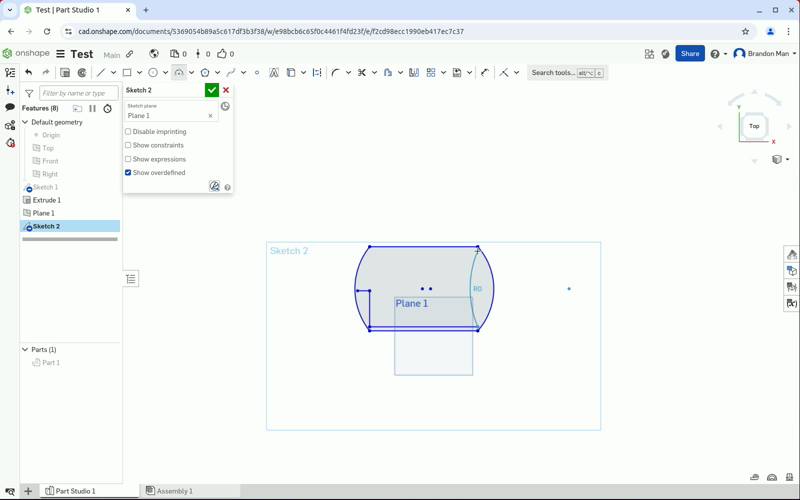
scroll(-6)
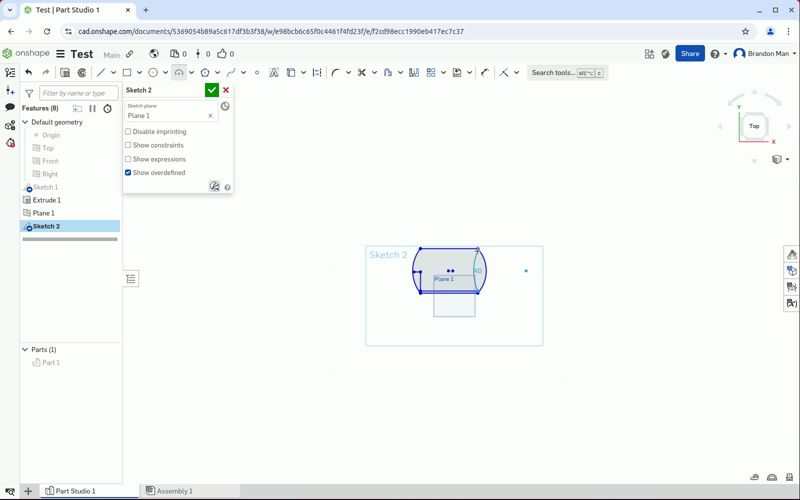
scroll(-6)
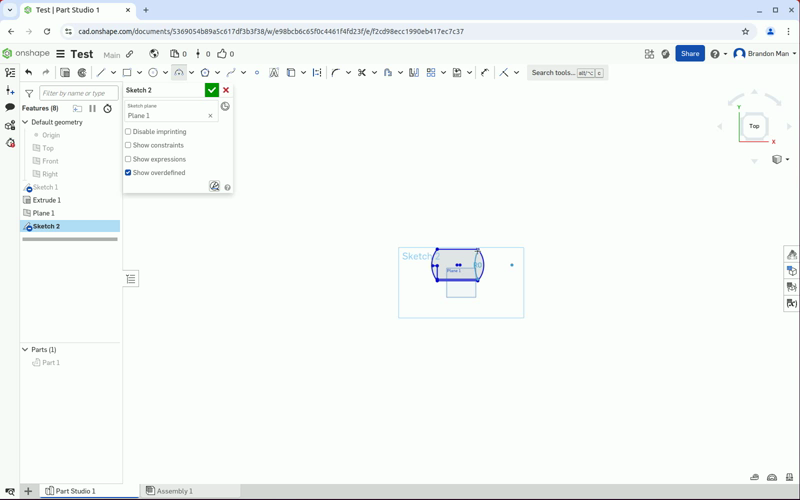
mouse_move(482, 264)
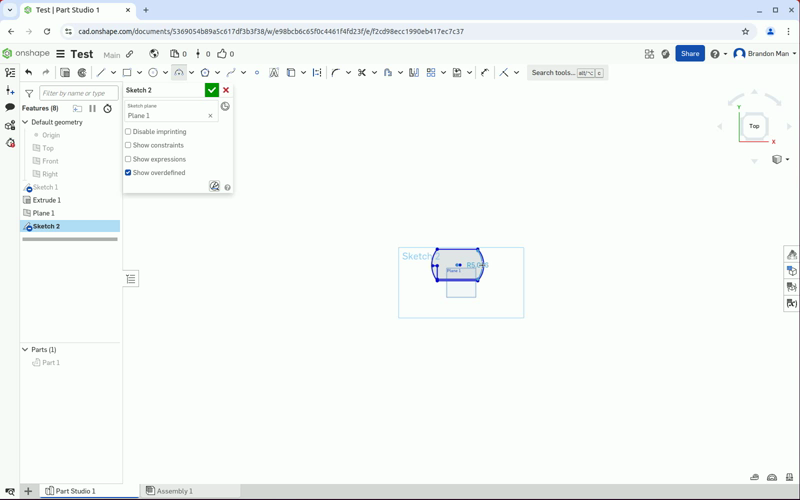
scroll(6)
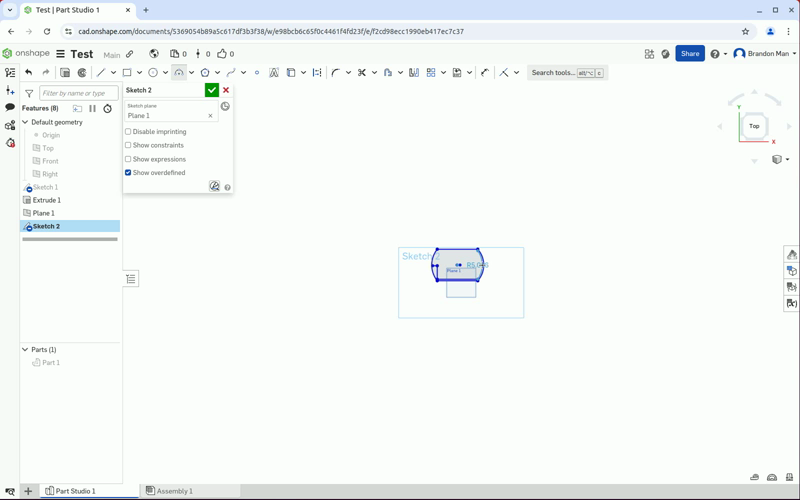
scroll(6)
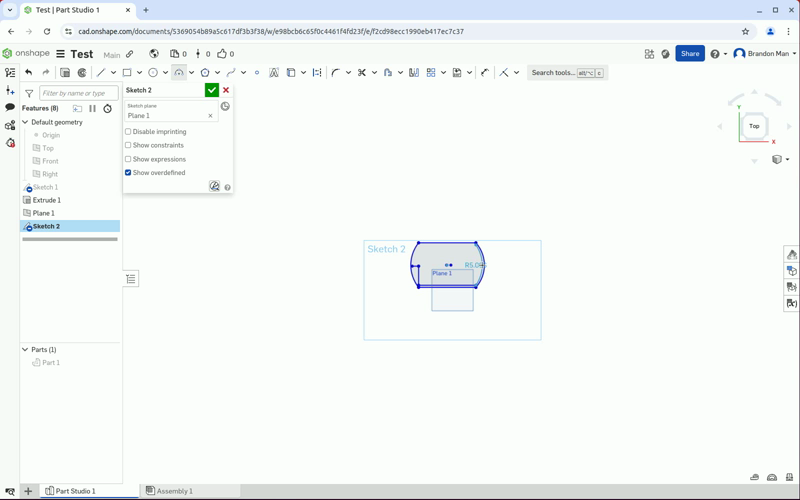
scroll(6)
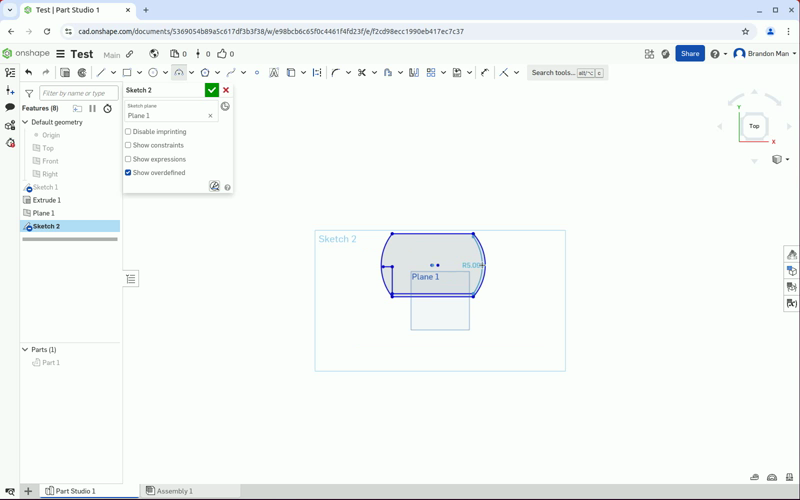
scroll(6)
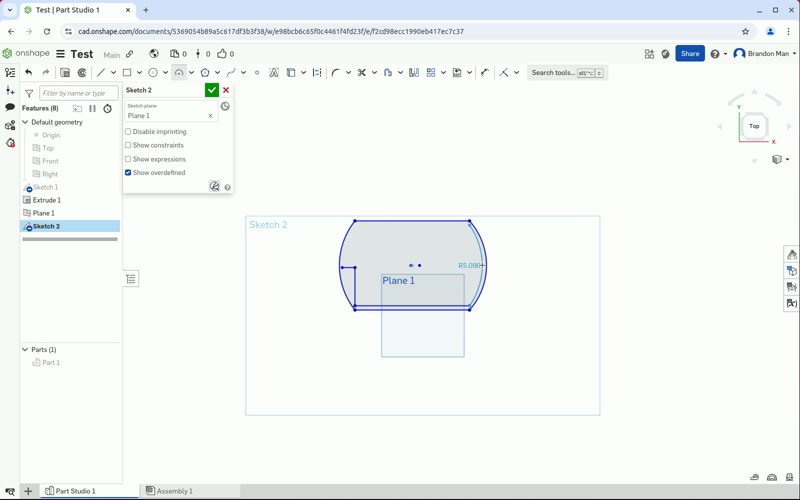
scroll(6)
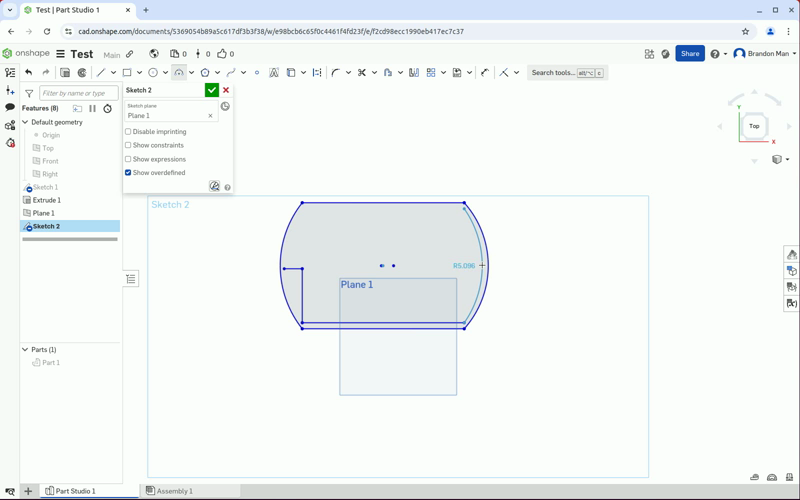
scroll(6)
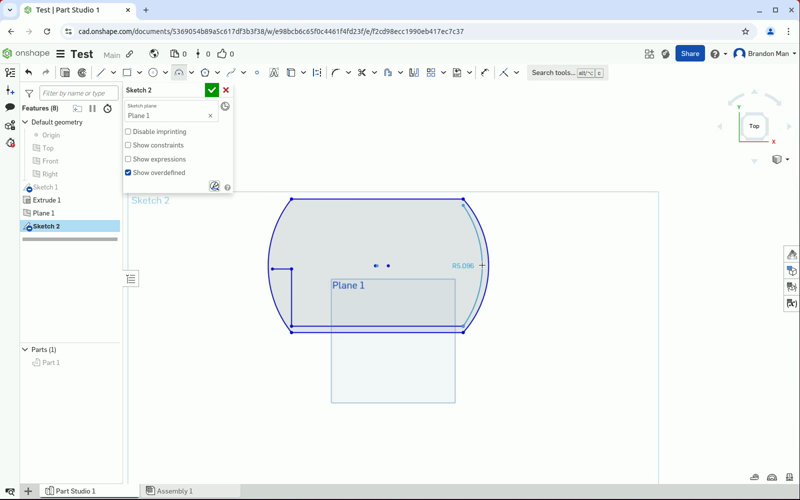
scroll(6)
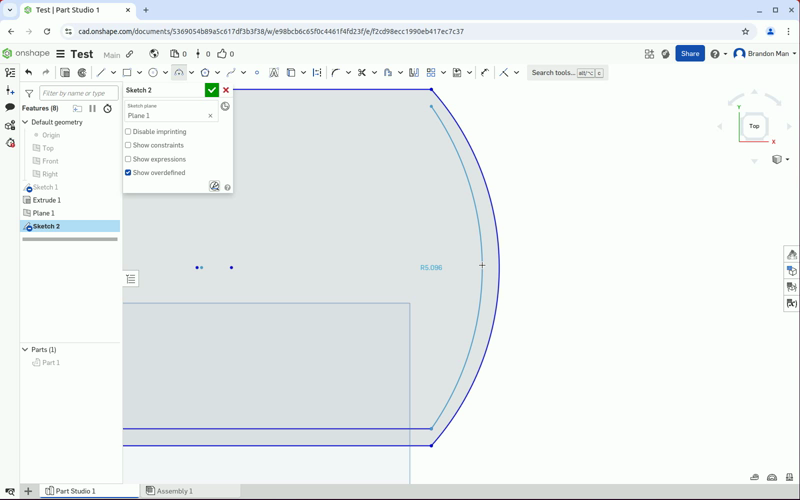
click(482, 264)
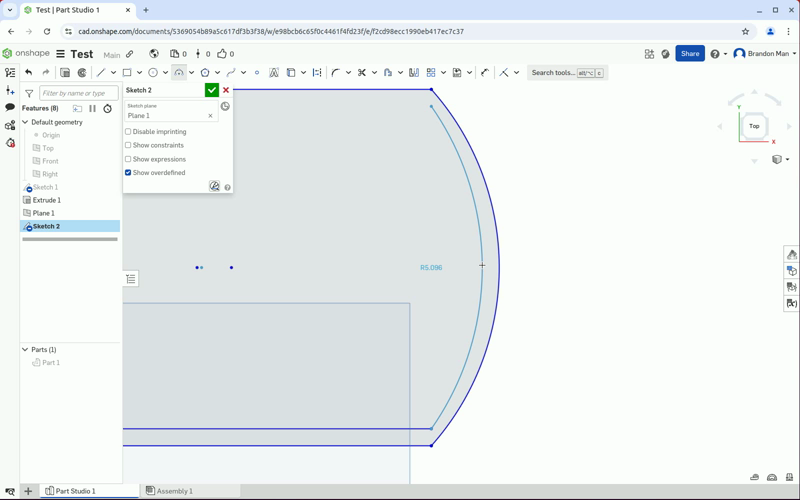
scroll(-6)
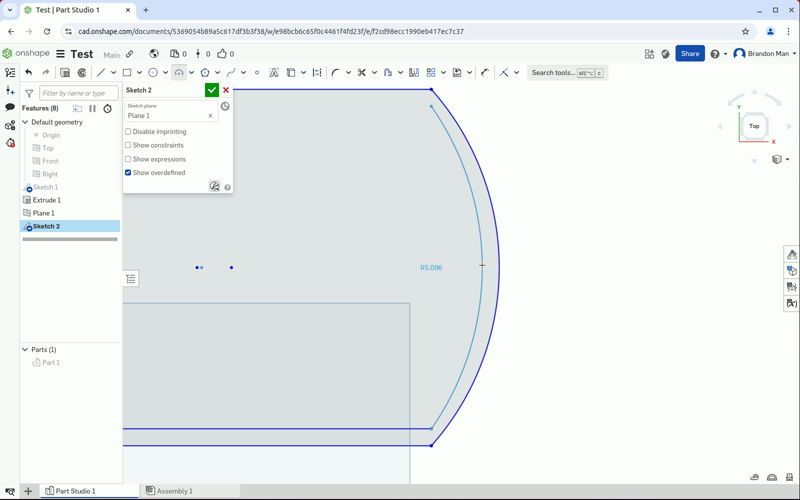
scroll(-6)
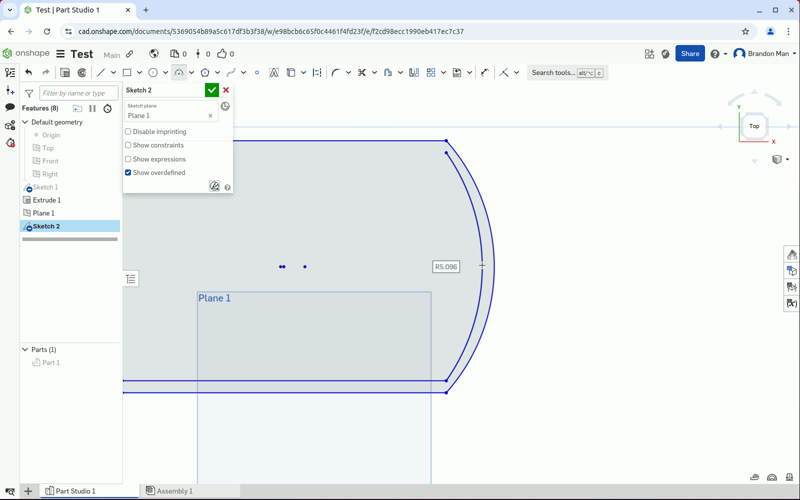
scroll(-6)
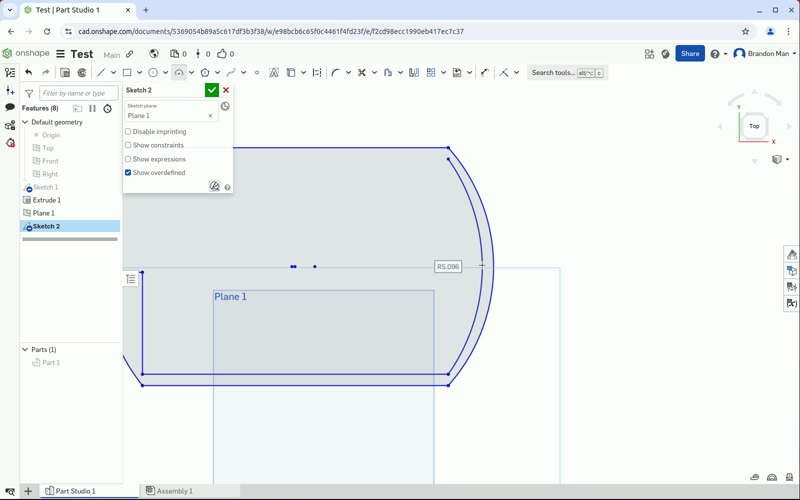
scroll(-6)
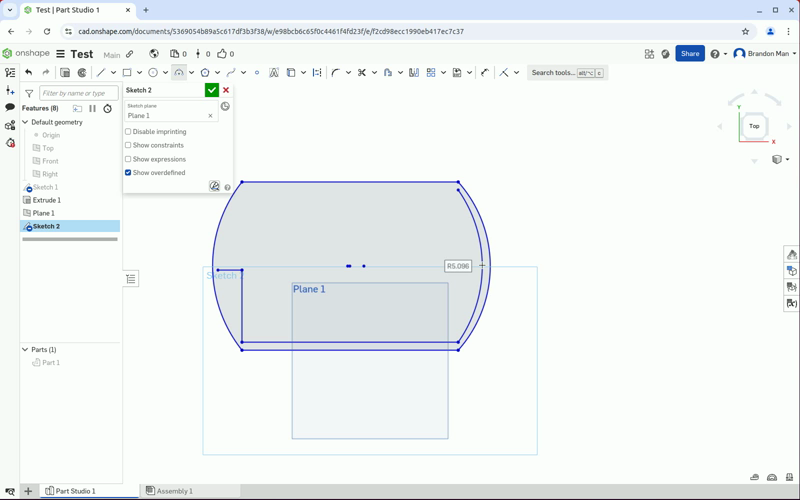
scroll(-6)
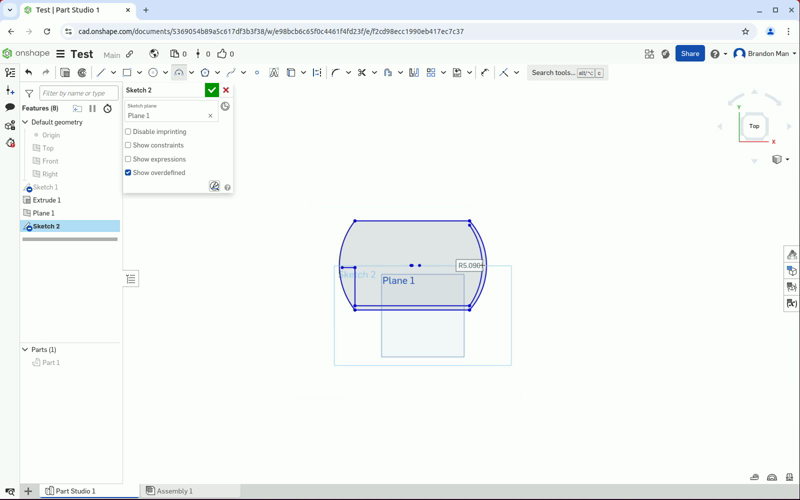
scroll(-6)
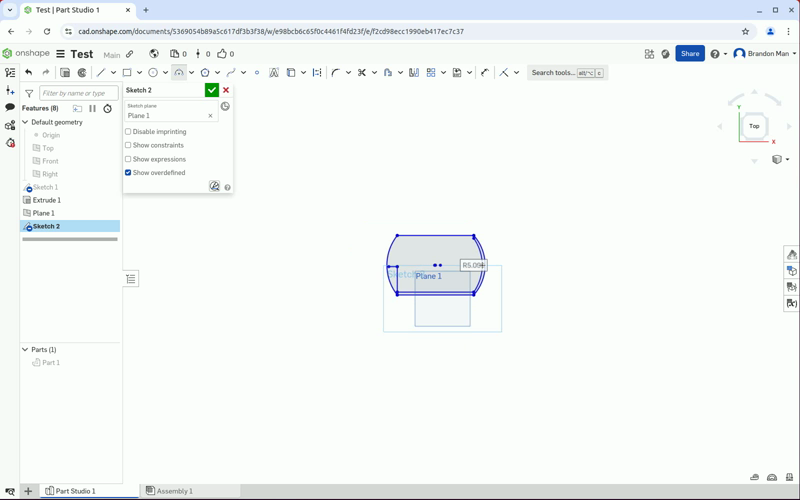
scroll(-6)
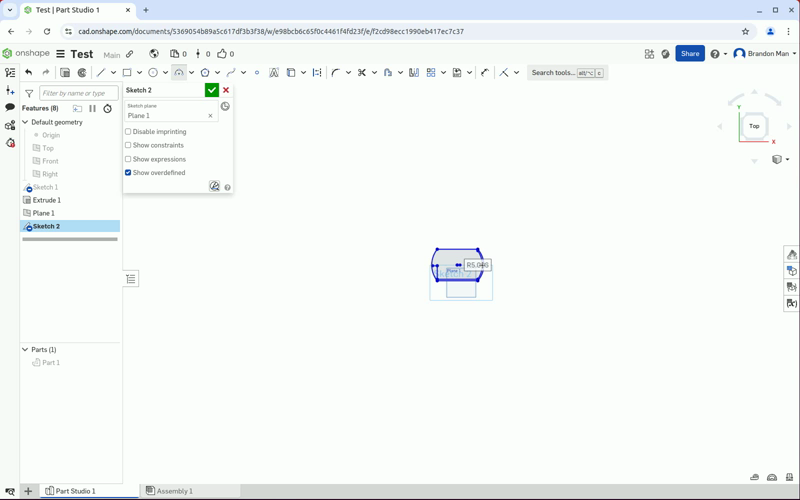
key_up(shift)
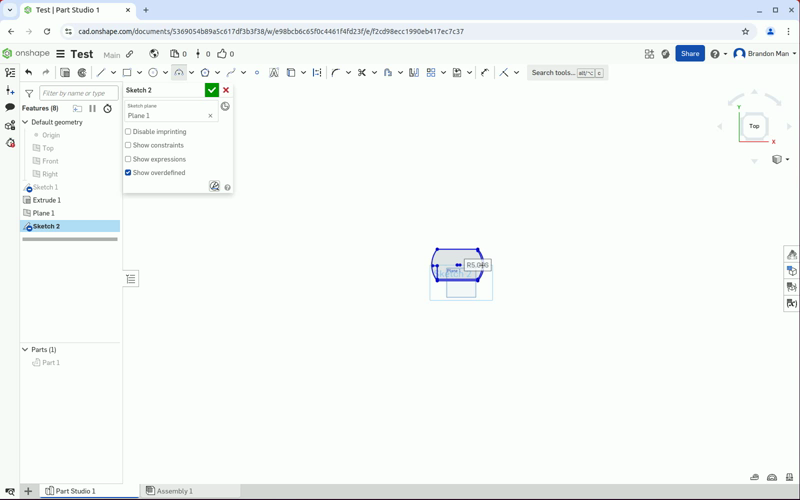
key(esc)
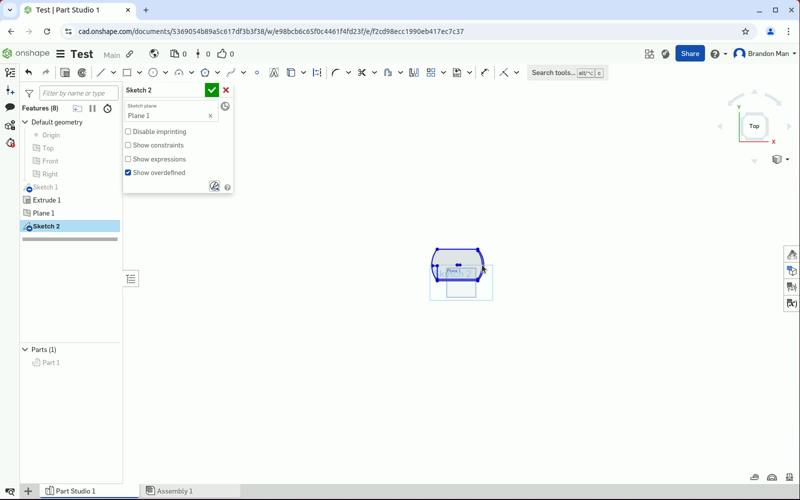
key(l)
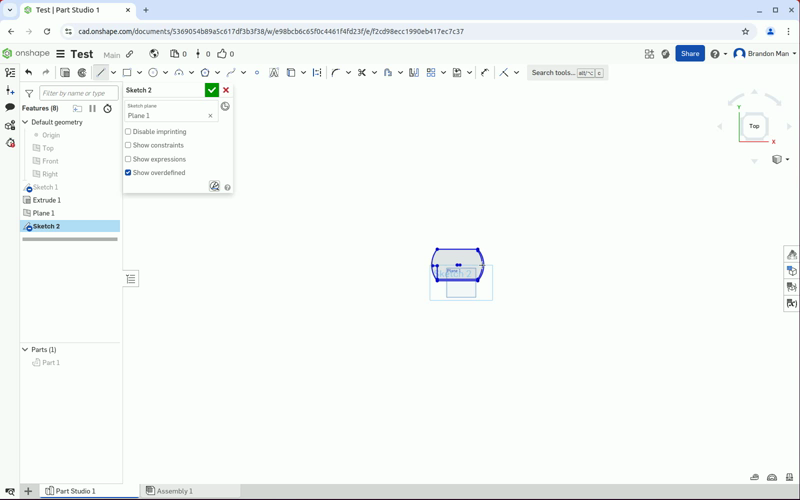
mouse_move(477, 250)
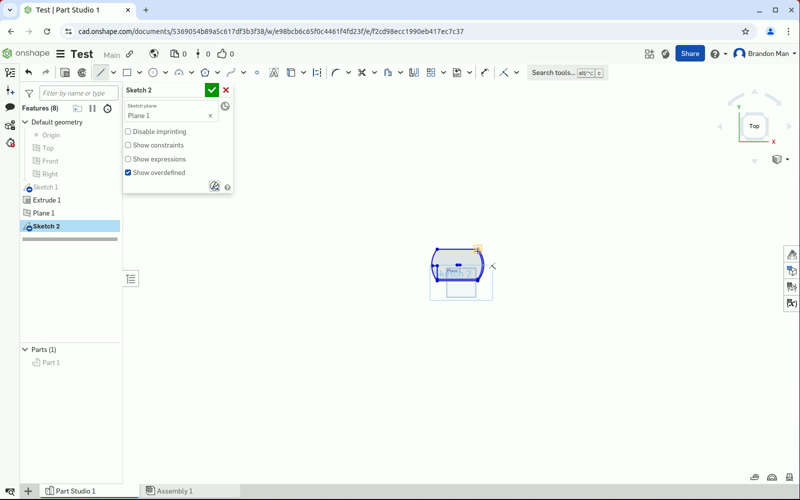
scroll(6)
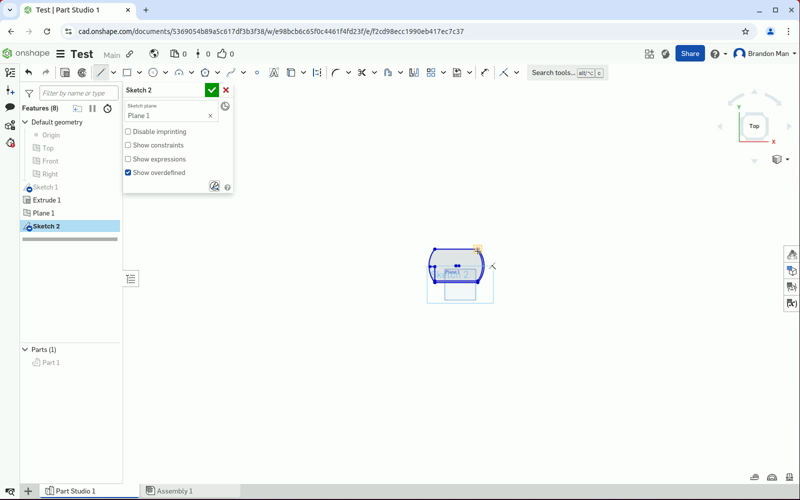
scroll(6)
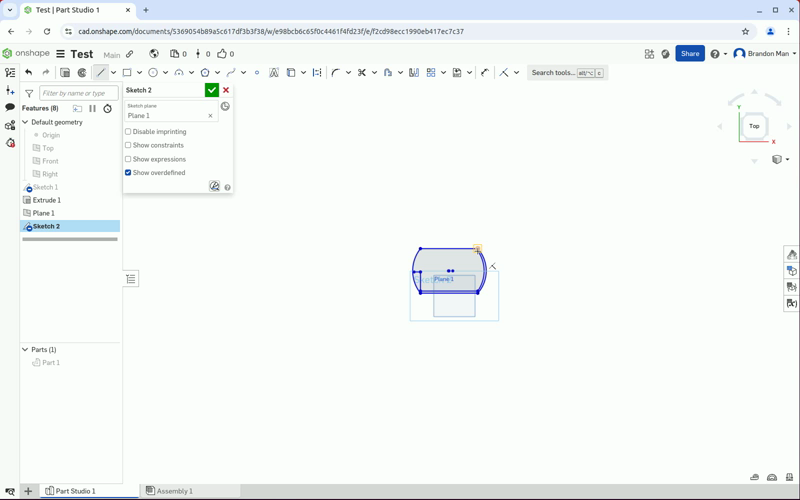
scroll(6)
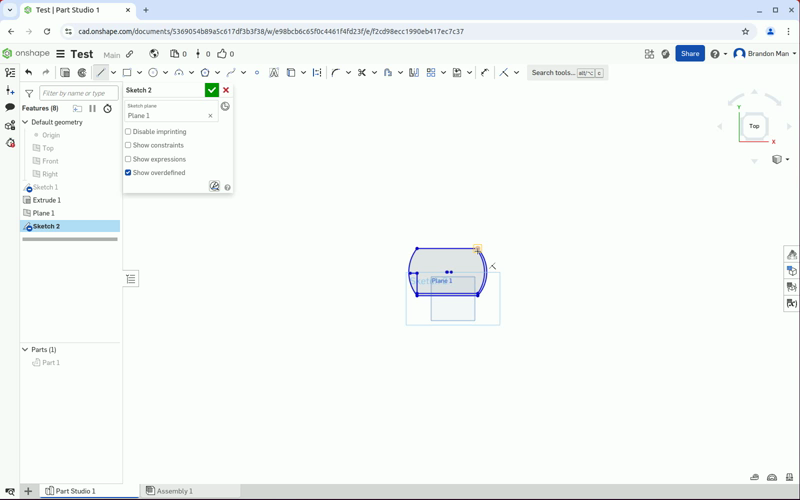
scroll(6)
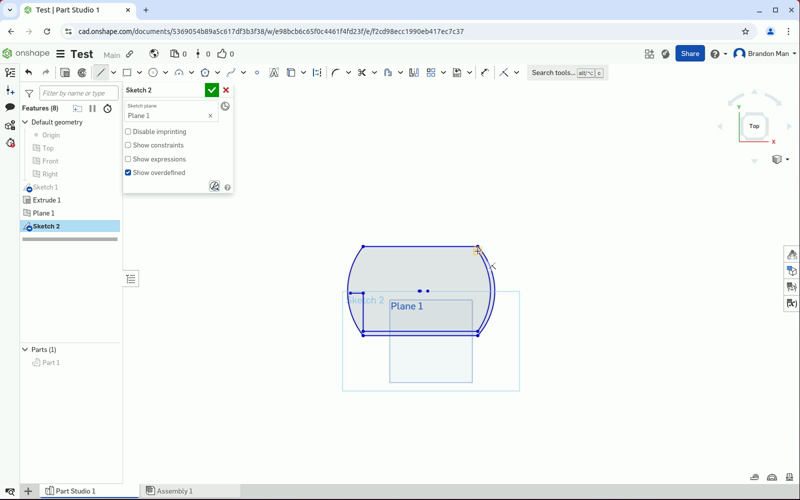
scroll(6)
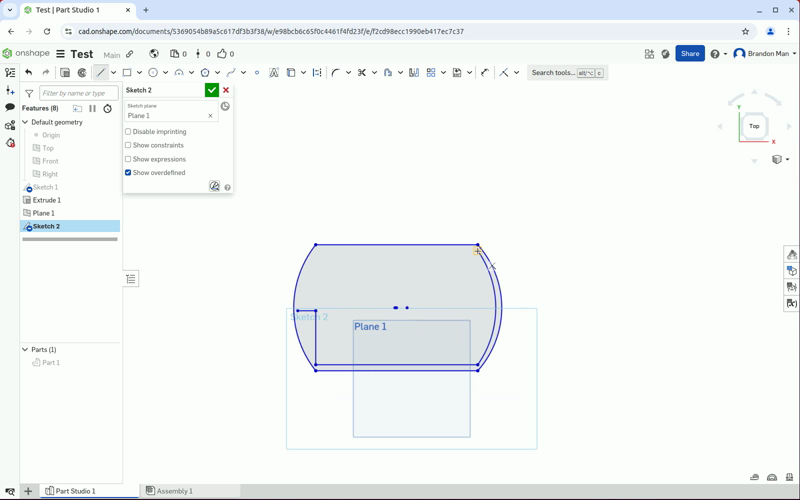
scroll(6)
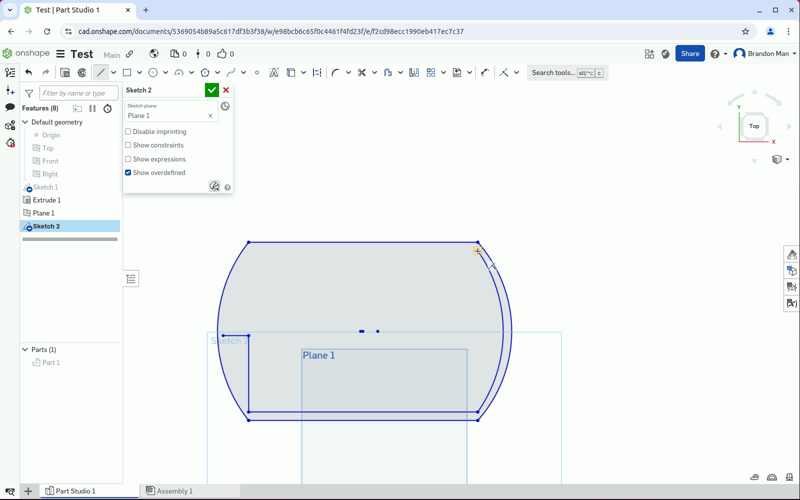
scroll(6)
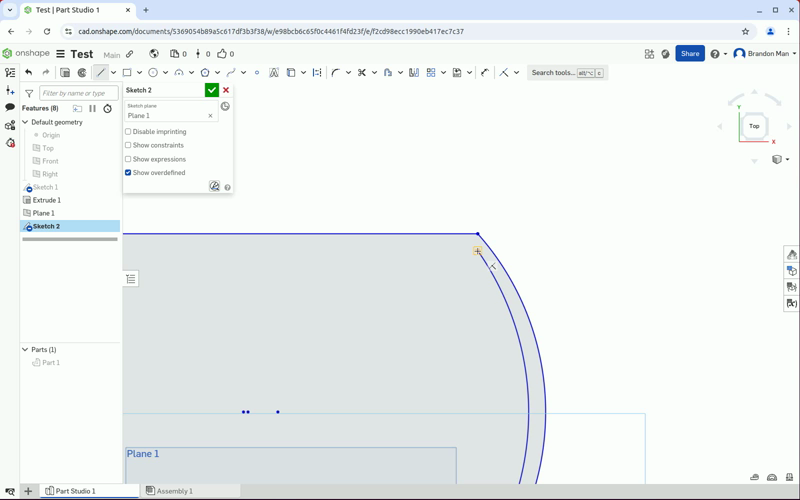
click(477, 250)
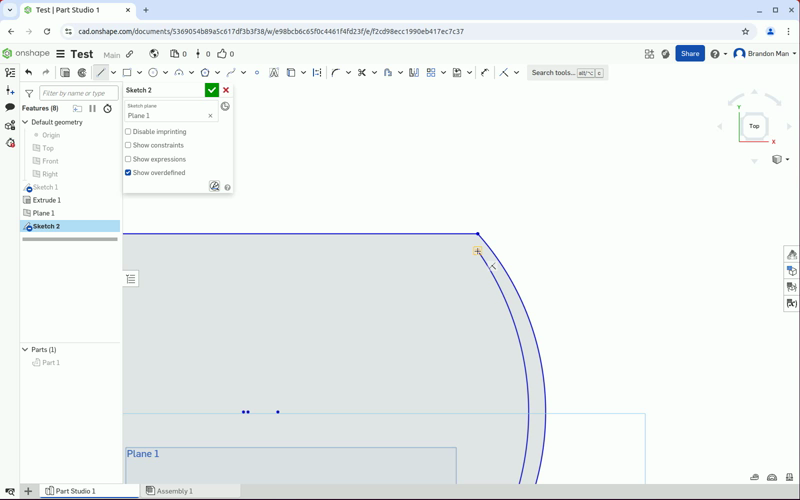
scroll(-6)
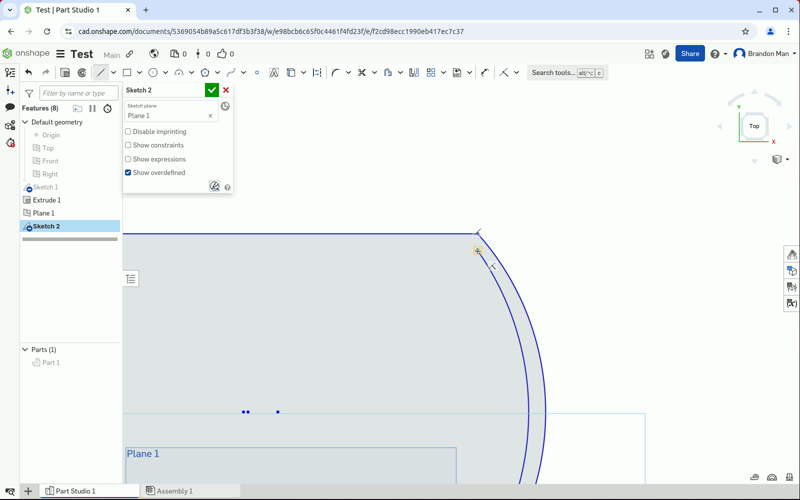
scroll(-6)
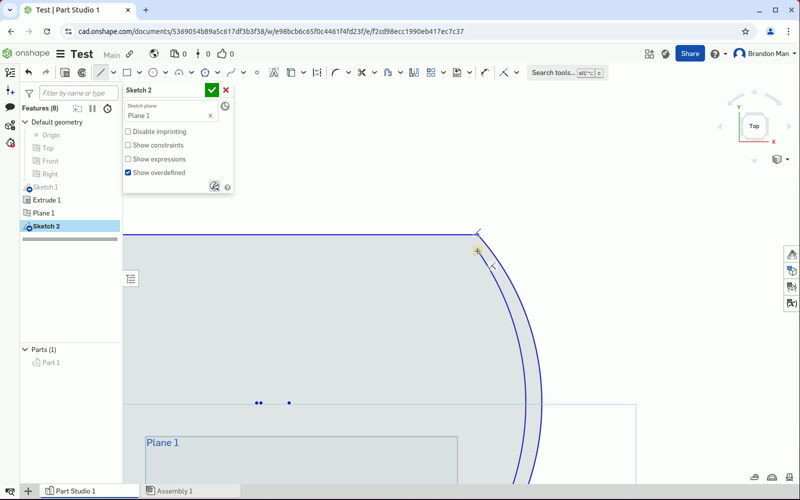
scroll(-6)
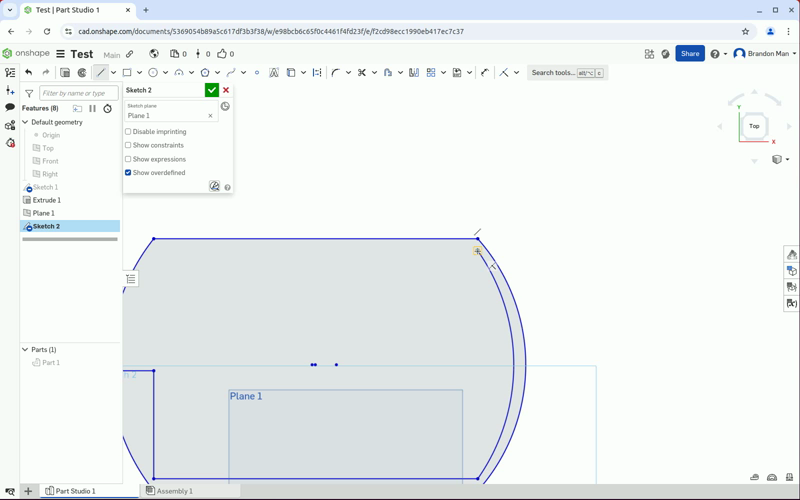
scroll(-6)
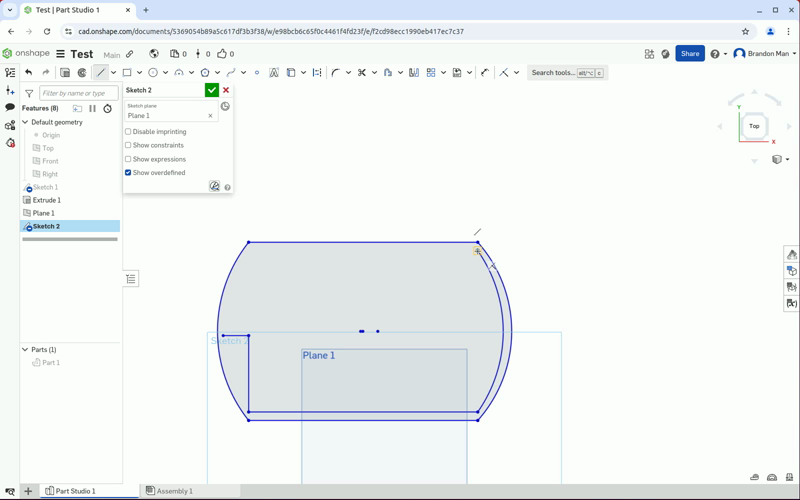
scroll(-6)
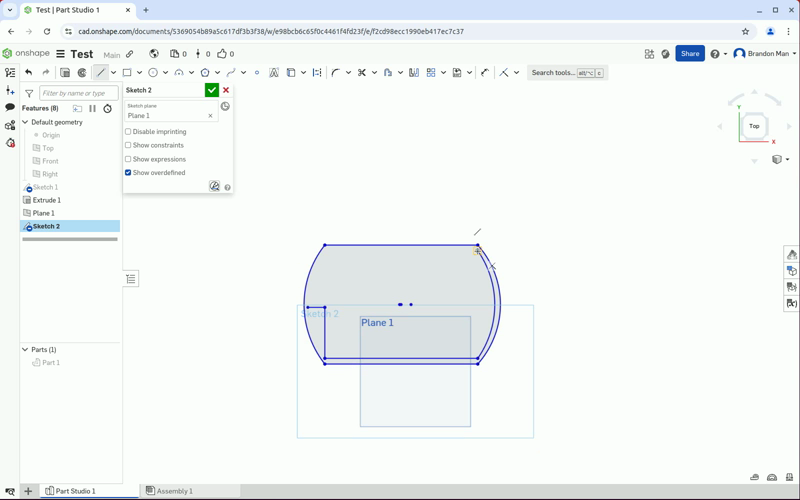
scroll(-6)
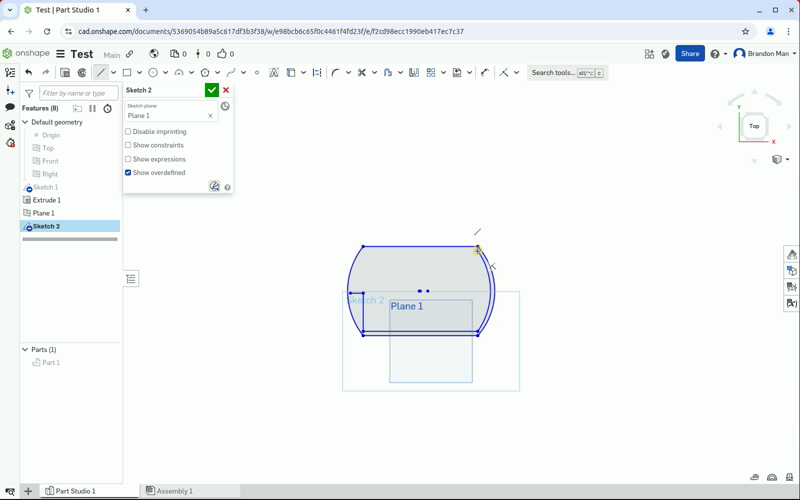
scroll(-6)
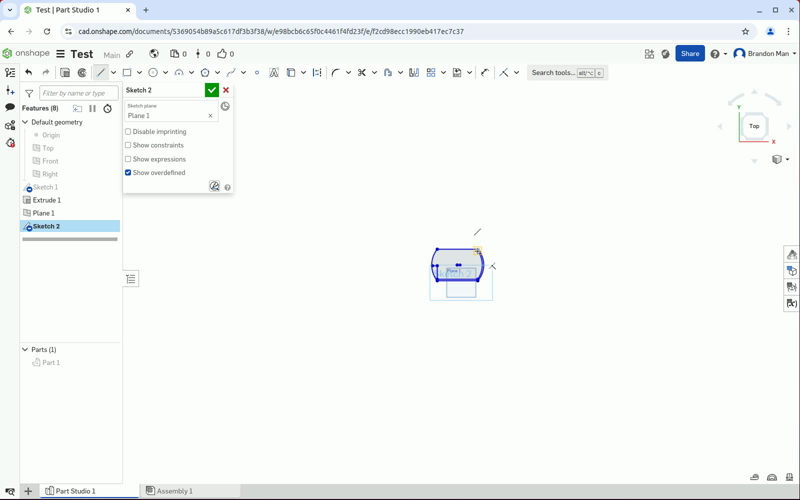
key_down(shift)
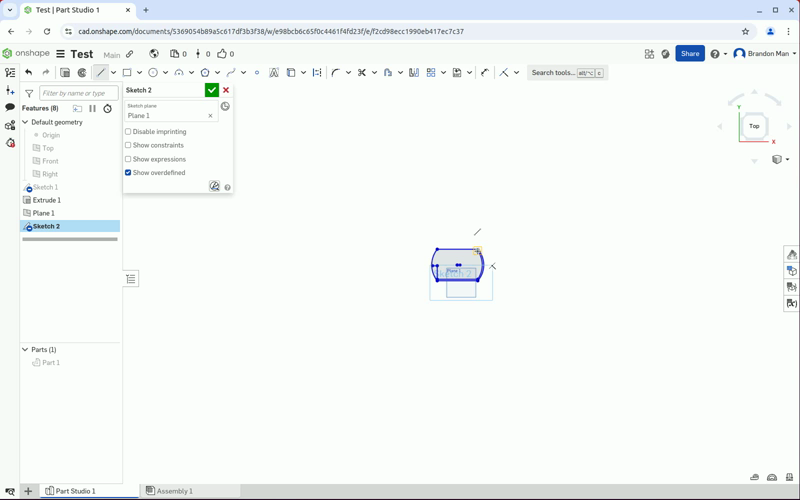
mouse_move(507, 250)
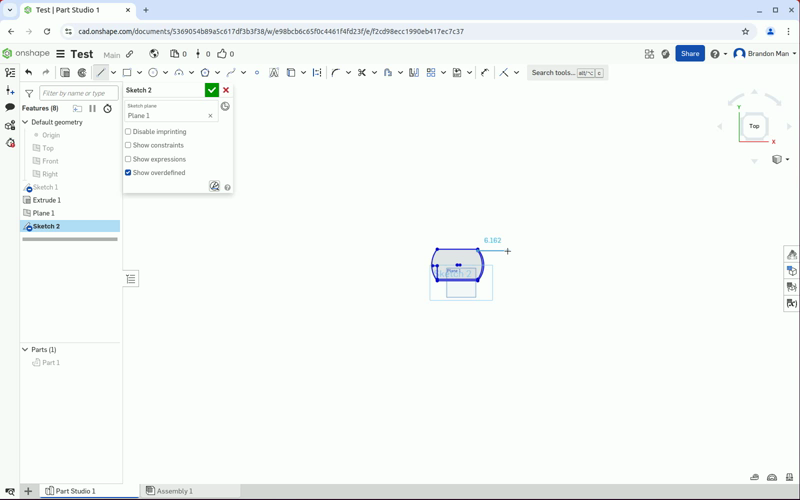
mouse_move(437, 250)
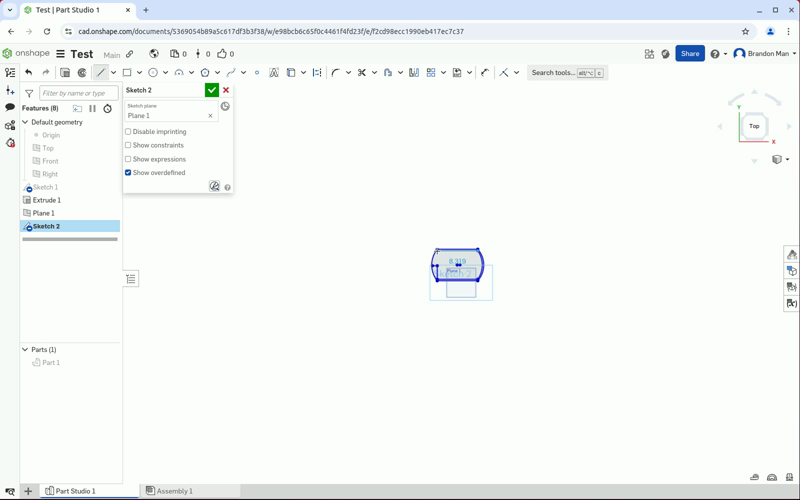
scroll(6)
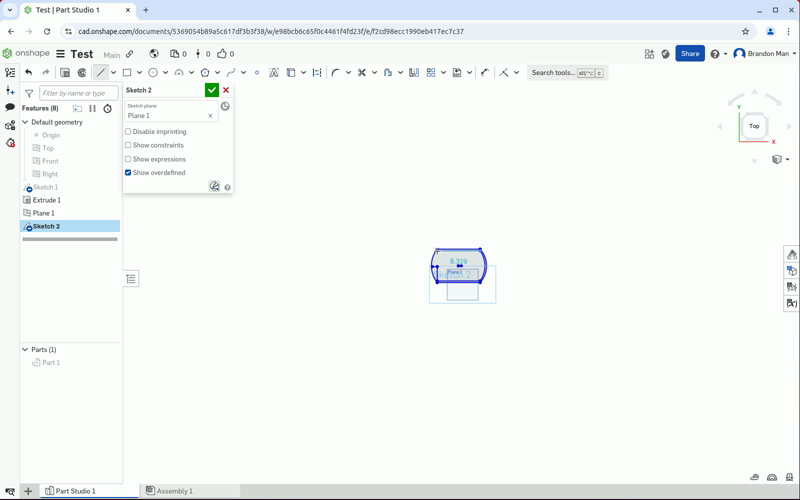
scroll(6)
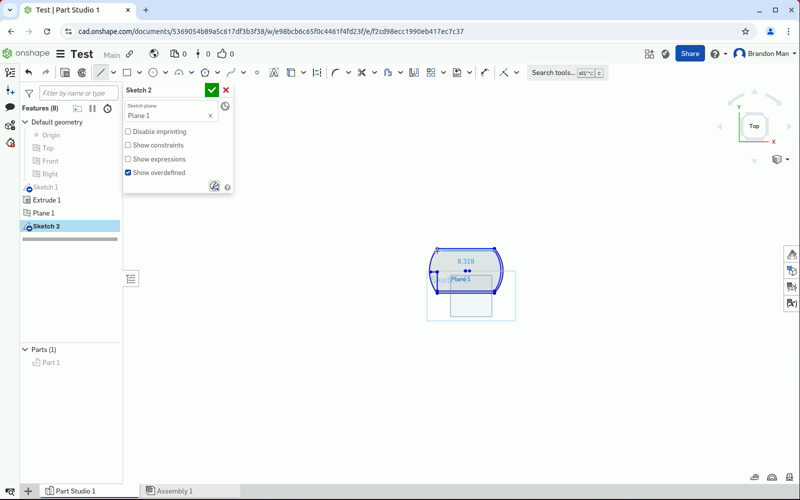
scroll(6)
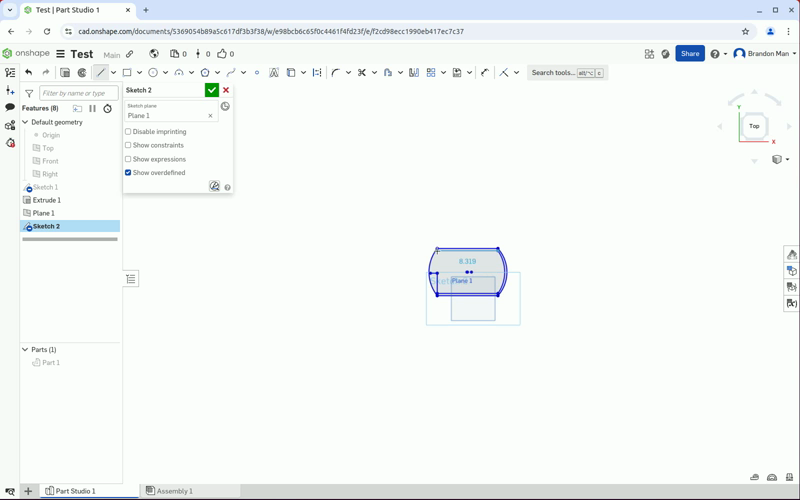
scroll(6)
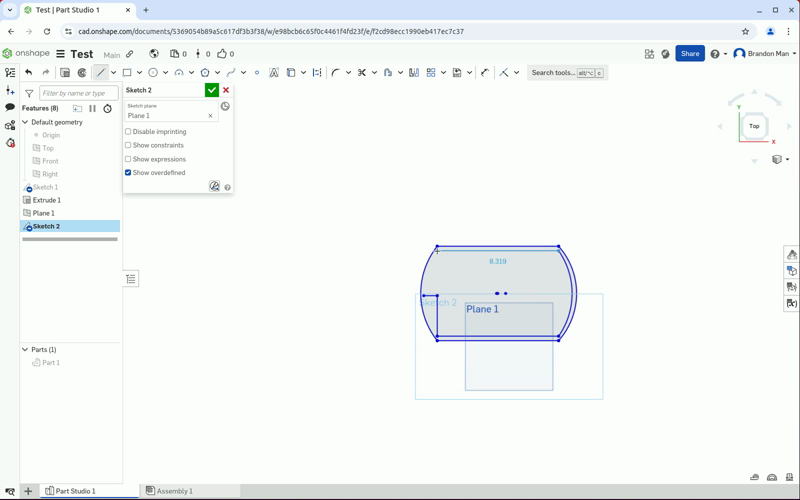
scroll(6)
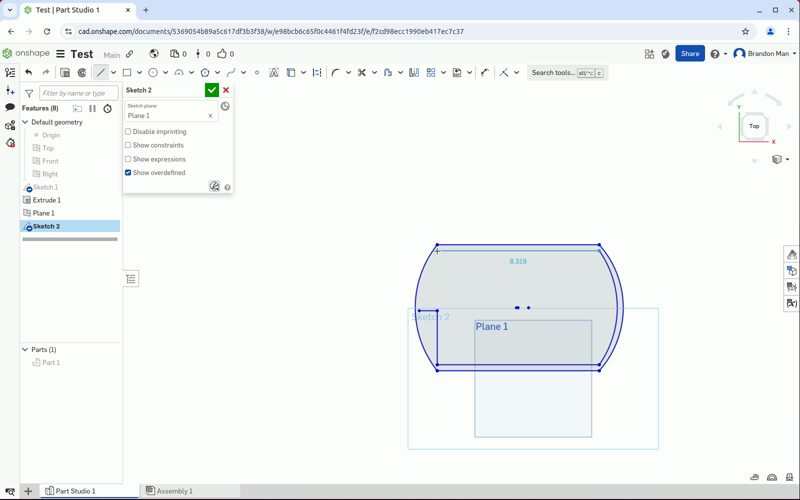
scroll(6)
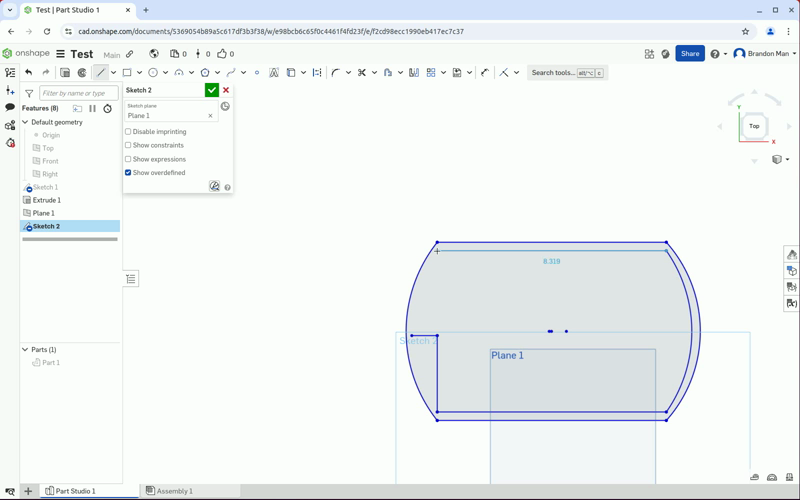
scroll(6)
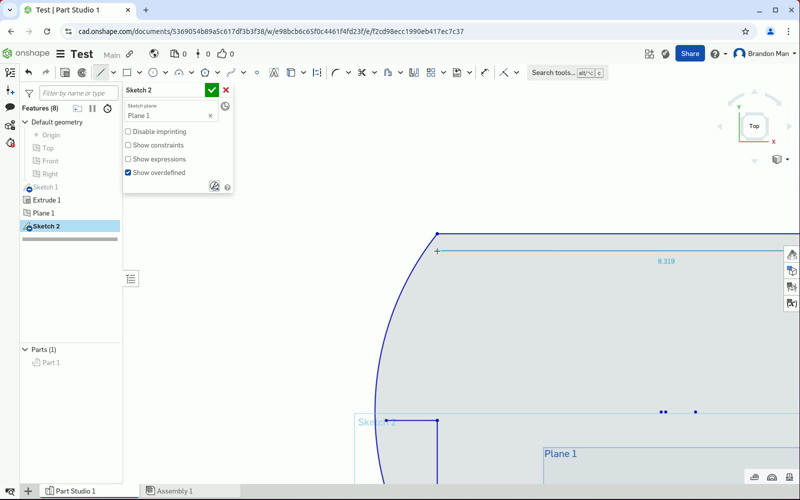
click(437, 250)
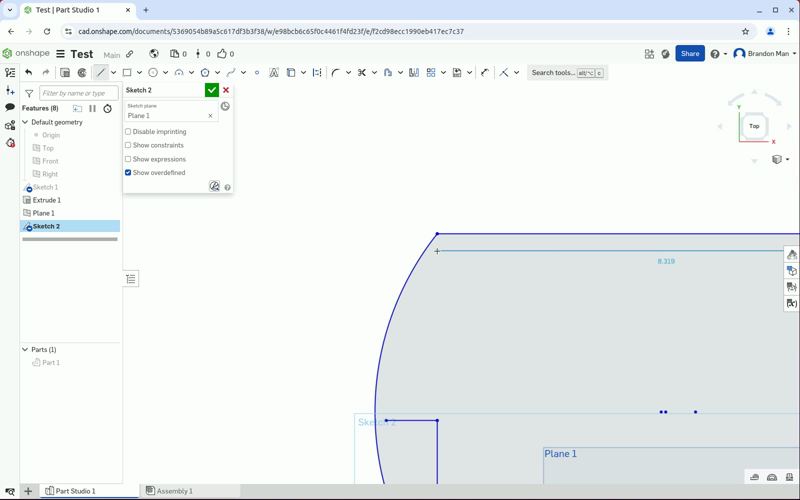
scroll(-6)
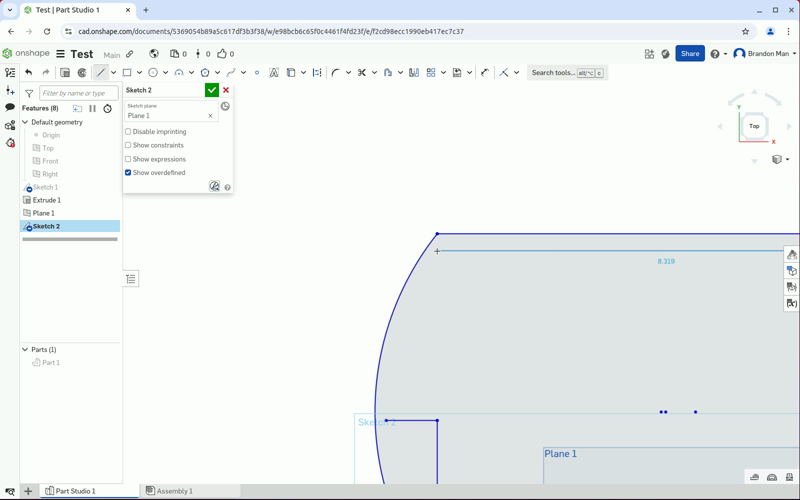
scroll(-6)
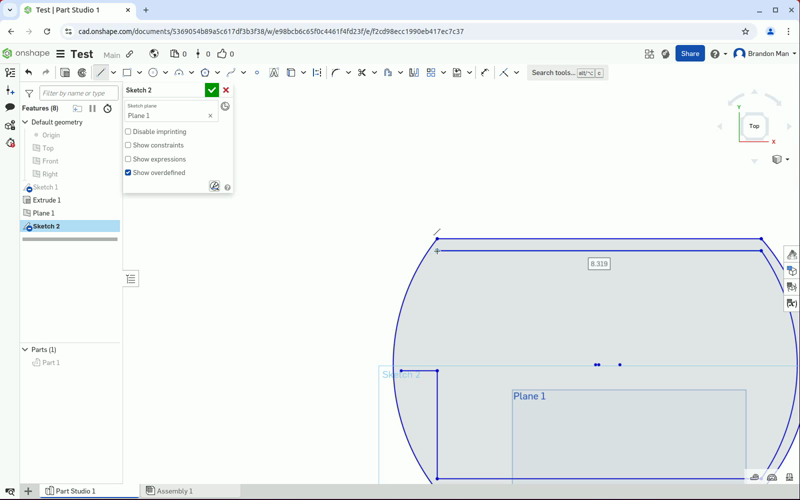
scroll(-6)
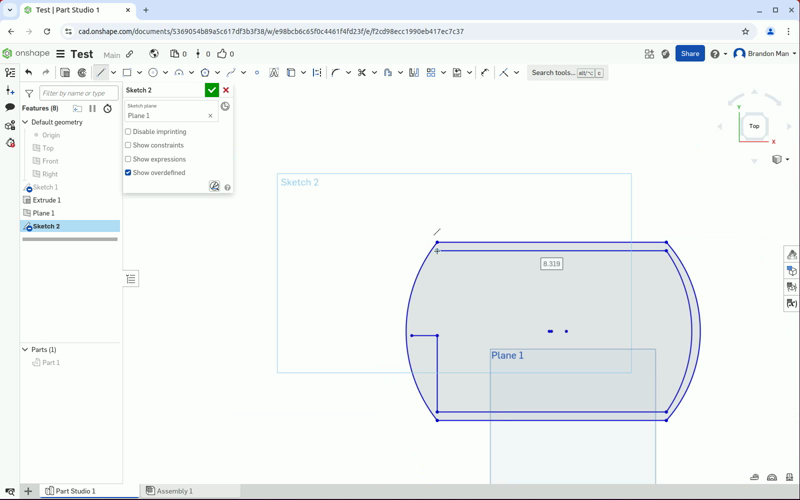
scroll(-6)
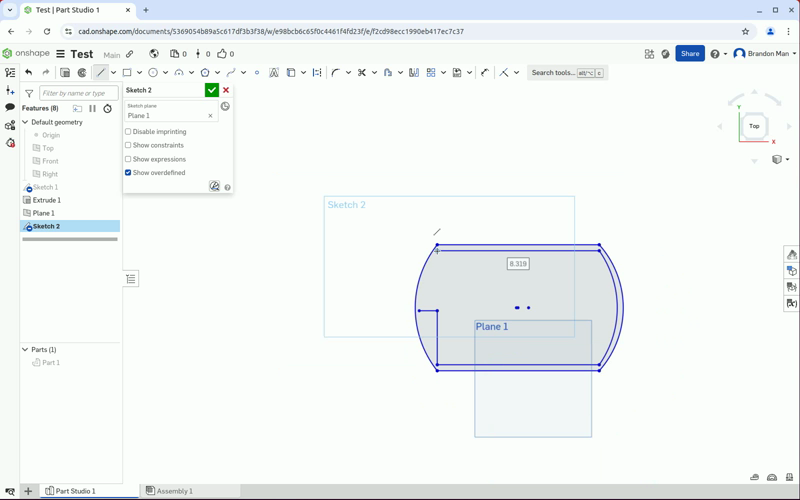
scroll(-6)
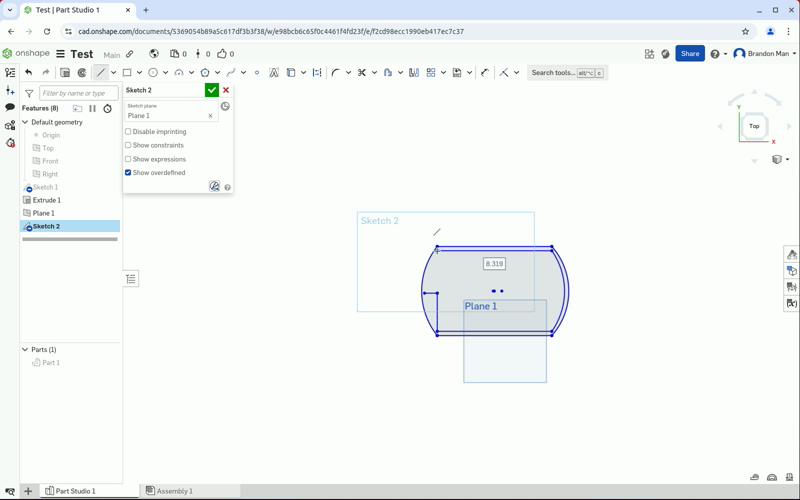
scroll(-6)
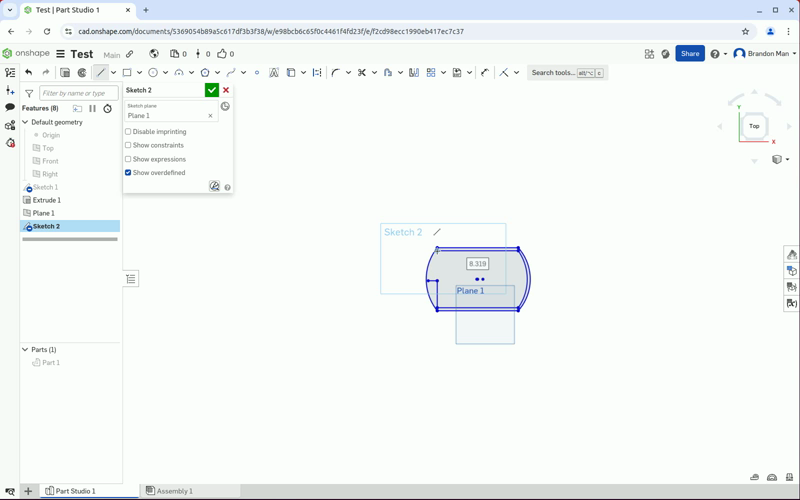
scroll(-6)
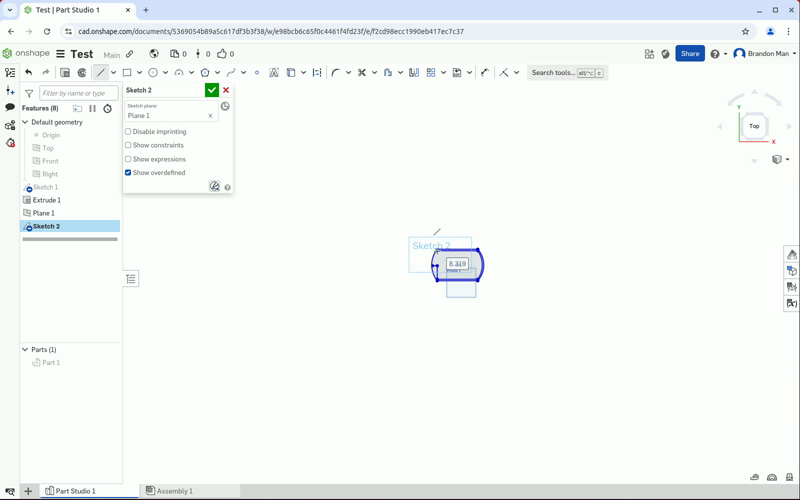
key_up(shift)
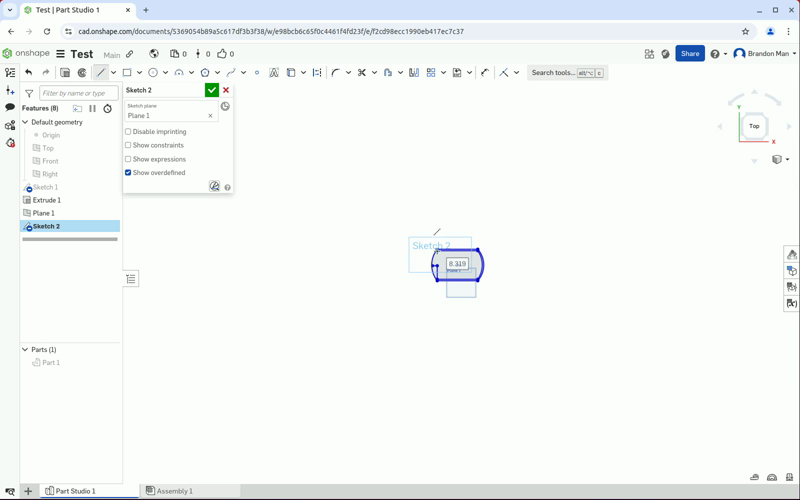
key_down(shift)
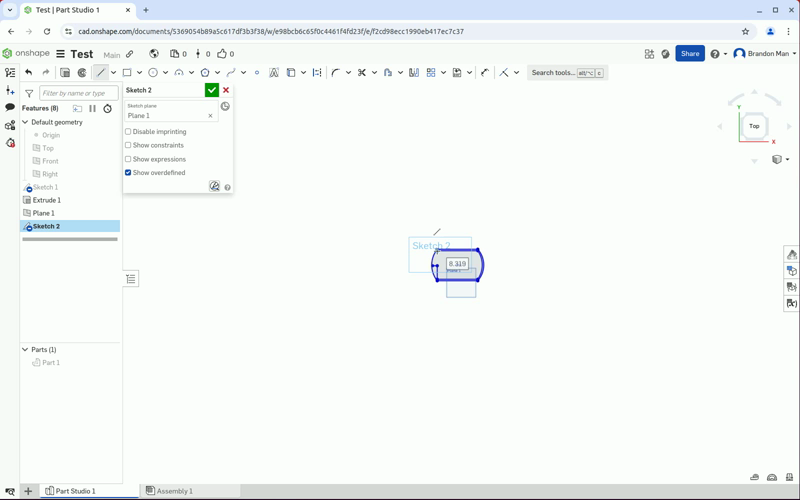
mouse_move(467, 250)
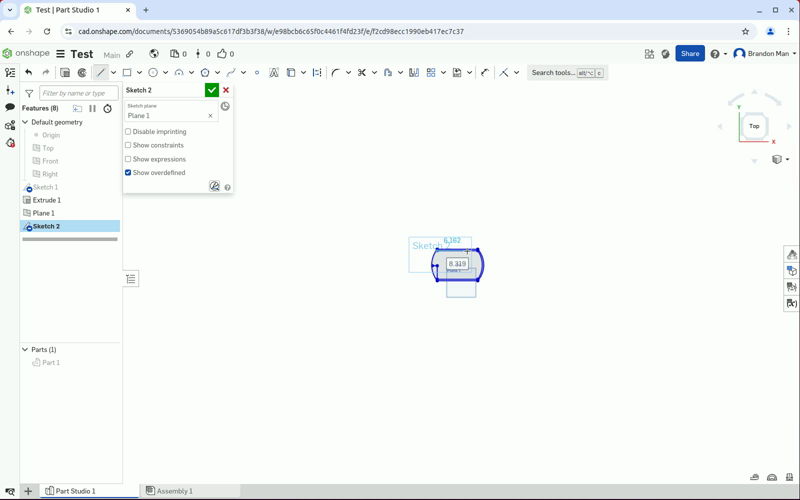
mouse_move(437, 264)
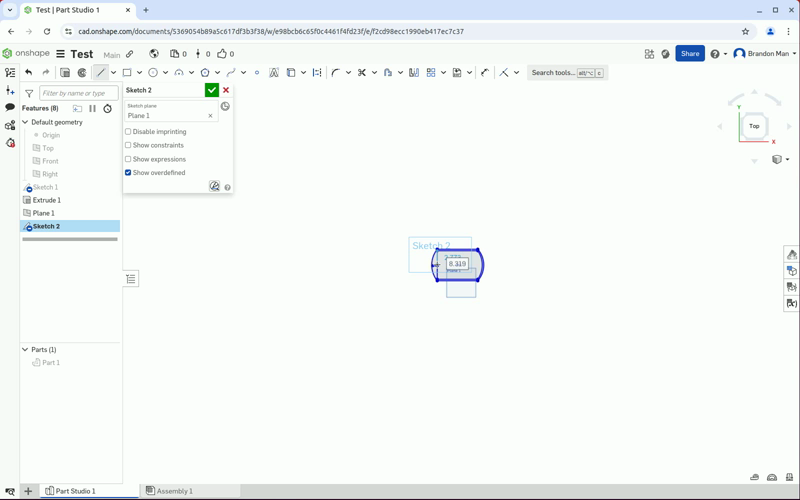
scroll(6)
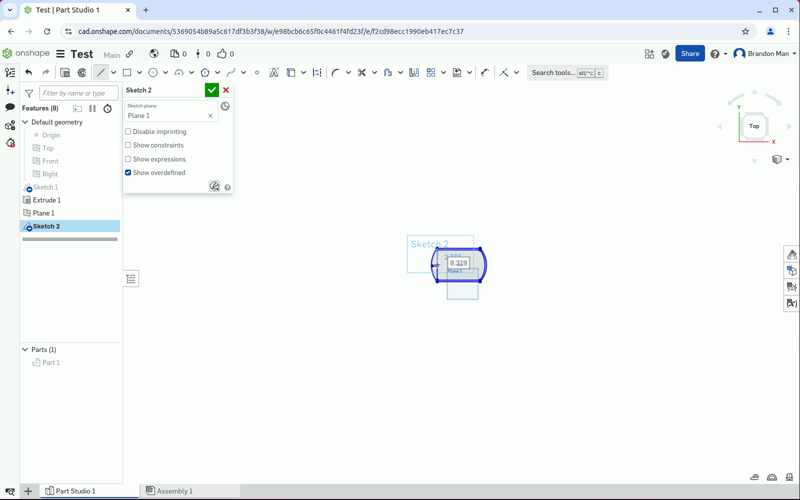
scroll(6)
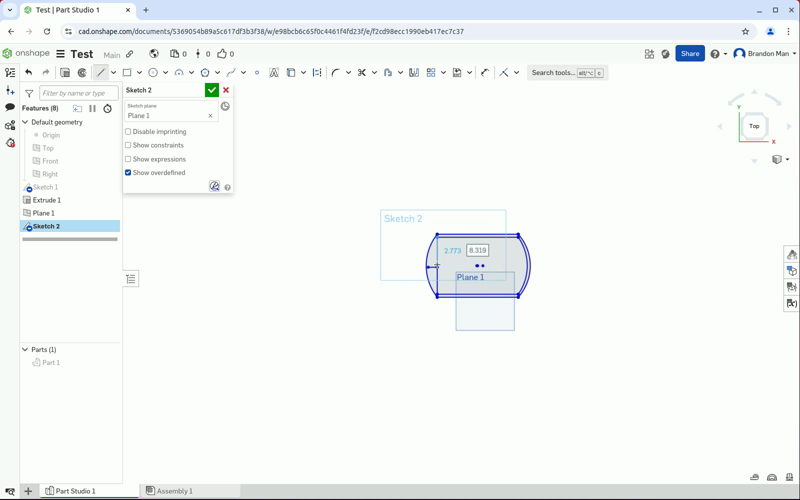
scroll(6)
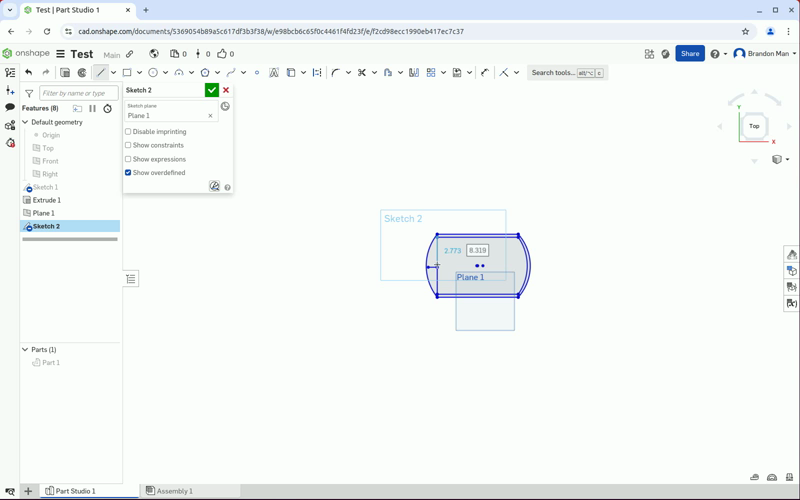
scroll(6)
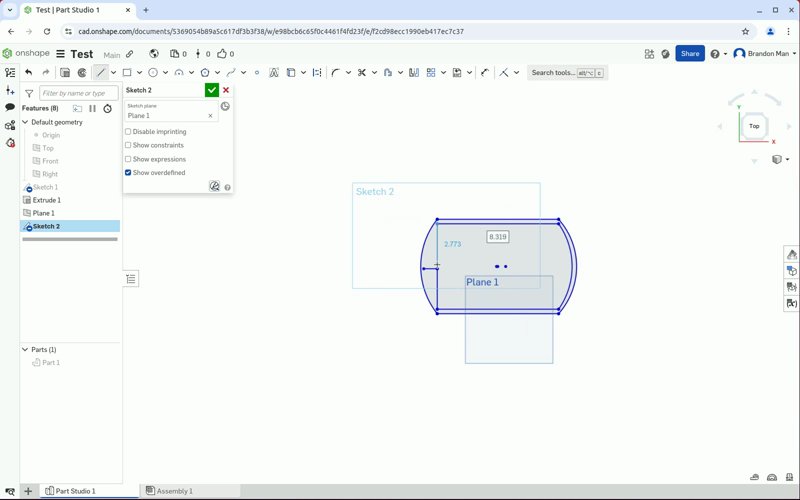
scroll(6)
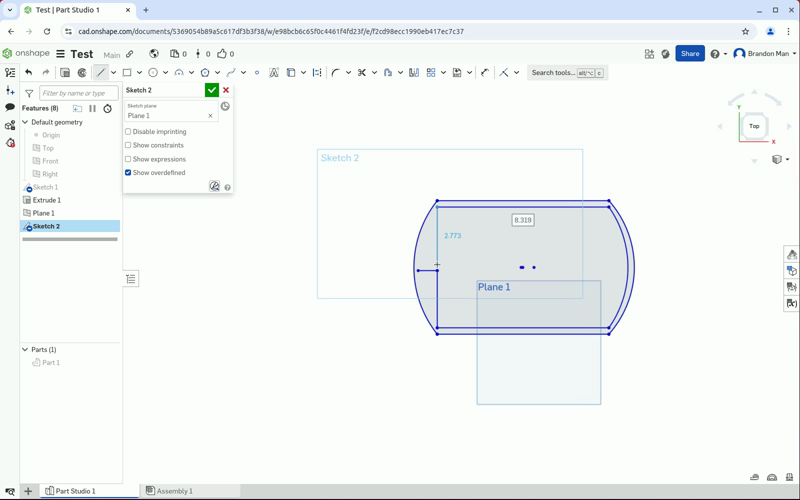
scroll(6)
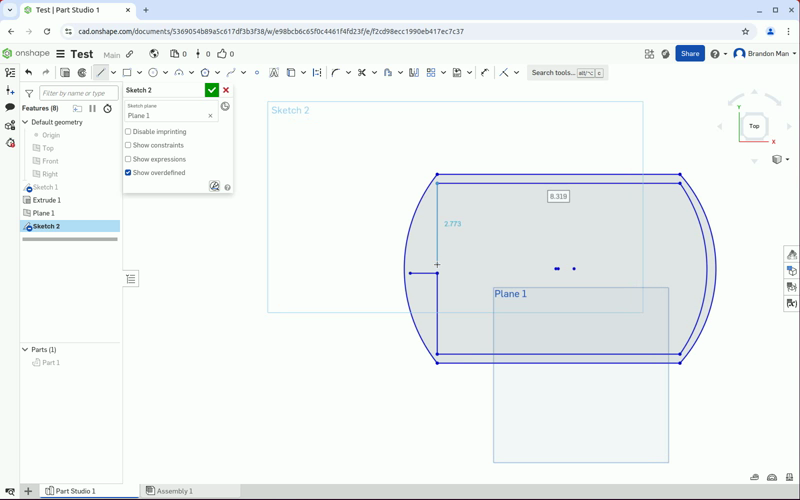
scroll(6)
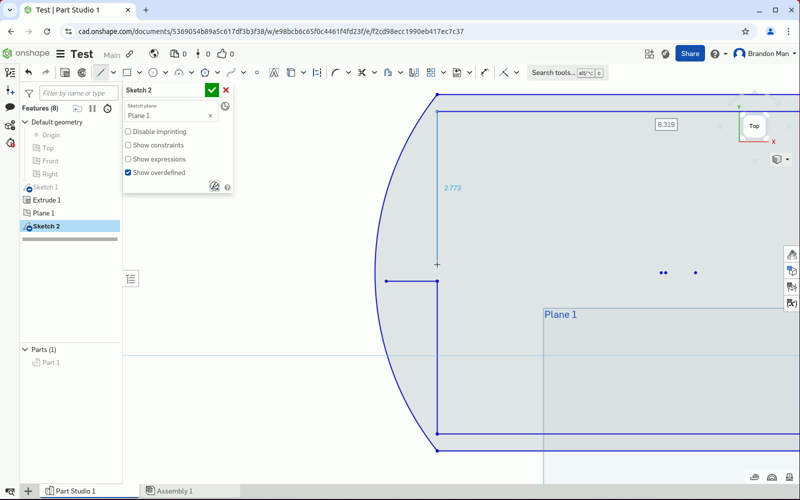
click(437, 264)
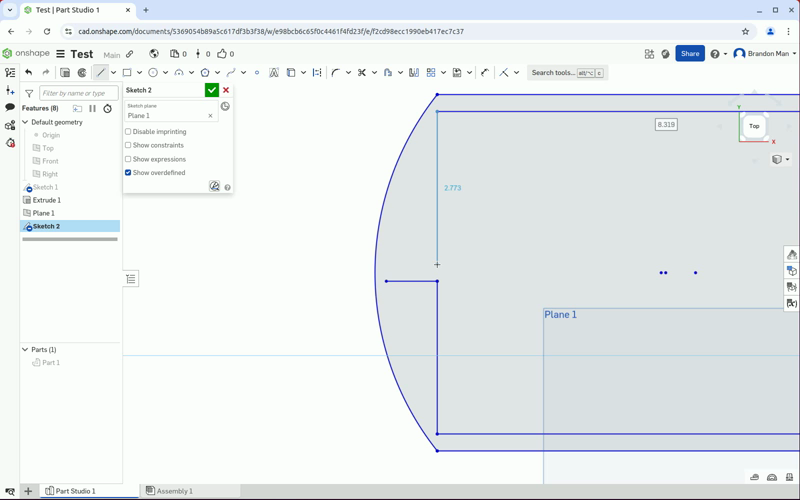
scroll(-6)
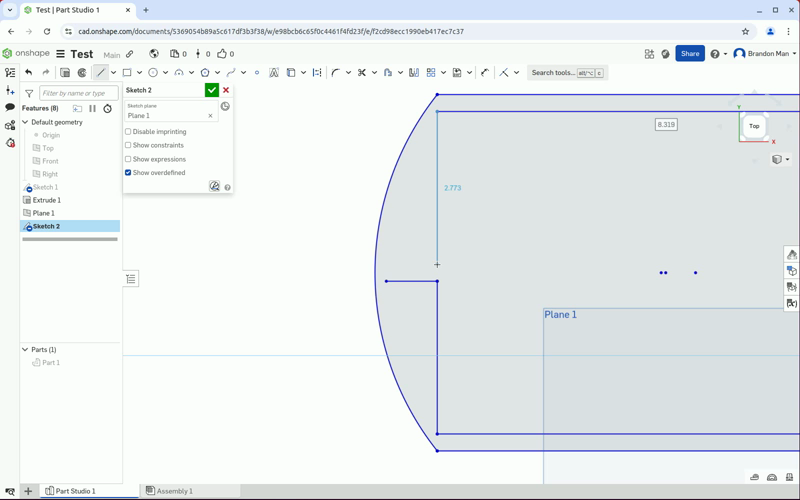
scroll(-6)
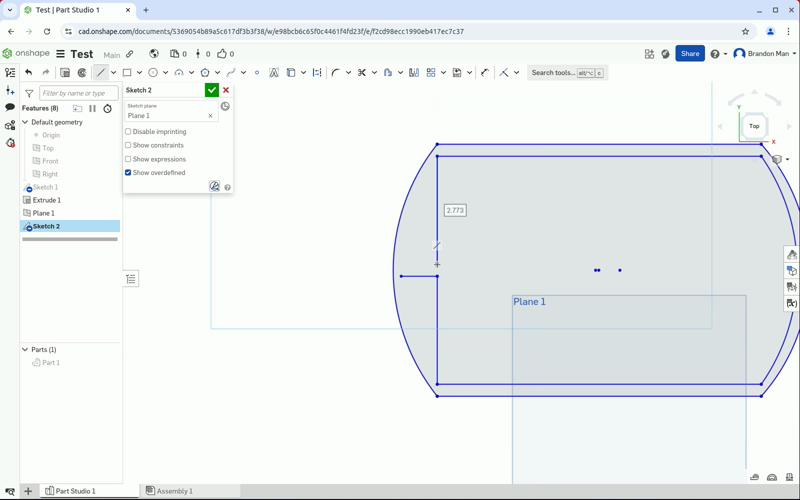
scroll(-6)
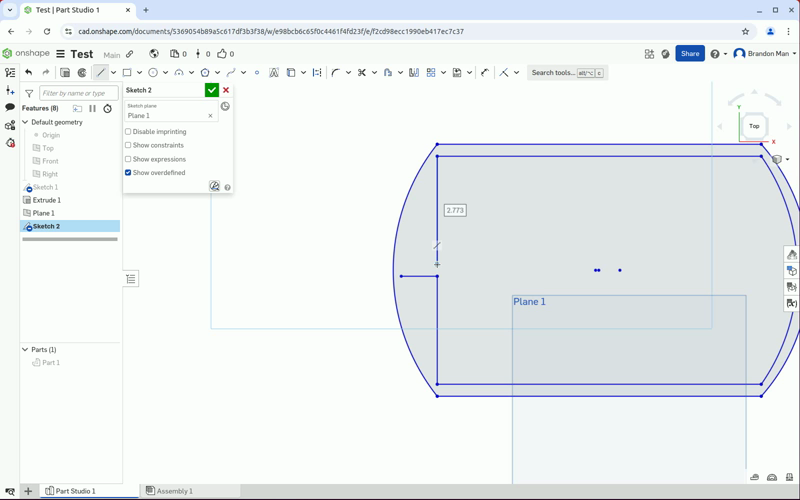
scroll(-6)
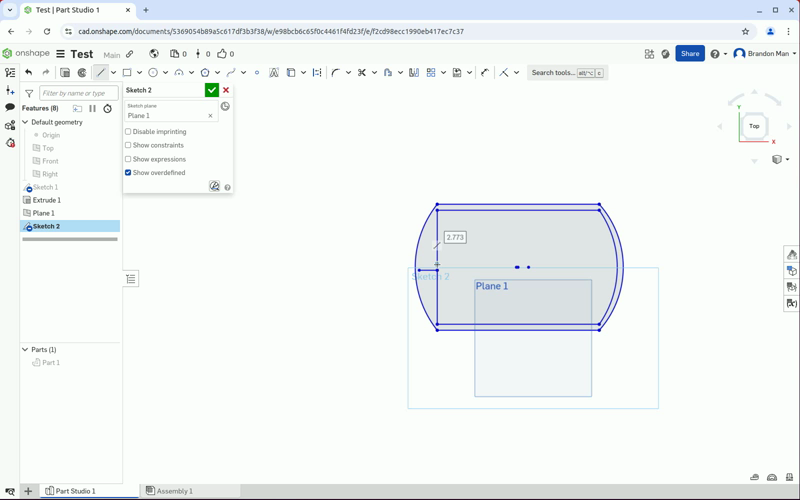
scroll(-6)
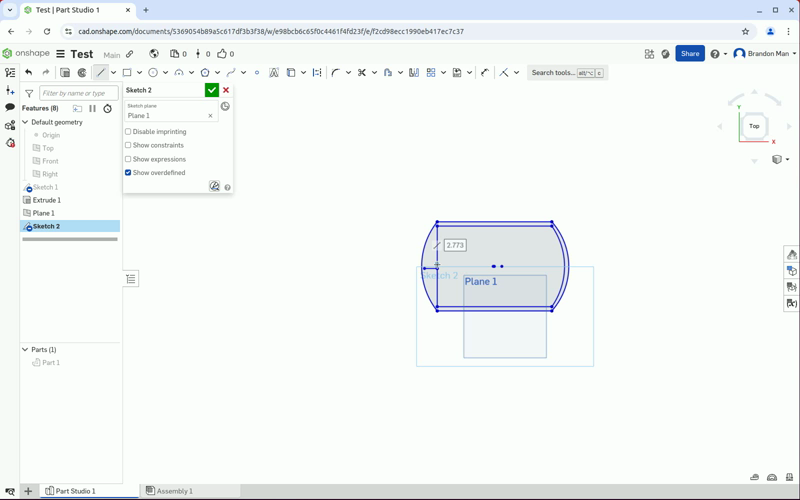
scroll(-6)
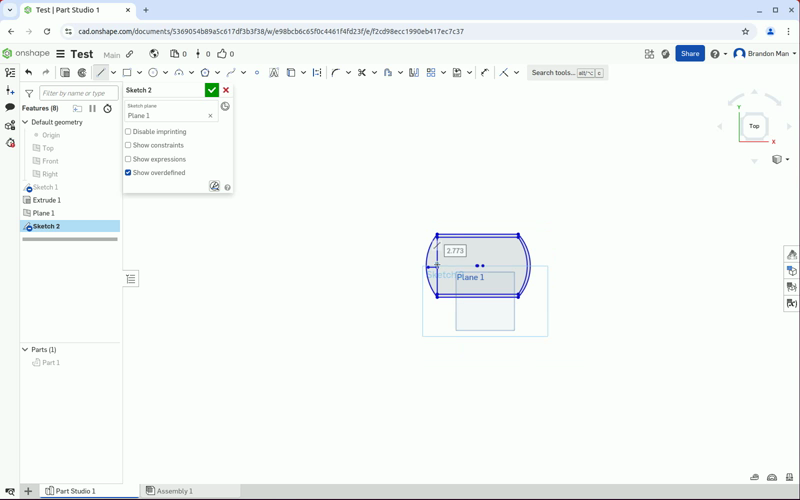
scroll(-6)
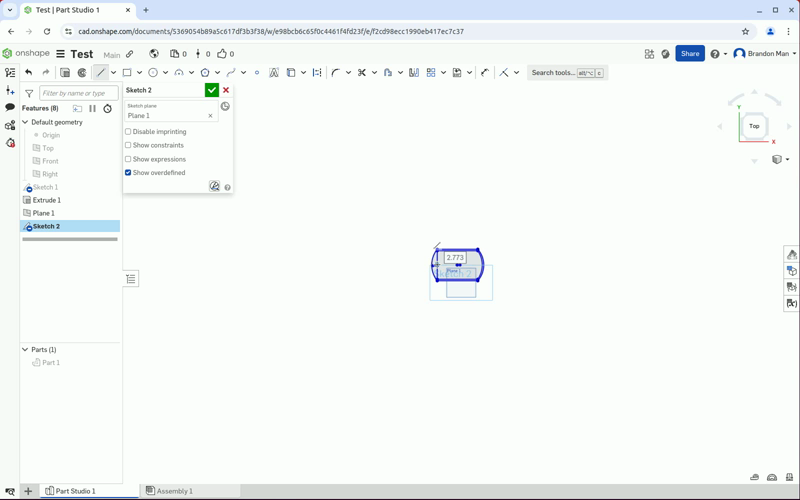
key_up(shift)
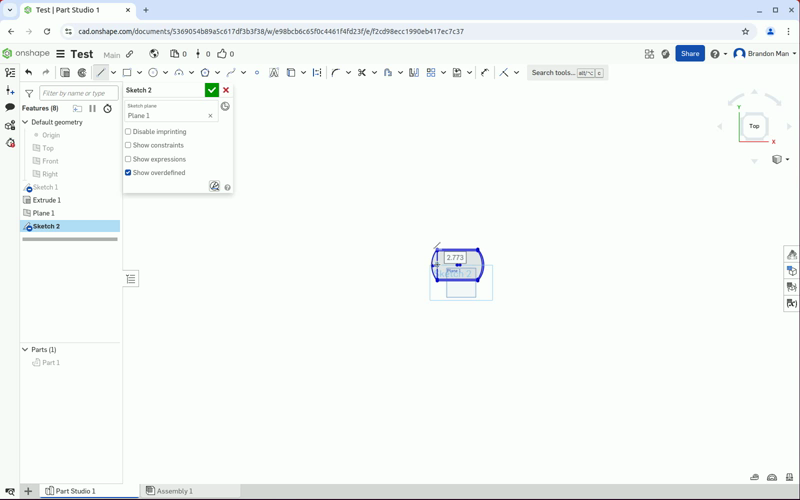
key_down(shift)
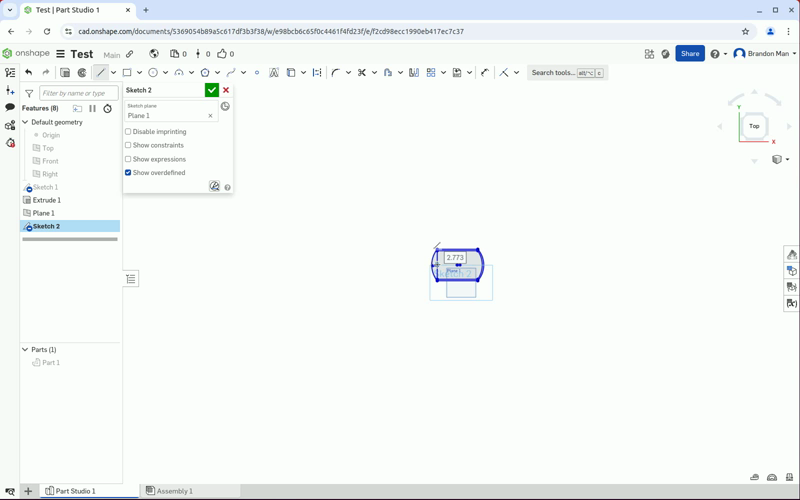
mouse_move(467, 264)
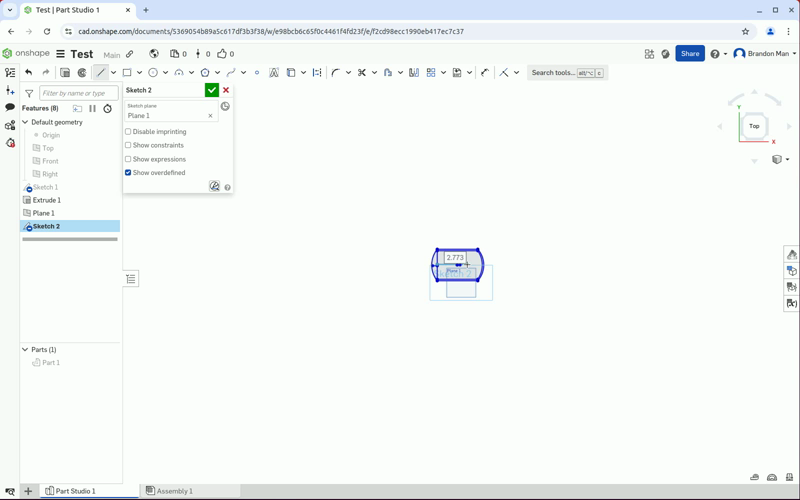
mouse_move(432, 264)
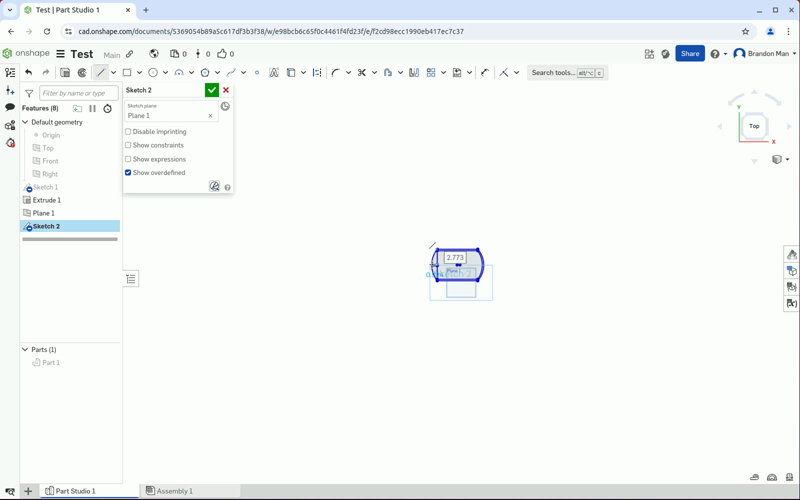
scroll(6)
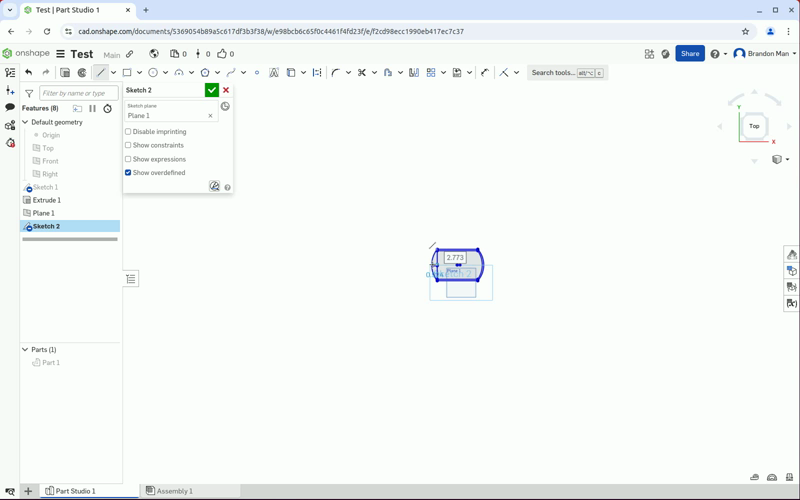
scroll(6)
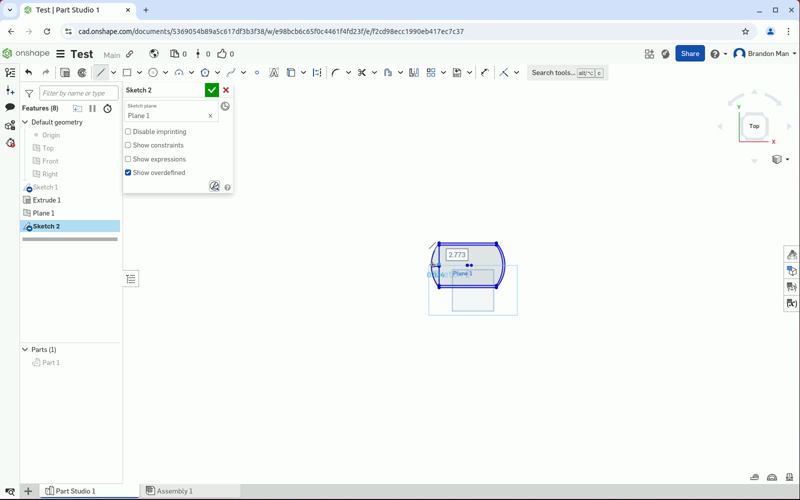
scroll(6)
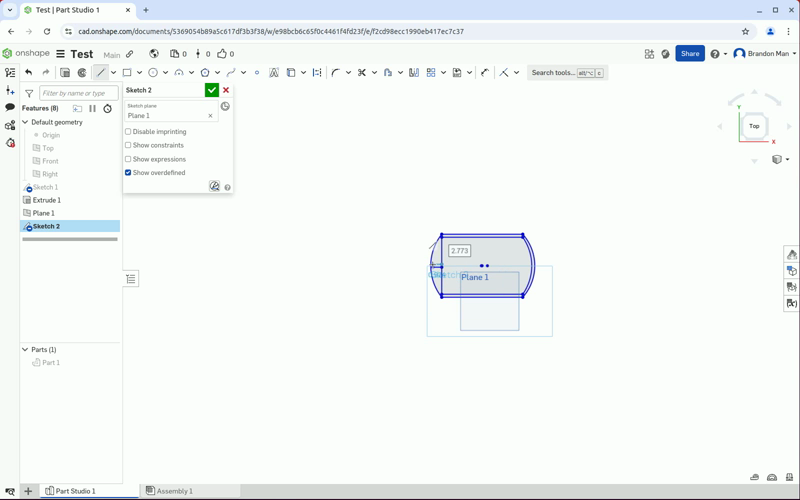
scroll(6)
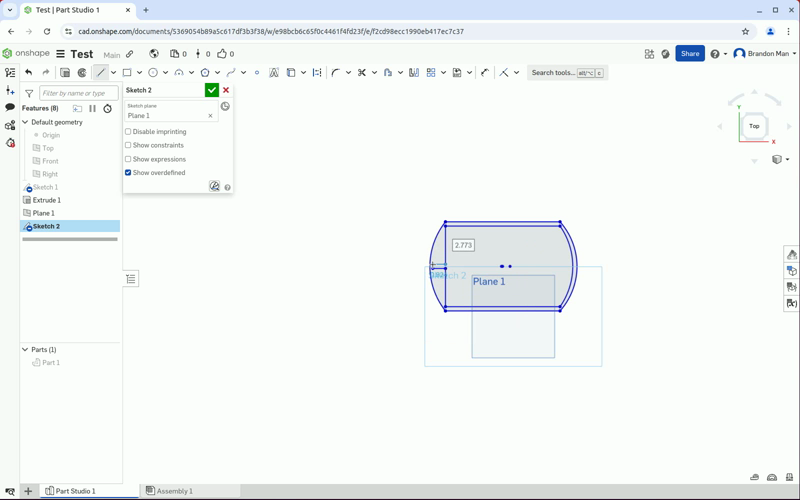
scroll(6)
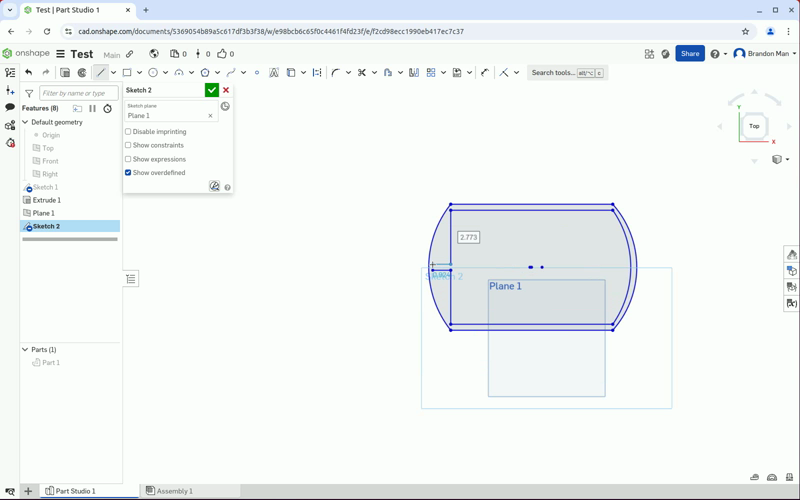
scroll(6)
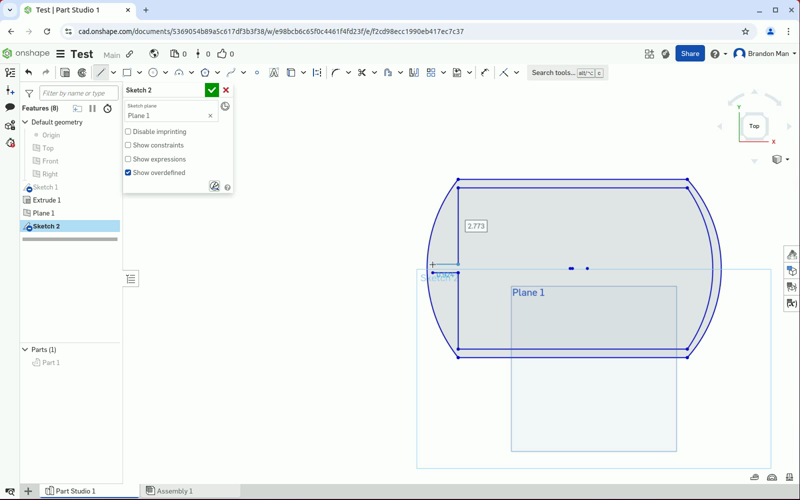
scroll(6)
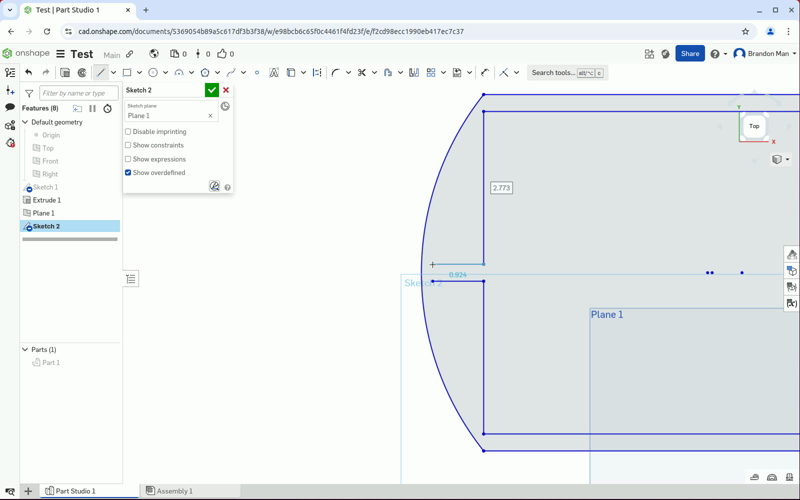
click(432, 264)
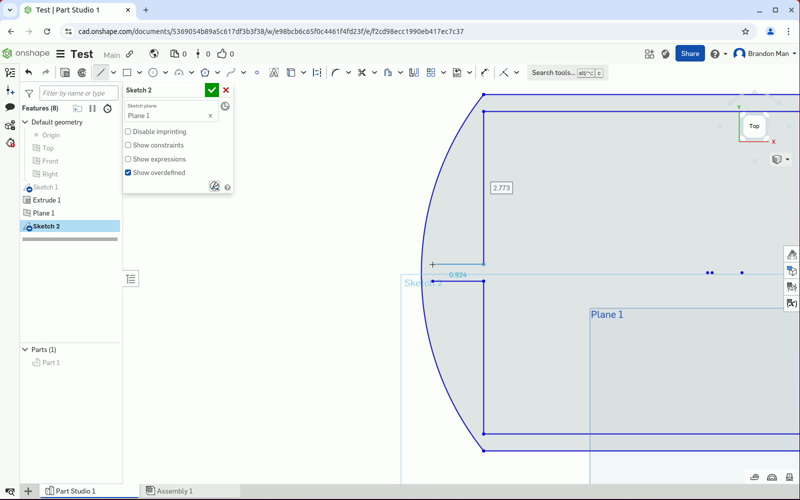
scroll(-6)
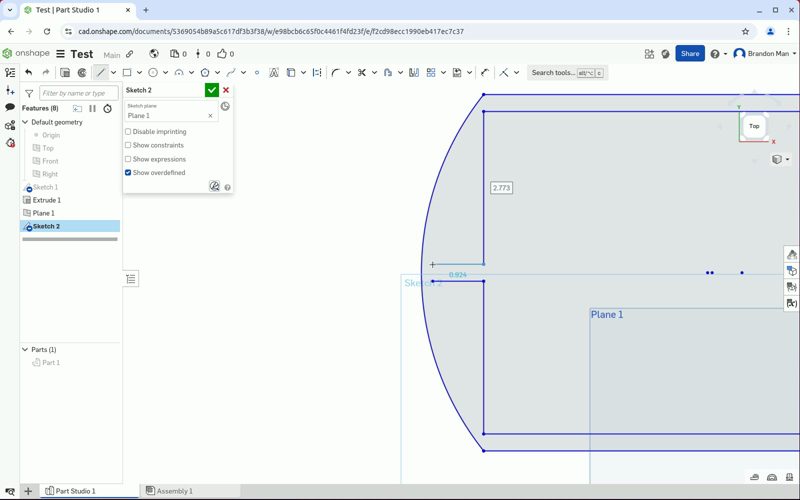
scroll(-6)
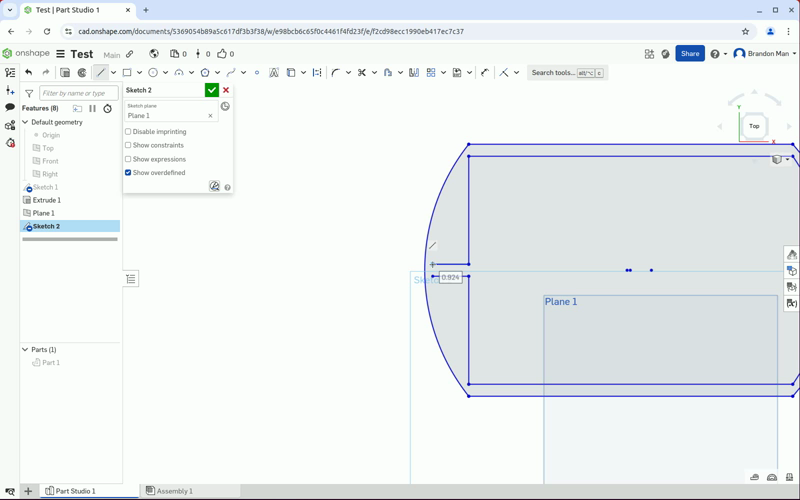
scroll(-6)
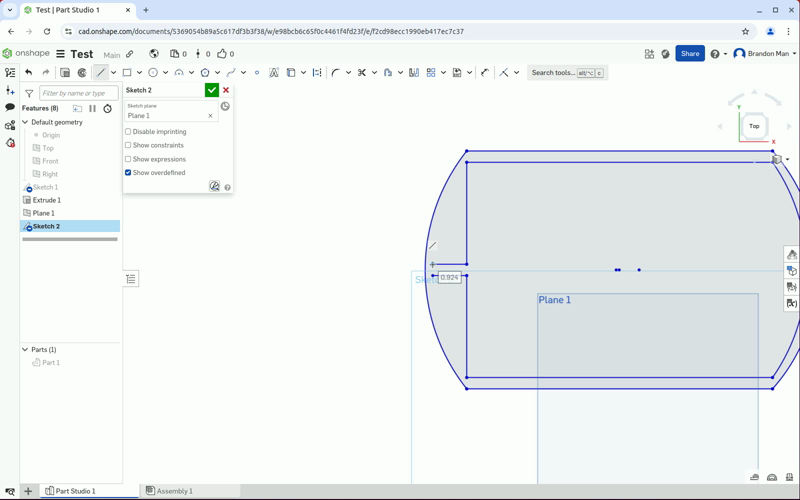
scroll(-6)
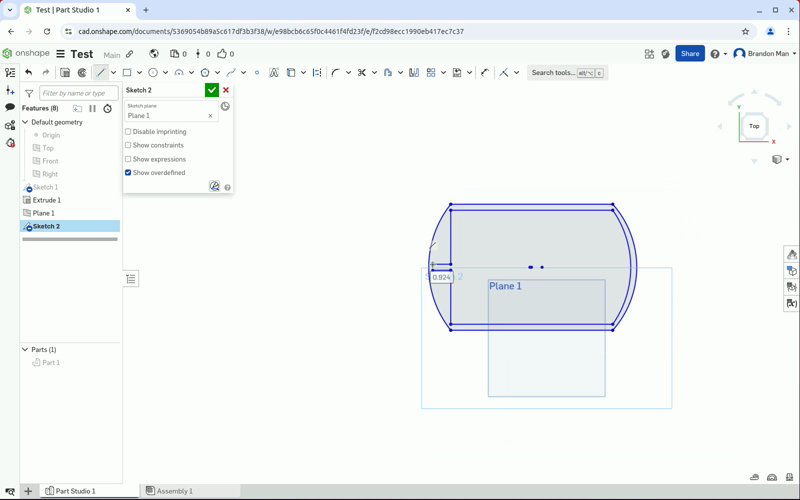
scroll(-6)
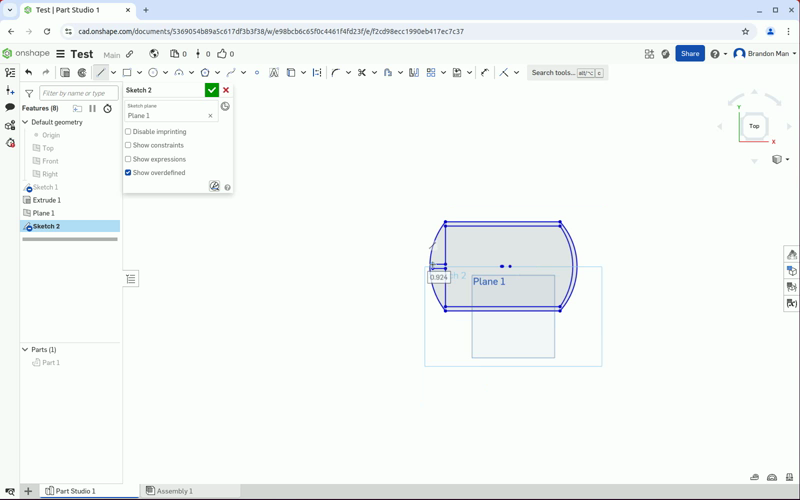
scroll(-6)
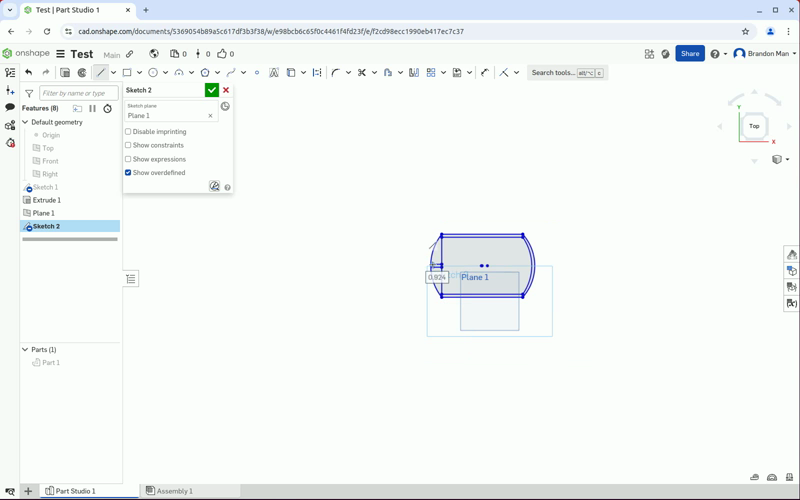
scroll(-6)
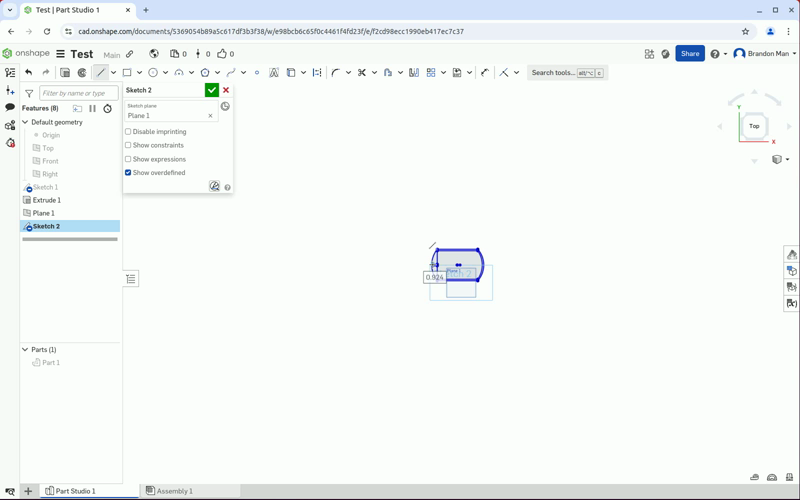
key_up(shift)
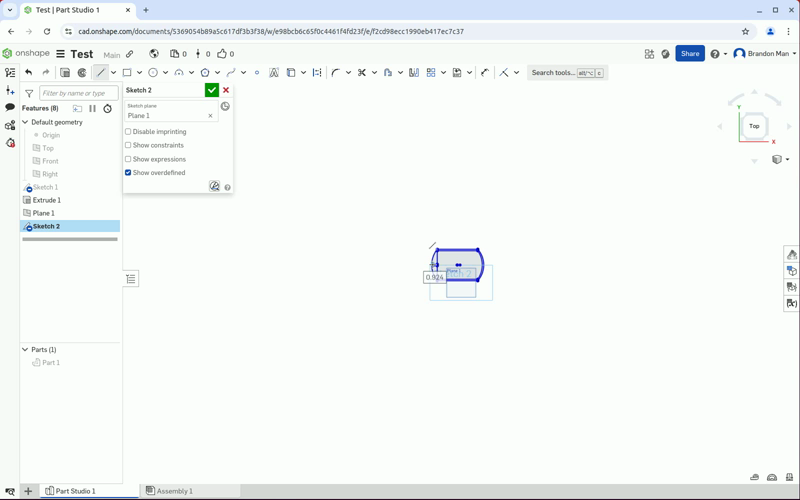
mouse_move(462, 264)
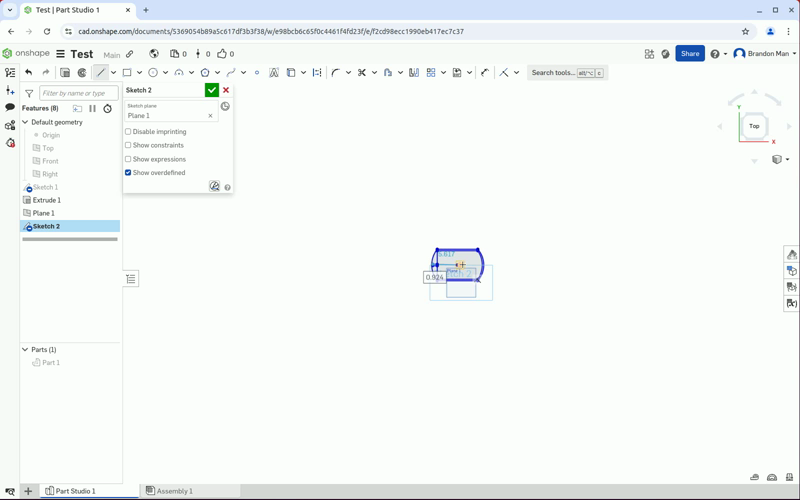
key_down(shift)
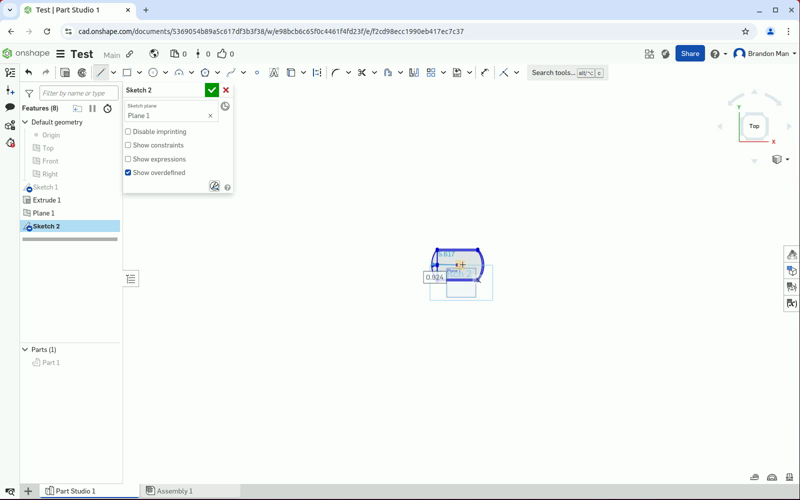
mouse_move(432, 265)
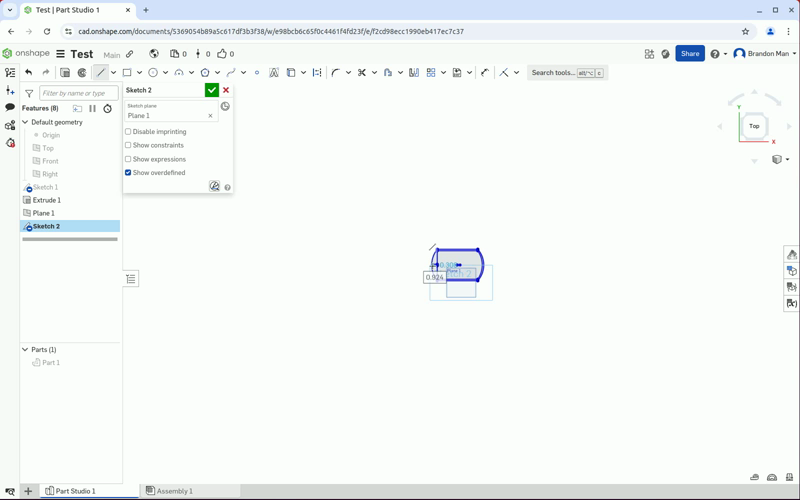
scroll(6)
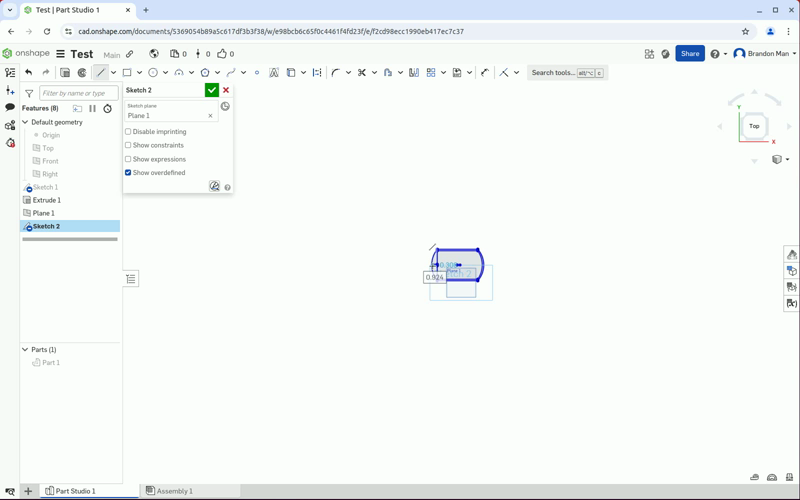
scroll(6)
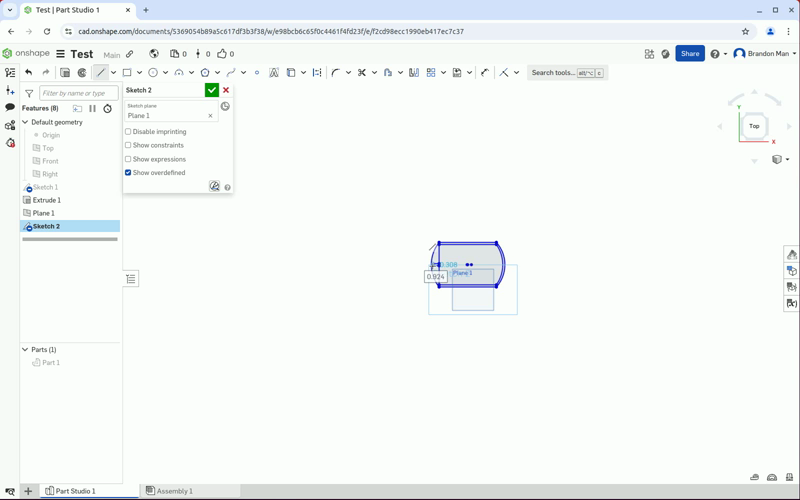
scroll(6)
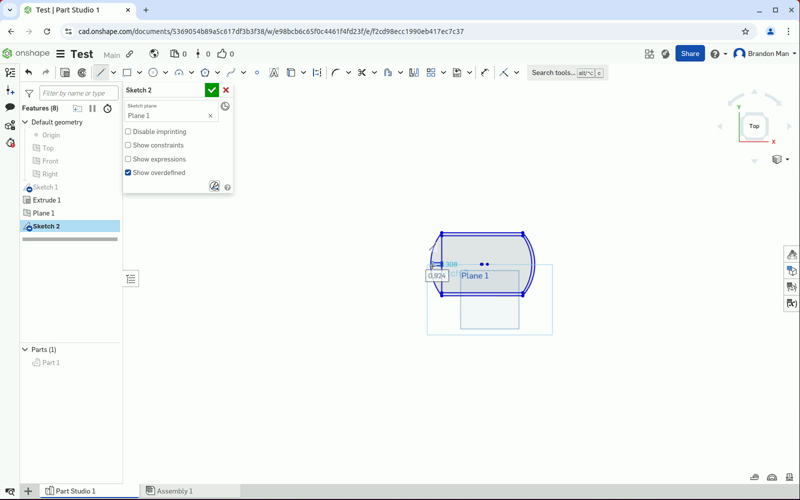
scroll(6)
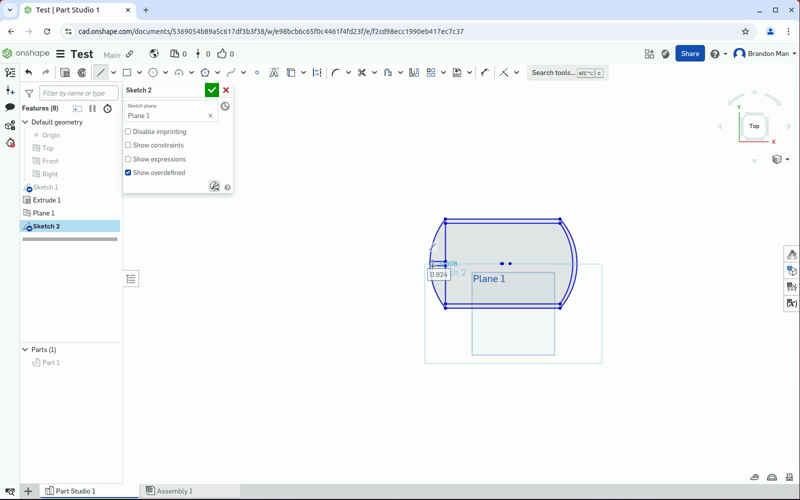
scroll(6)
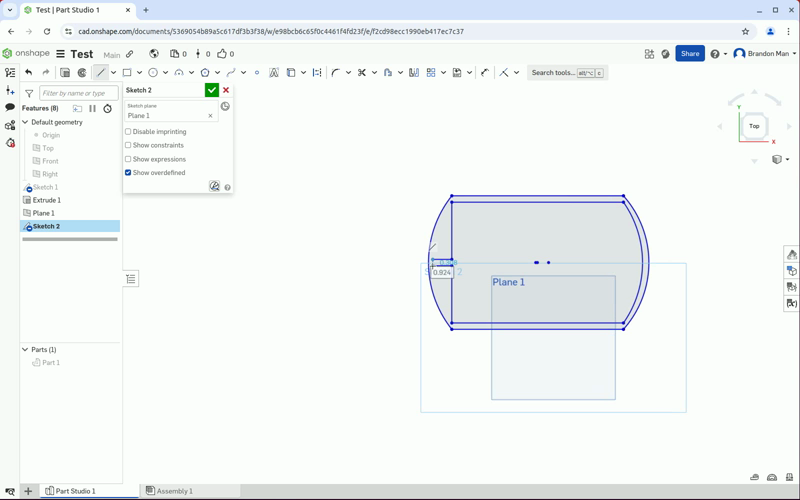
scroll(6)
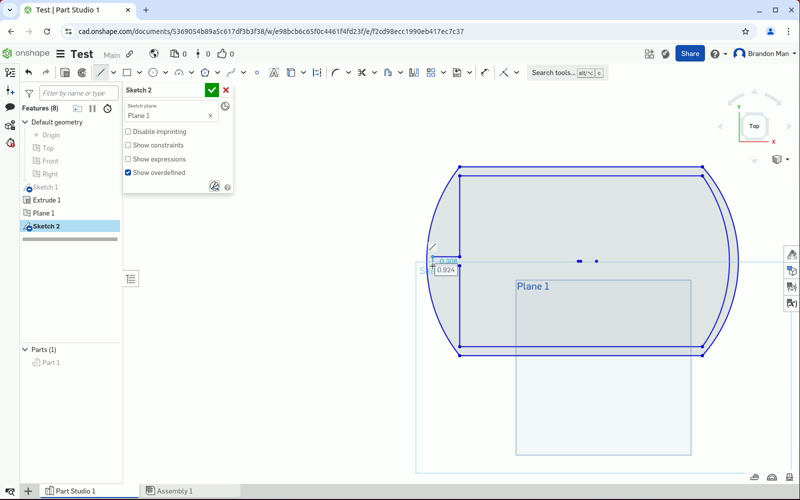
scroll(6)
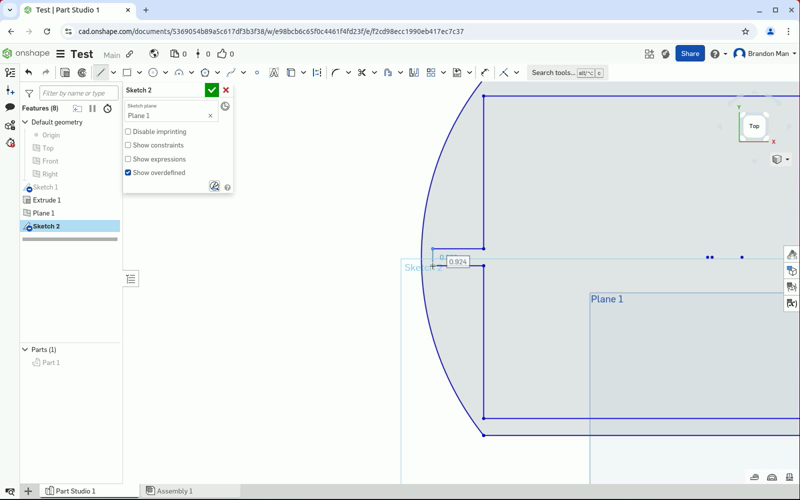
key_up(shift)
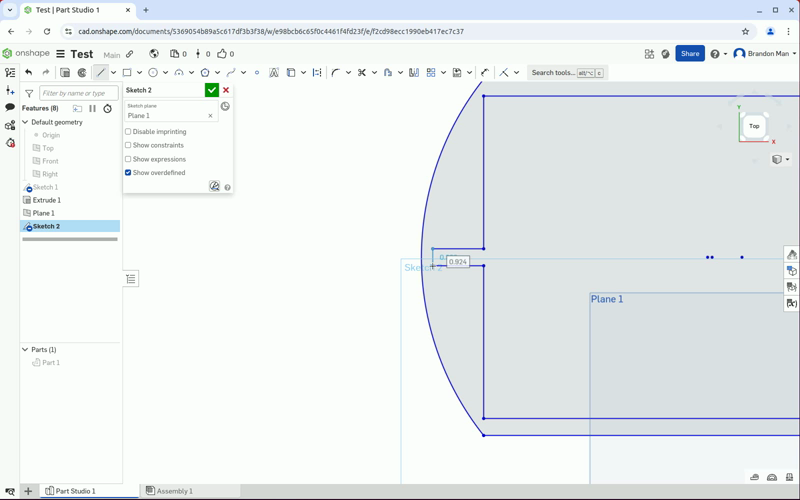
click(432, 265)
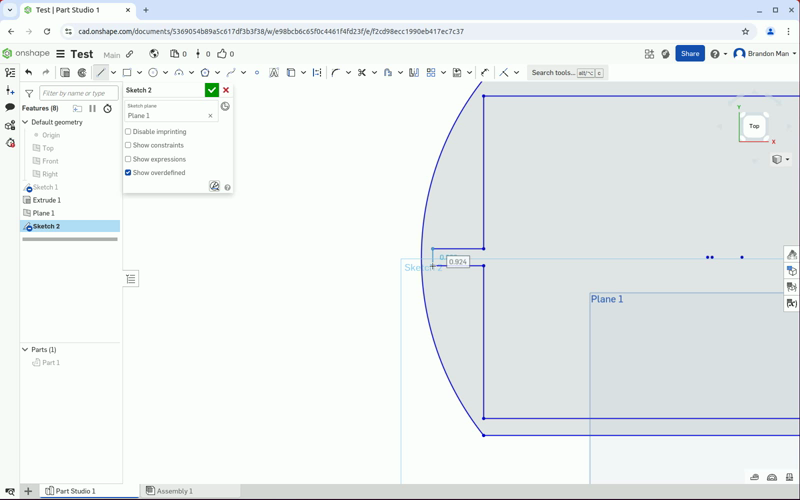
scroll(-6)
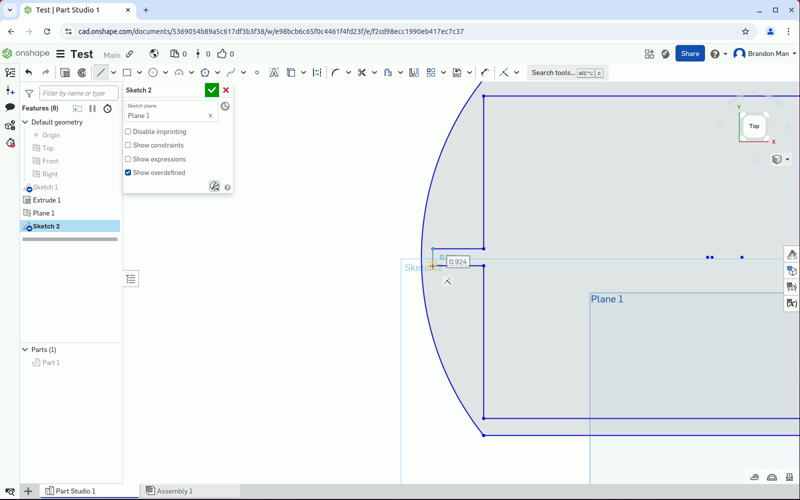
scroll(-6)
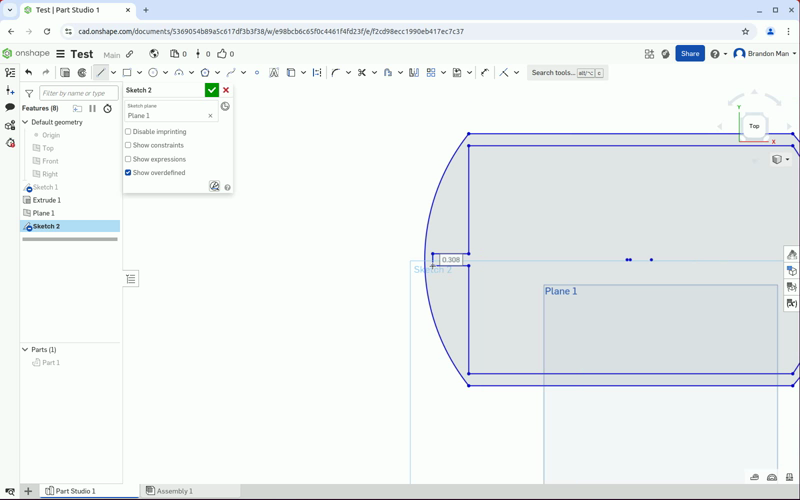
scroll(-6)
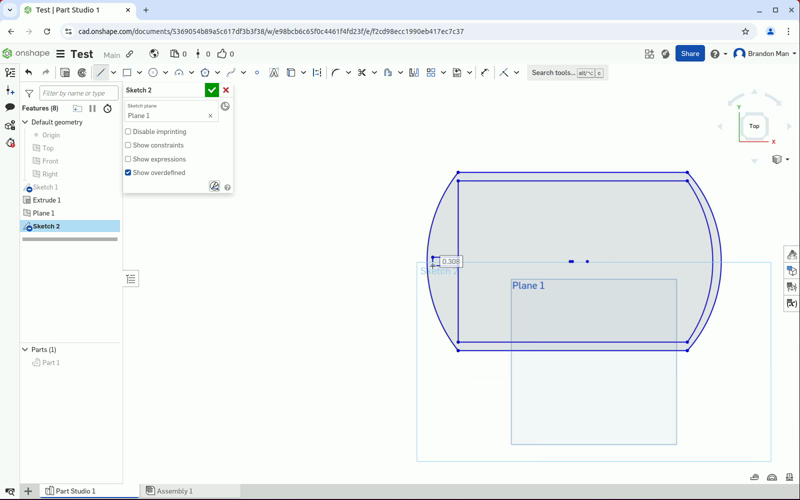
scroll(-6)
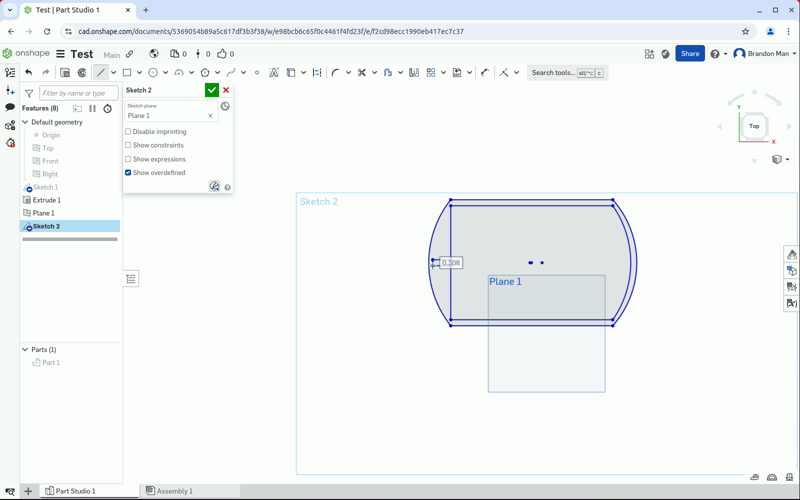
scroll(-6)
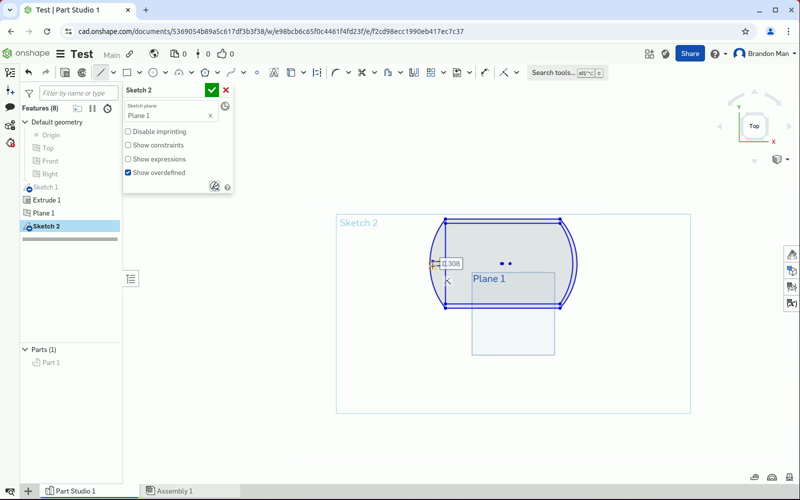
scroll(-6)
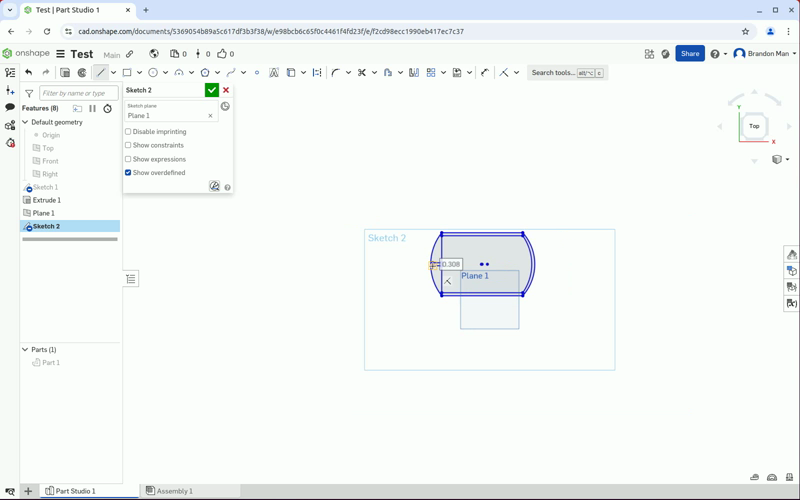
scroll(-6)
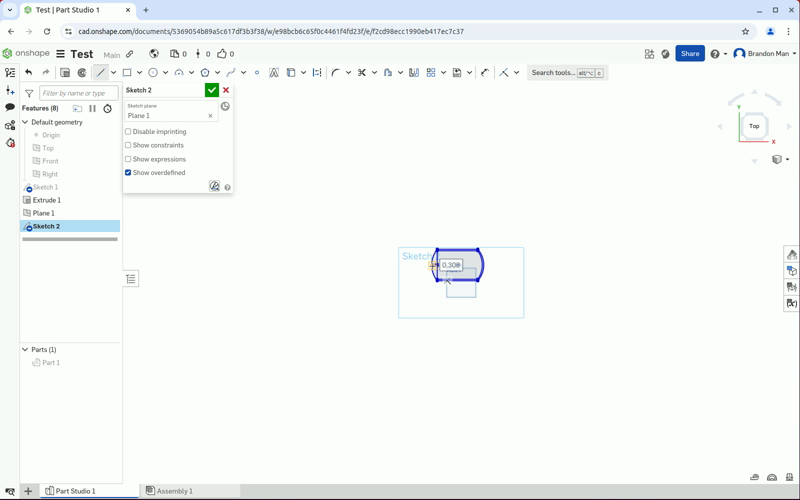
key(esc)
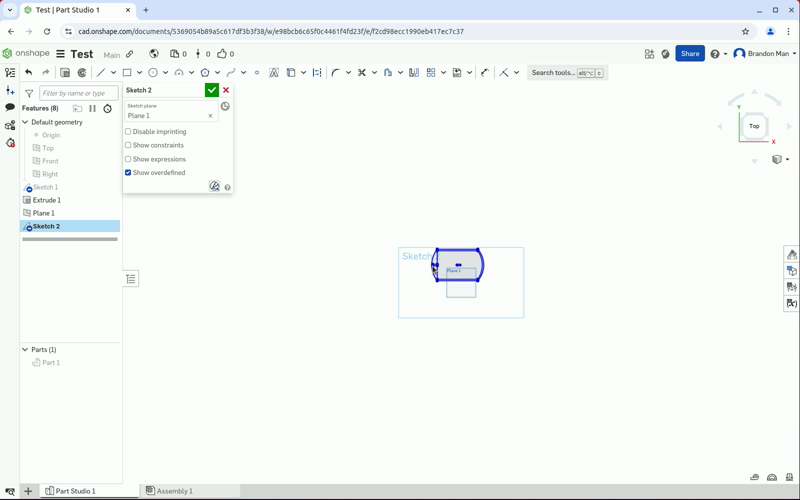
mouse_move(432, 260)
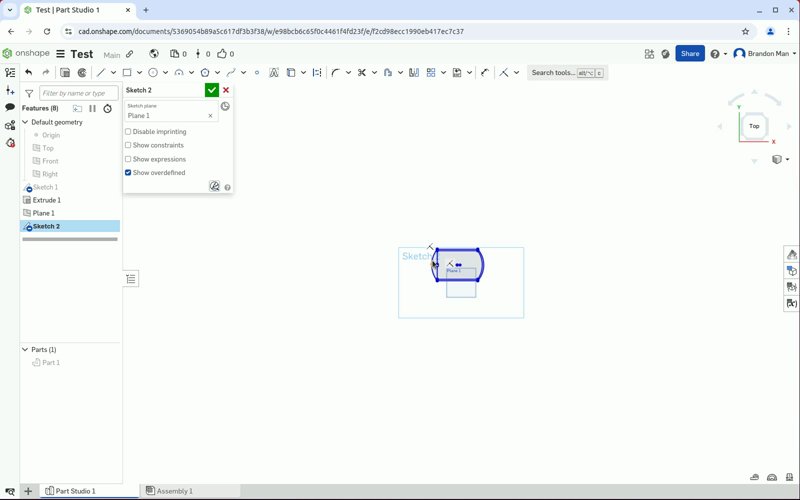
scroll(6)
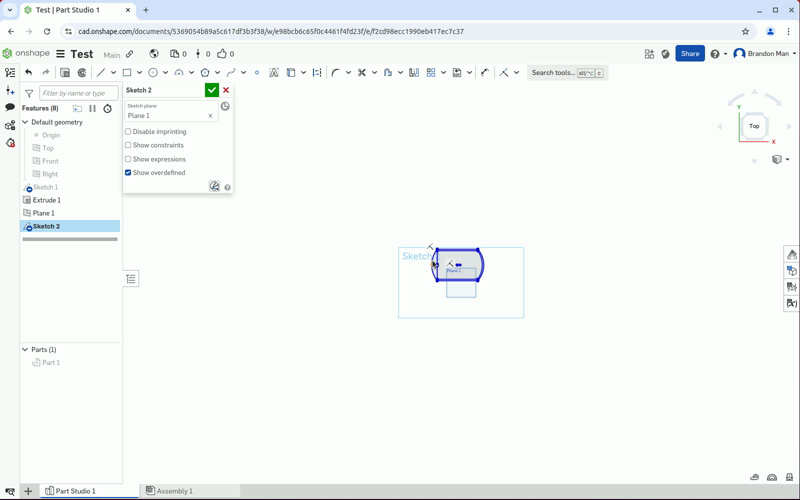
scroll(6)
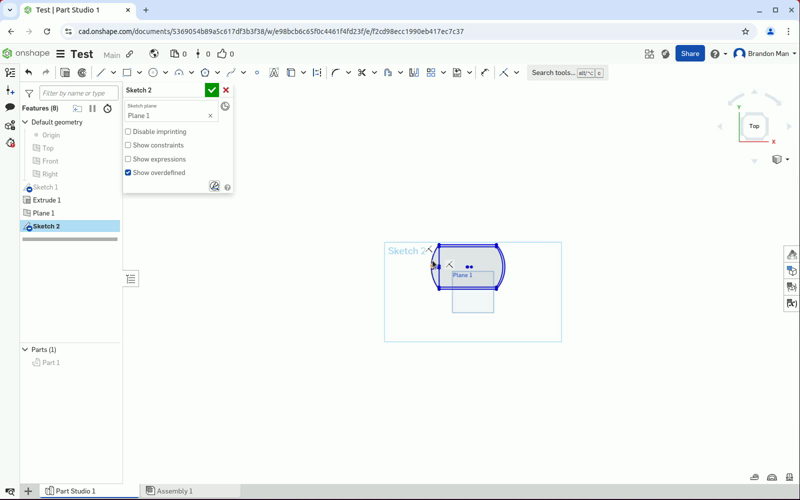
scroll(6)
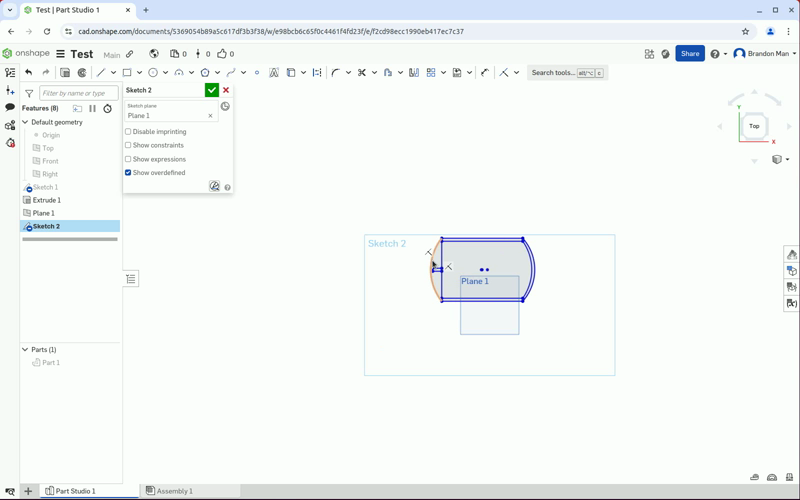
scroll(6)
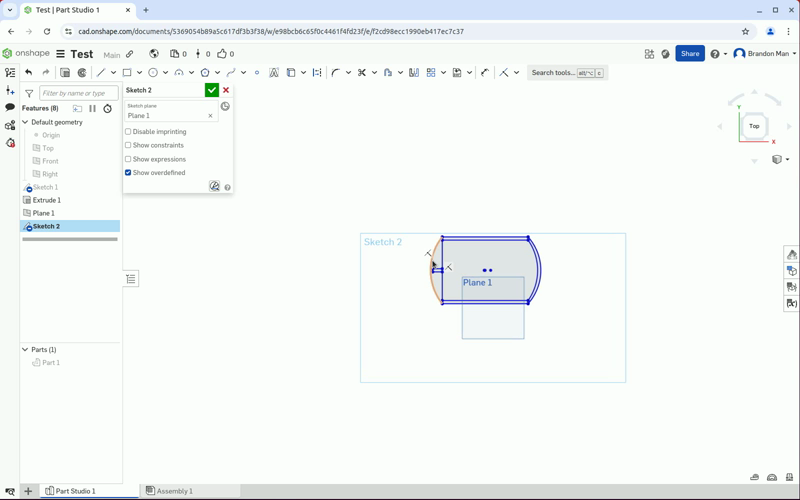
scroll(6)
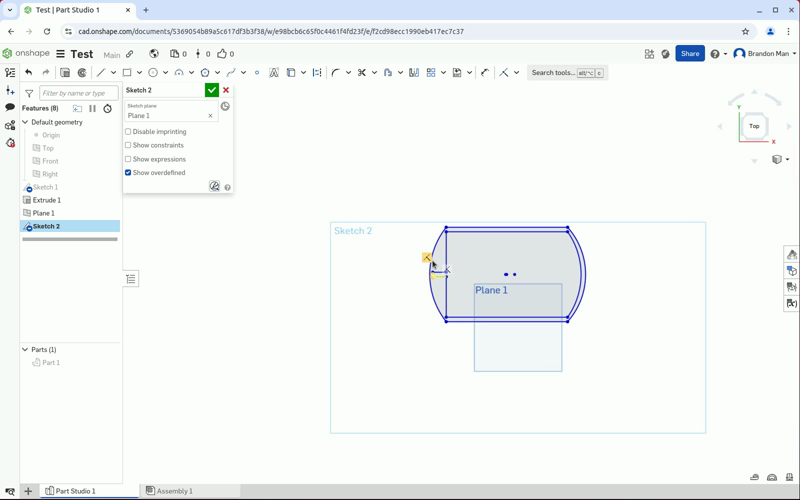
scroll(6)
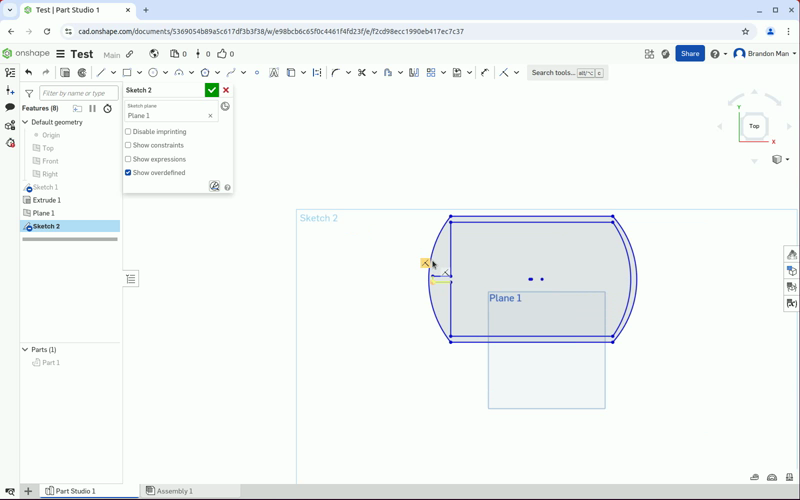
scroll(6)
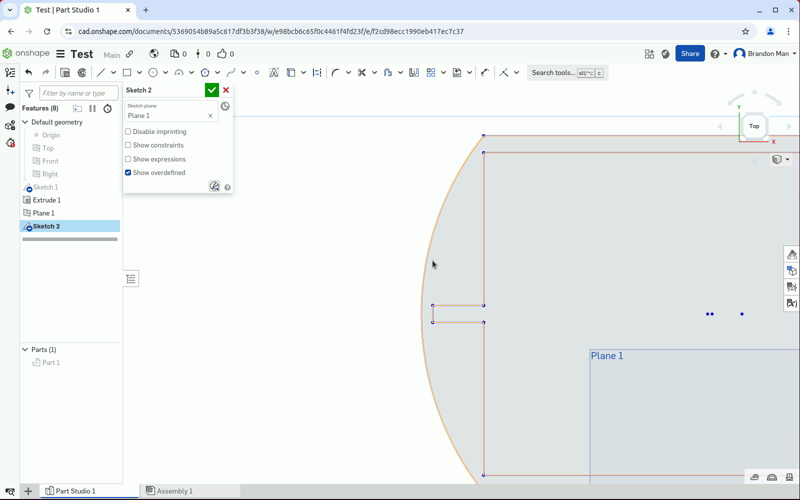
click(432, 260)
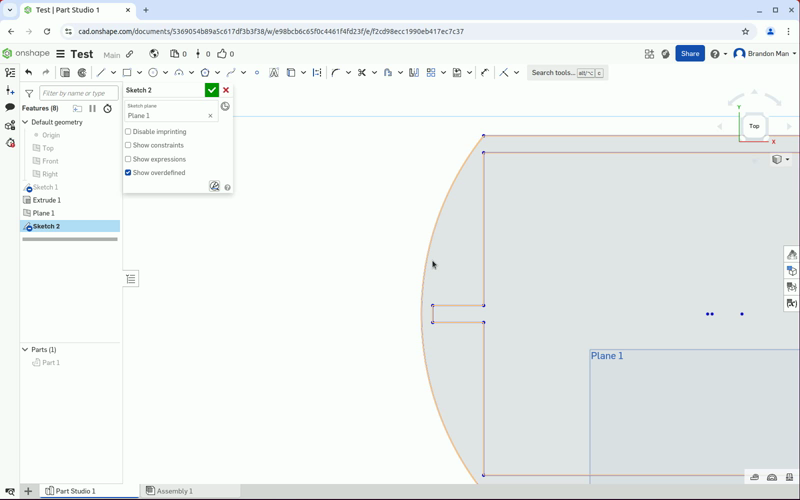
scroll(-6)
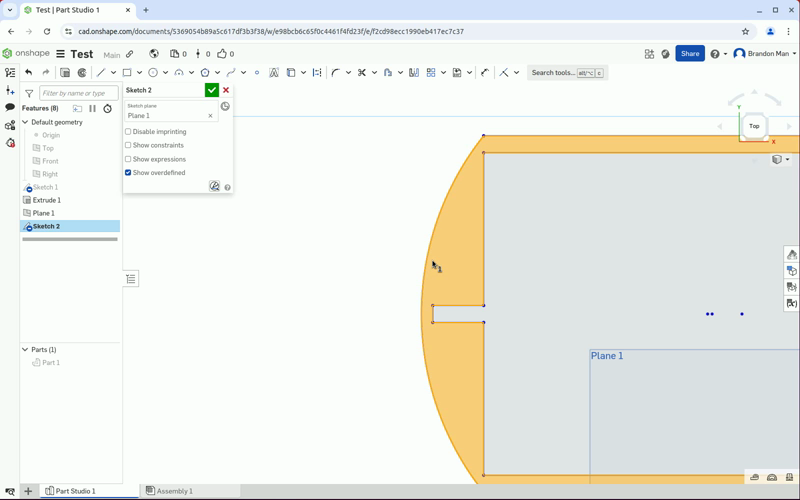
scroll(-6)
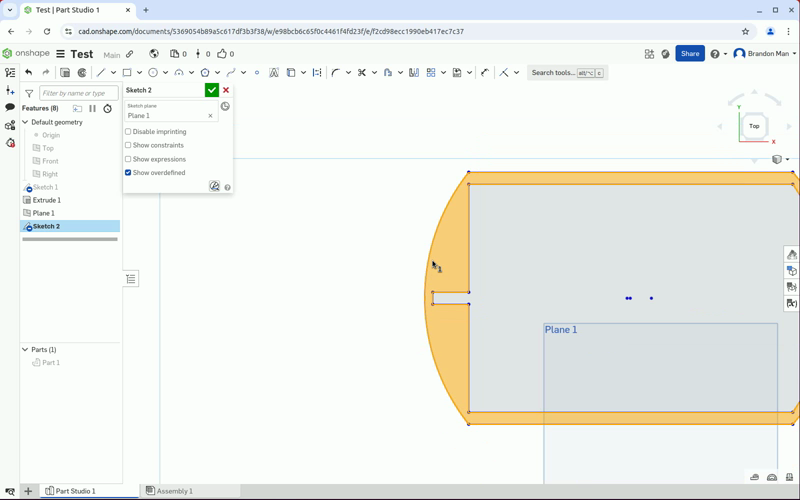
scroll(-6)
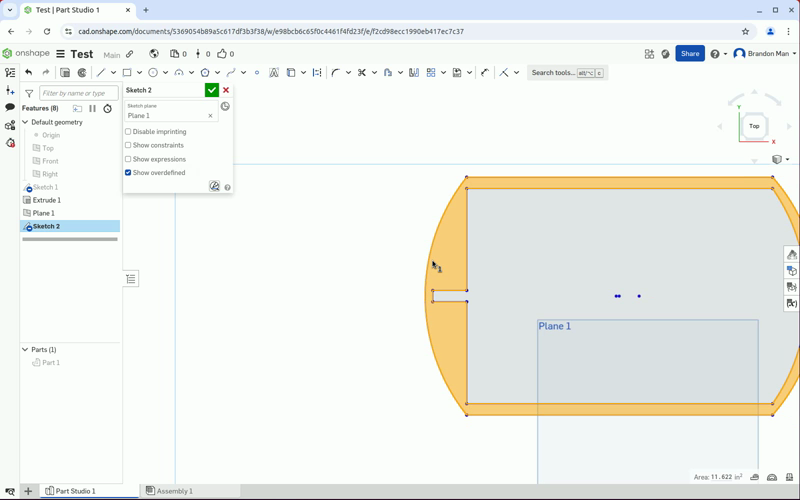
scroll(-6)
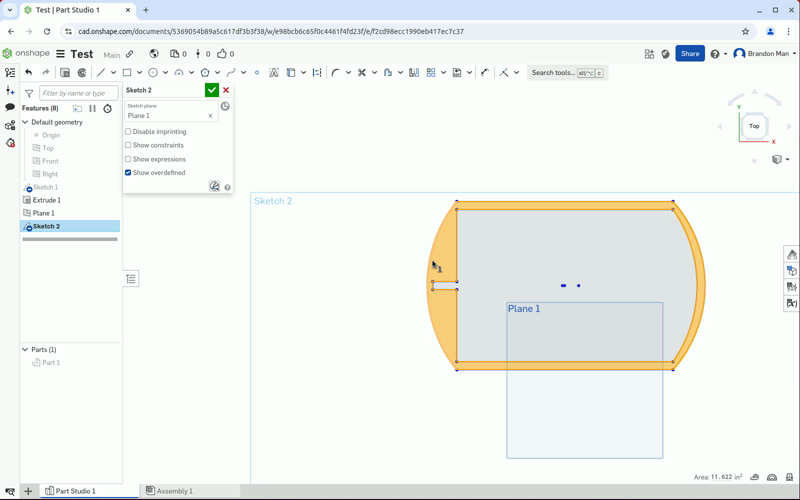
scroll(-6)
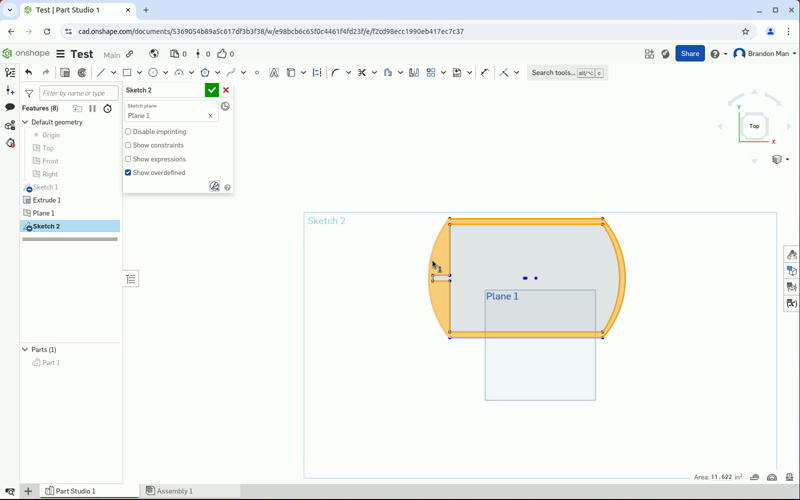
scroll(-6)
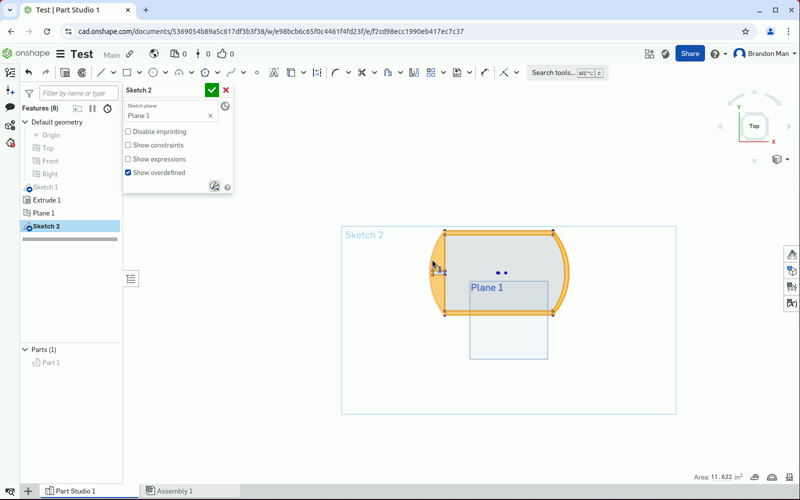
scroll(-6)
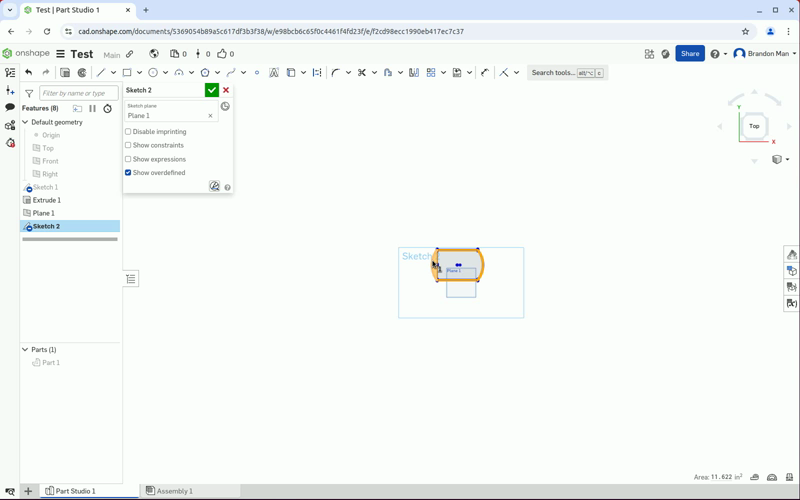
mouse_move(73, 352)
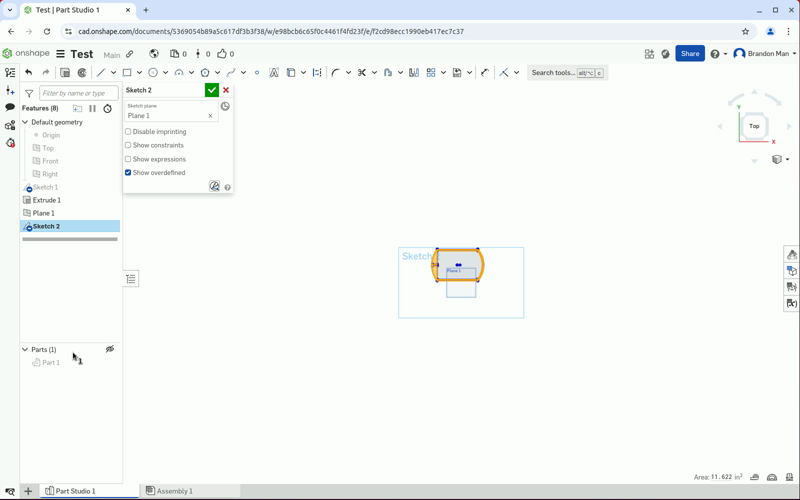
key(shift+y)
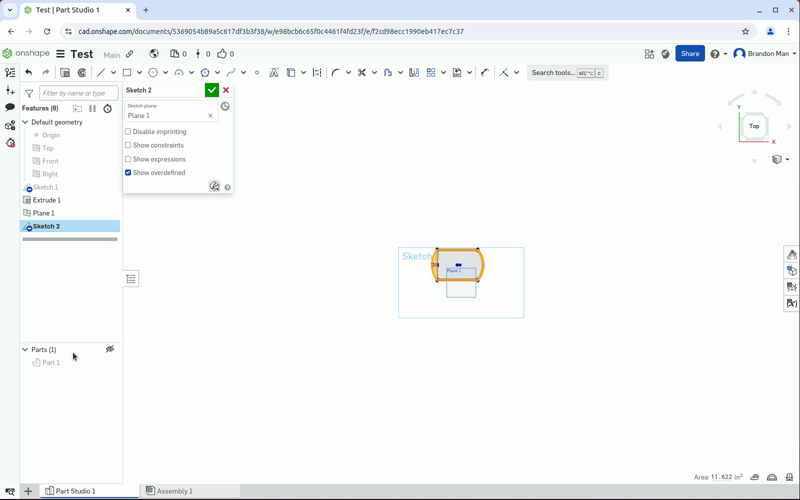
key(shift+e)
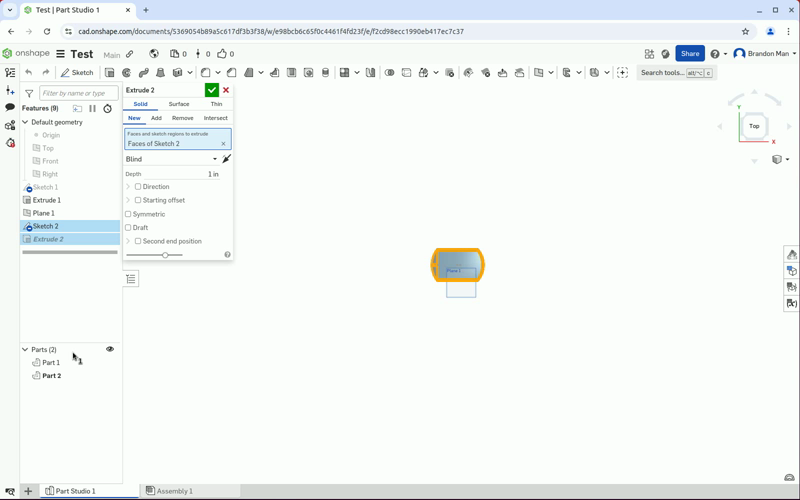
mouse_move(143, 106)
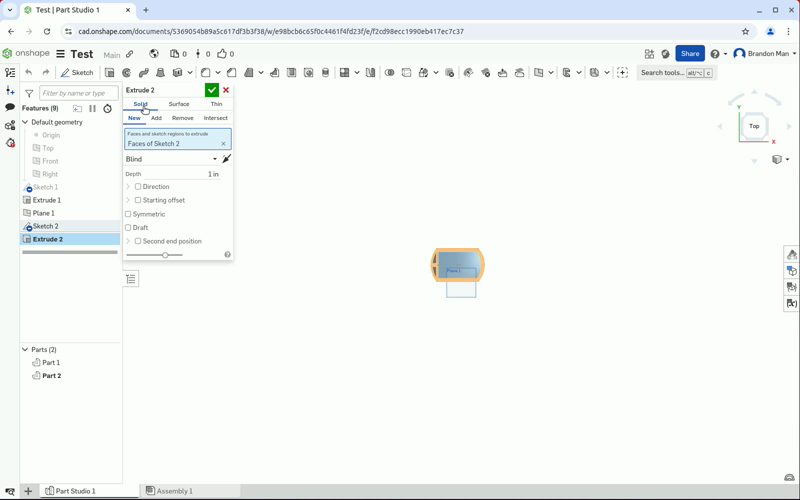
click(143, 106)
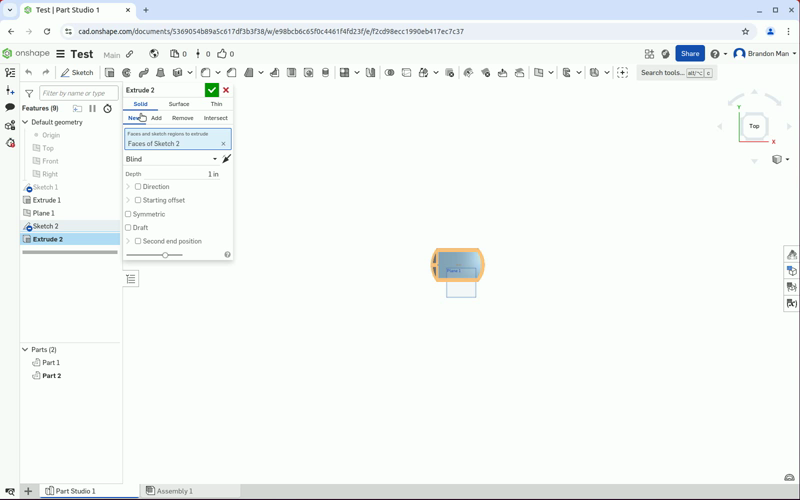
mouse_move(137, 120)
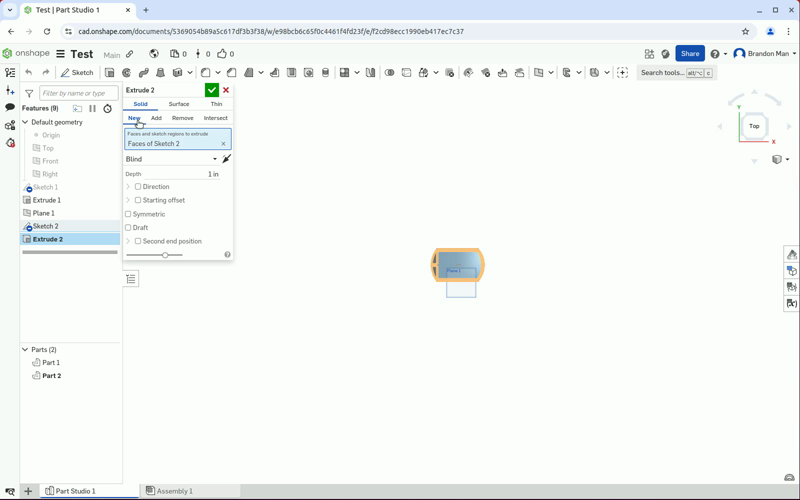
click(137, 120)
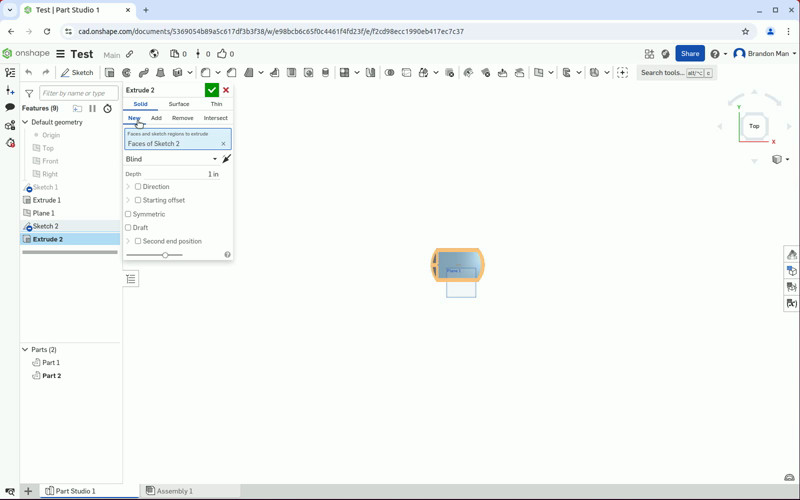
key(tab, 4)
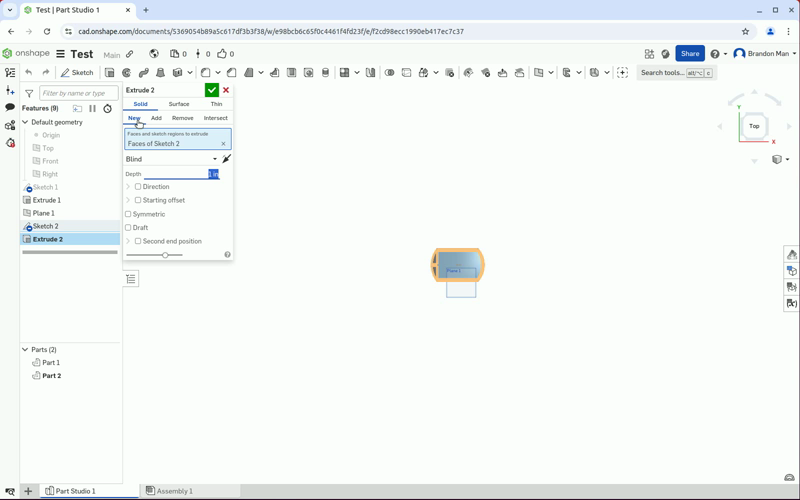
text(22.868)
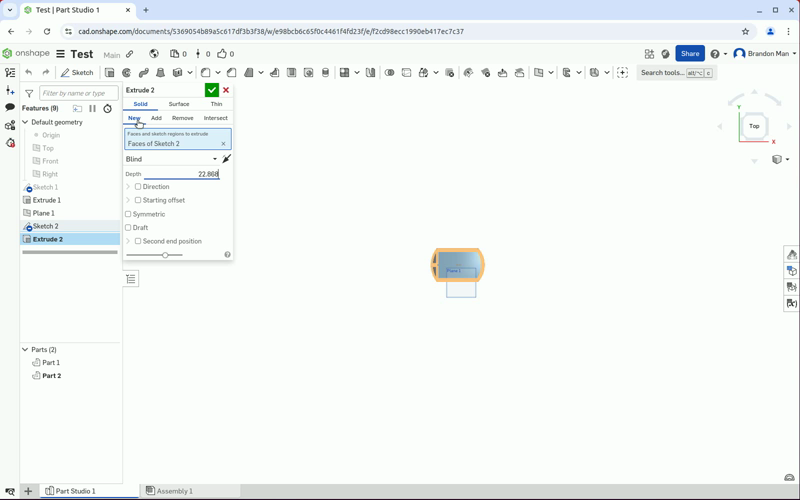
key(enter)
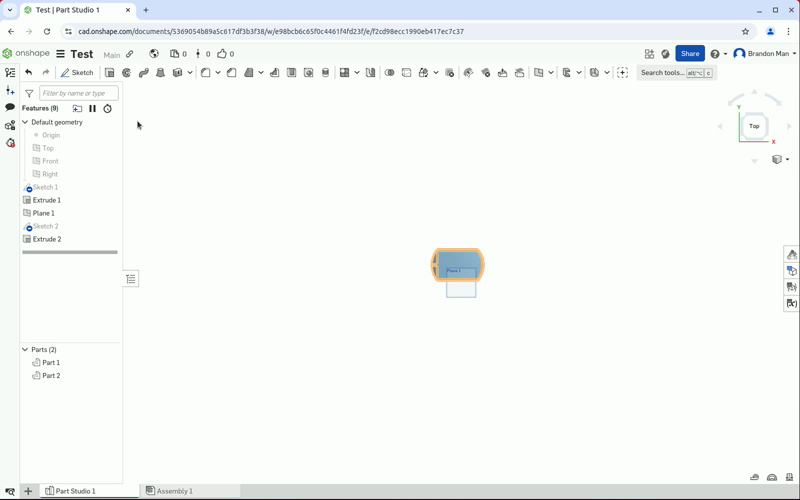
key(shift+h)
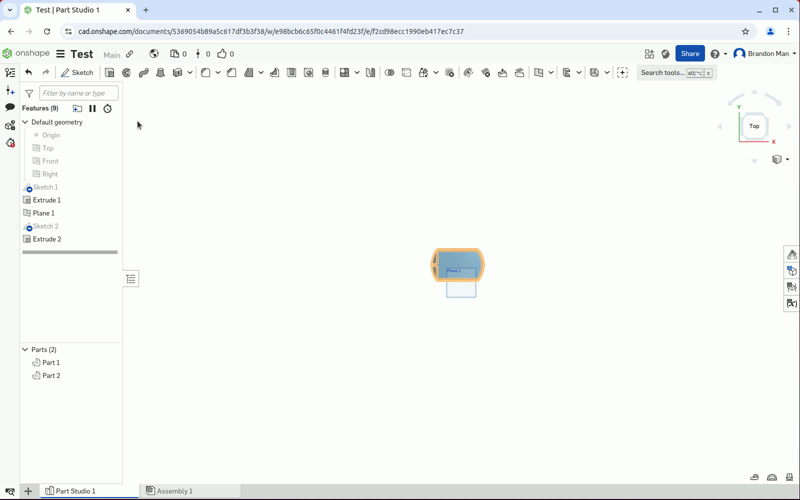
key(shift+h)
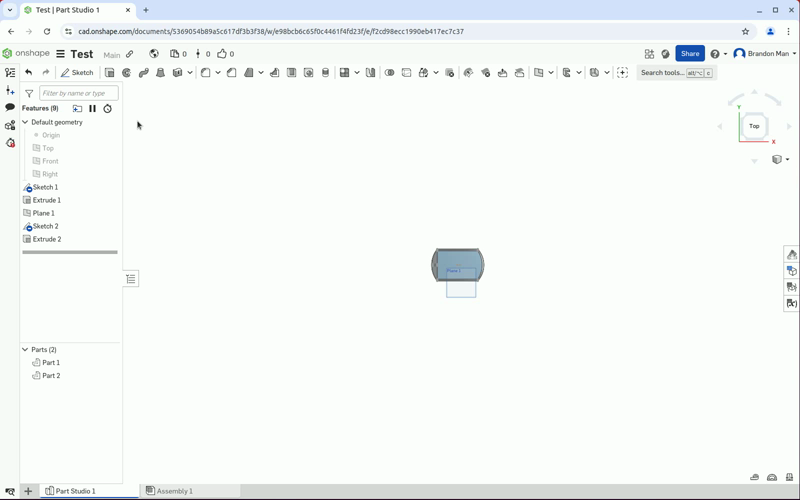
key(shift+7)
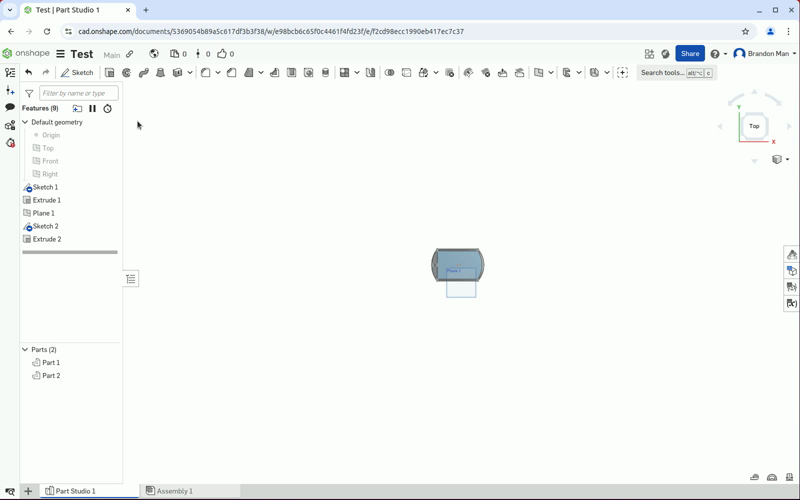
key(up, 3)
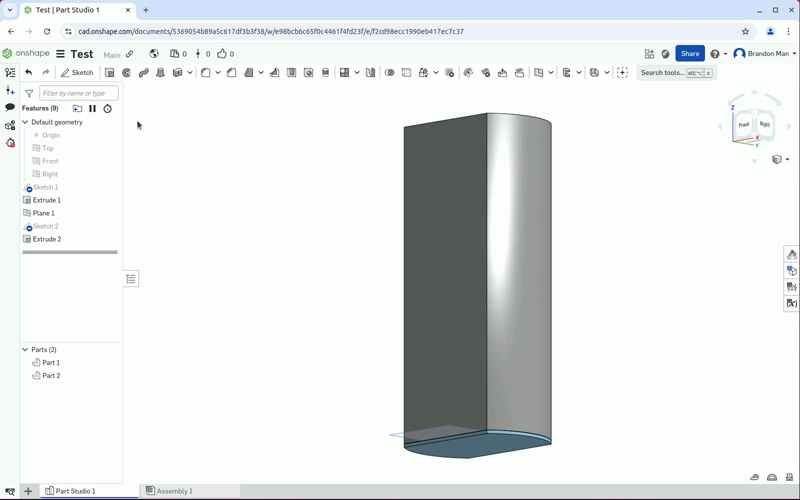
key(left, 3)
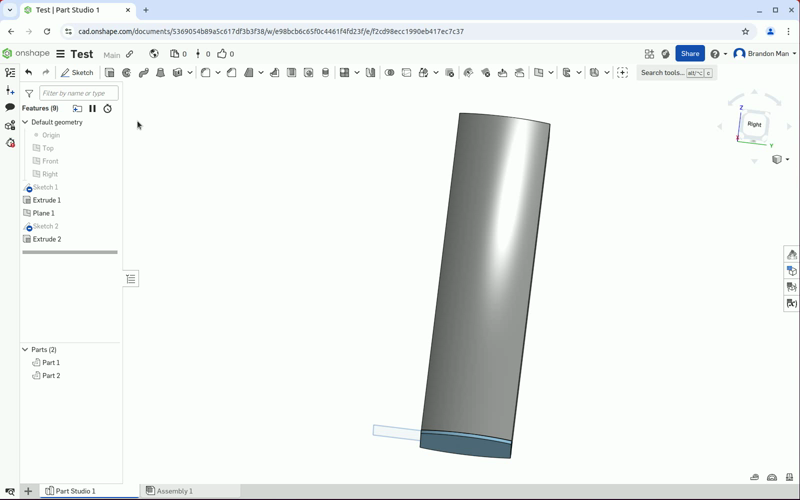
key(right, 3)
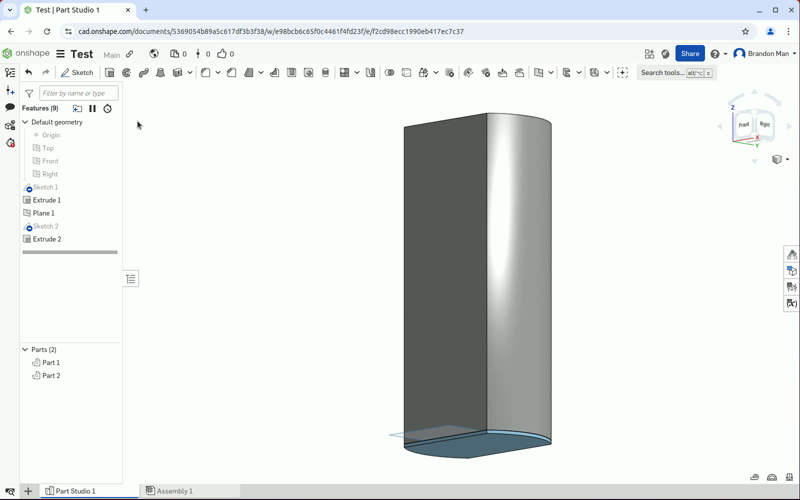
key(down, 3)
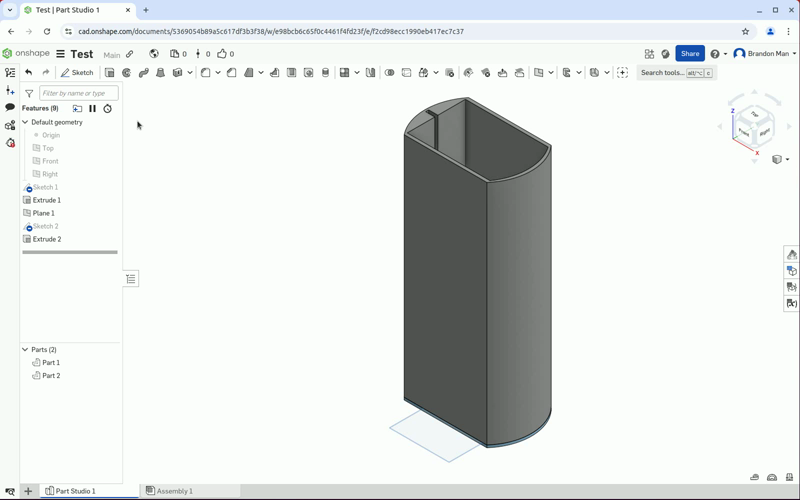
mouse_move(73, 189)
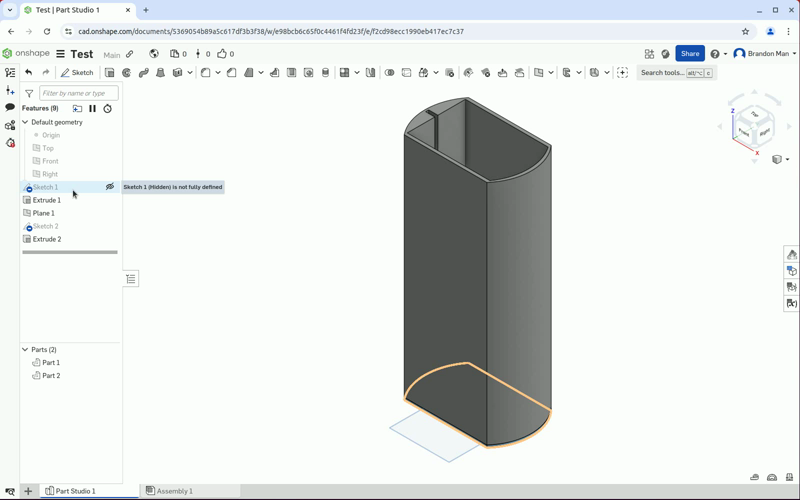
click(73, 189)